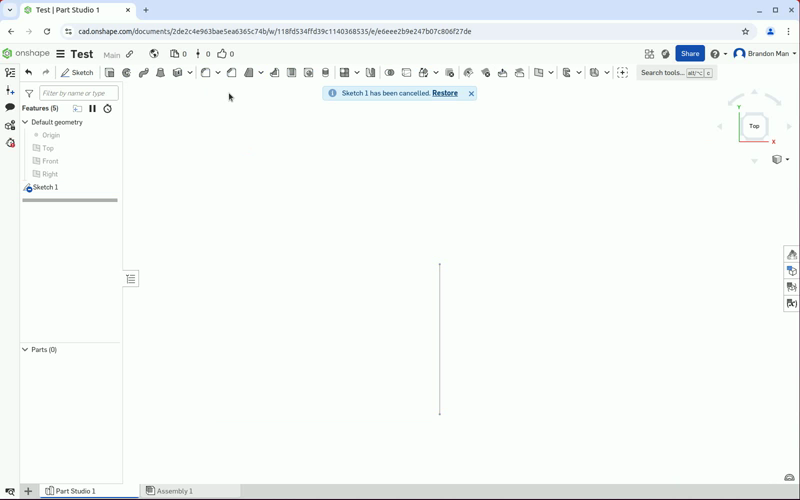
key(shift+h)
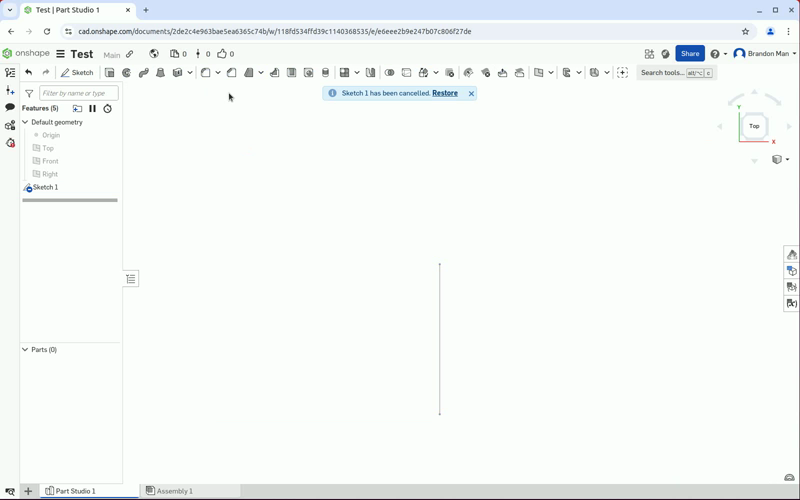
key(shift+s)
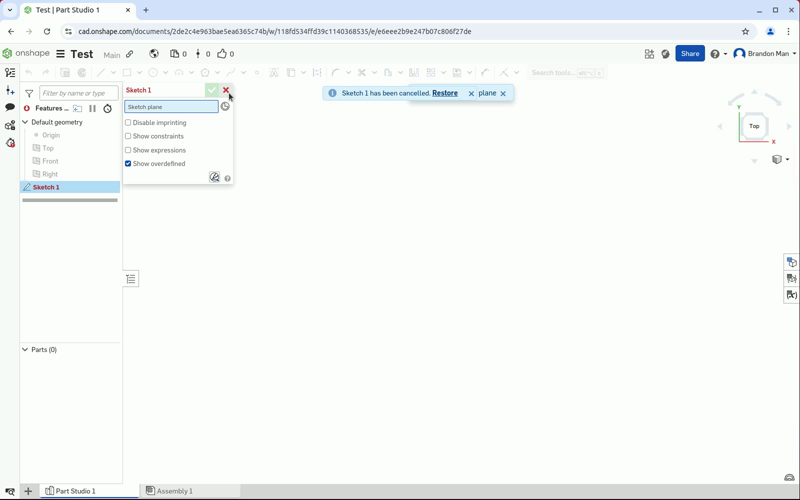
mouse_move(73, 150)
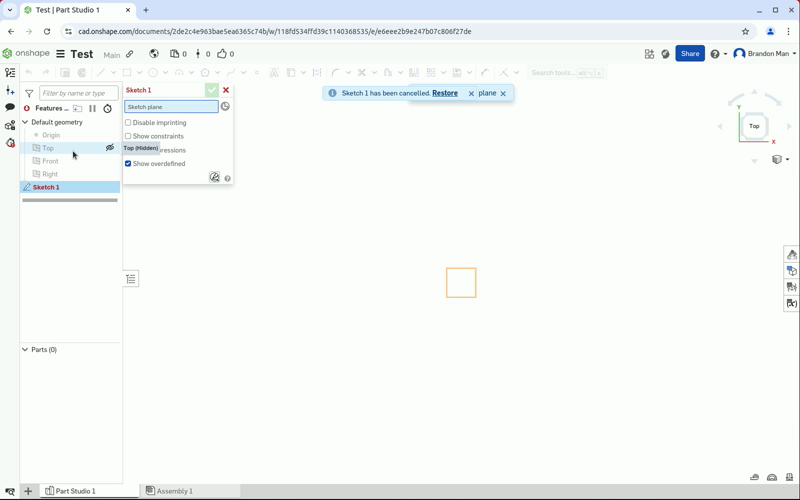
click(73, 150)
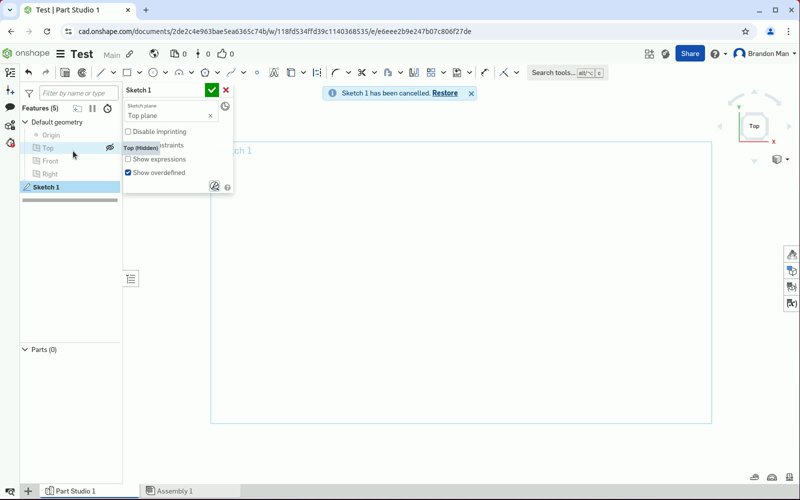
mouse_move(73, 352)
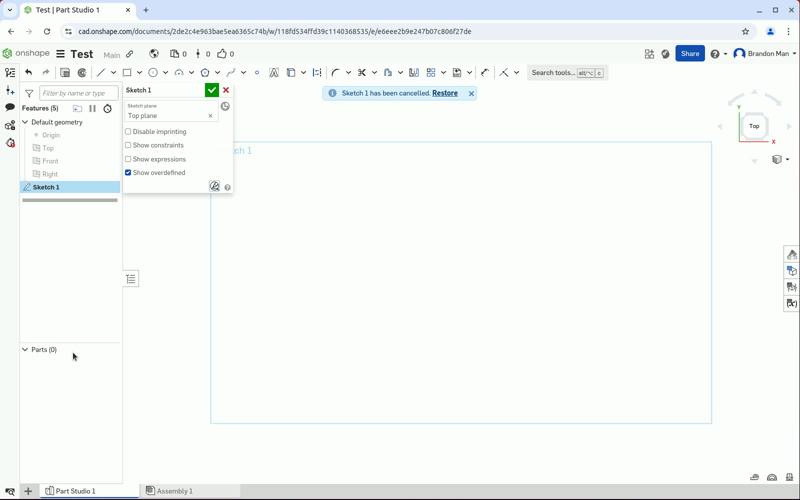
key(y)
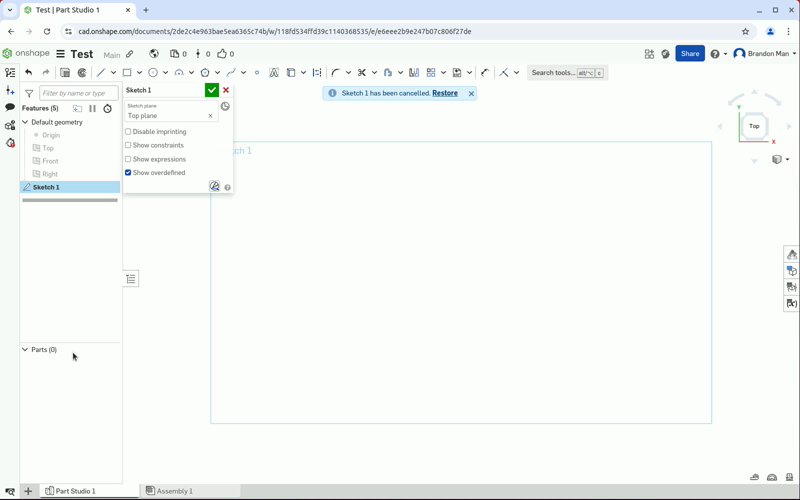
key(a)
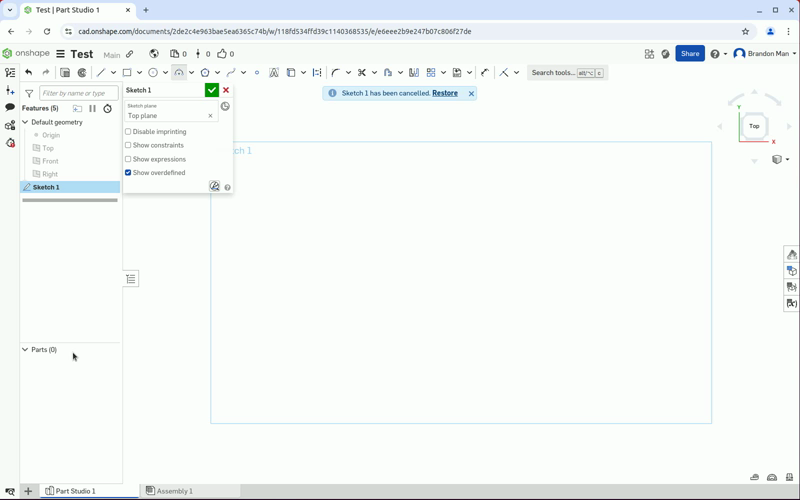
key_down(shift)
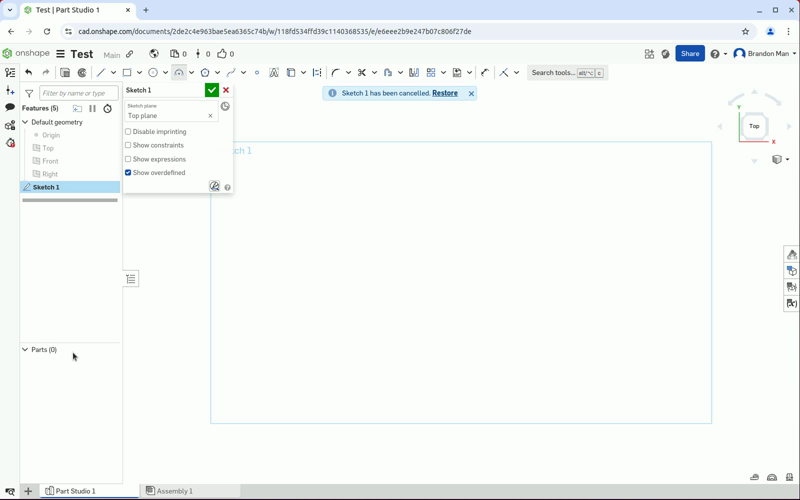
mouse_move(424, 359)
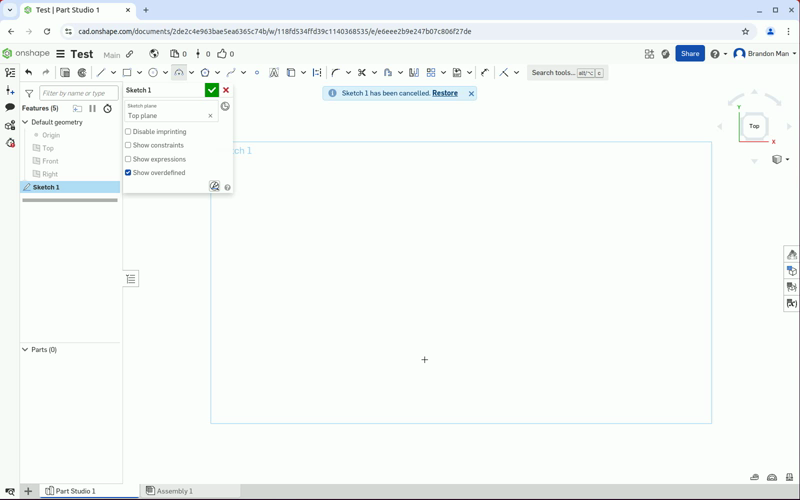
click(424, 359)
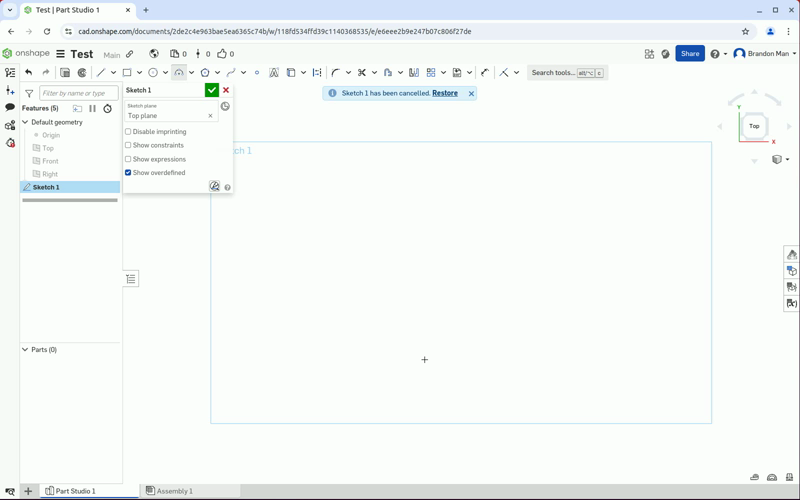
key_up(shift)
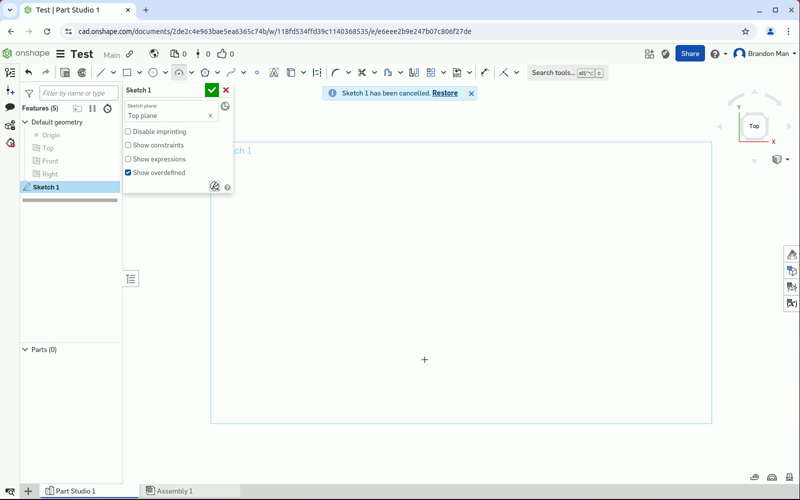
key_down(shift)
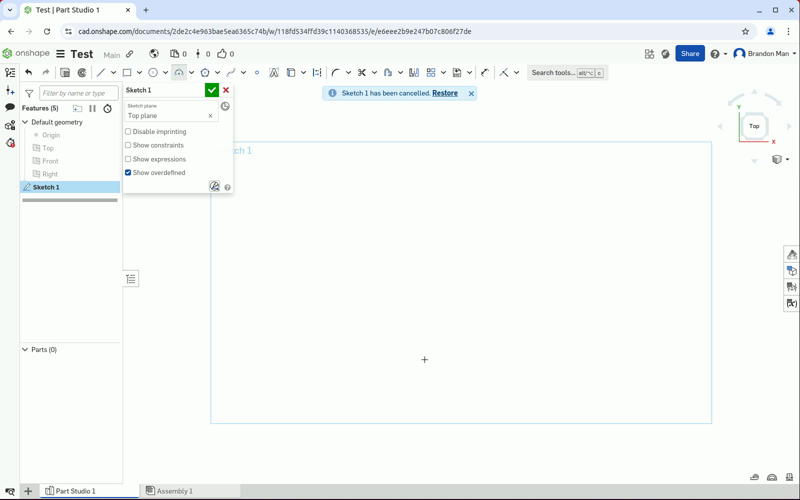
mouse_move(497, 359)
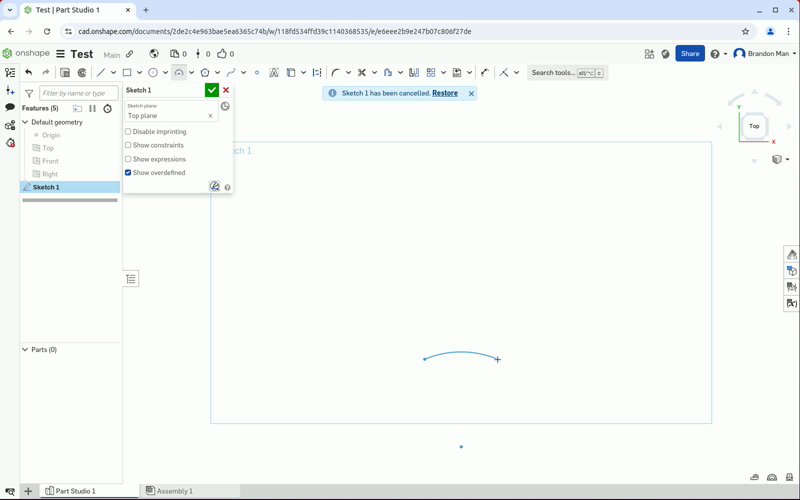
click(497, 359)
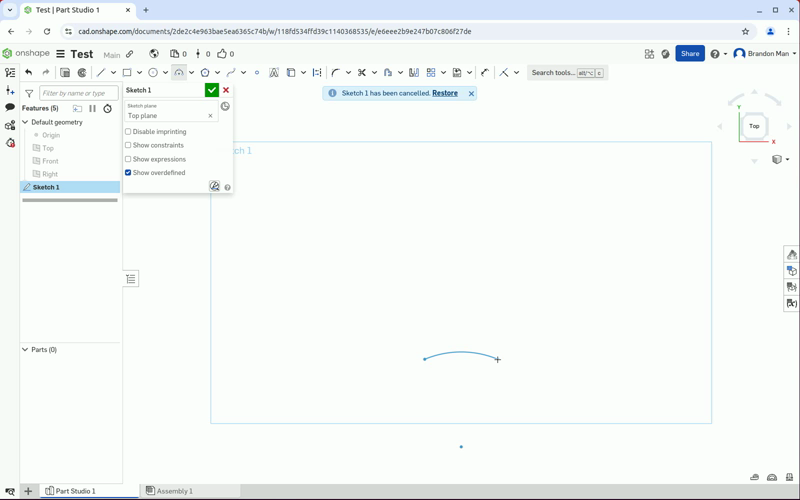
mouse_move(461, 395)
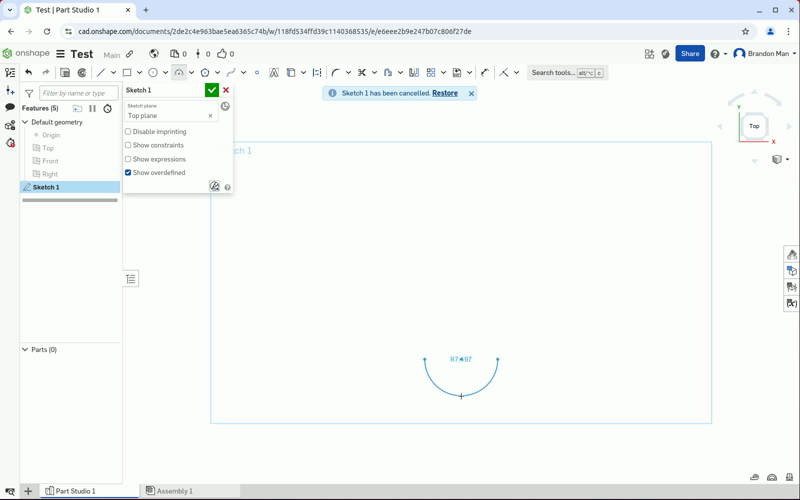
click(461, 395)
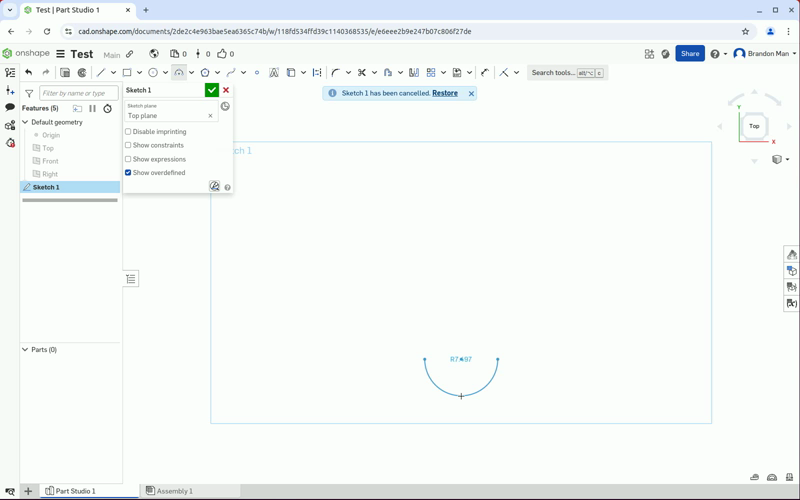
key_up(shift)
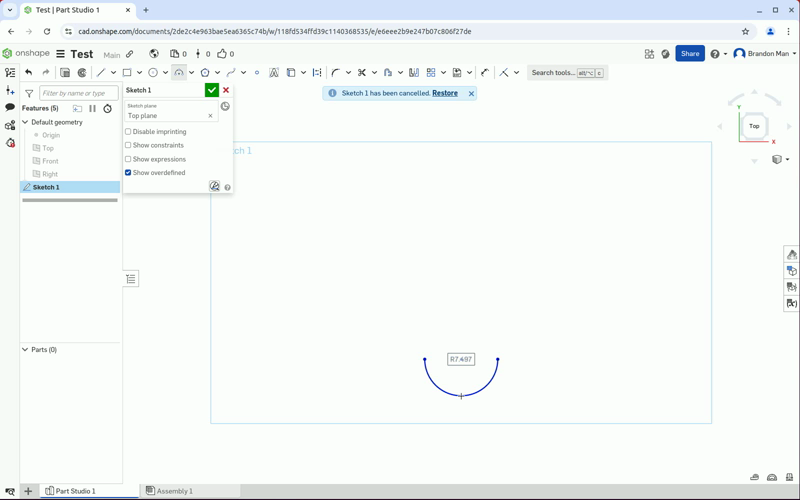
key(esc)
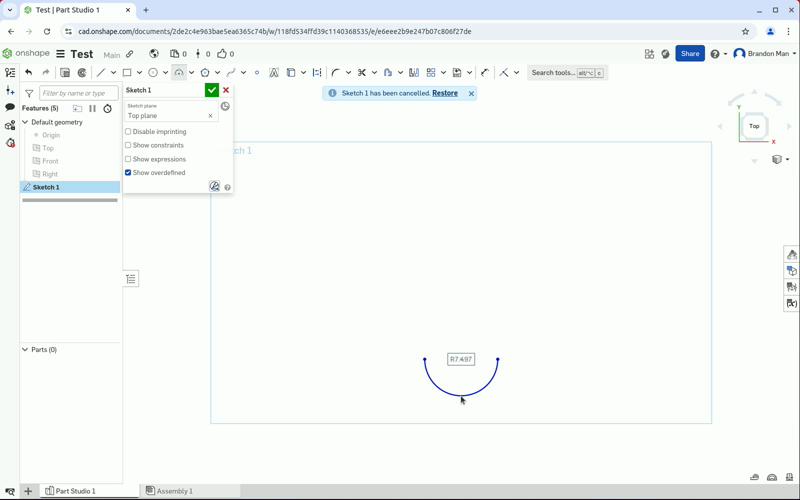
key(l)
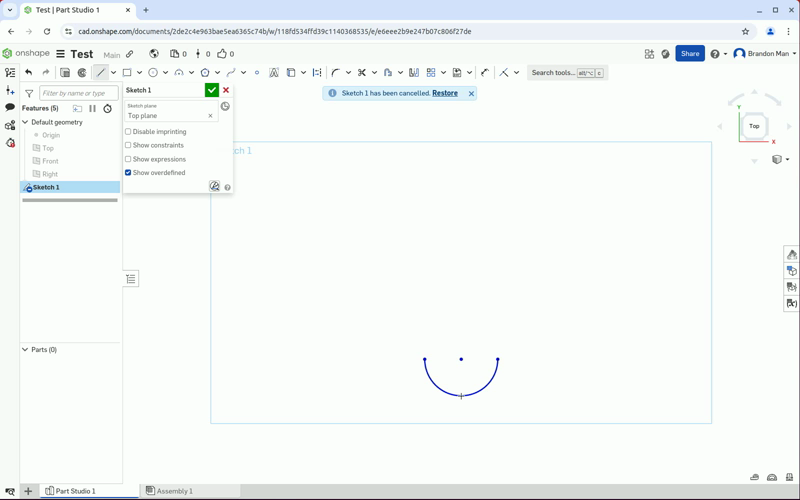
mouse_move(497, 359)
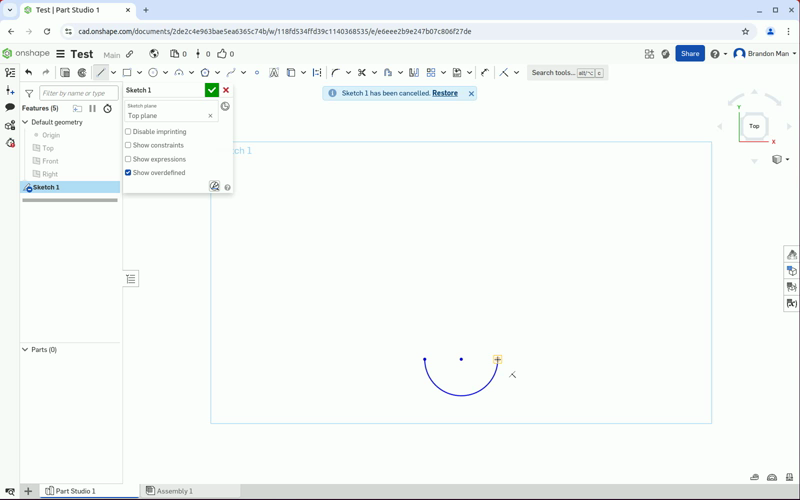
click(497, 359)
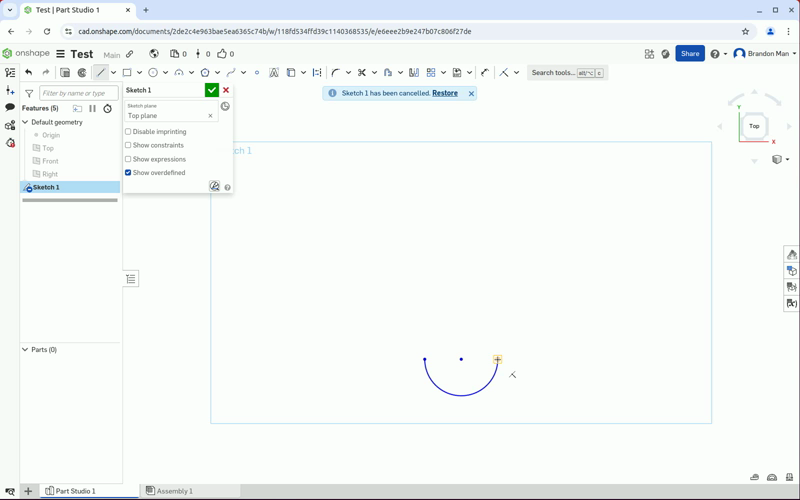
key_down(shift)
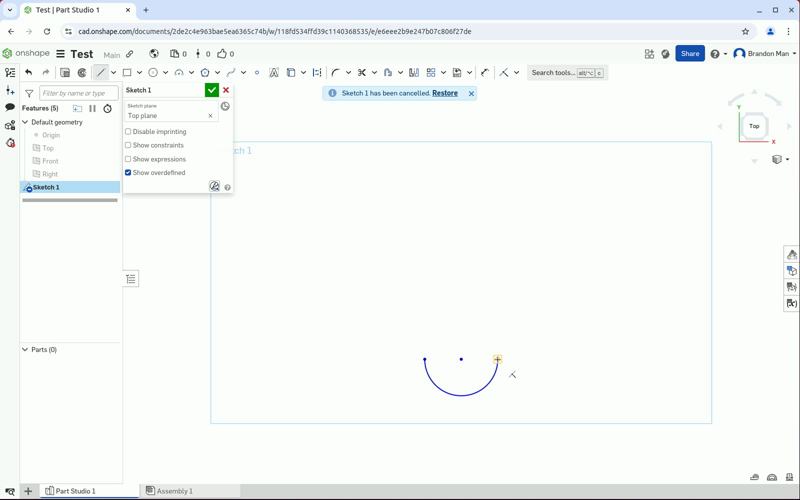
mouse_move(424, 359)
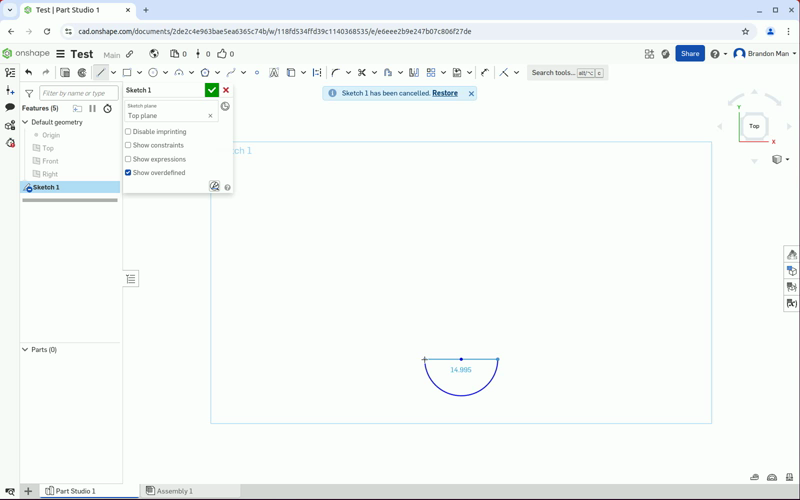
key_up(shift)
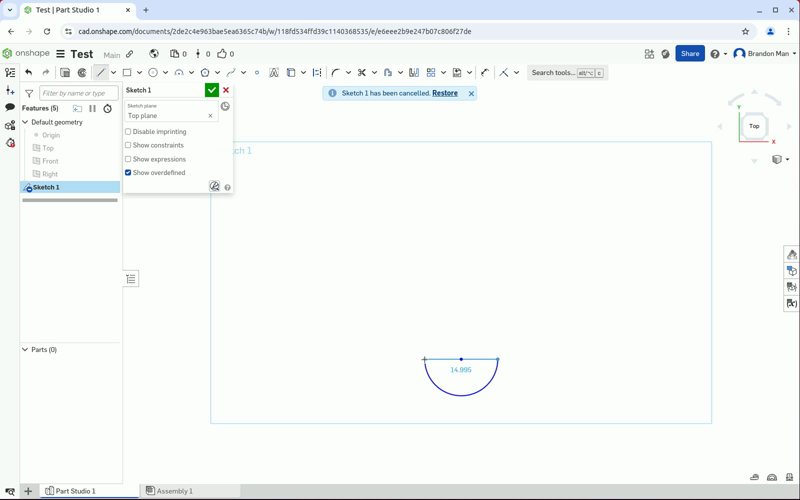
click(424, 359)
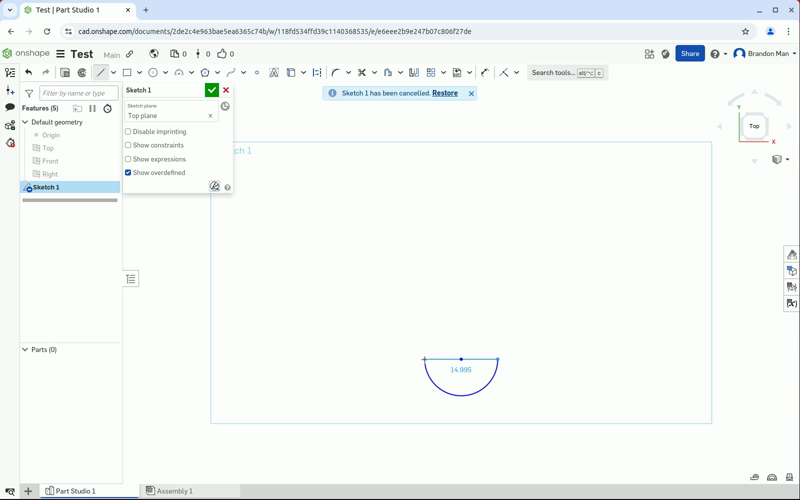
key(esc)
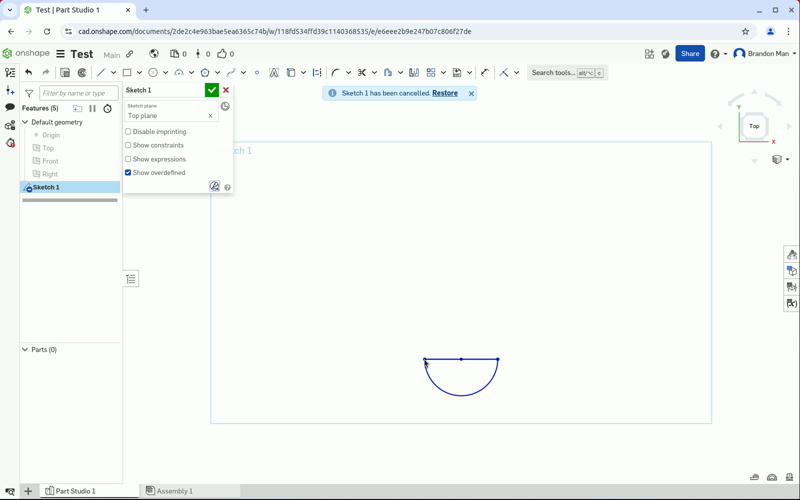
mouse_move(470, 375)
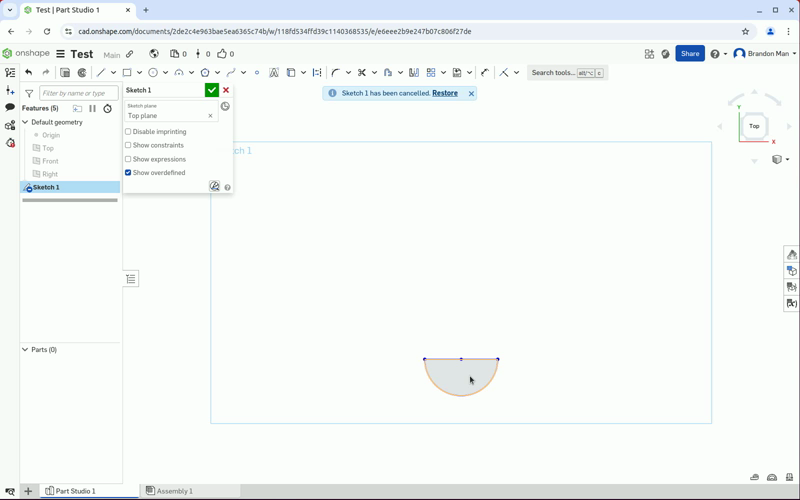
scroll(6)
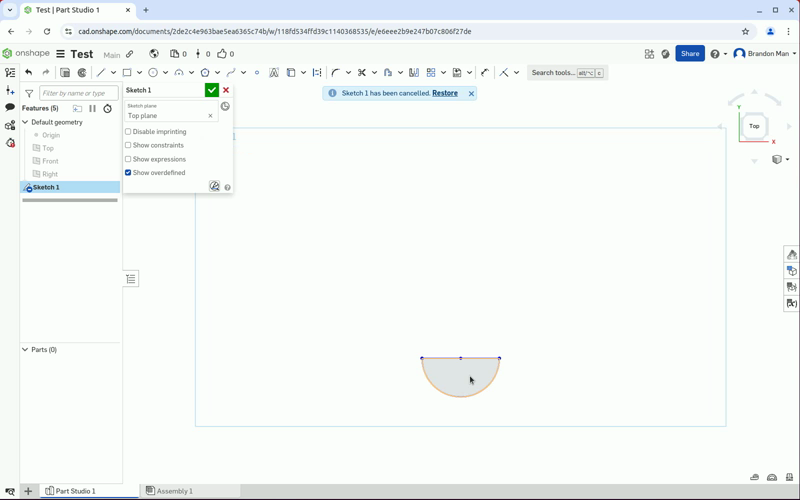
scroll(6)
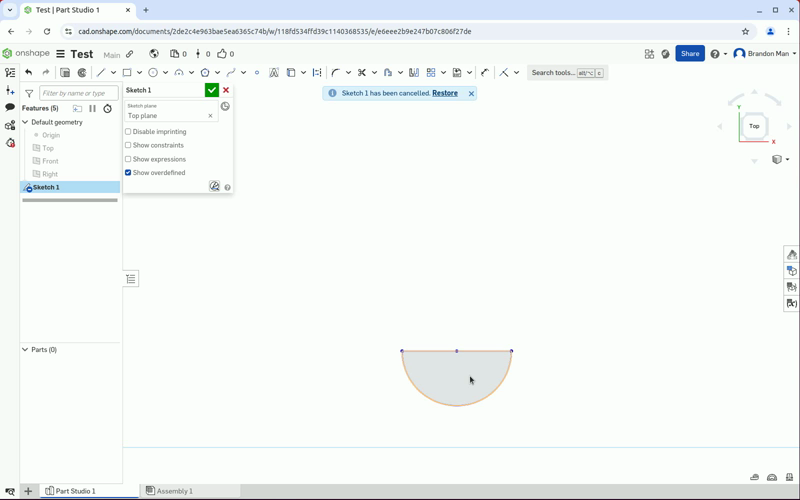
scroll(6)
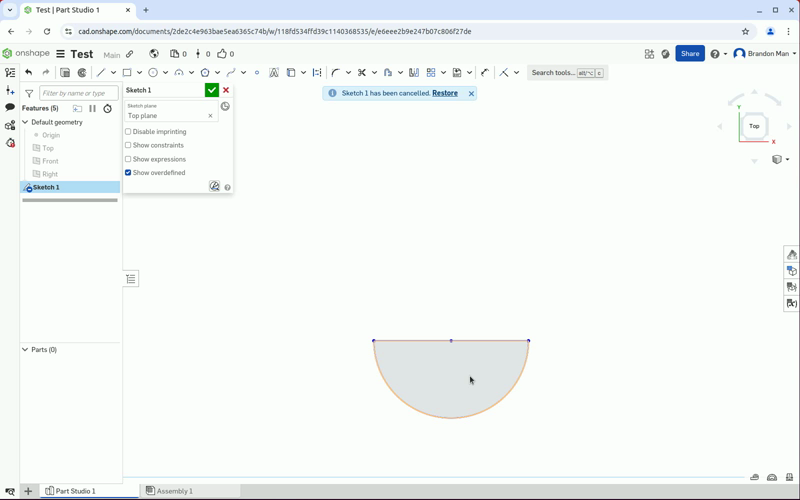
scroll(6)
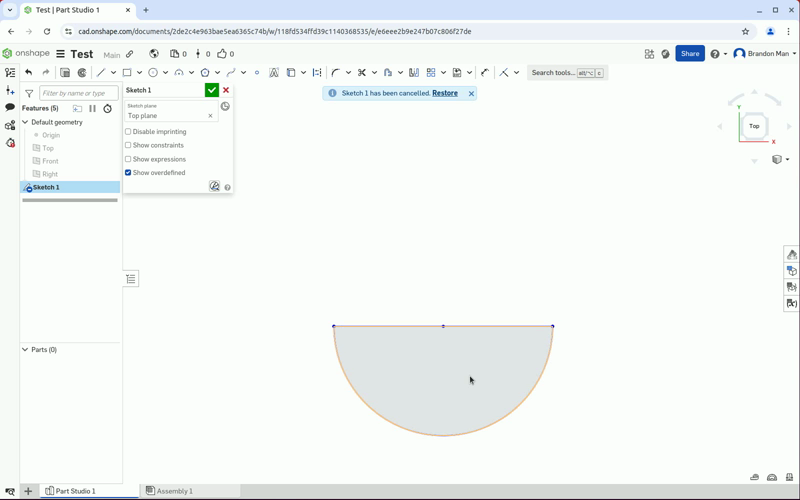
scroll(6)
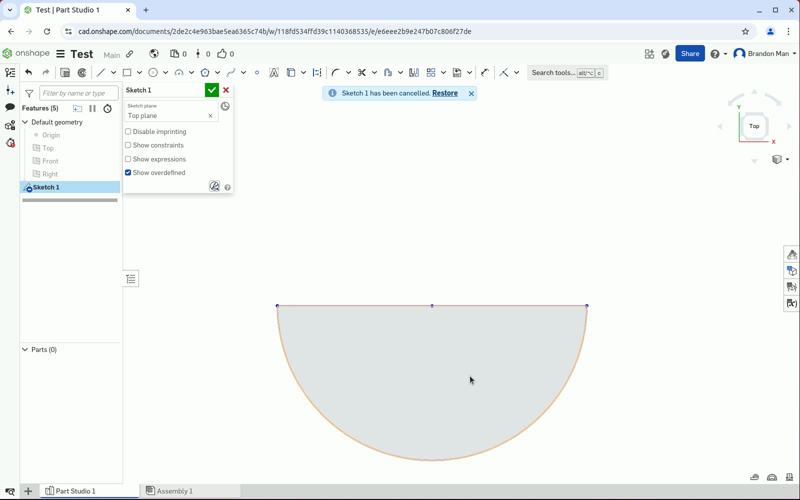
scroll(6)
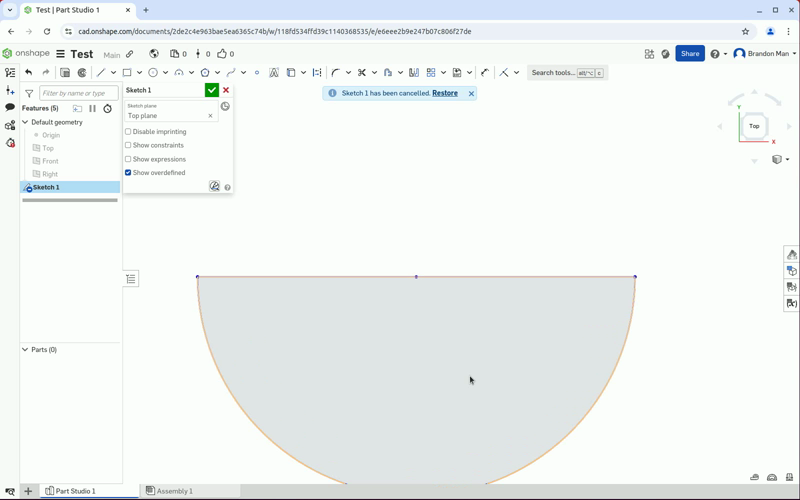
scroll(6)
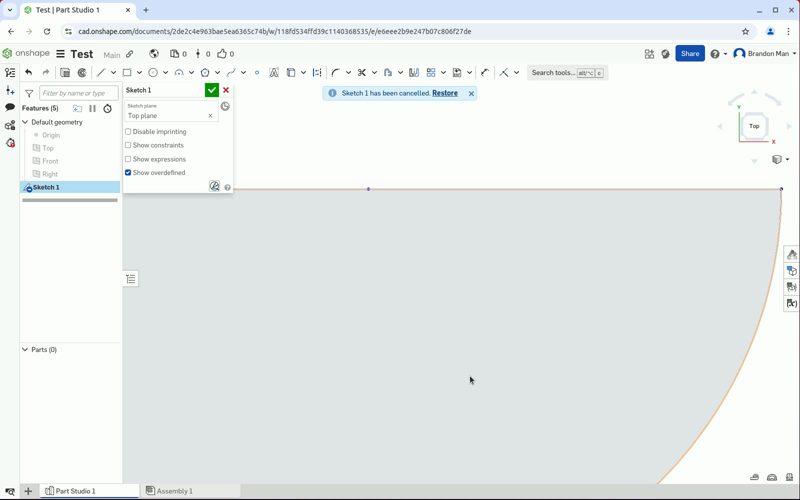
click(470, 375)
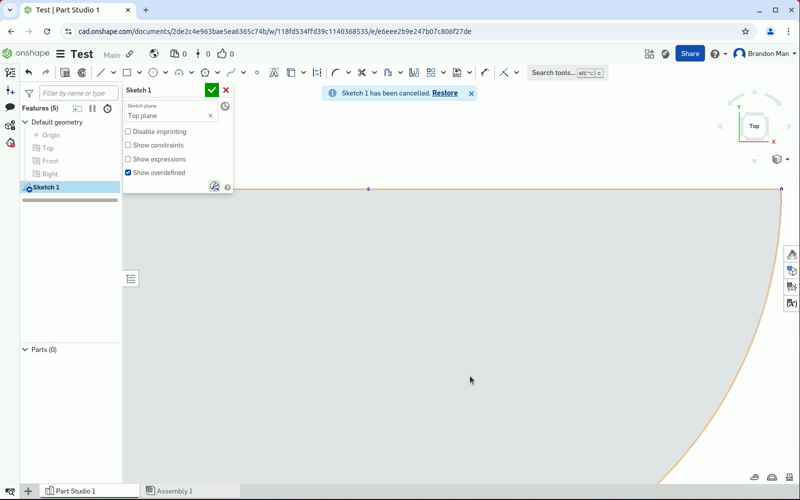
scroll(-6)
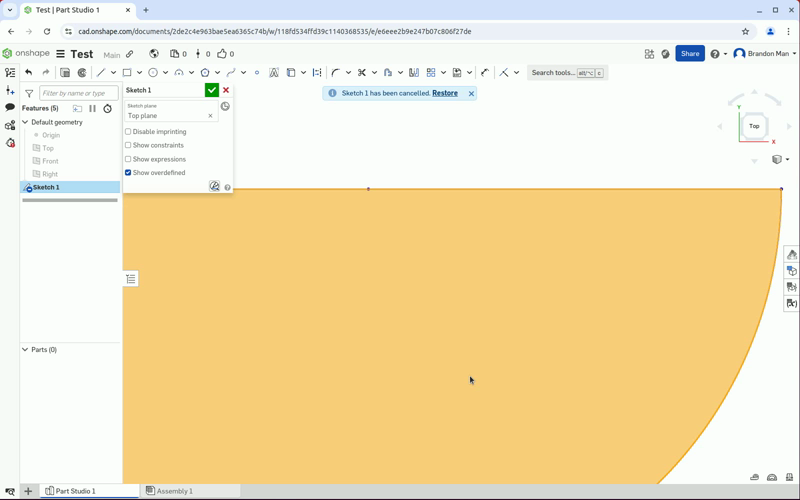
scroll(-6)
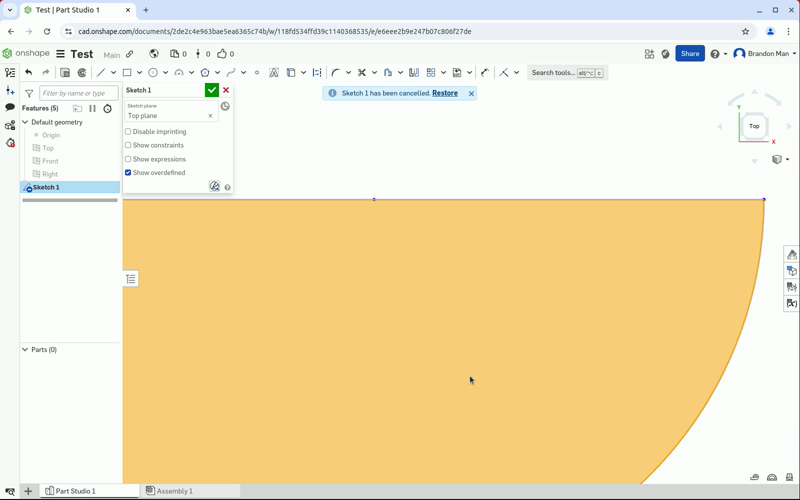
scroll(-6)
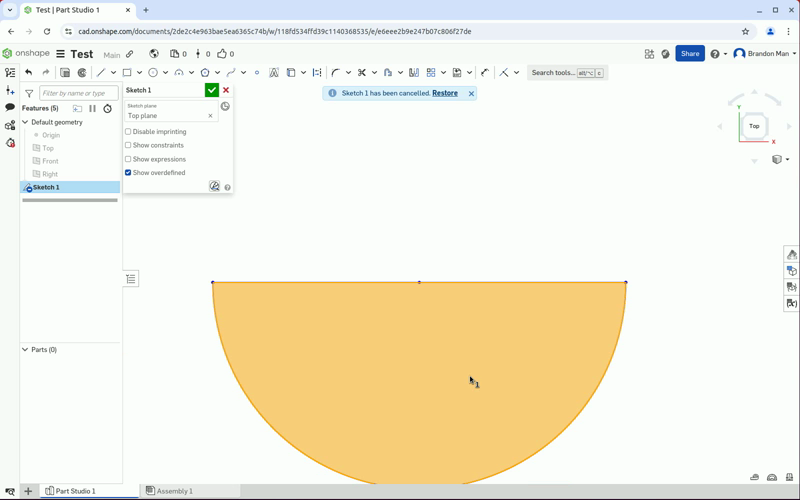
scroll(-6)
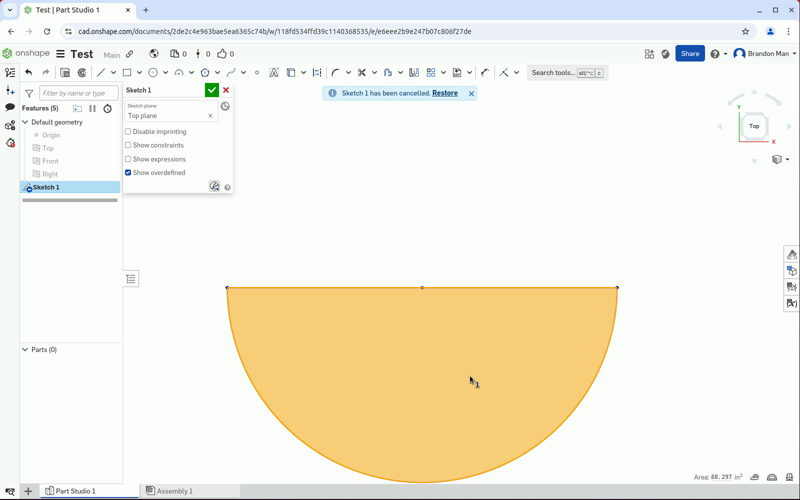
scroll(-6)
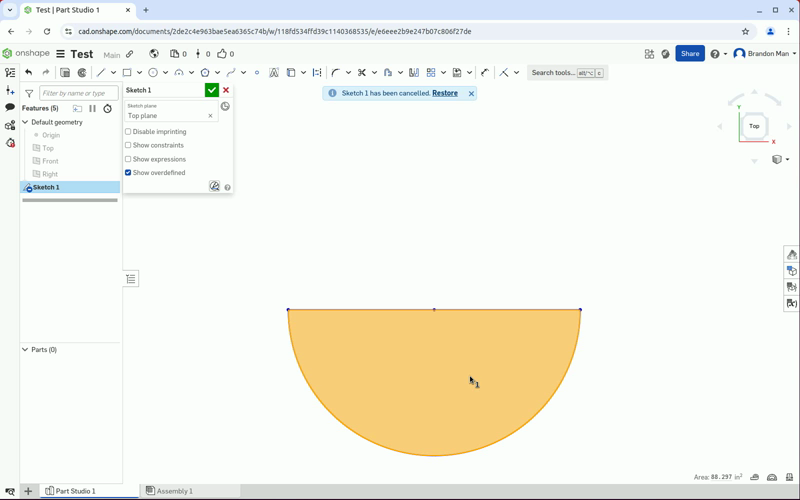
scroll(-6)
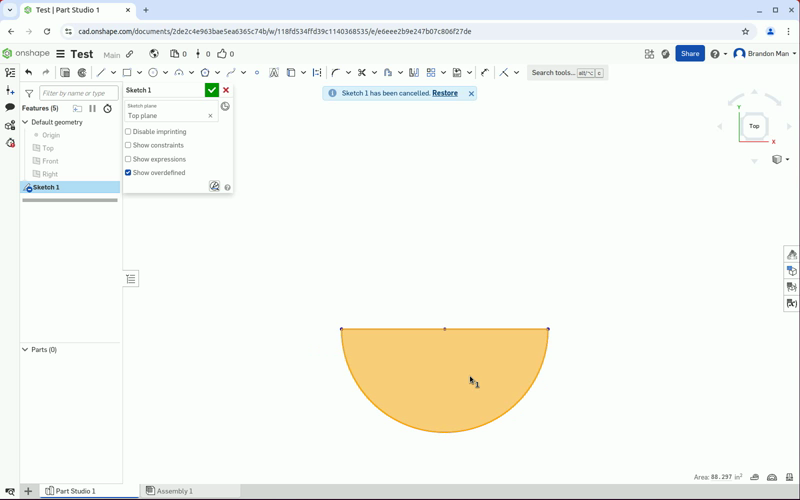
scroll(-6)
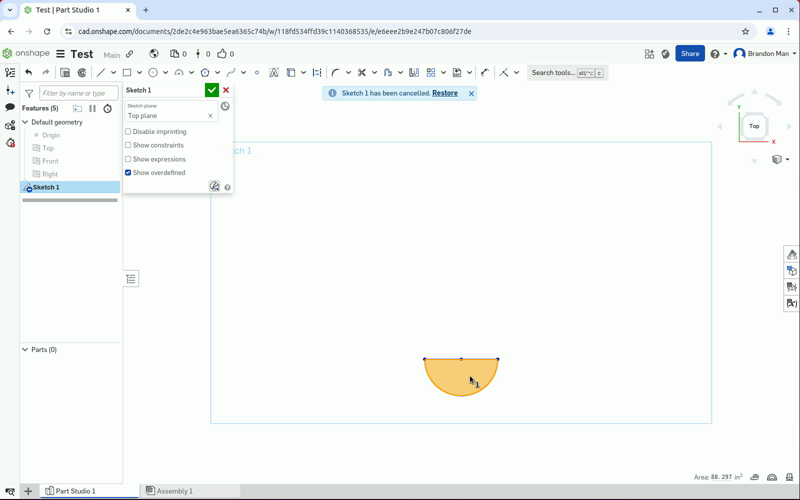
mouse_move(73, 352)
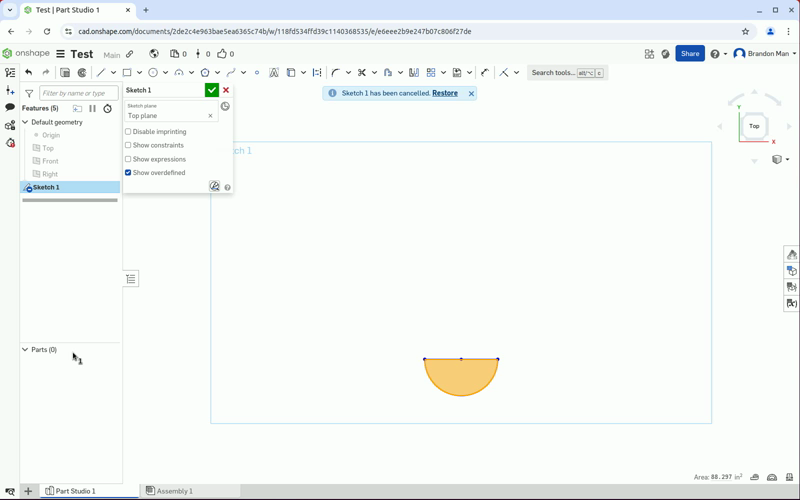
key(shift+y)
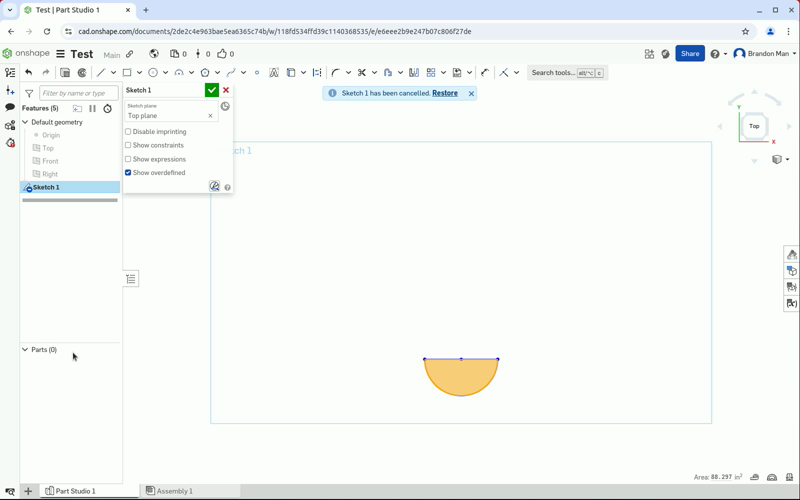
key(shift+e)
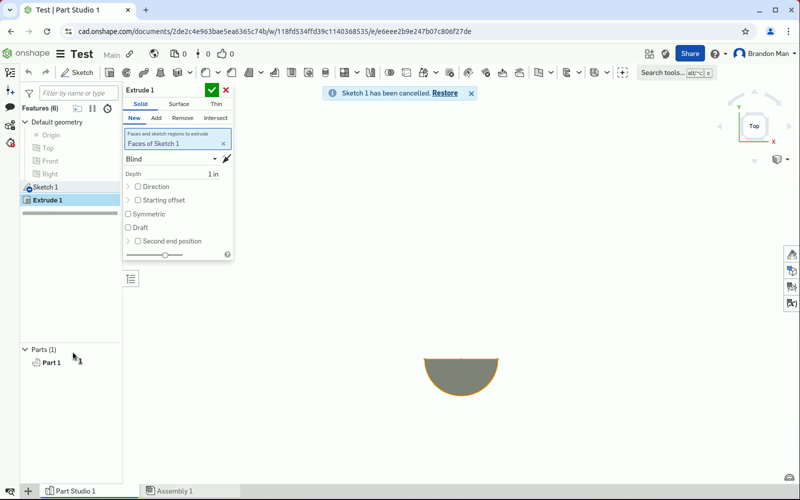
mouse_move(143, 106)
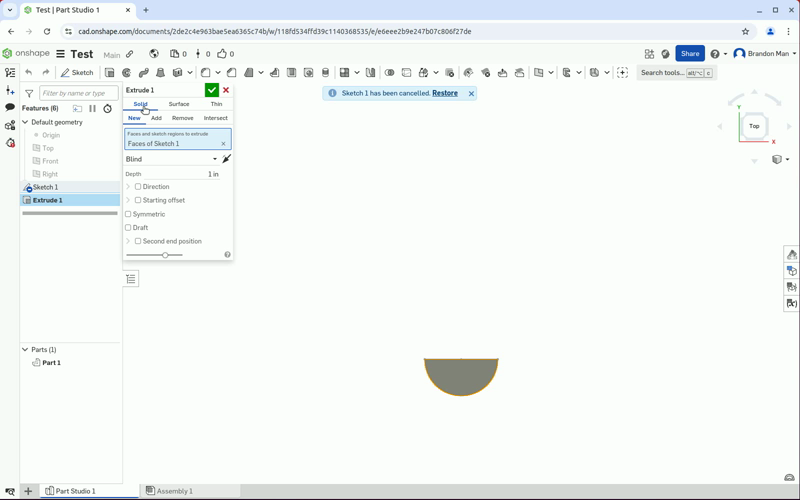
click(143, 106)
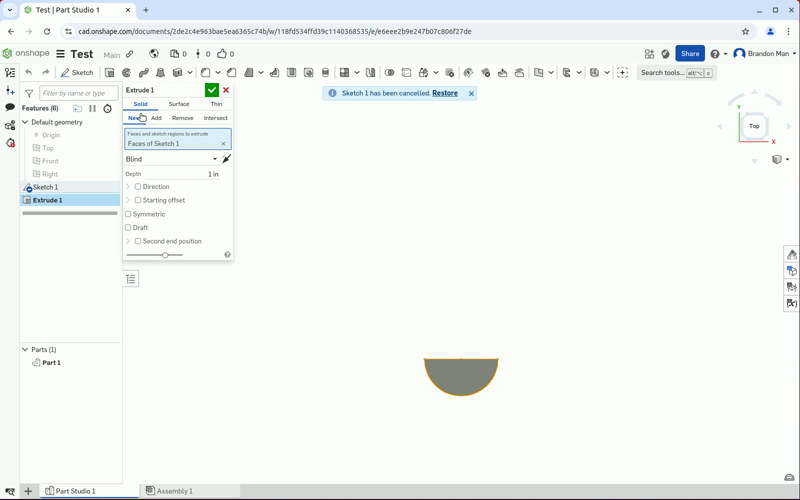
mouse_move(137, 120)
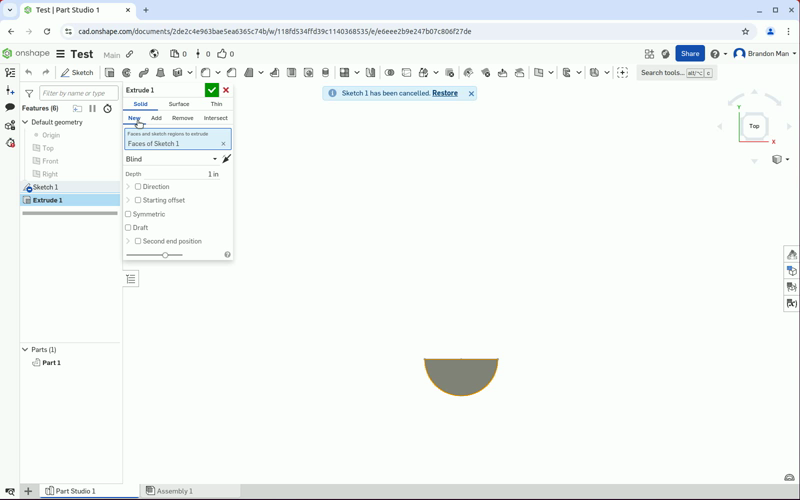
click(137, 120)
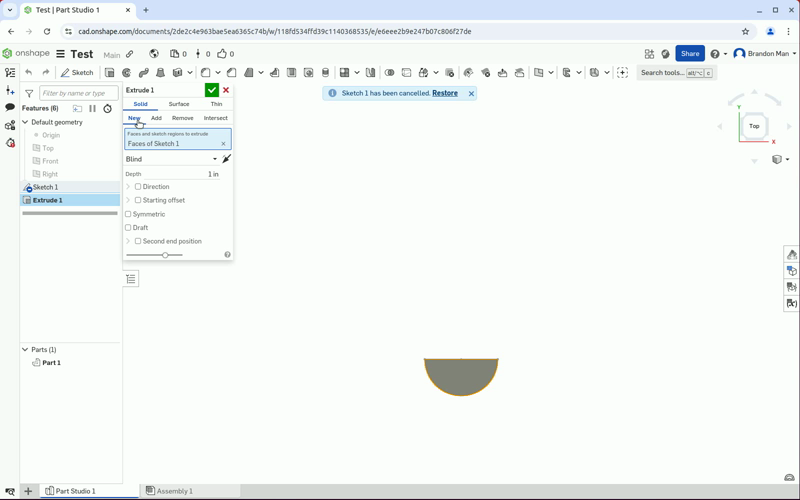
key(tab, 4)
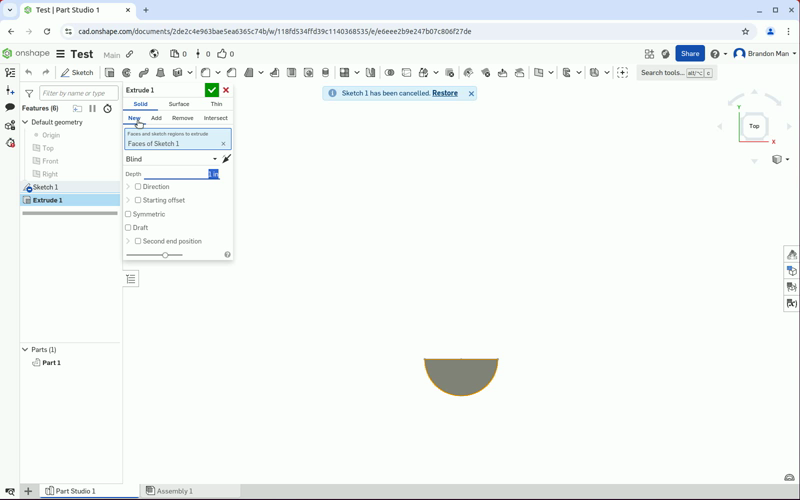
text(1.926)
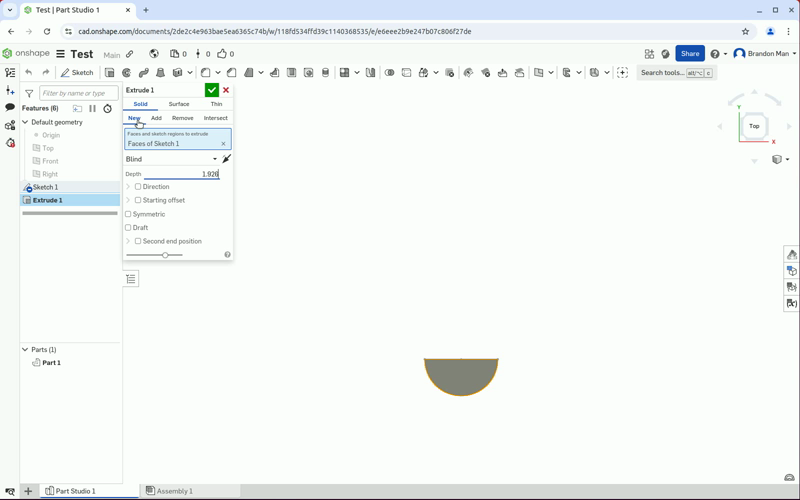
key(enter)
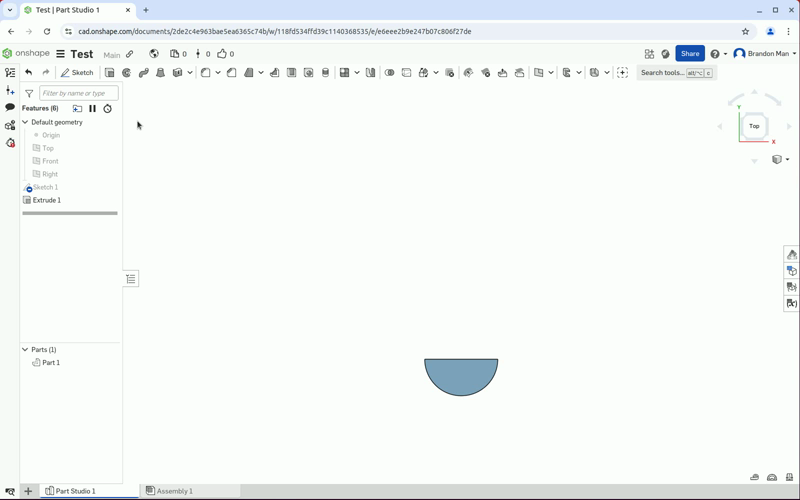
key(shift+h)
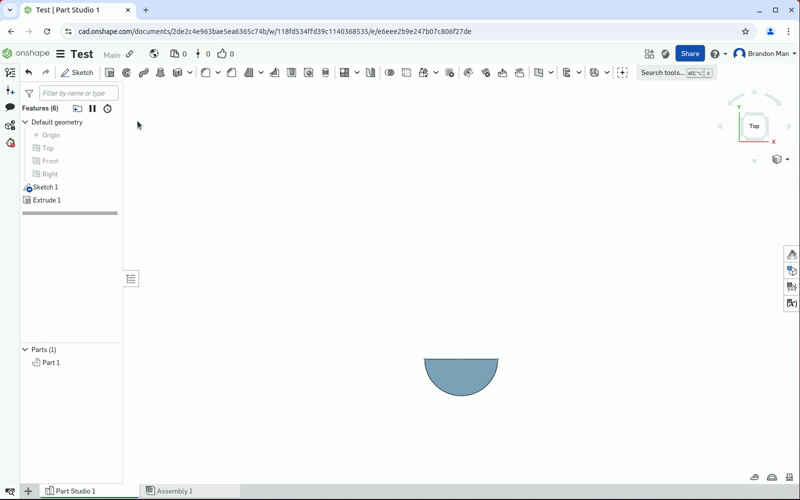
key(shift+h)
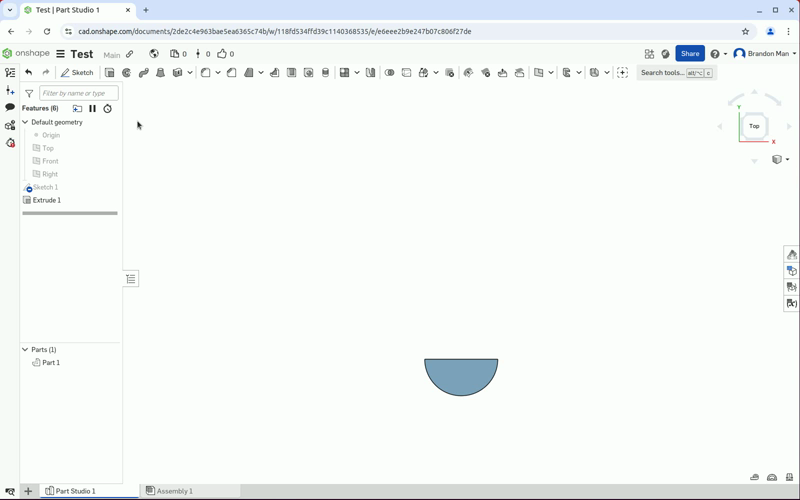
mouse_move(73, 189)
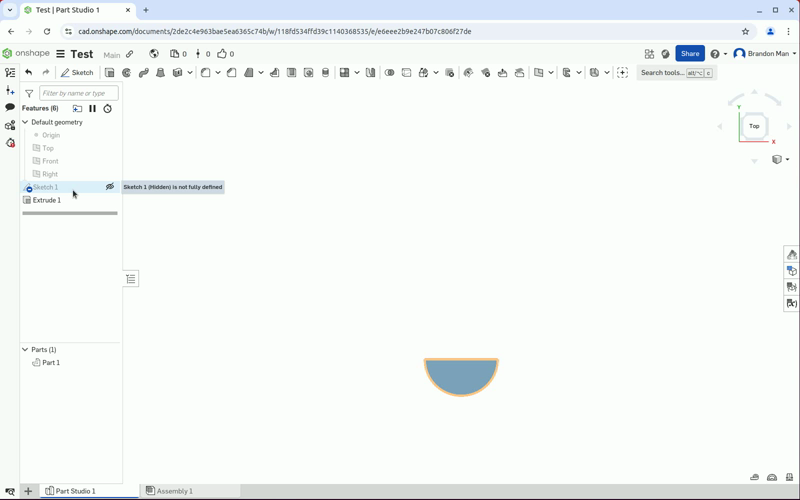
click(73, 189)
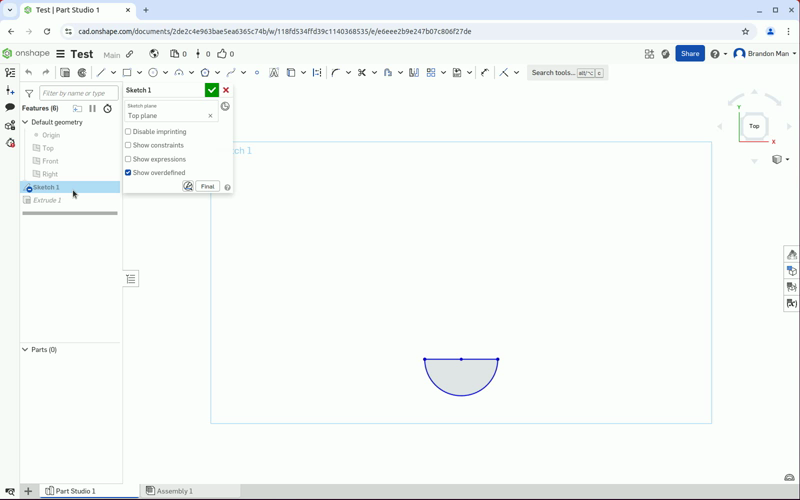
mouse_move(229, 92)
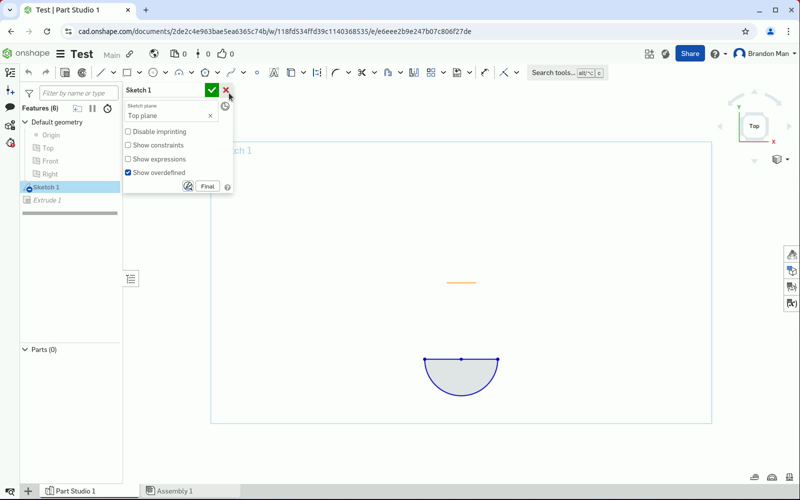
click(229, 92)
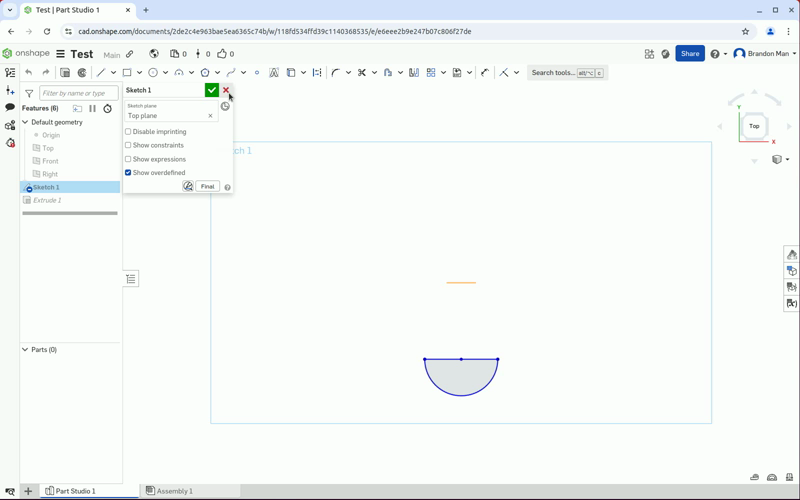
key(shift+s)
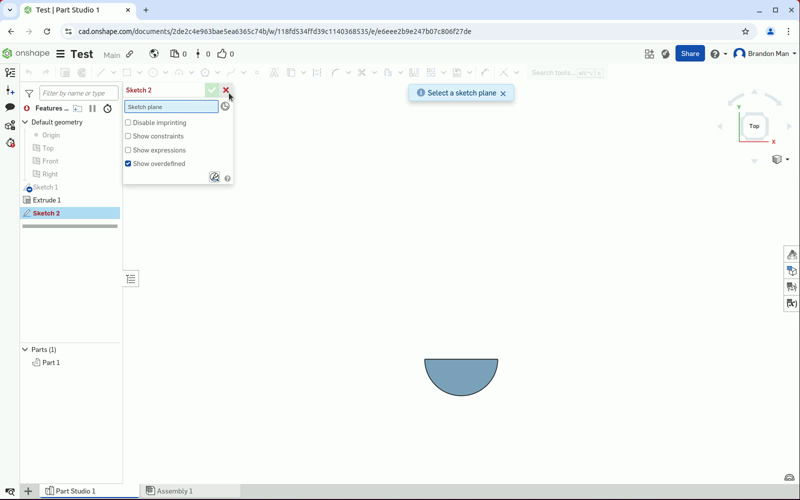
mouse_move(73, 150)
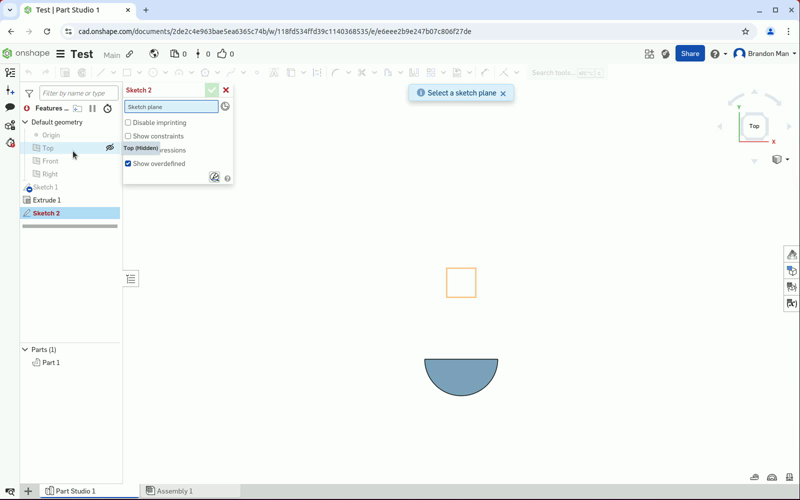
click(73, 150)
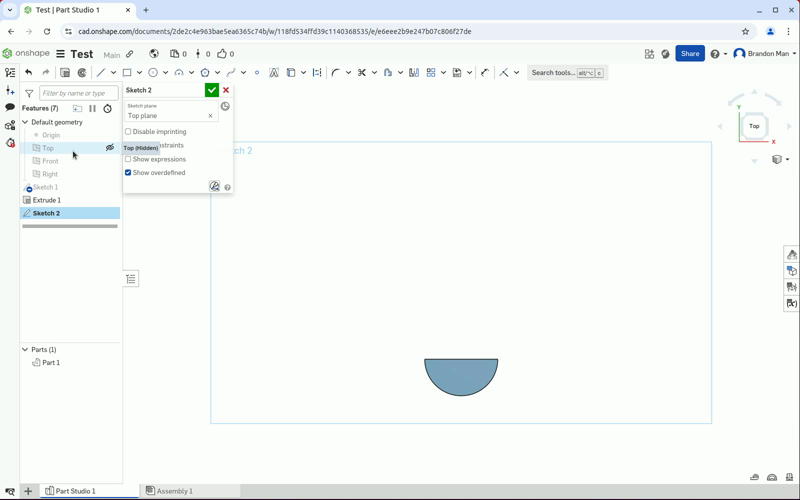
mouse_move(73, 352)
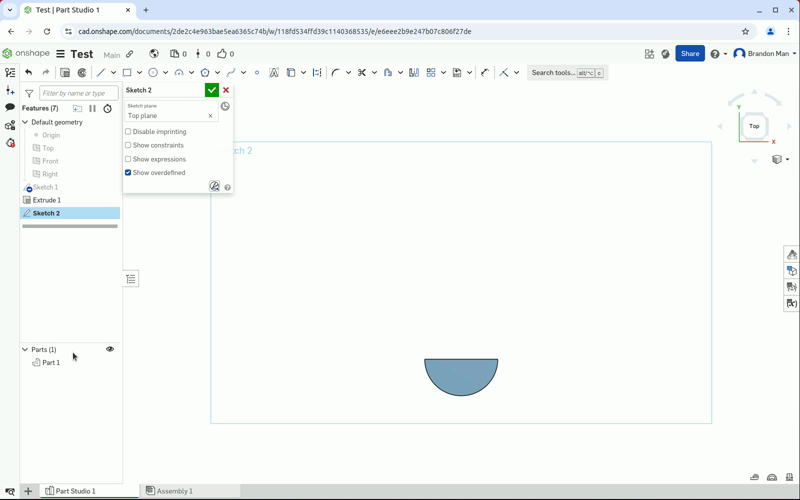
key(y)
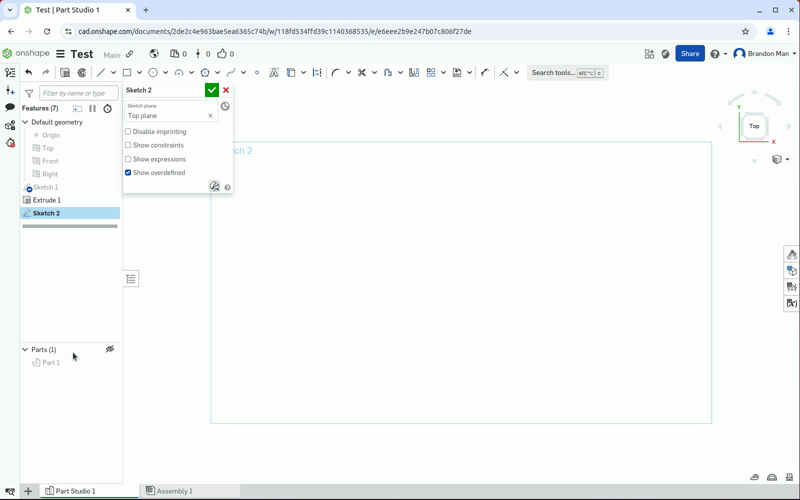
key(l)
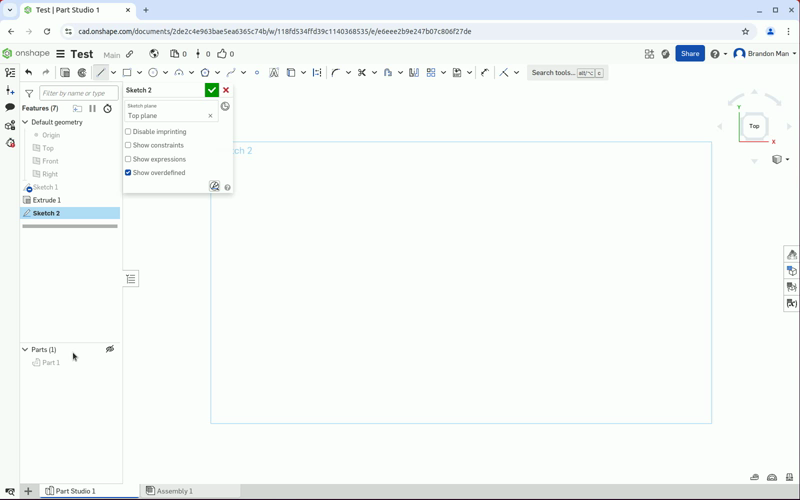
key_down(shift)
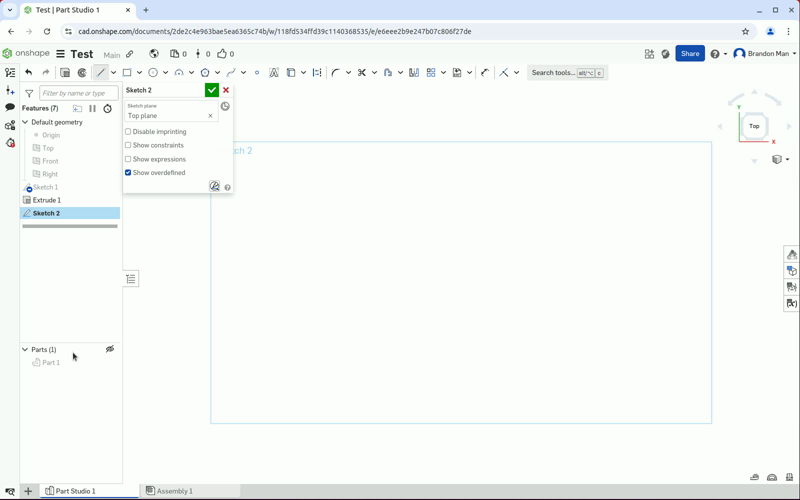
mouse_move(424, 267)
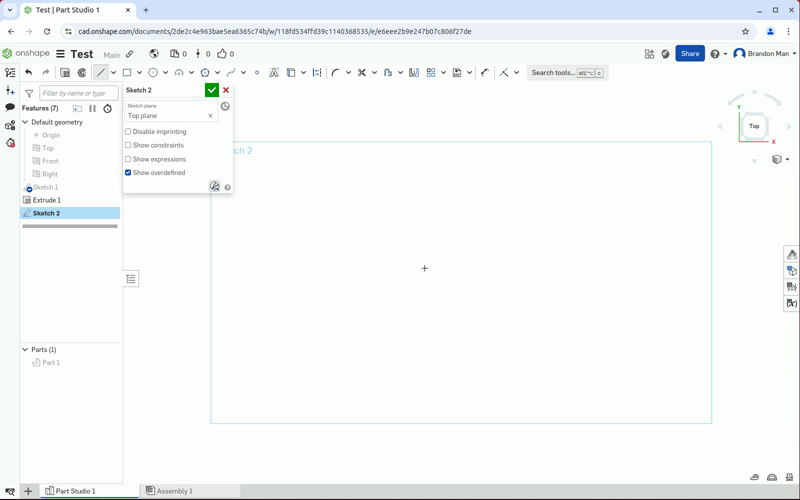
click(424, 267)
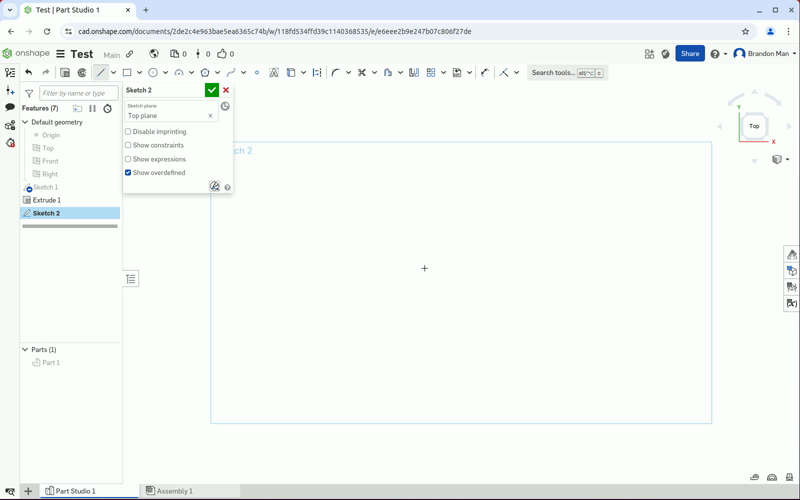
key_up(shift)
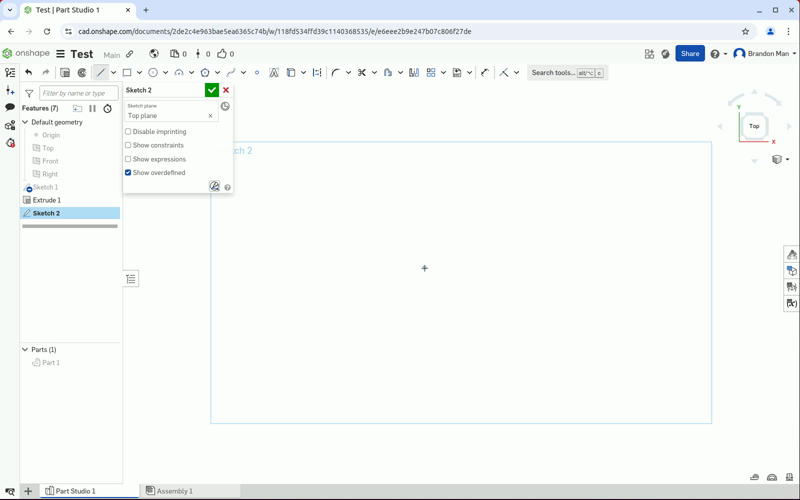
key_down(shift)
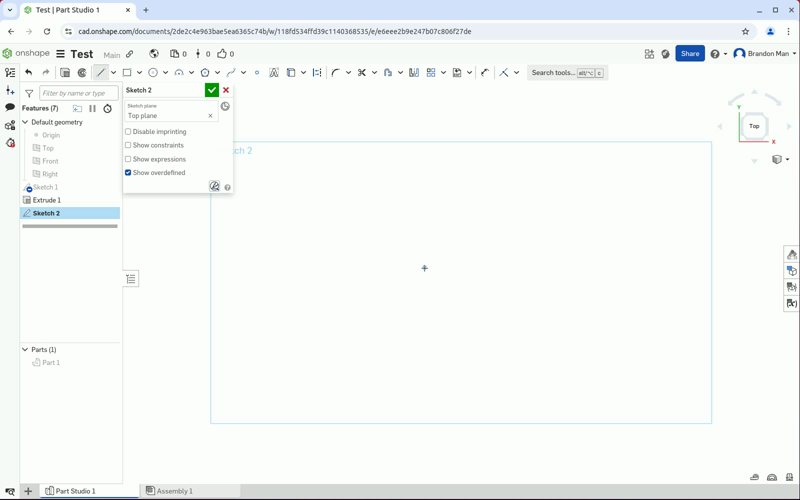
mouse_move(454, 267)
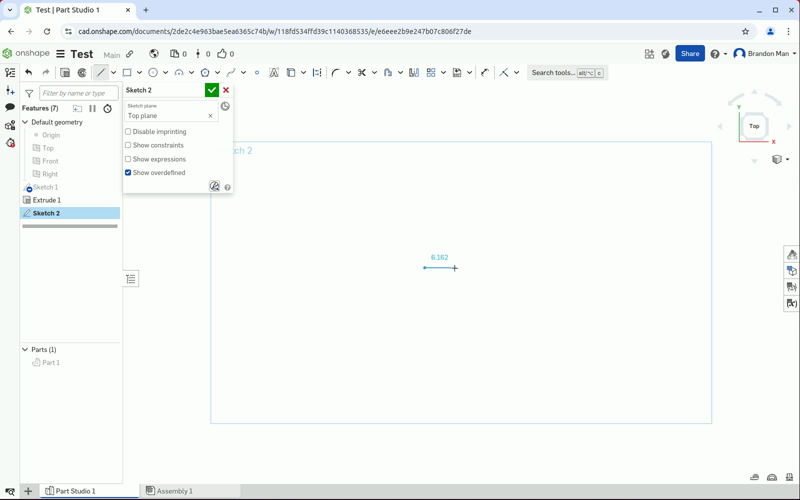
mouse_move(461, 267)
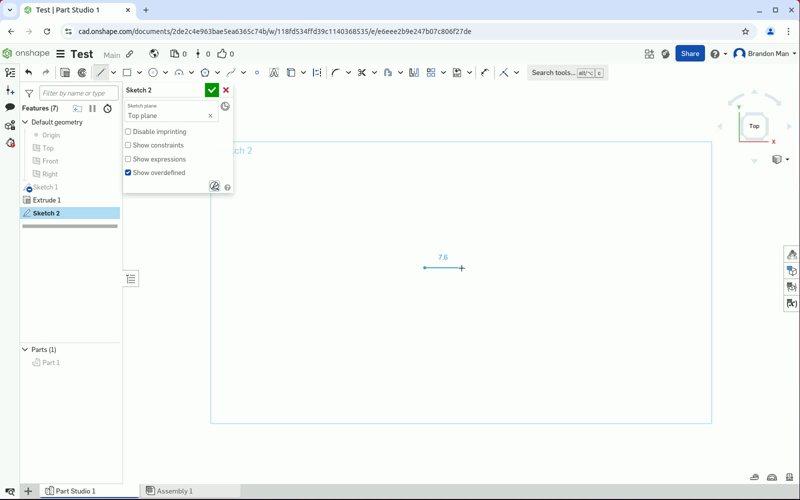
click(461, 267)
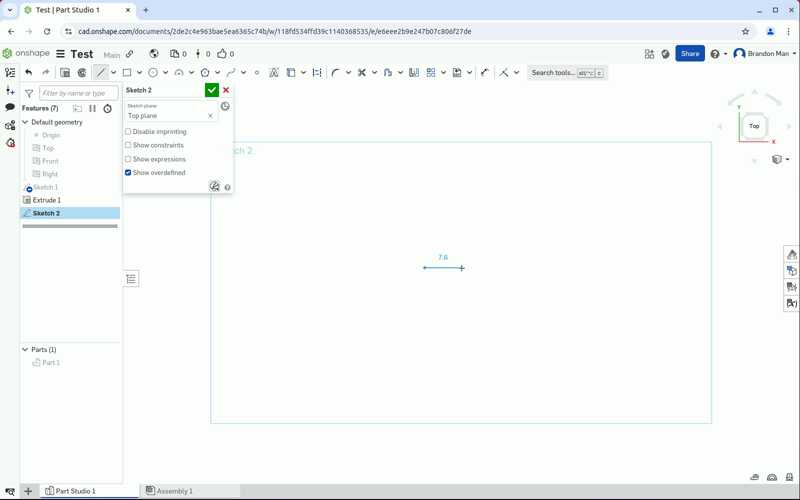
key_up(shift)
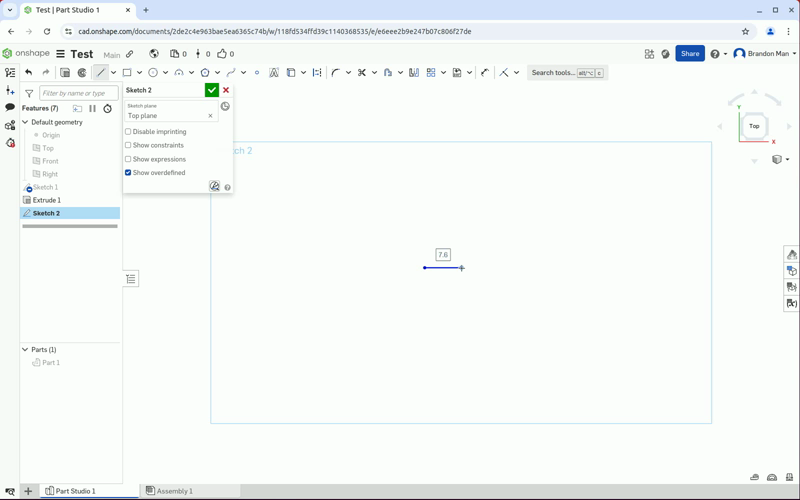
key_down(shift)
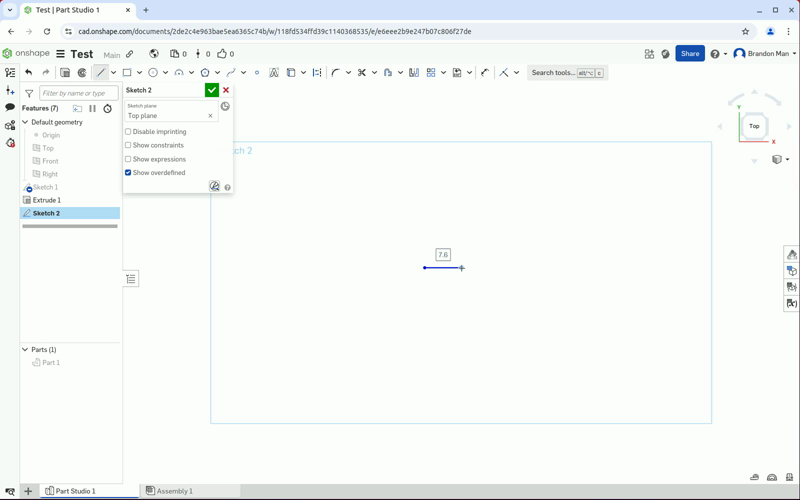
mouse_move(491, 267)
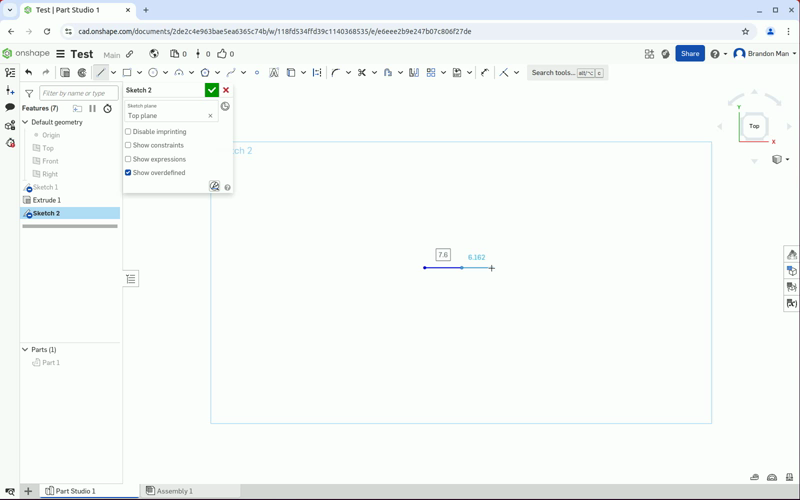
mouse_move(461, 242)
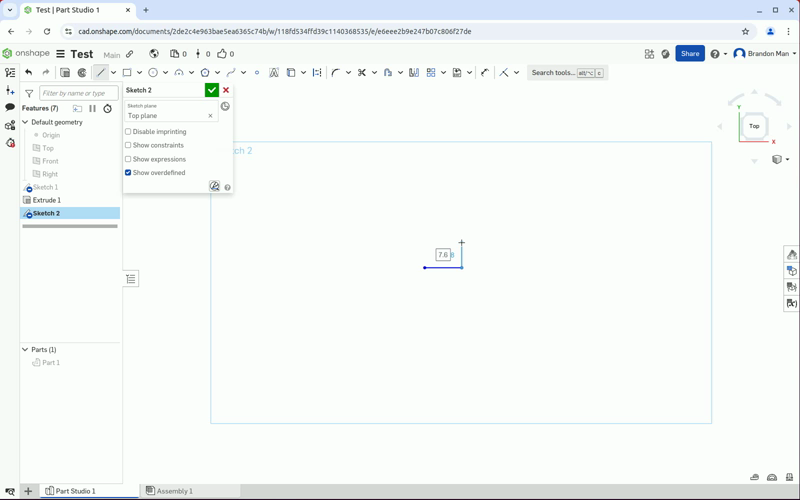
click(461, 242)
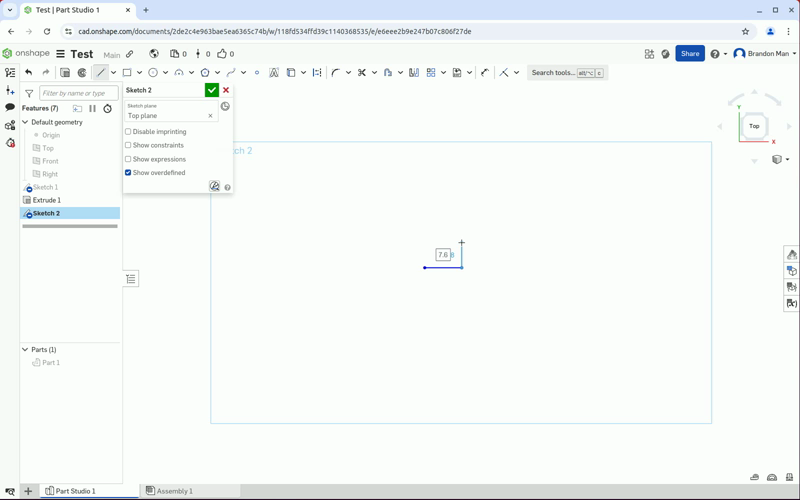
key_up(shift)
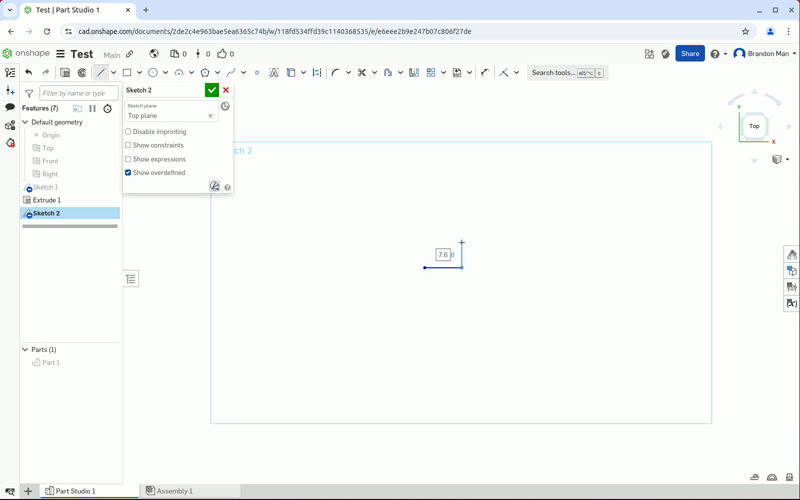
key_down(shift)
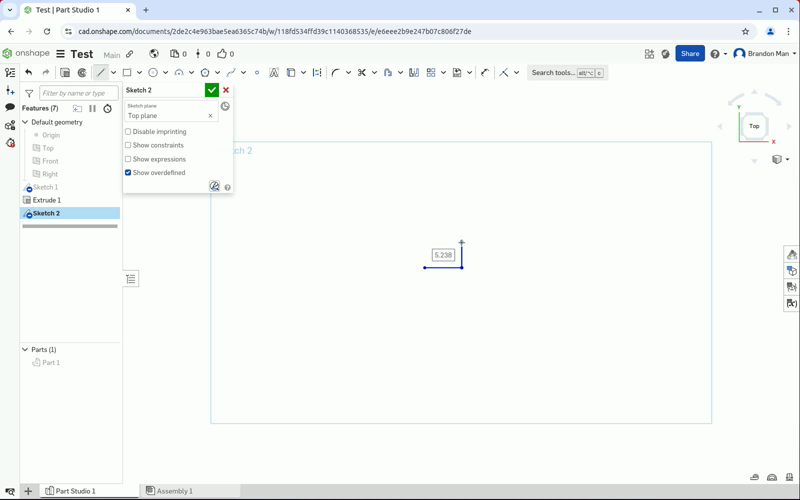
mouse_move(491, 242)
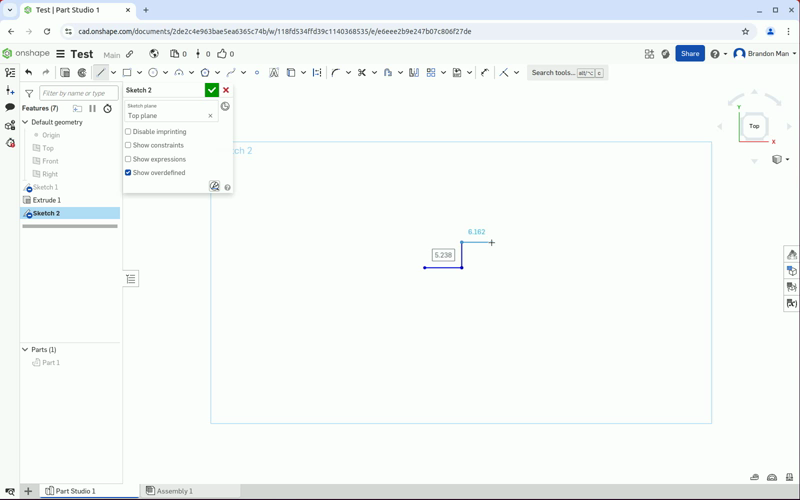
mouse_move(424, 242)
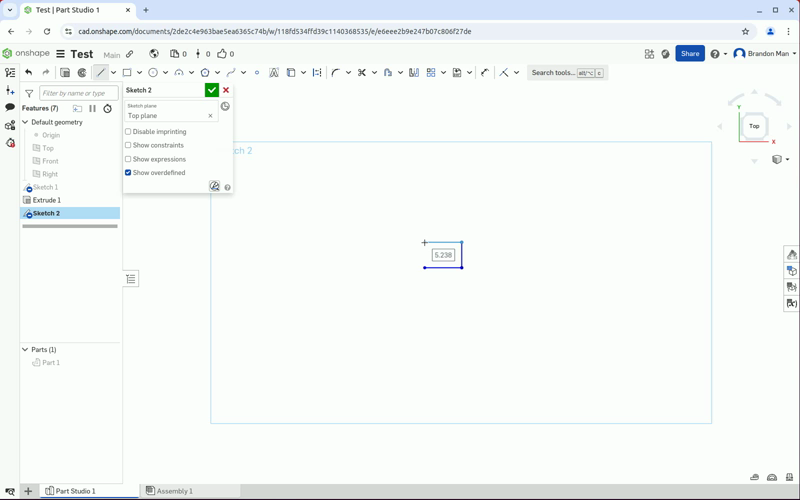
click(424, 242)
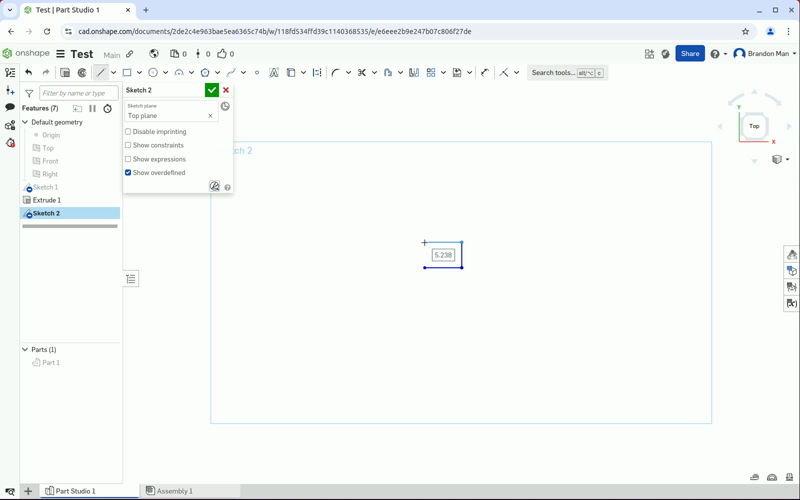
key_up(shift)
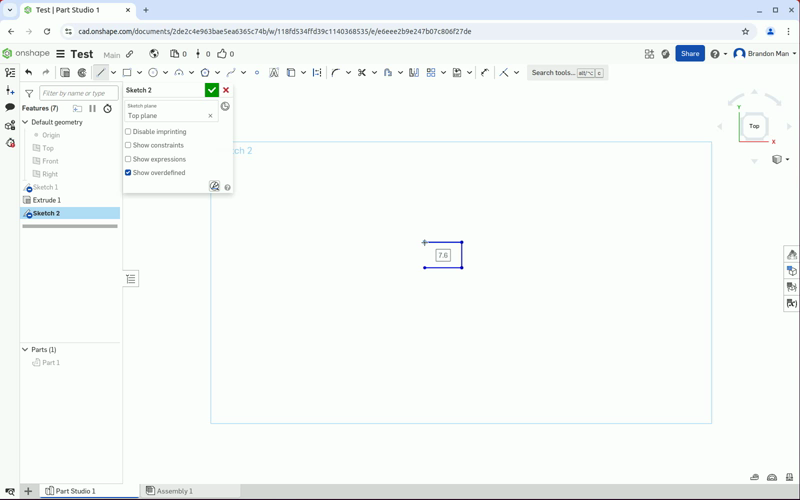
mouse_move(454, 242)
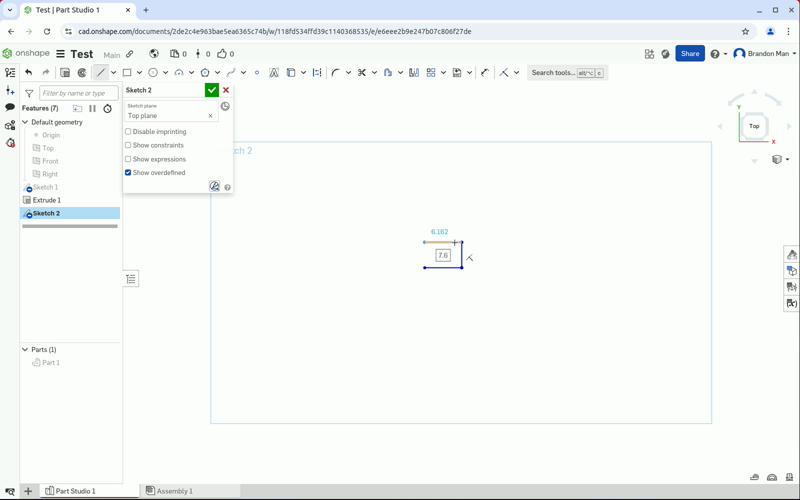
key_down(shift)
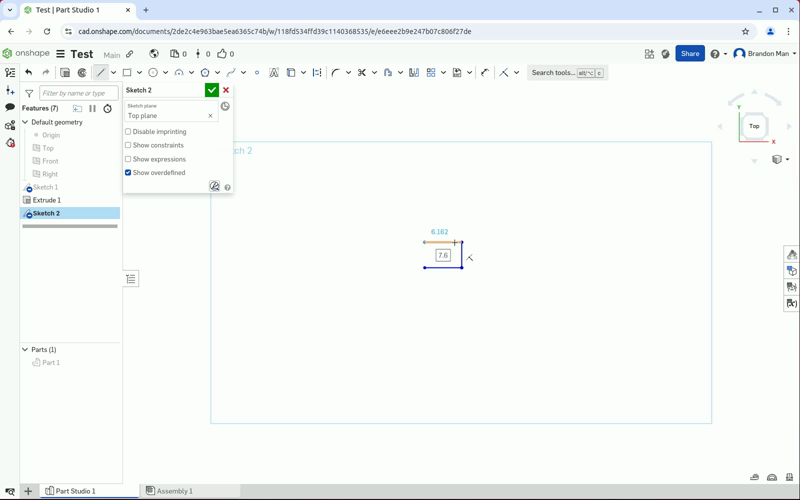
mouse_move(424, 267)
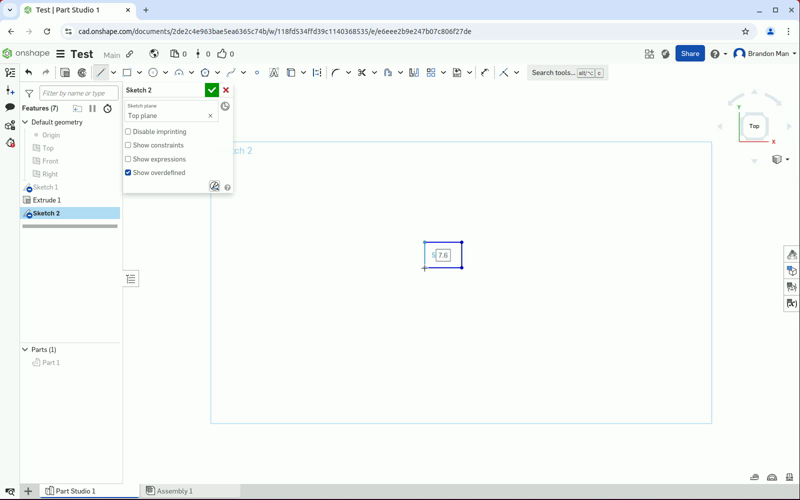
key_up(shift)
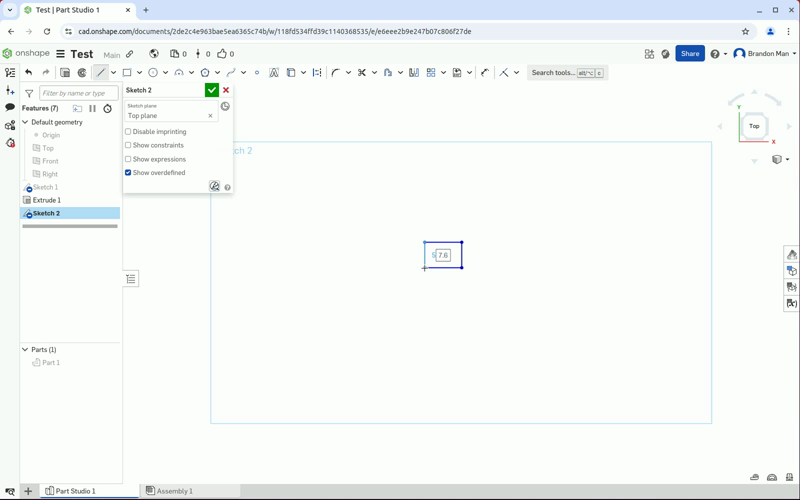
click(424, 267)
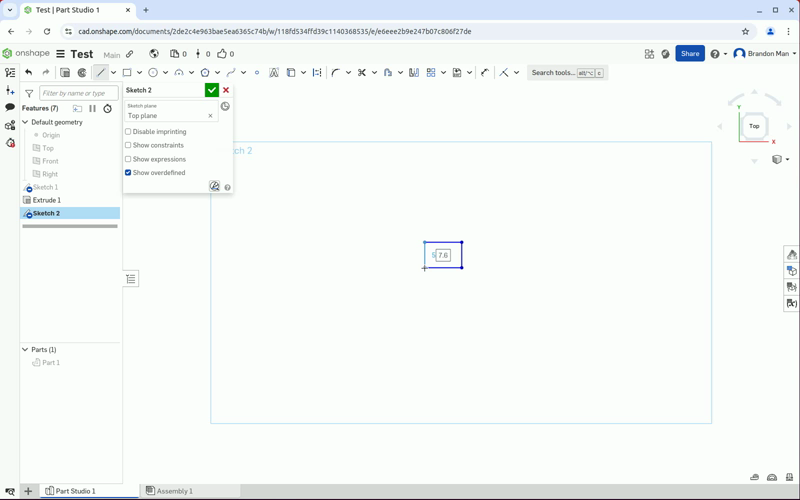
key(esc)
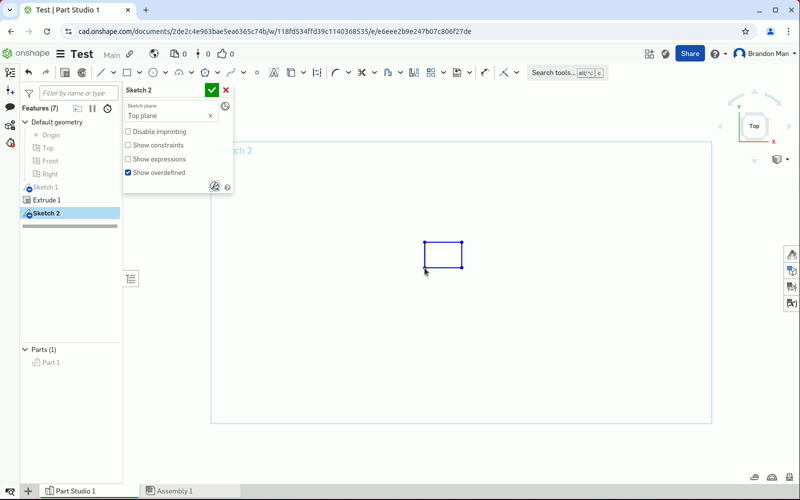
mouse_move(432, 248)
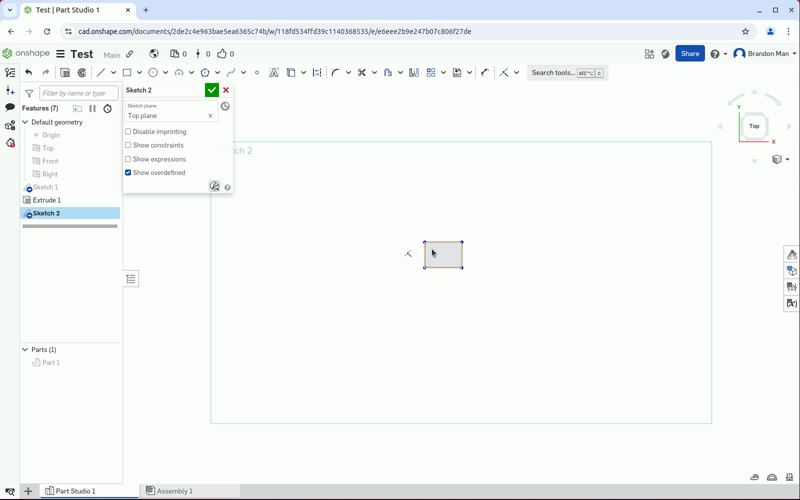
scroll(6)
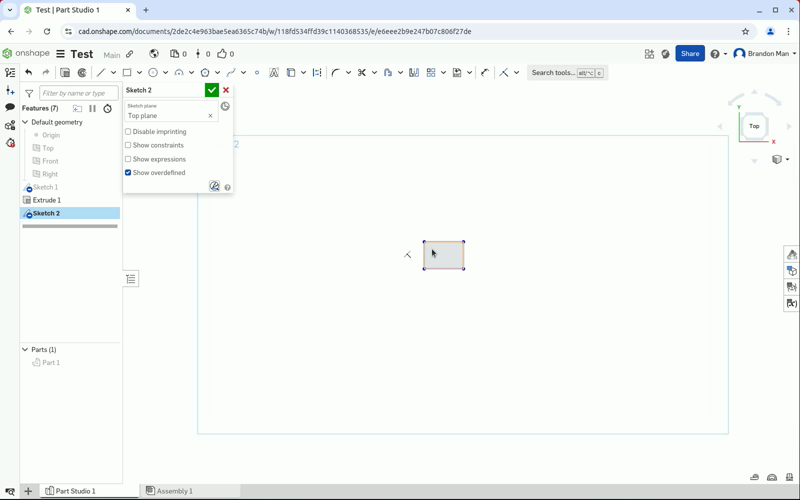
scroll(6)
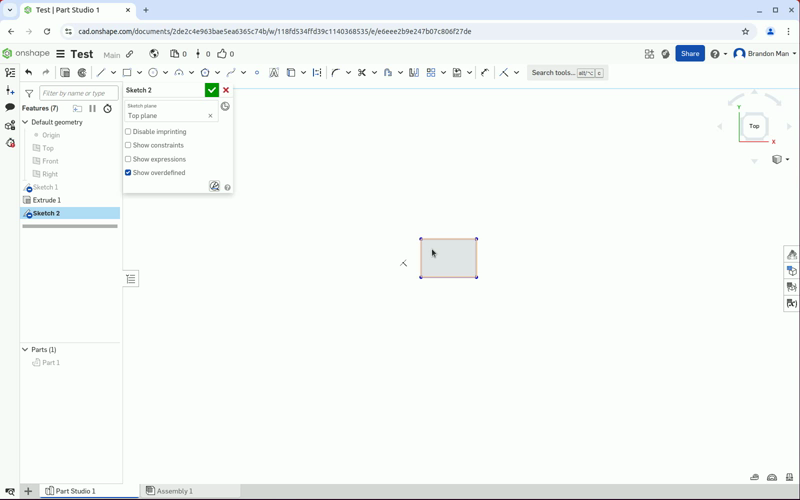
scroll(6)
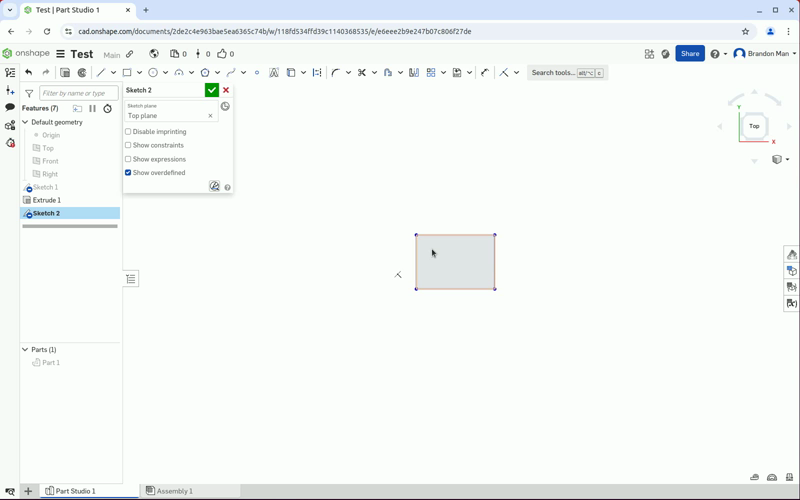
scroll(6)
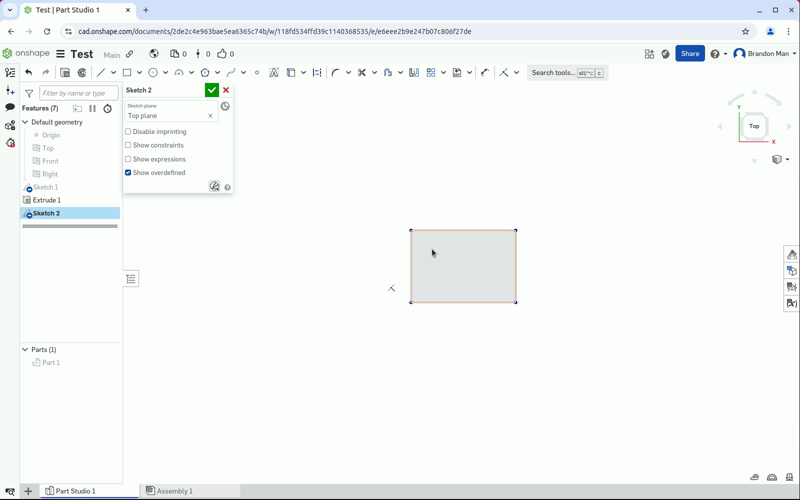
scroll(6)
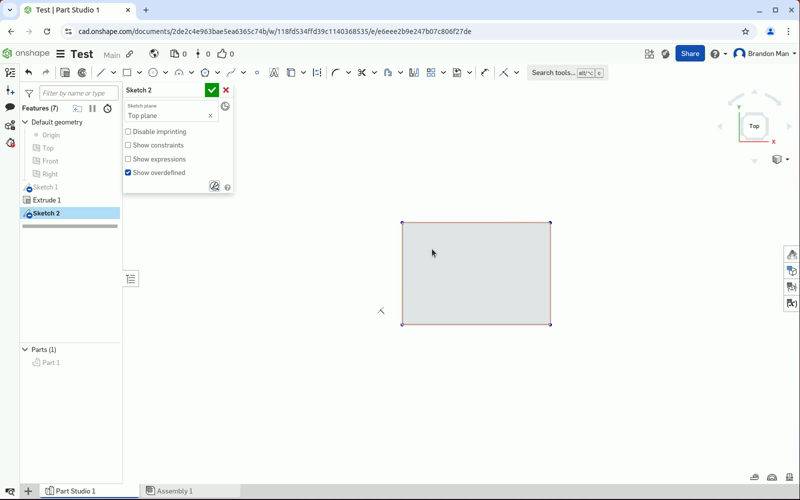
scroll(6)
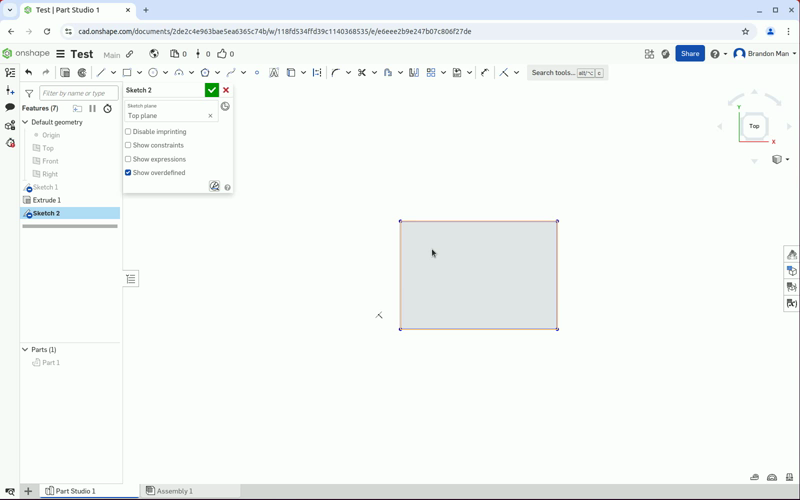
scroll(6)
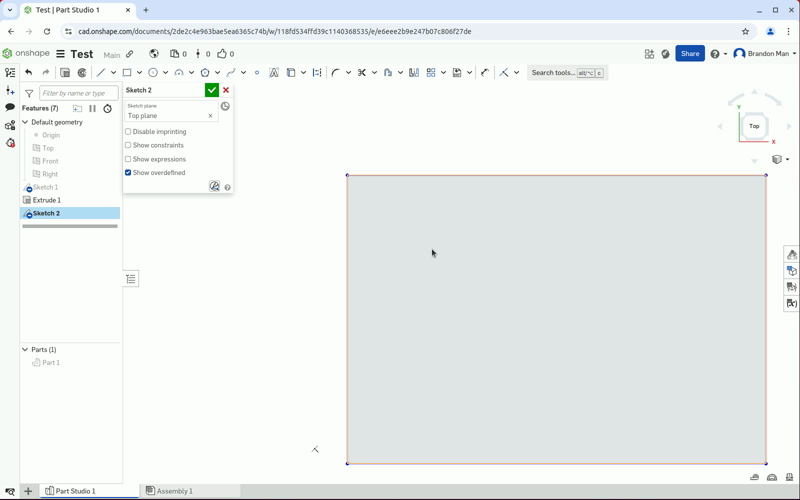
click(432, 248)
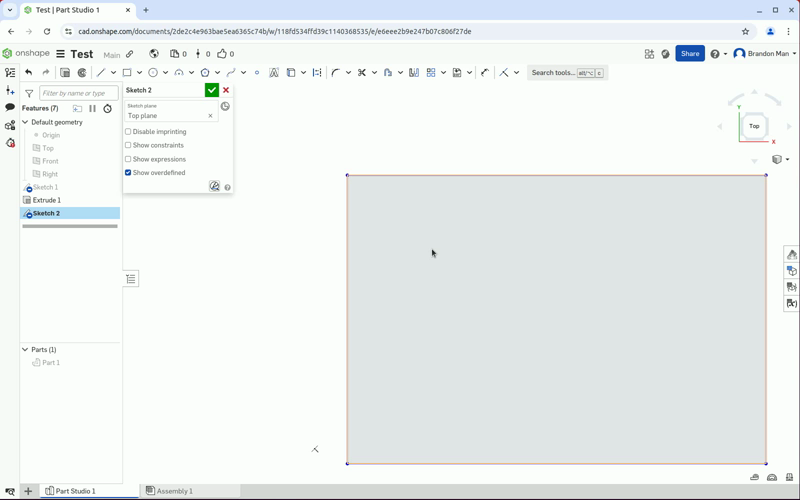
scroll(-6)
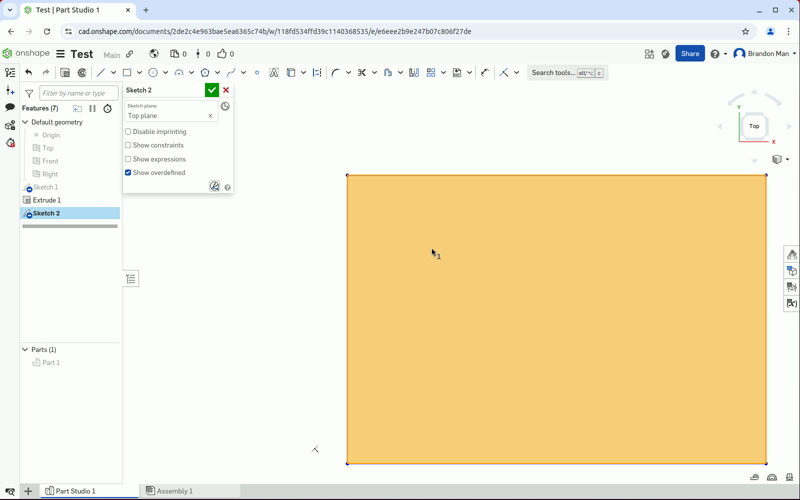
scroll(-6)
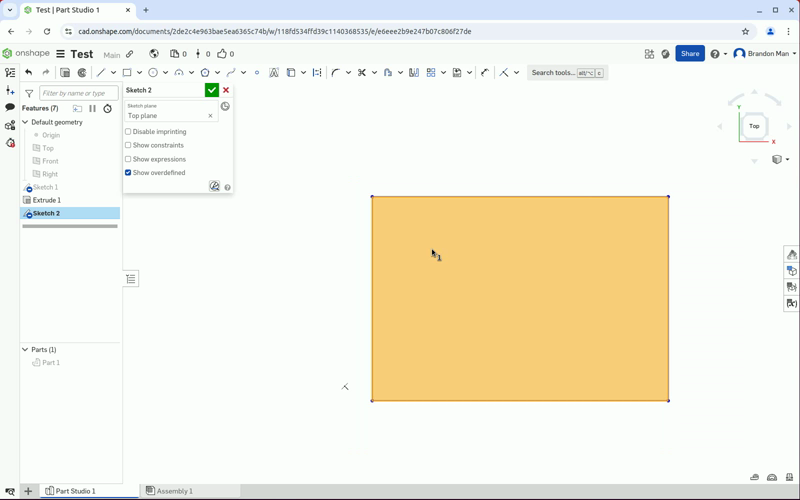
scroll(-6)
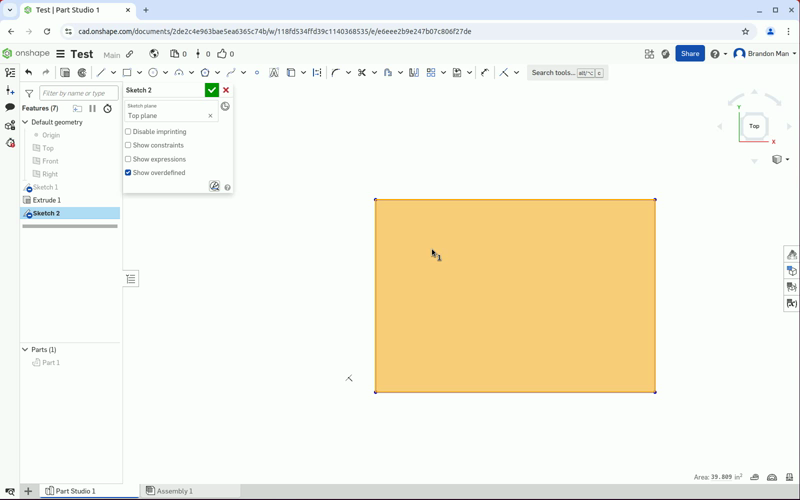
scroll(-6)
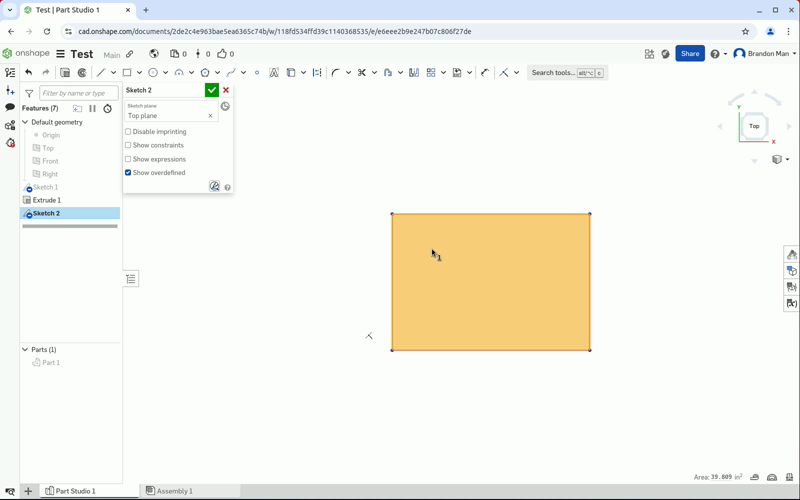
scroll(-6)
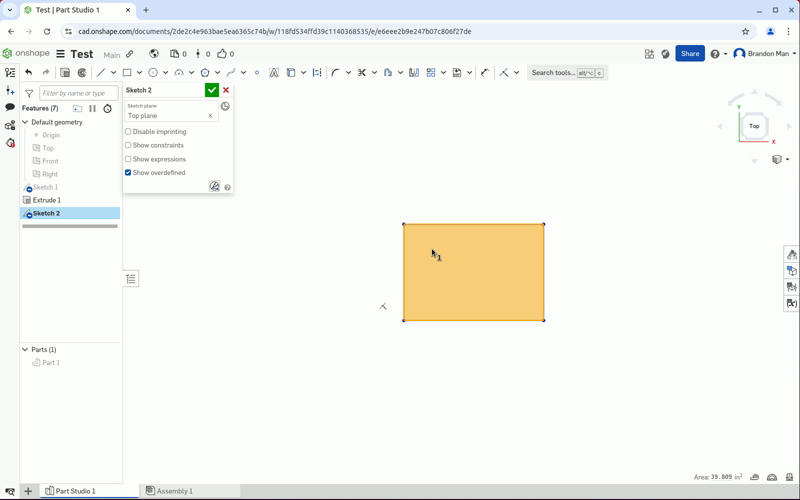
scroll(-6)
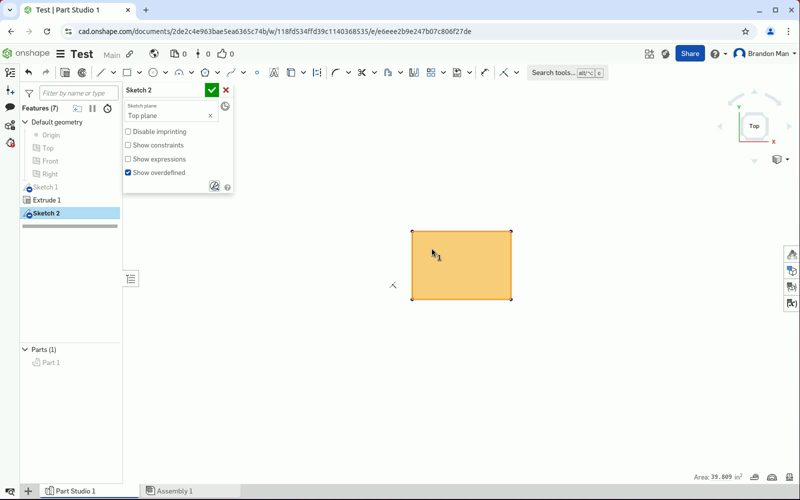
scroll(-6)
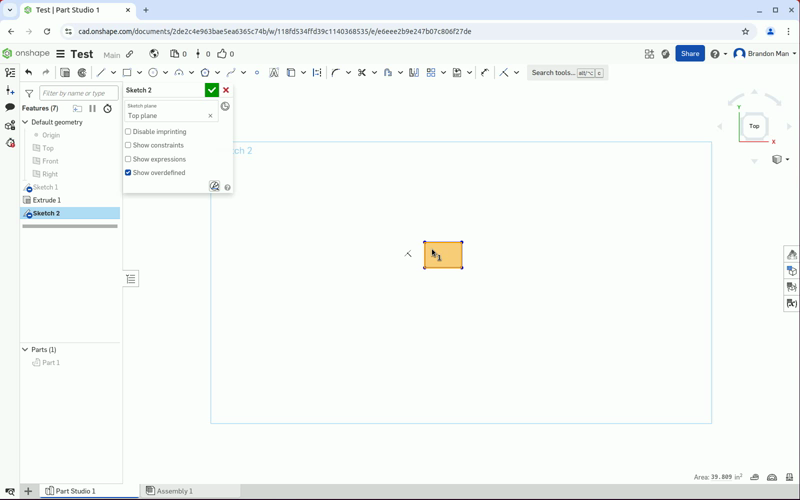
mouse_move(73, 352)
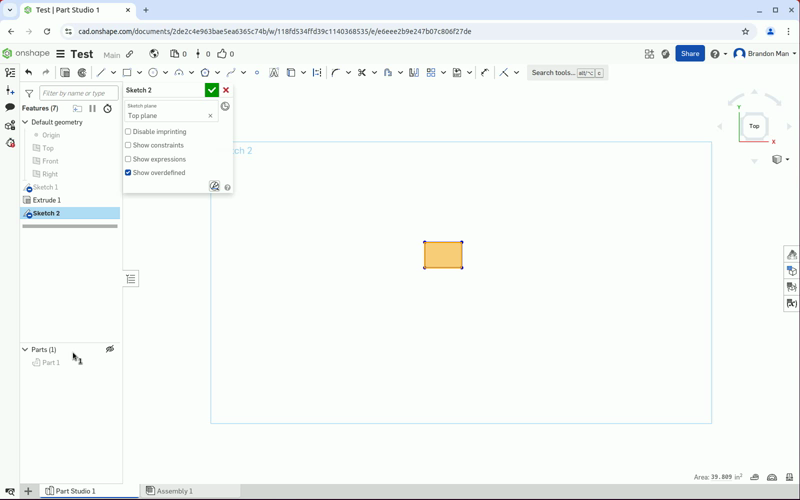
key(shift+y)
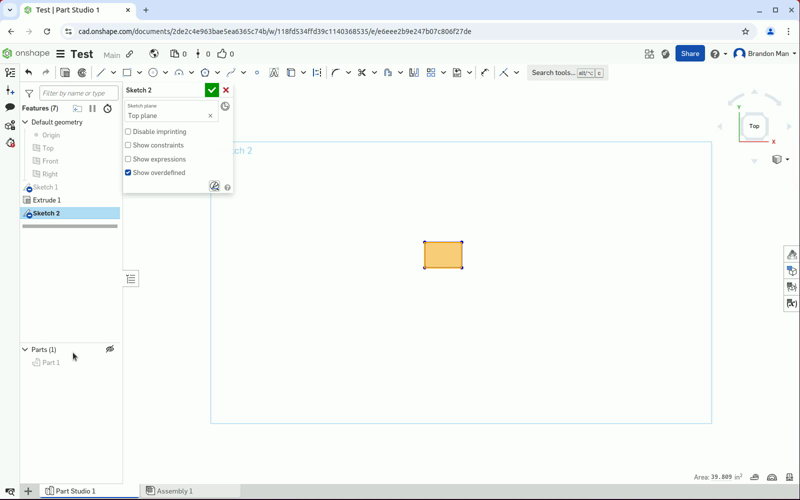
key(shift+e)
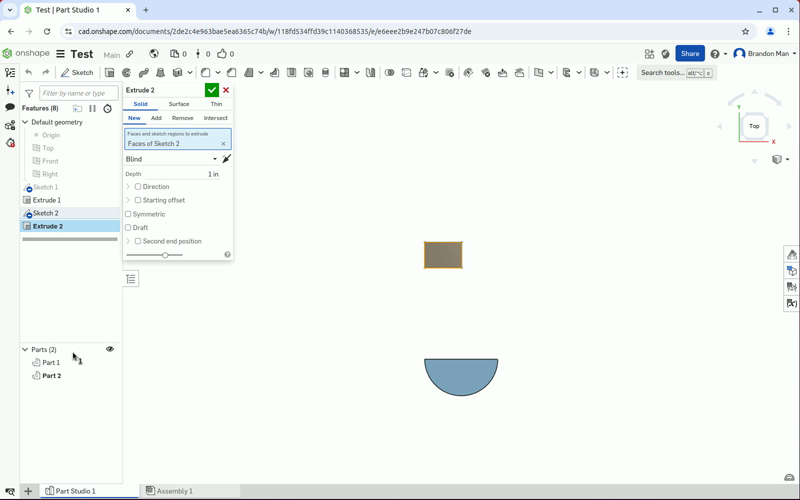
mouse_move(143, 106)
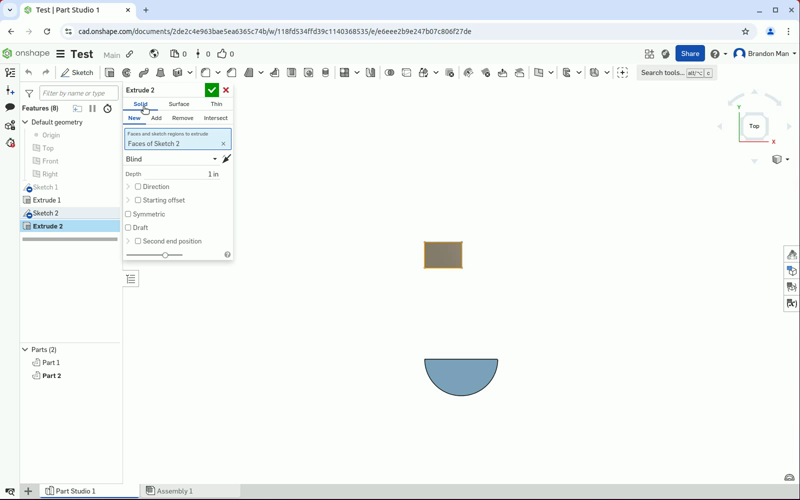
click(143, 106)
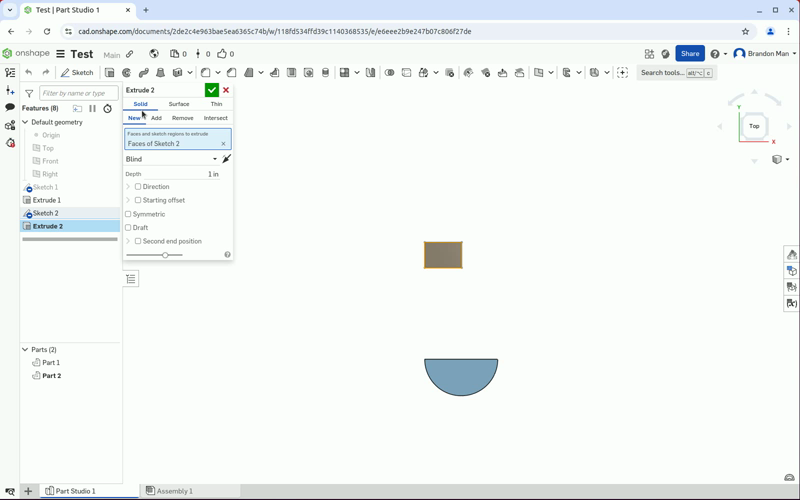
mouse_move(137, 120)
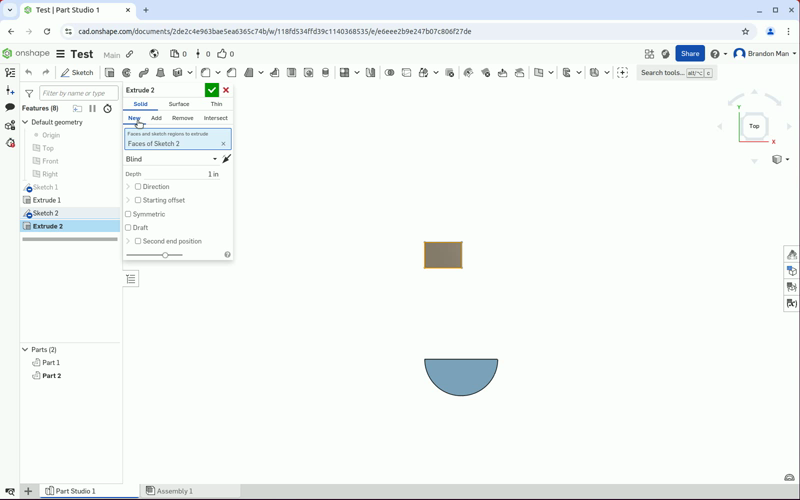
click(137, 120)
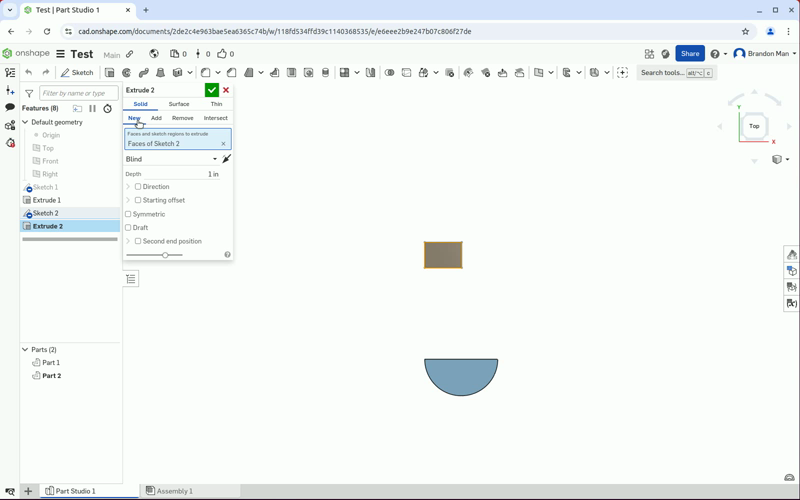
key(tab, 4)
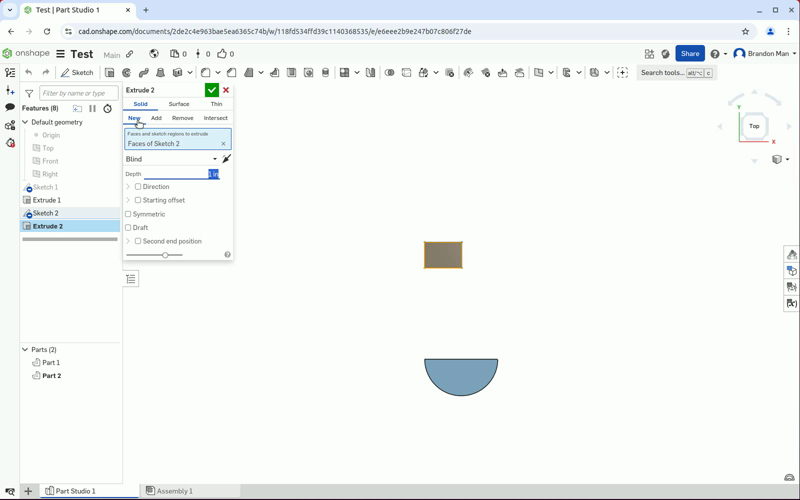
text(1.926)
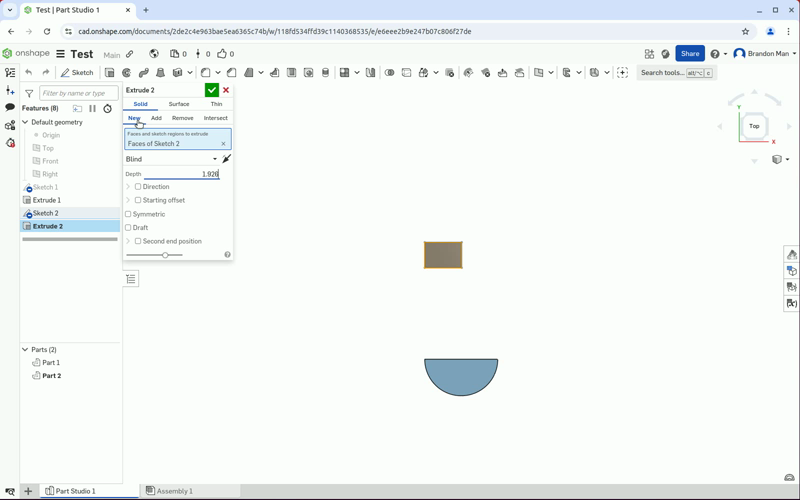
key(enter)
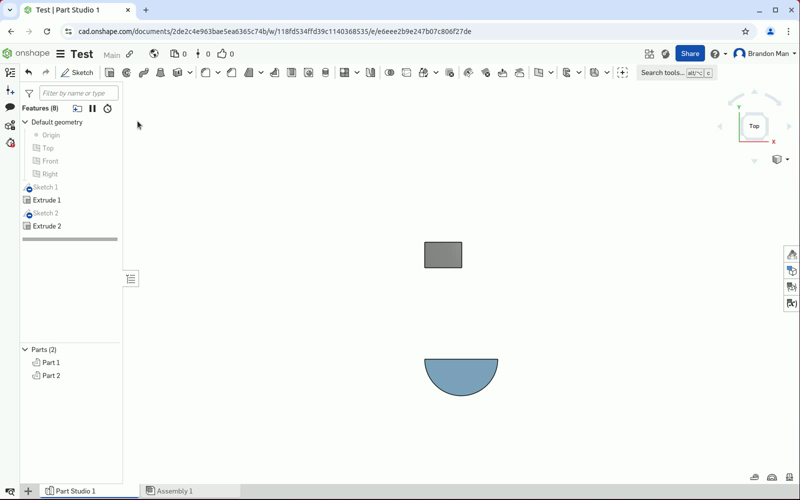
key(shift+h)
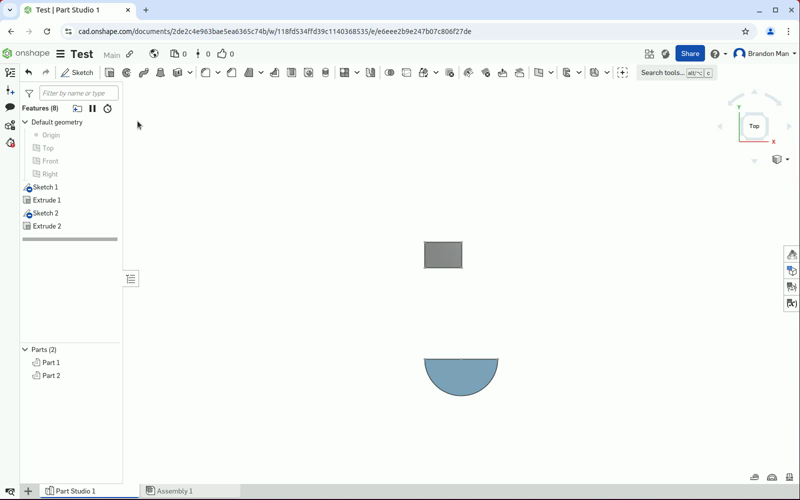
key(shift+h)
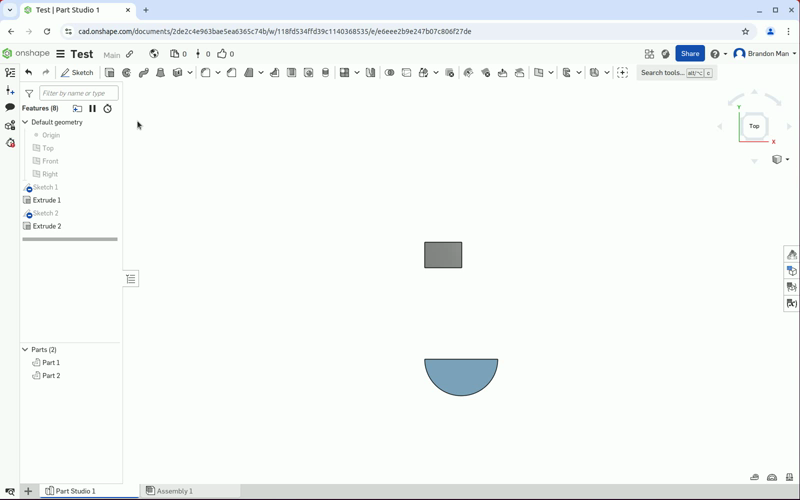
mouse_move(73, 189)
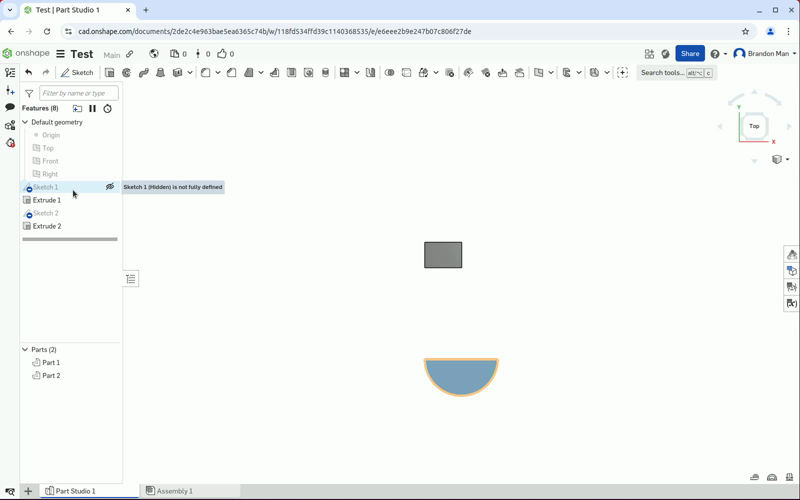
click(73, 189)
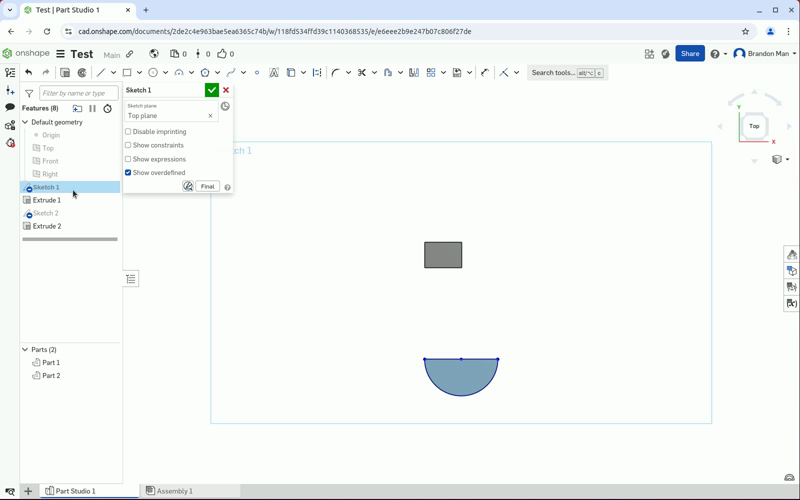
mouse_move(229, 92)
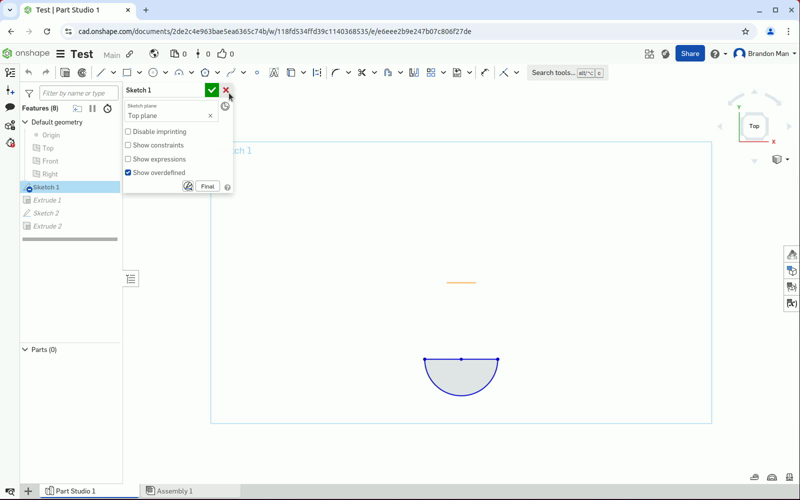
click(229, 92)
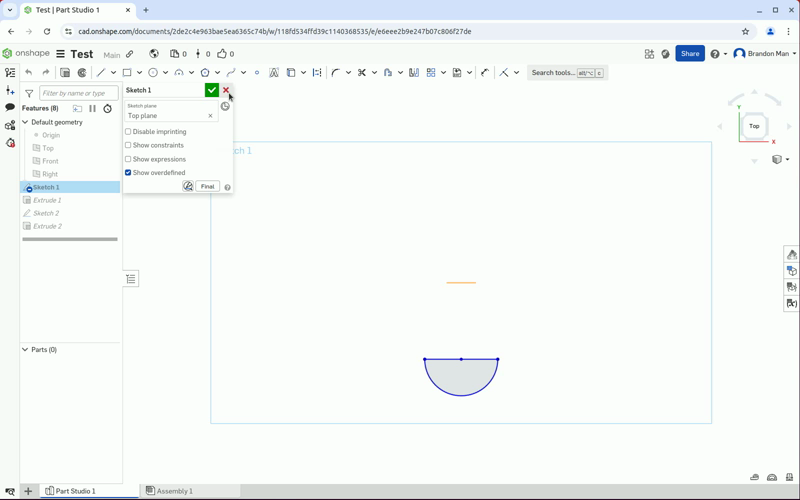
key(shift+s)
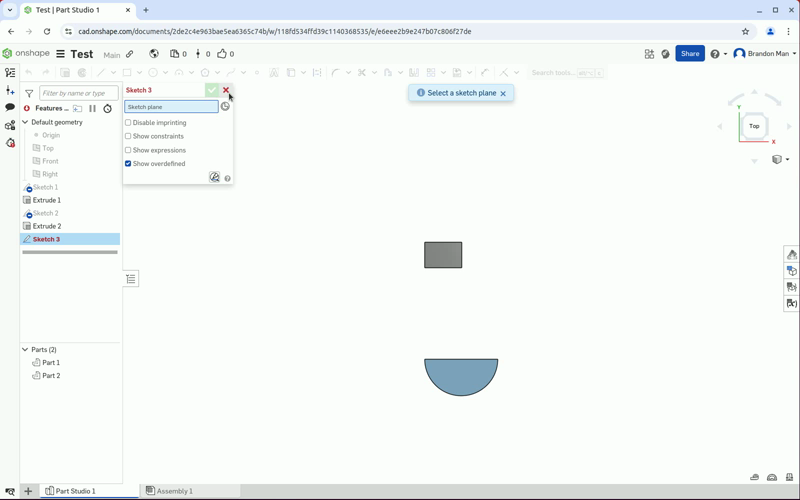
mouse_move(73, 150)
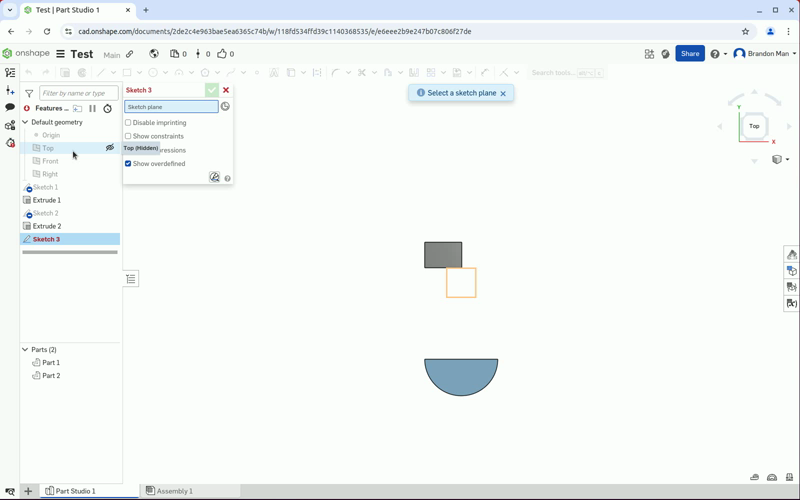
click(73, 150)
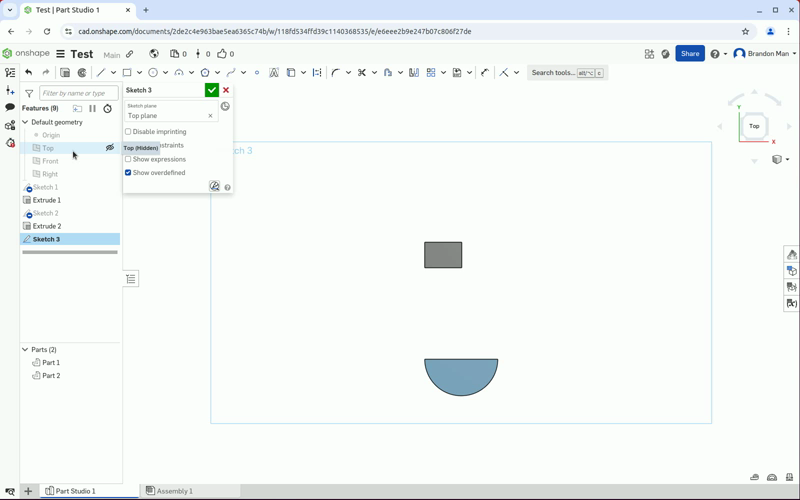
mouse_move(73, 352)
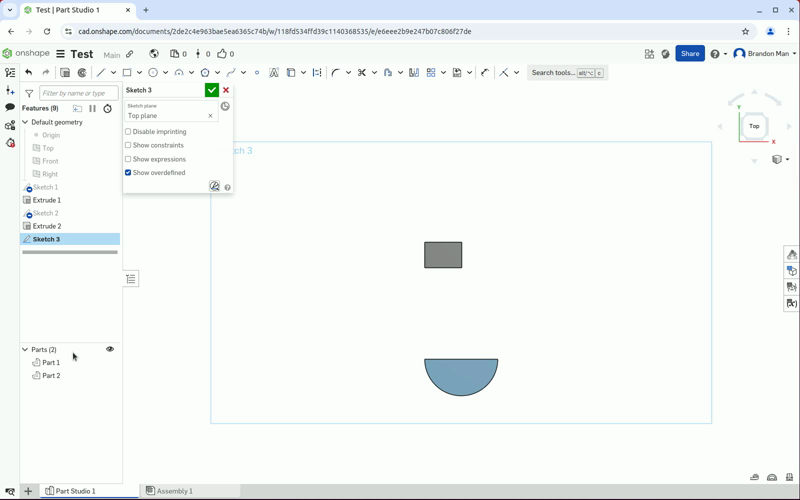
key(y)
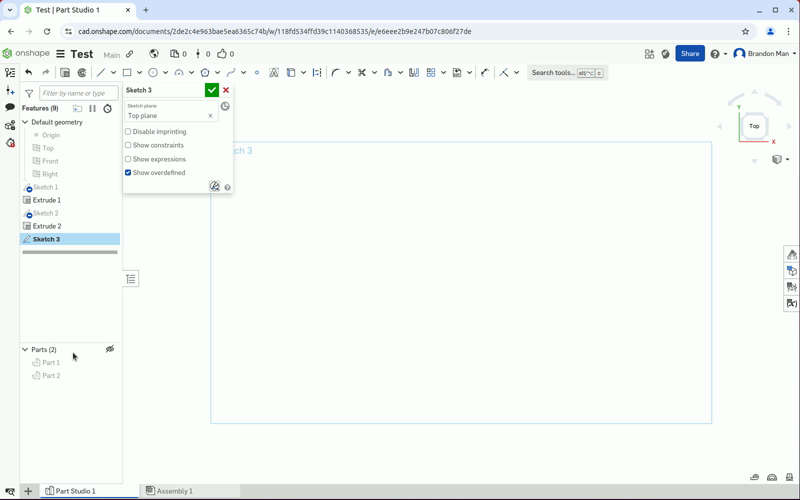
key(l)
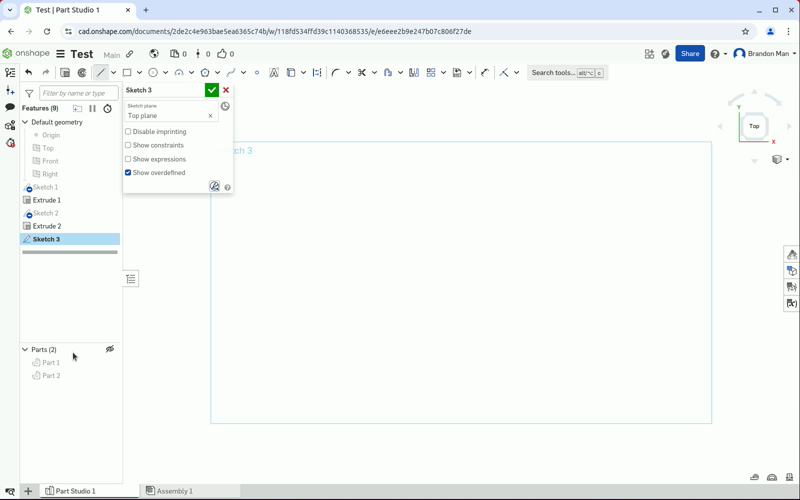
key_down(shift)
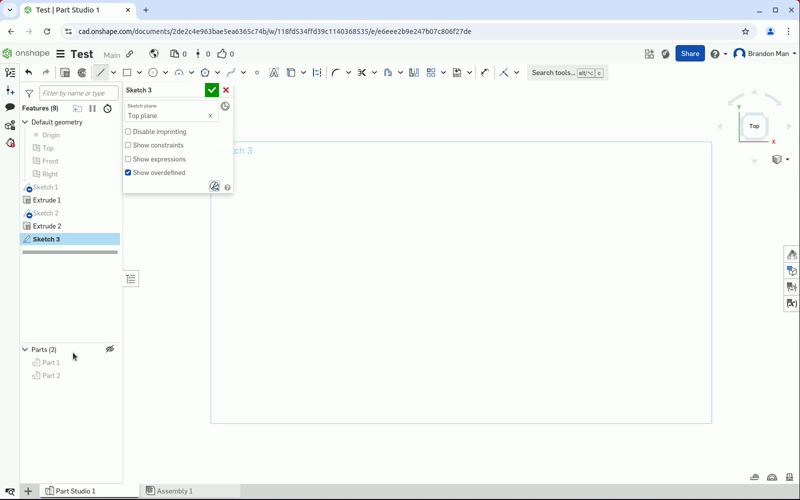
mouse_move(424, 359)
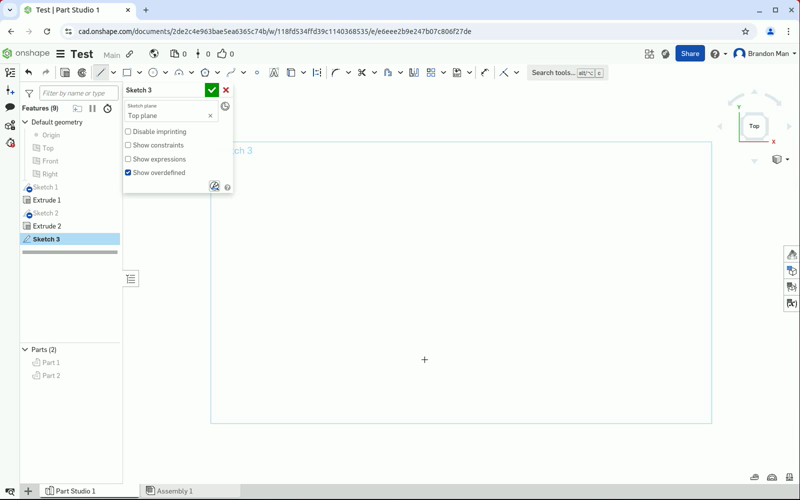
click(424, 359)
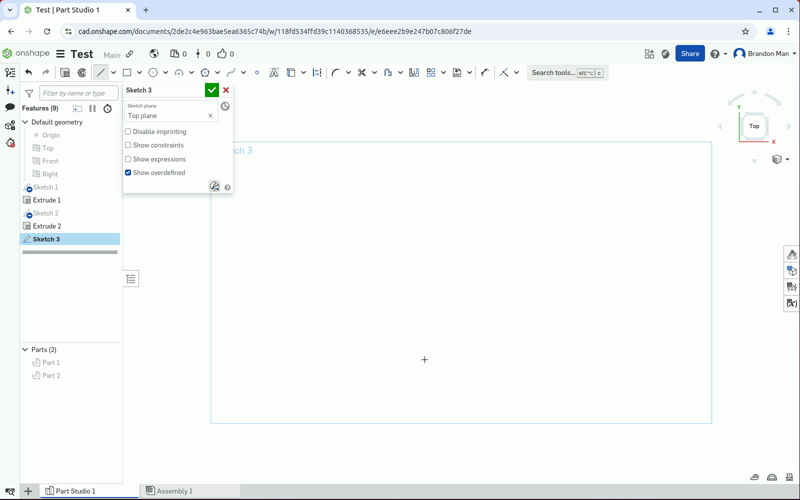
key_up(shift)
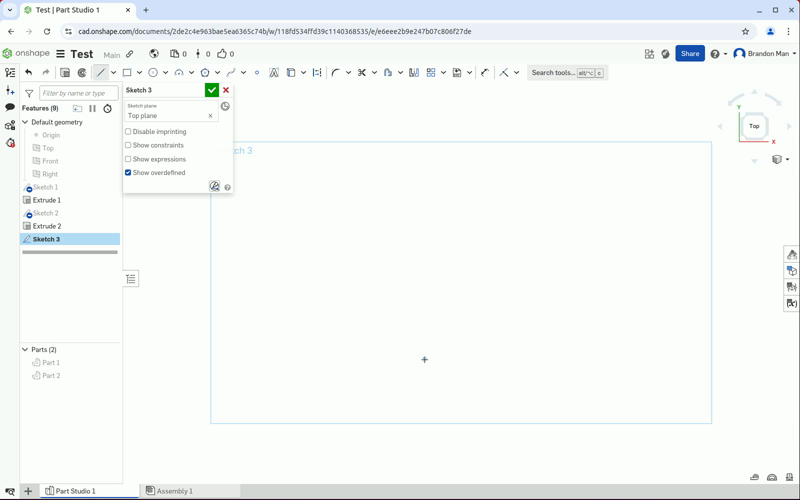
key_down(shift)
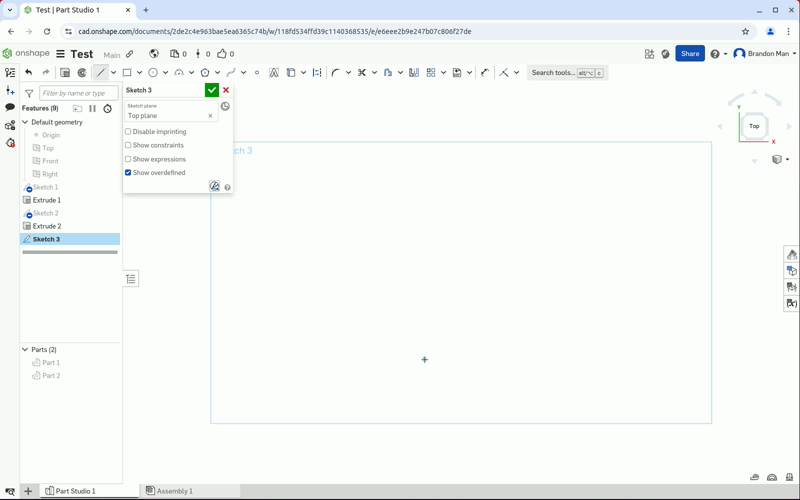
mouse_move(496, 359)
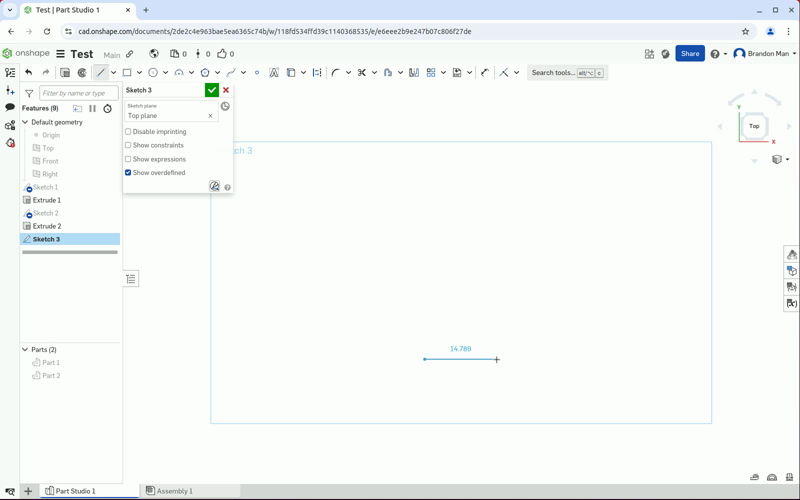
click(496, 359)
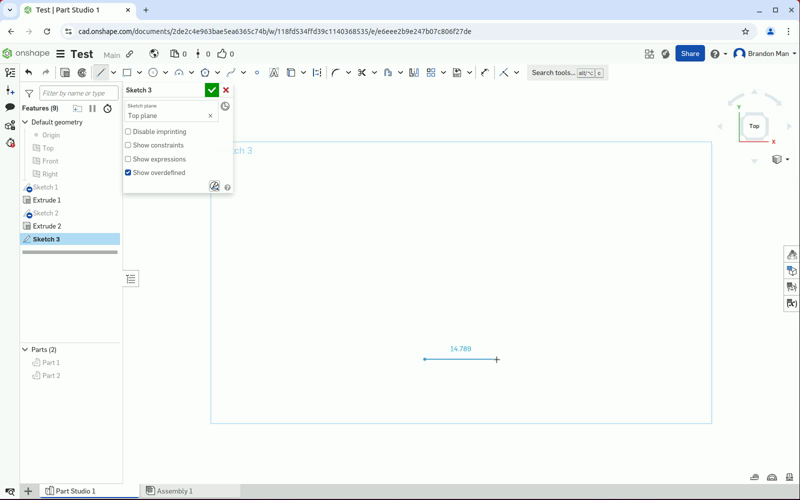
key_up(shift)
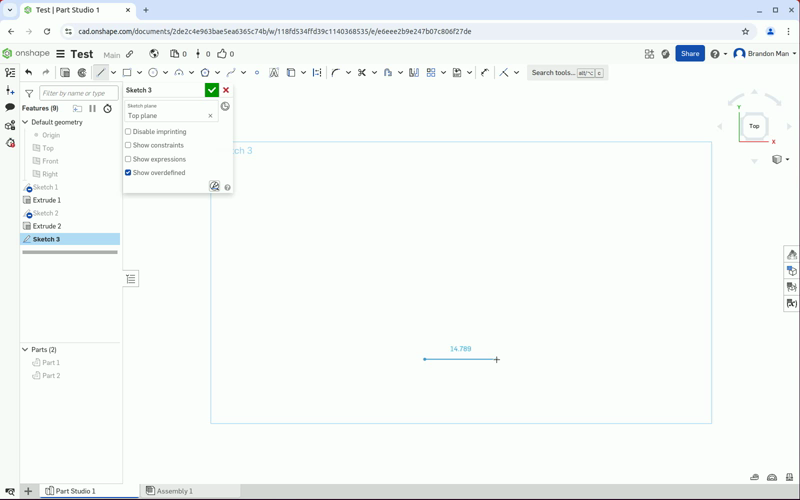
key_down(shift)
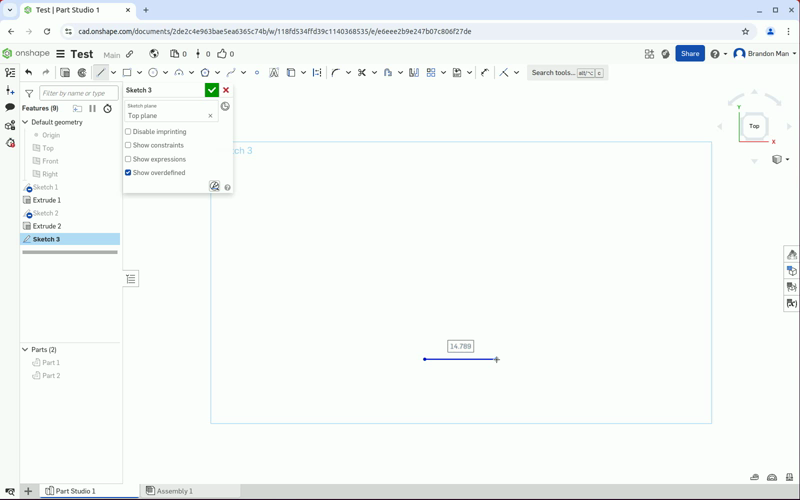
mouse_move(496, 207)
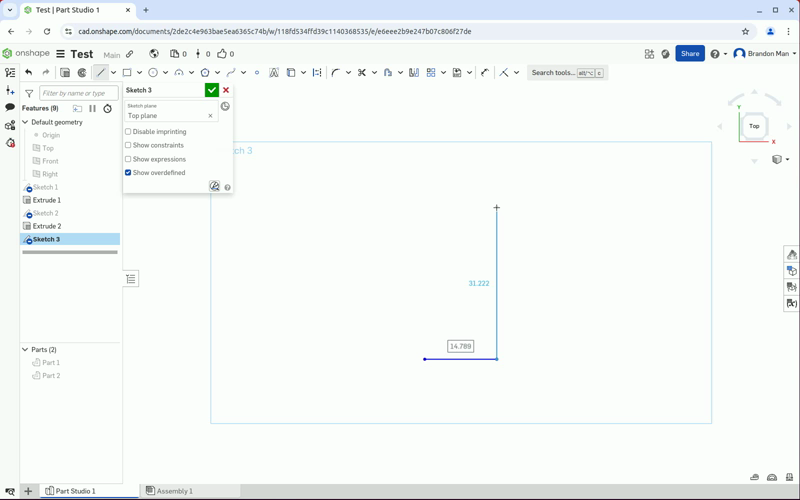
click(496, 207)
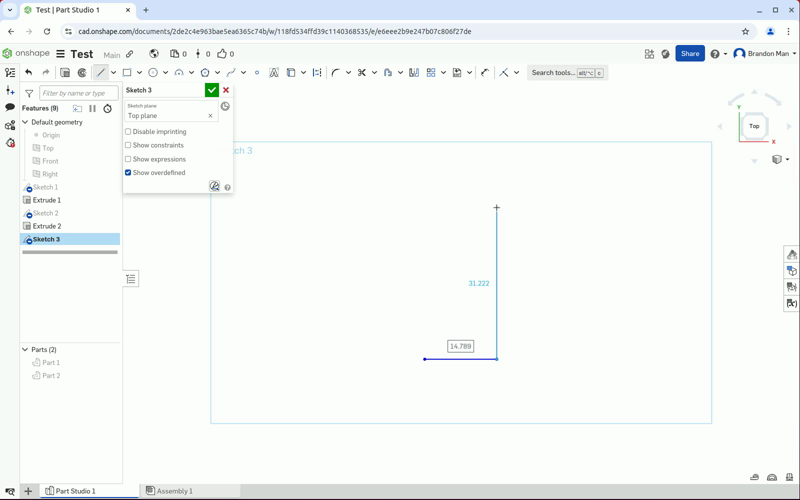
key_up(shift)
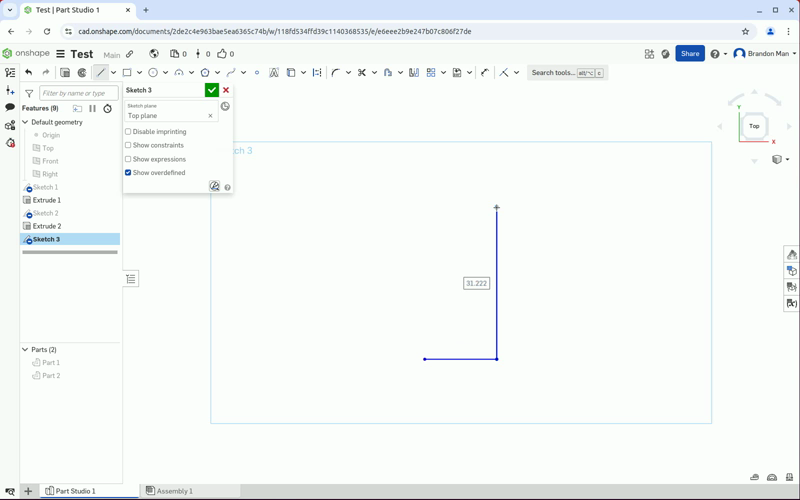
key_down(shift)
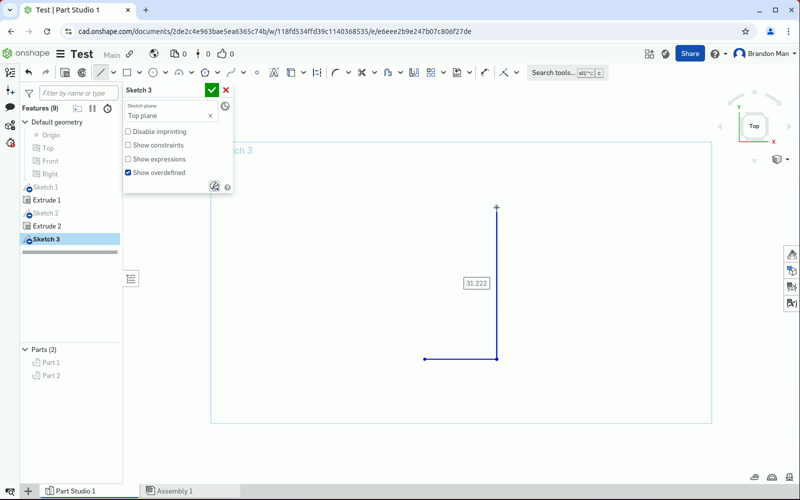
mouse_move(424, 207)
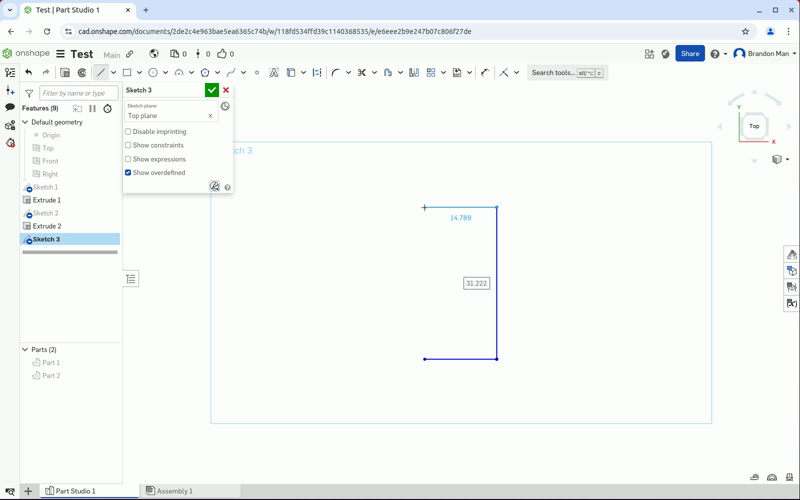
click(424, 207)
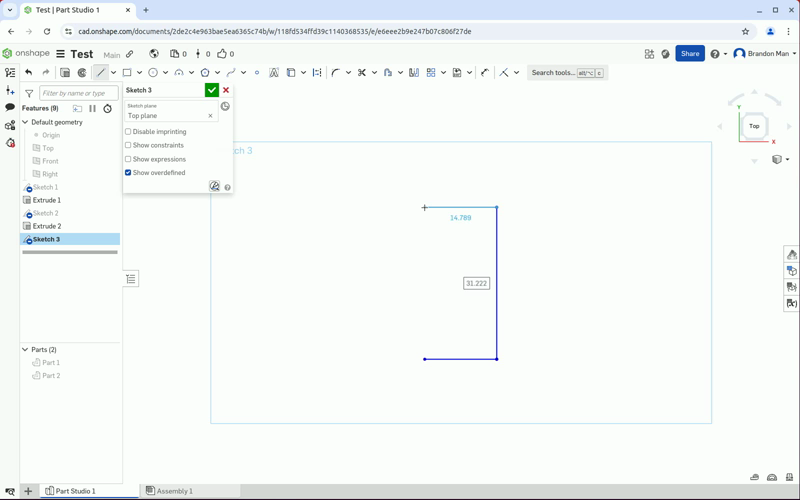
key_up(shift)
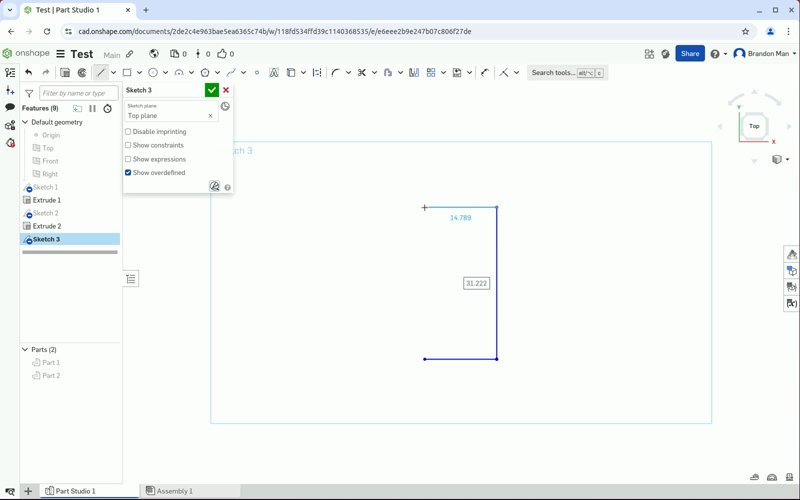
key_down(shift)
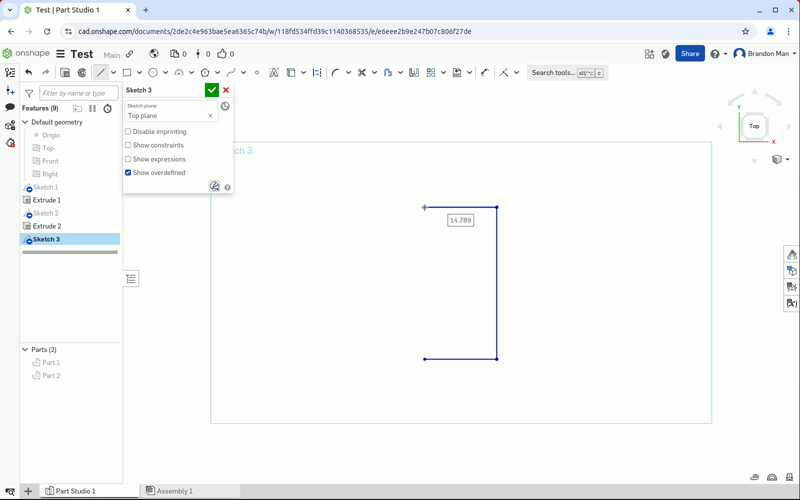
mouse_move(454, 207)
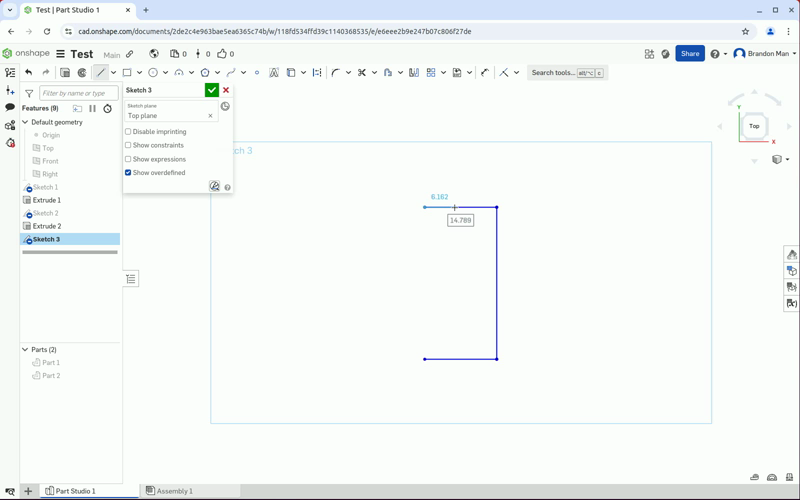
mouse_move(424, 242)
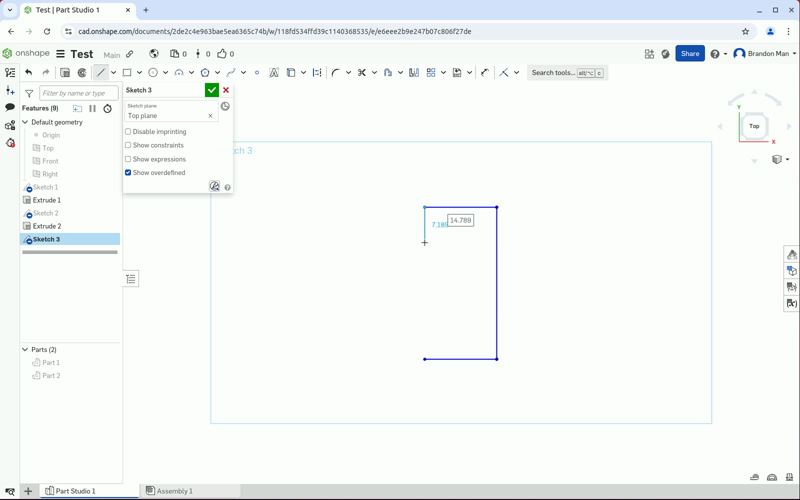
click(424, 242)
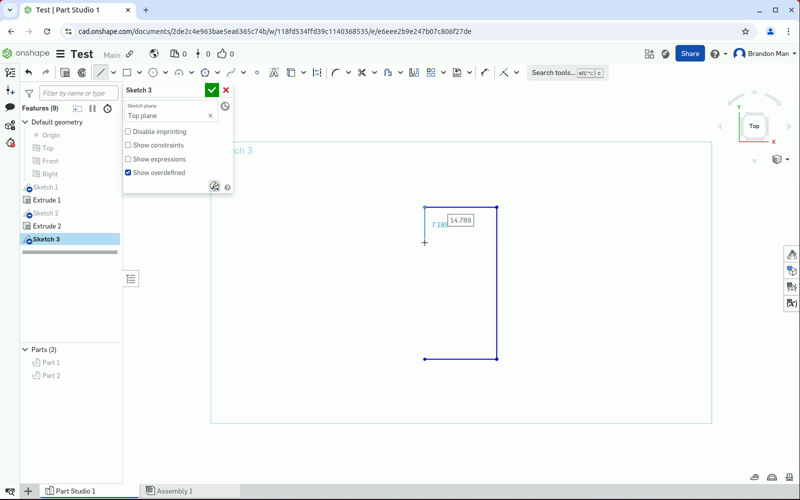
key_up(shift)
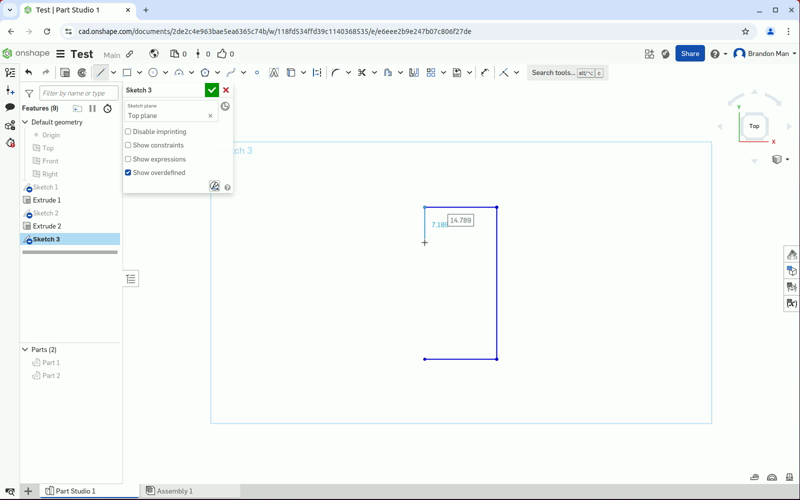
key_down(shift)
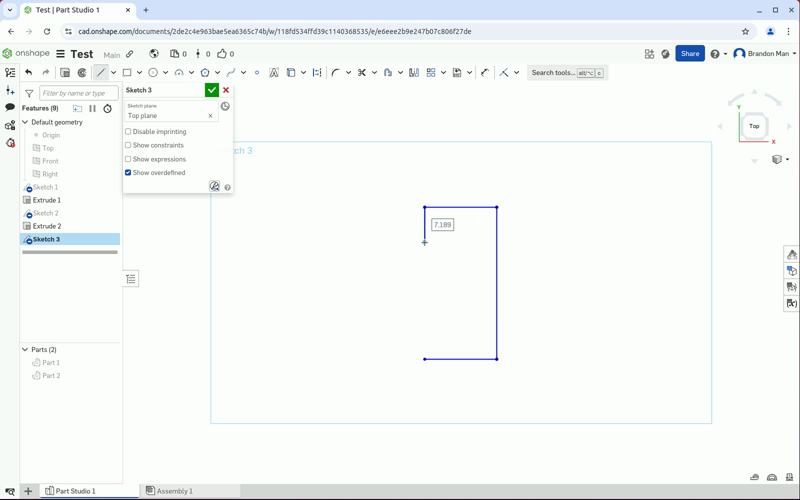
mouse_move(454, 242)
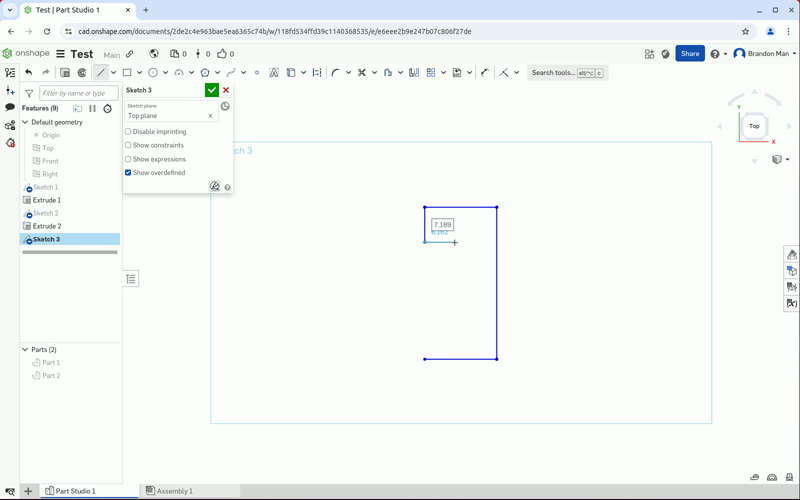
mouse_move(461, 242)
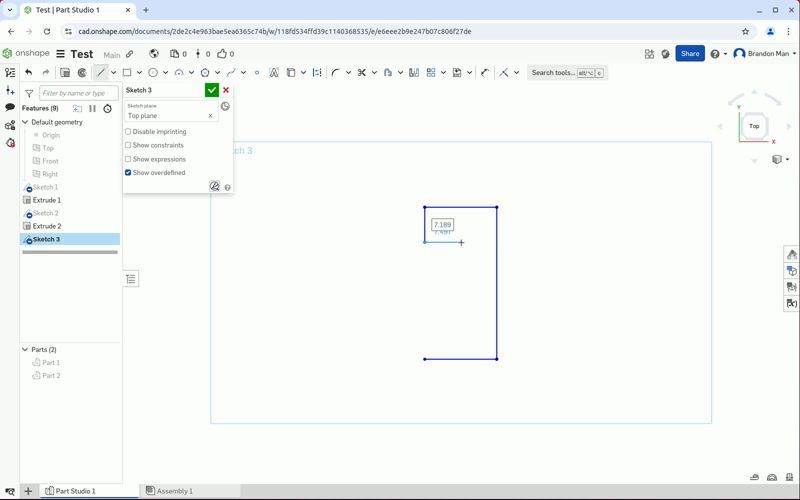
click(461, 242)
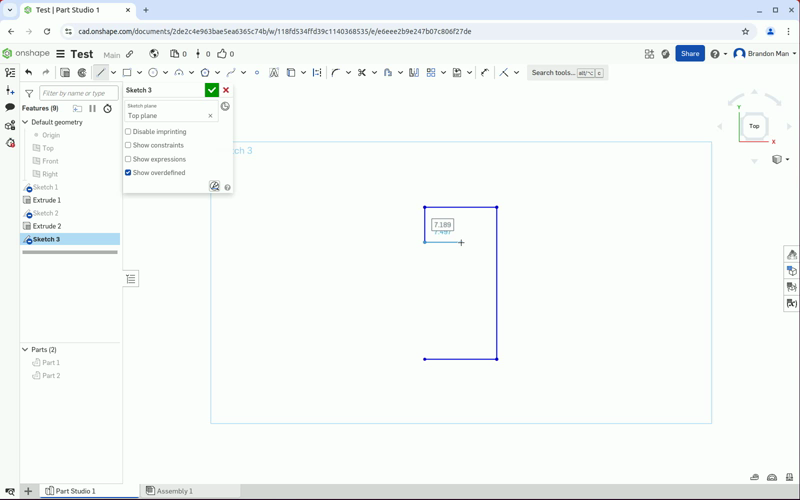
key_up(shift)
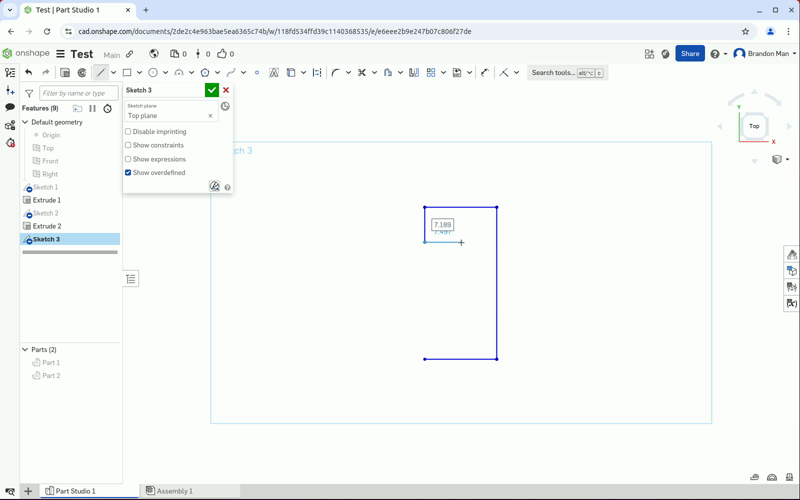
key_down(shift)
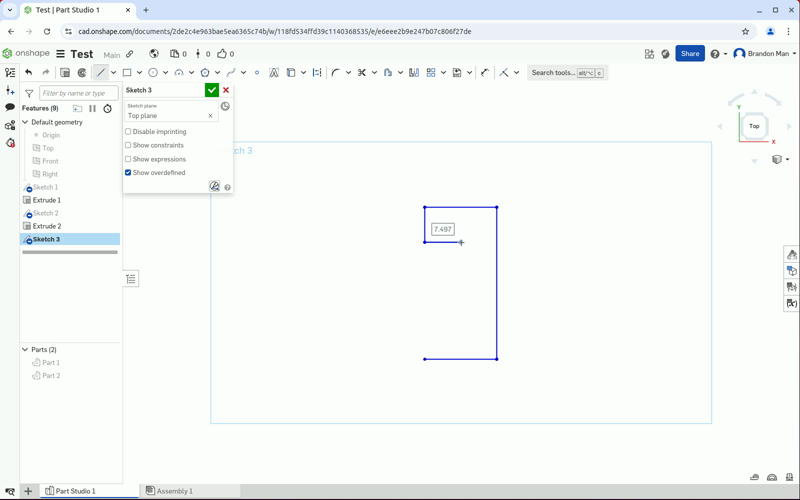
mouse_move(491, 242)
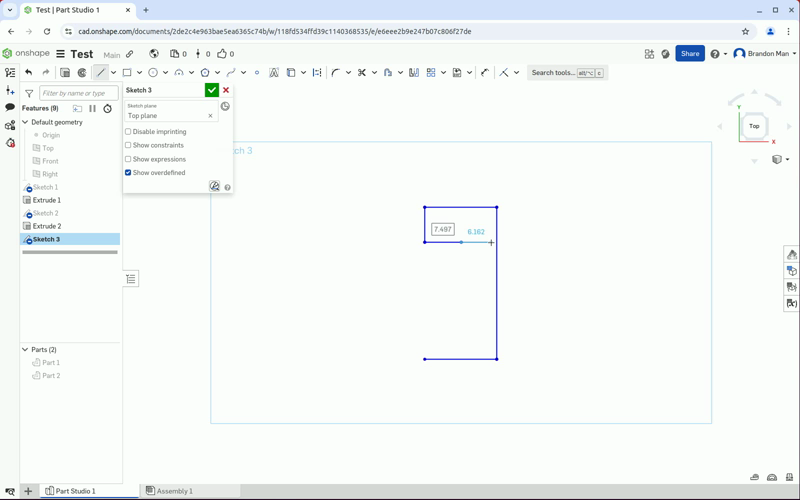
mouse_move(461, 267)
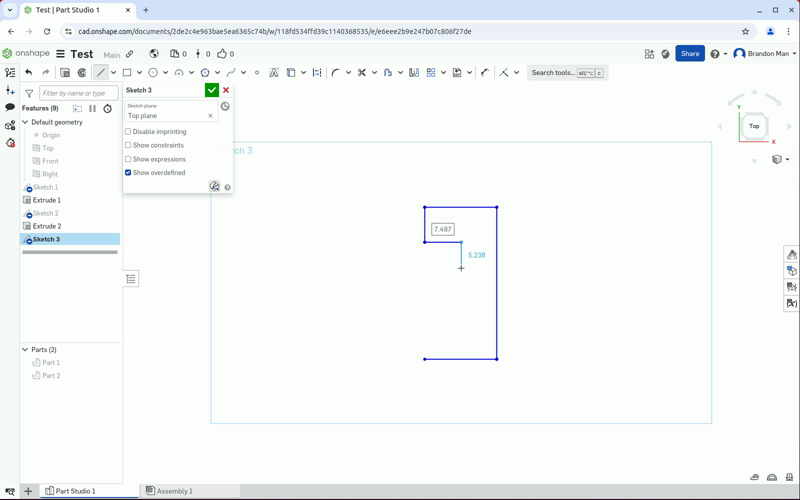
click(461, 267)
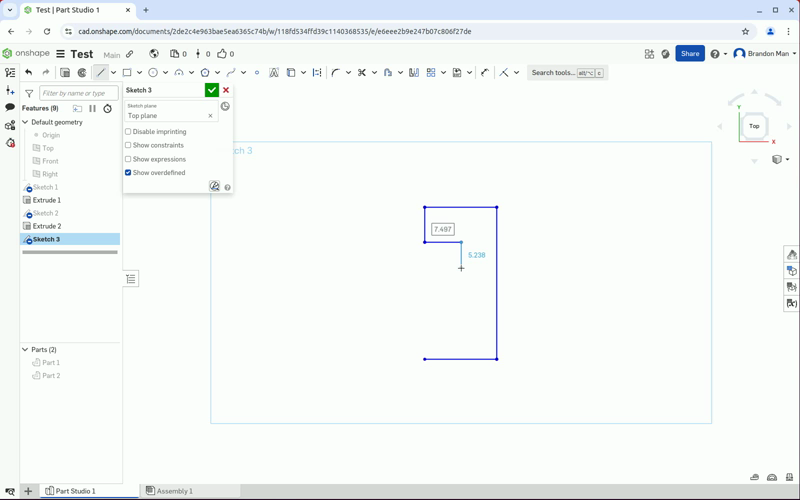
key_up(shift)
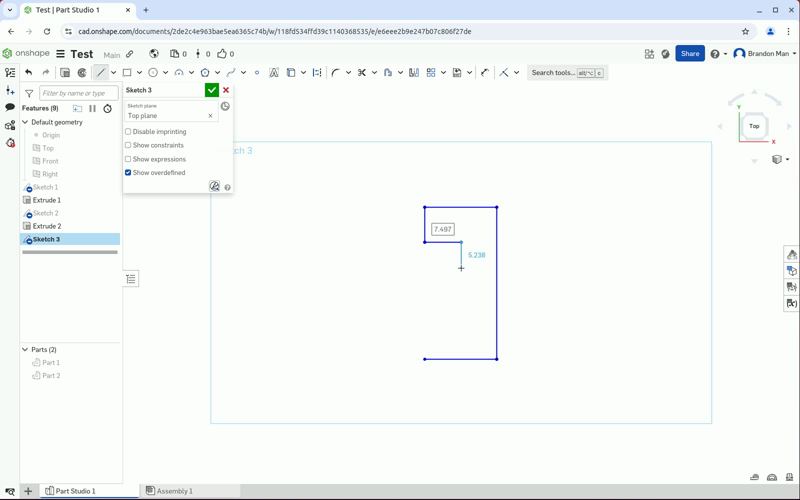
key_down(shift)
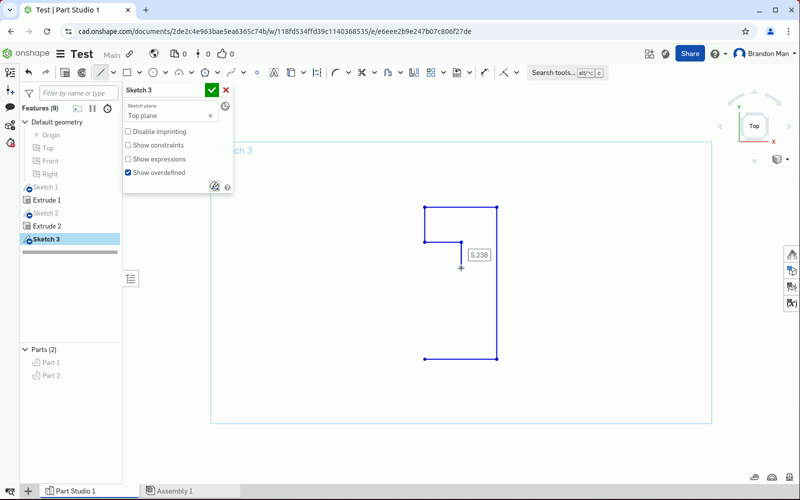
mouse_move(491, 267)
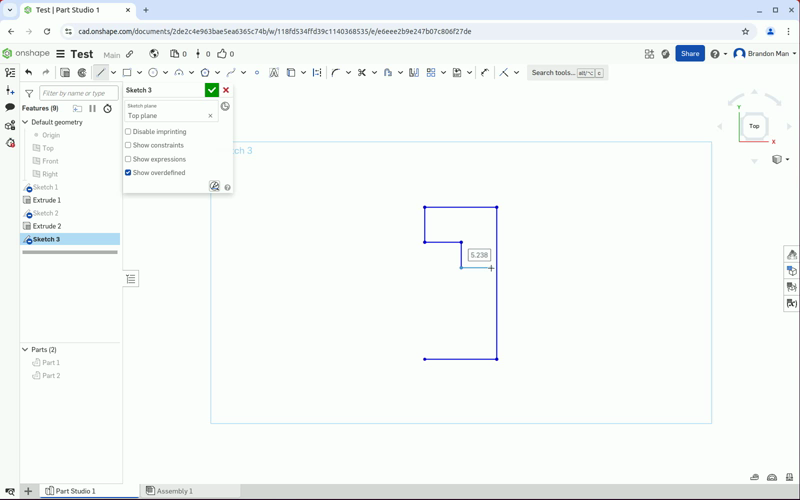
mouse_move(424, 267)
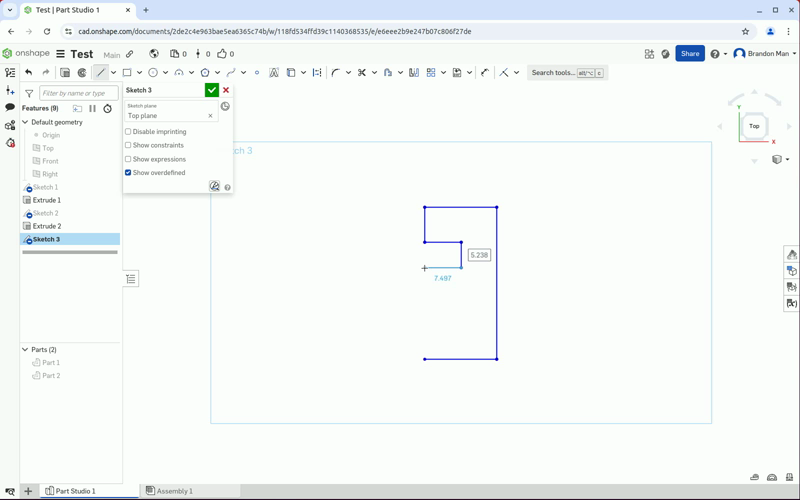
click(424, 267)
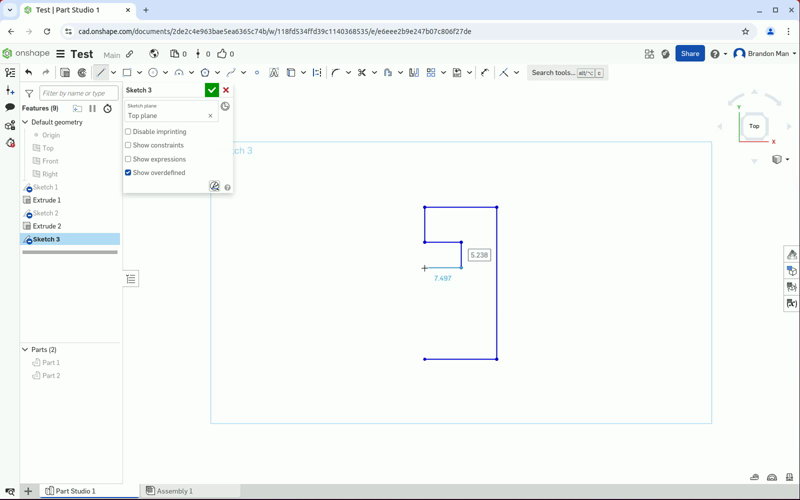
key_up(shift)
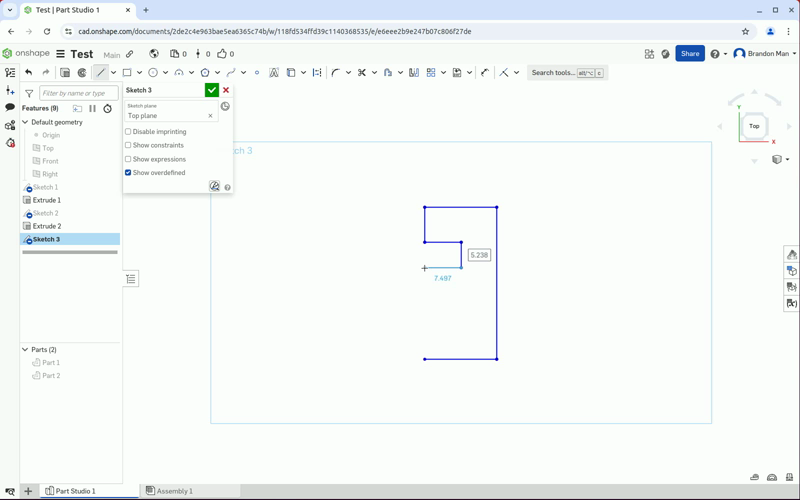
key_down(shift)
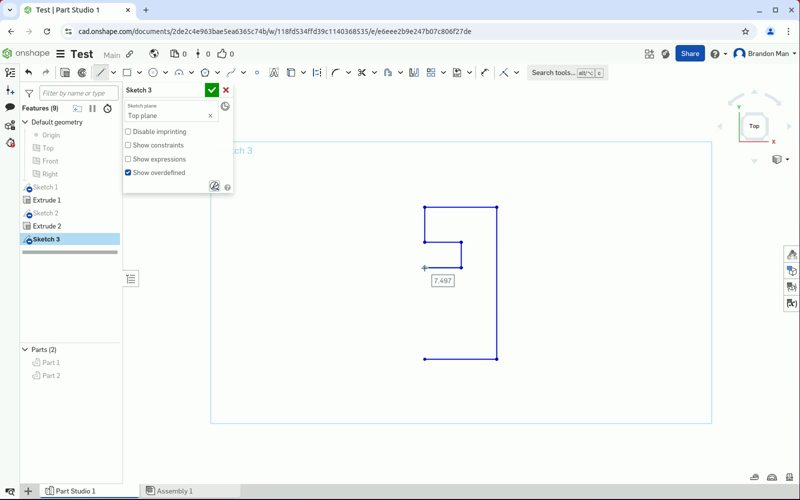
mouse_move(424, 359)
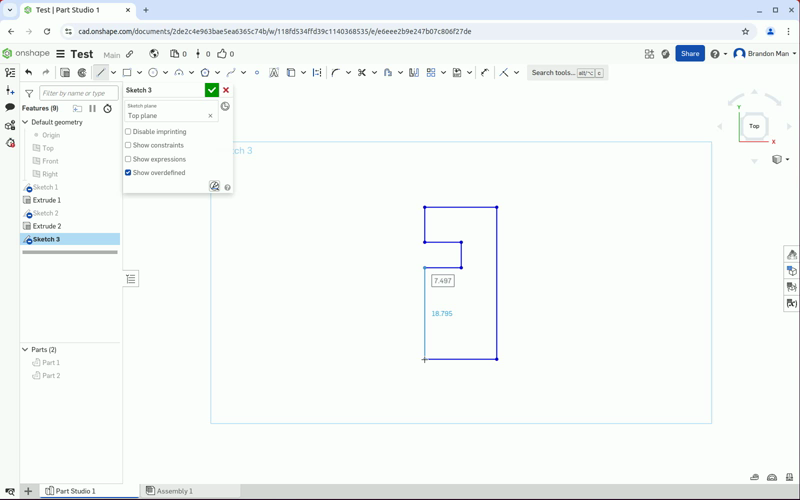
key_up(shift)
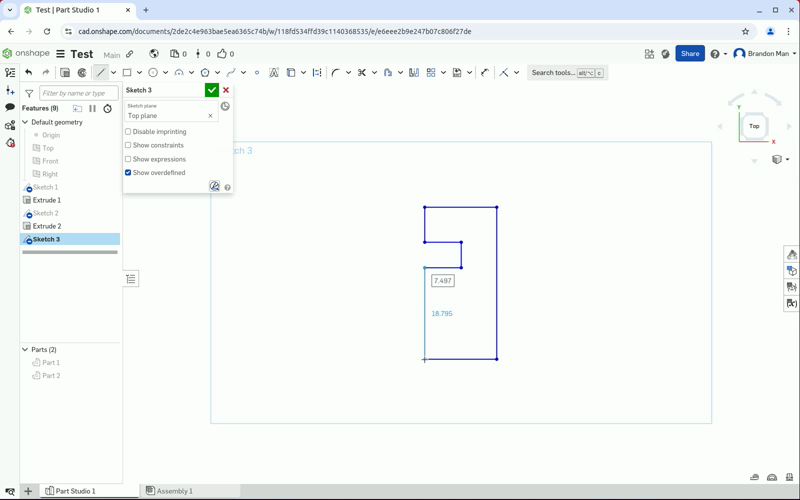
click(424, 359)
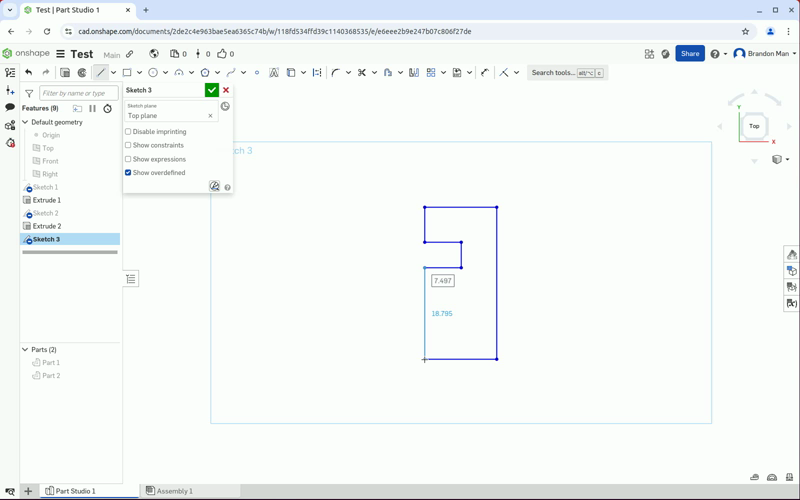
key(esc)
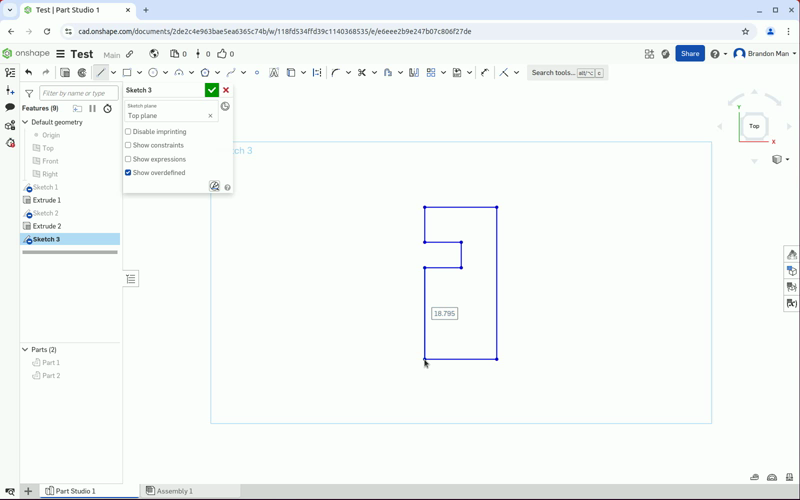
key(c)
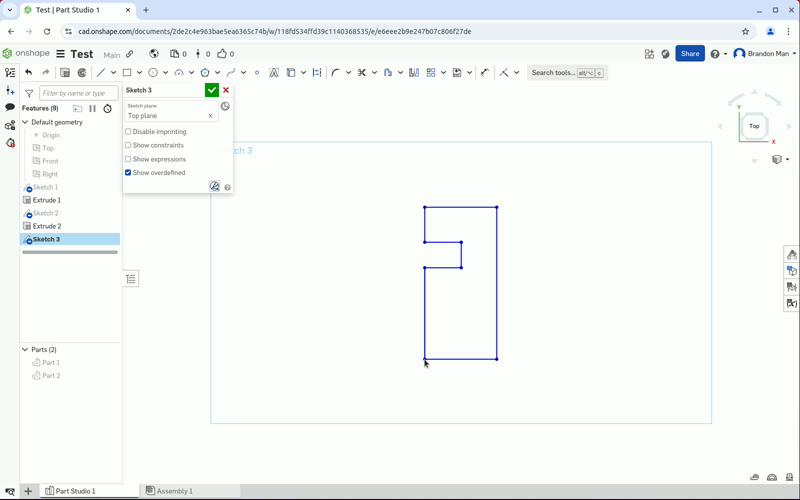
key_down(shift)
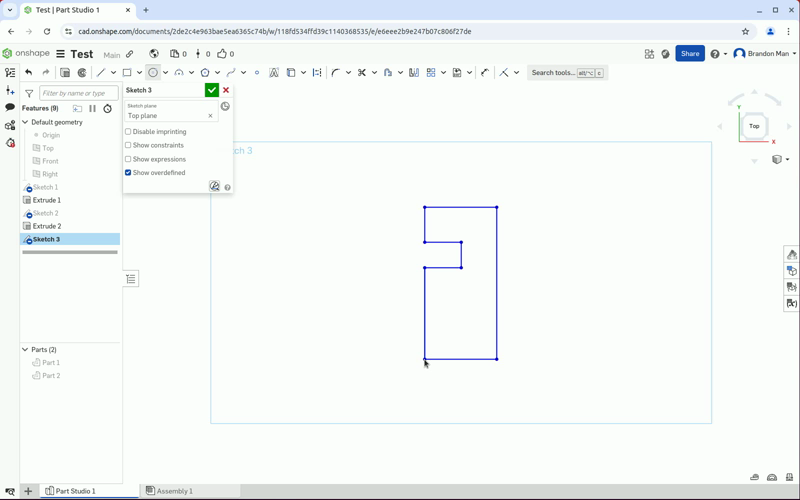
mouse_move(461, 282)
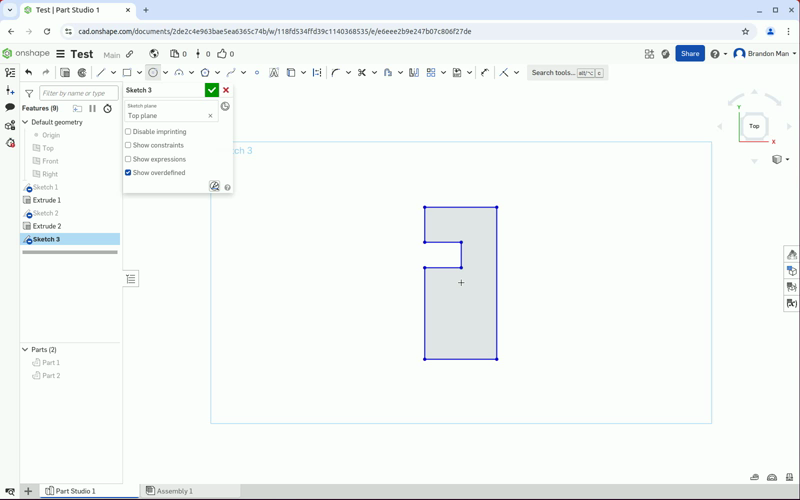
click(461, 282)
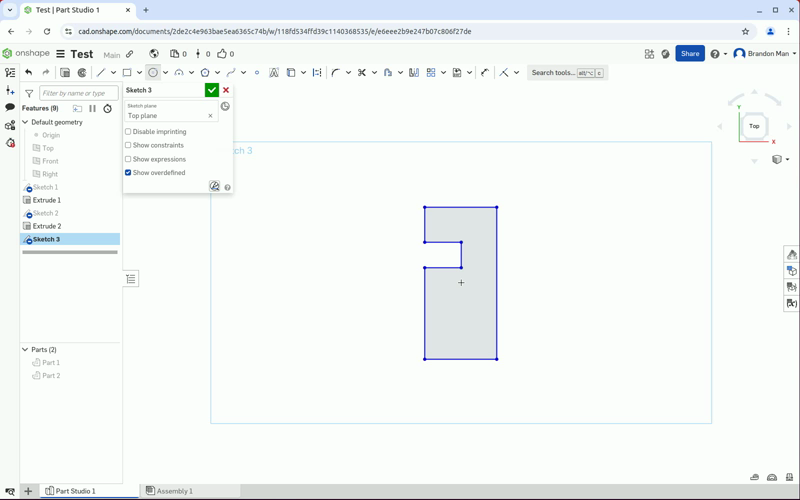
key_up(shift)
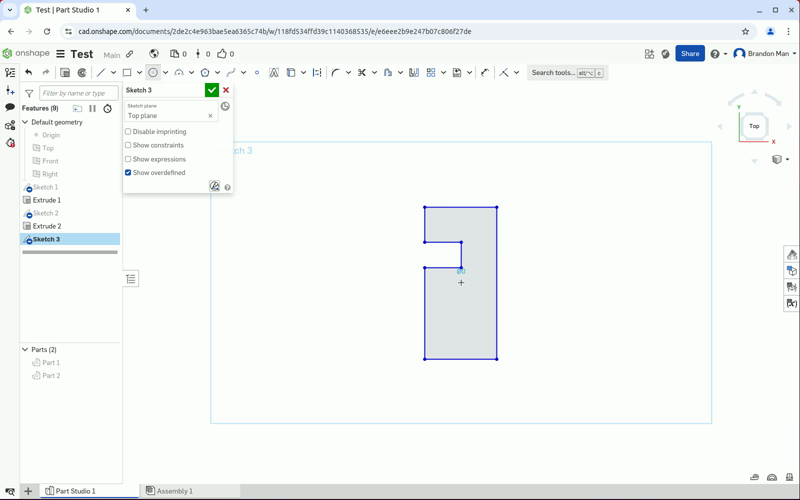
mouse_move(462, 282)
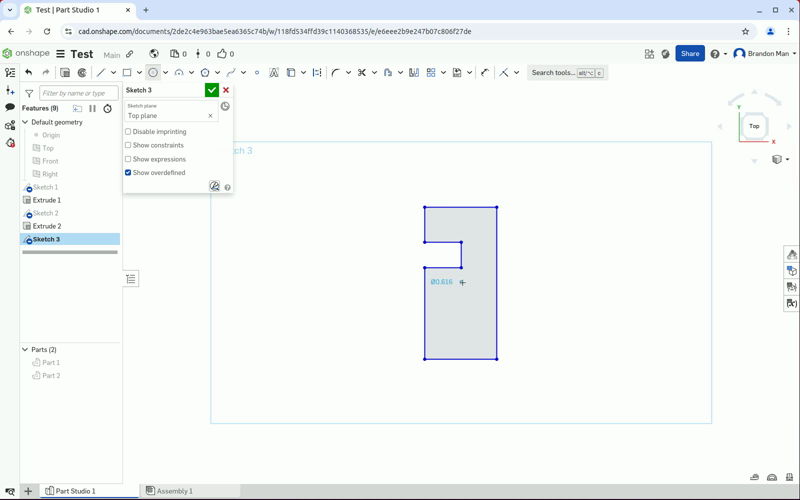
scroll(6)
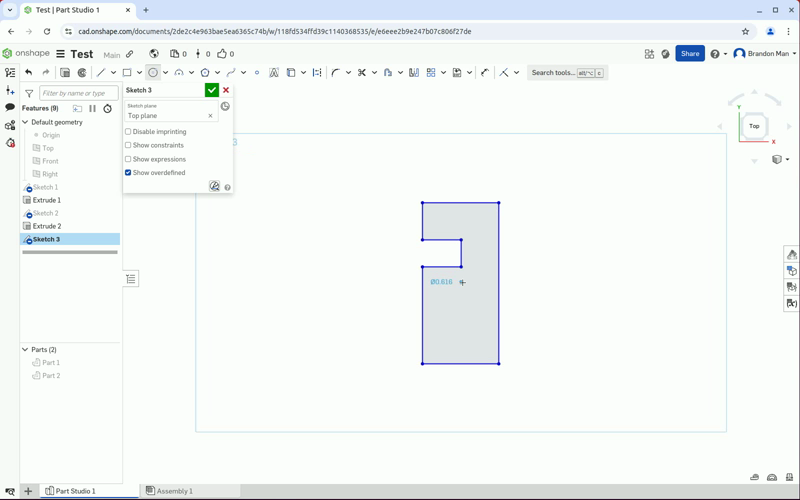
scroll(6)
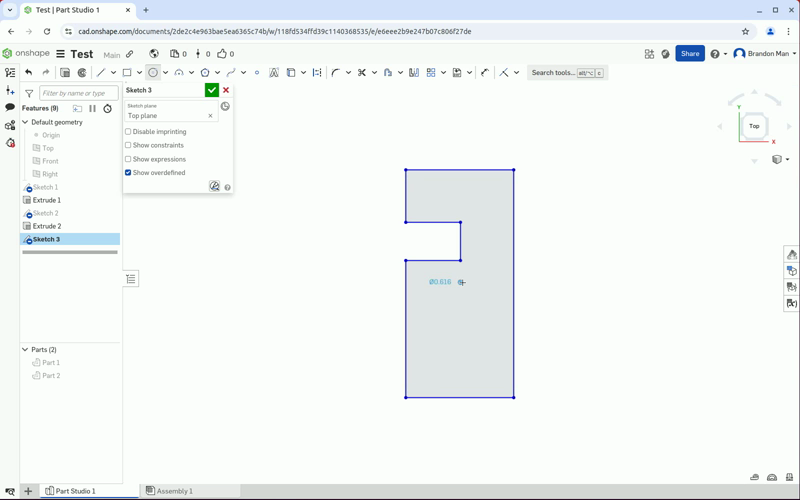
scroll(6)
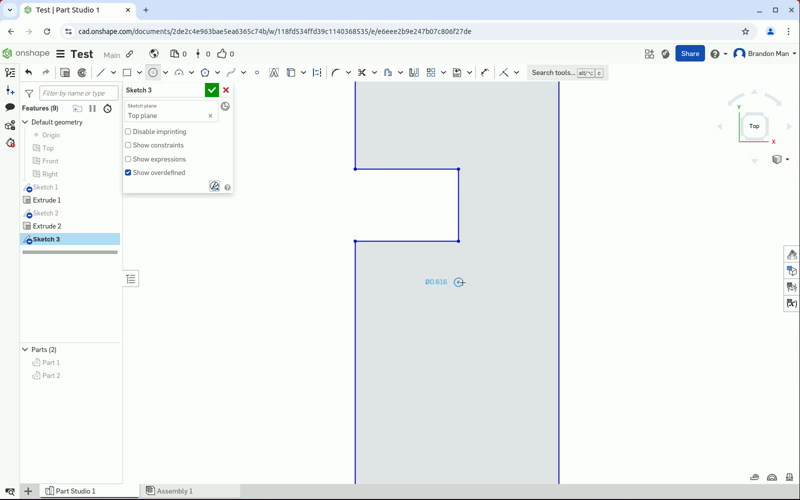
scroll(6)
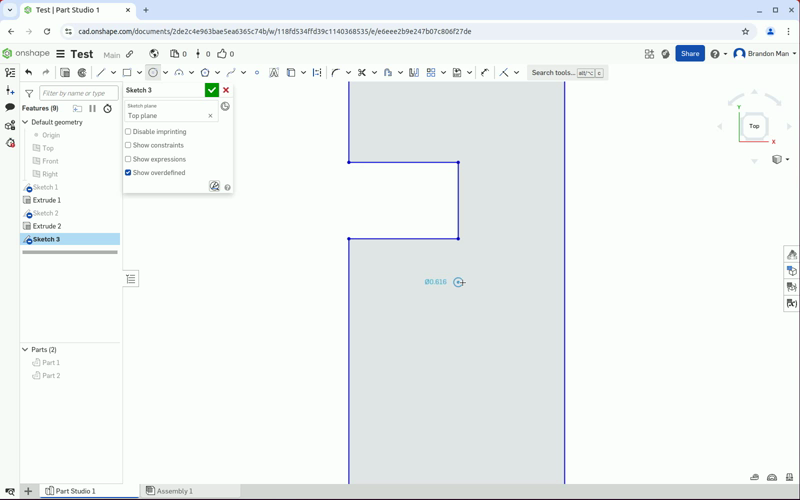
scroll(6)
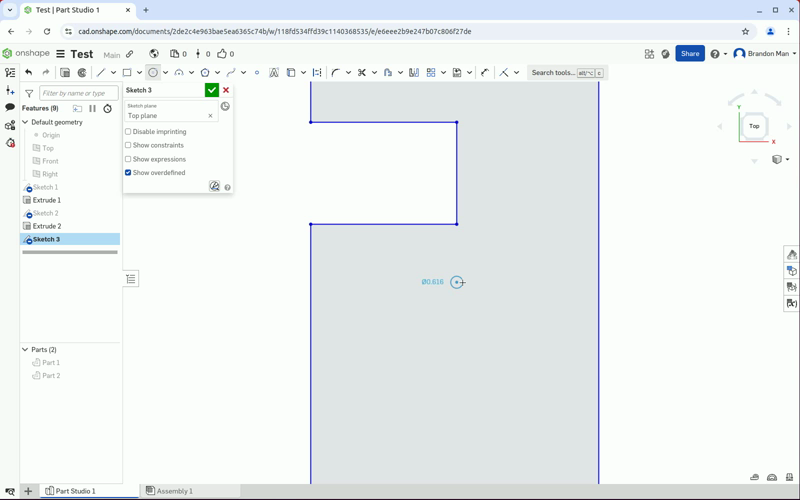
scroll(6)
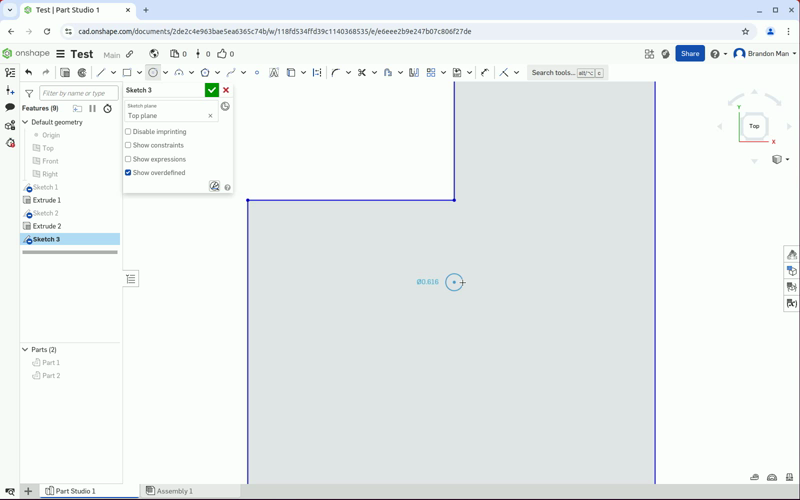
scroll(6)
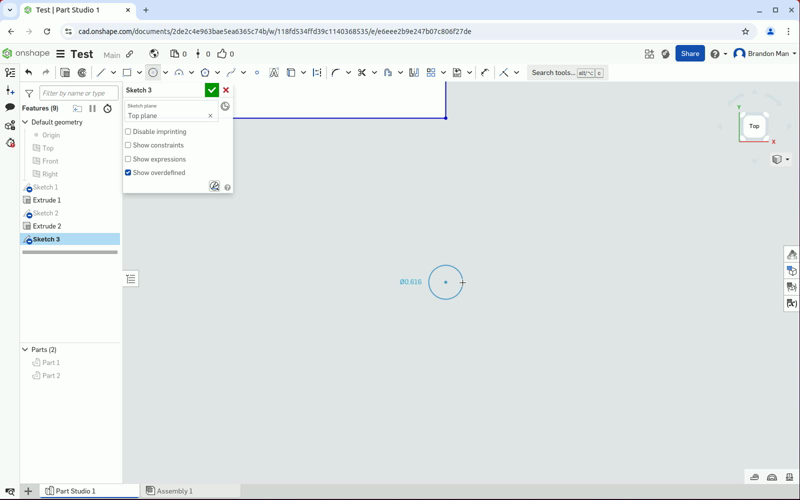
click(462, 282)
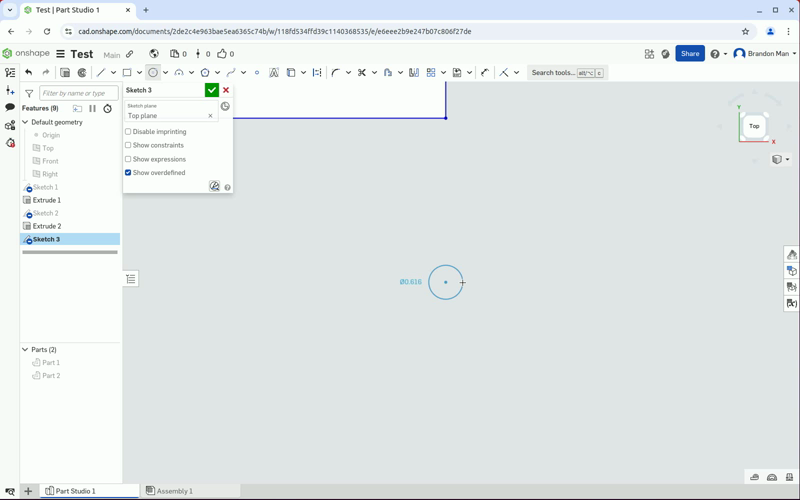
scroll(-6)
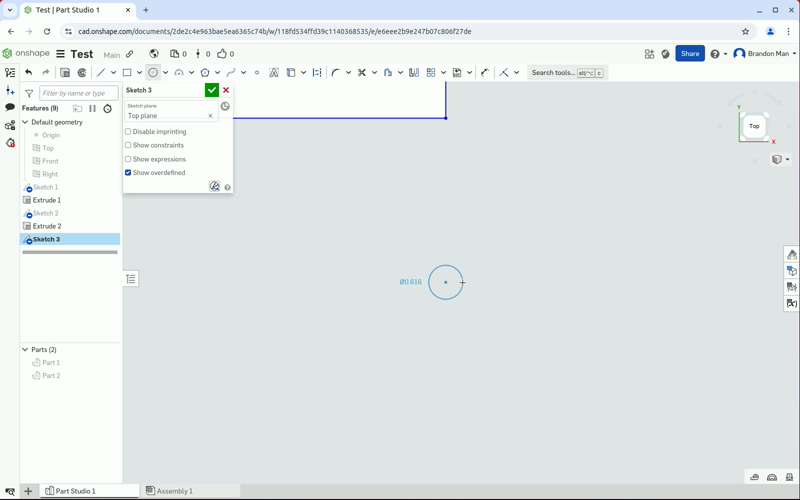
scroll(-6)
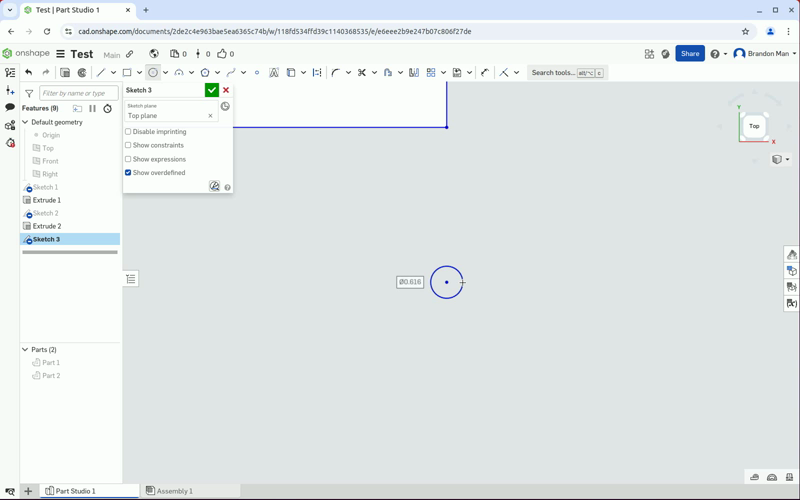
scroll(-6)
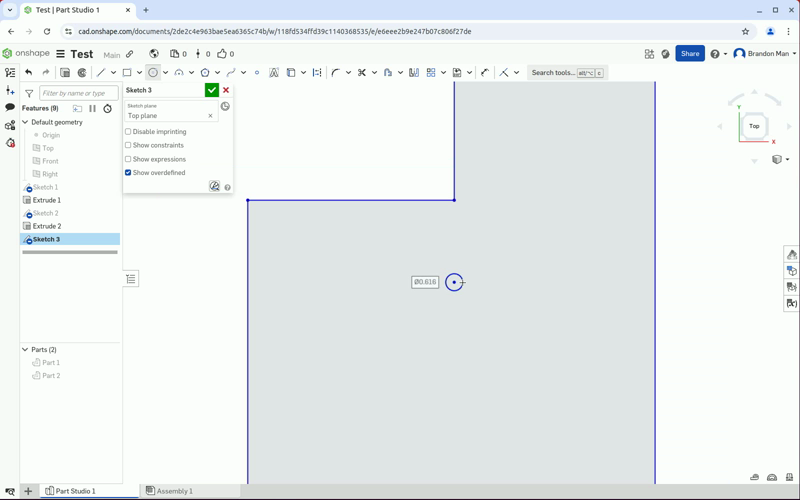
scroll(-6)
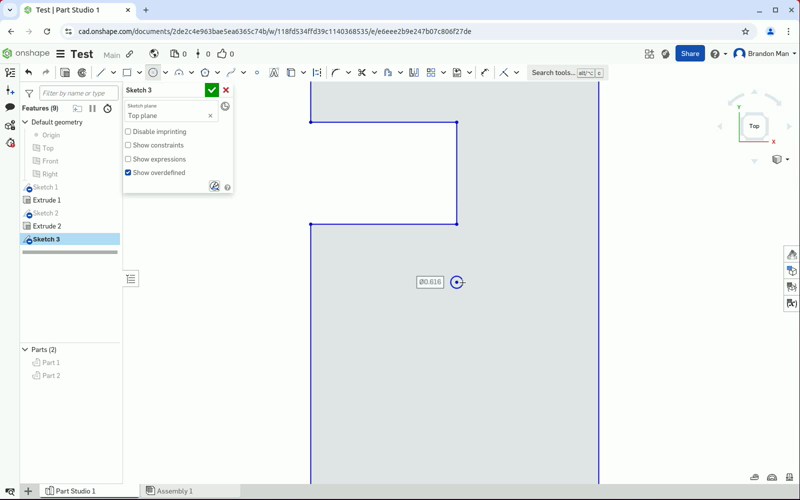
scroll(-6)
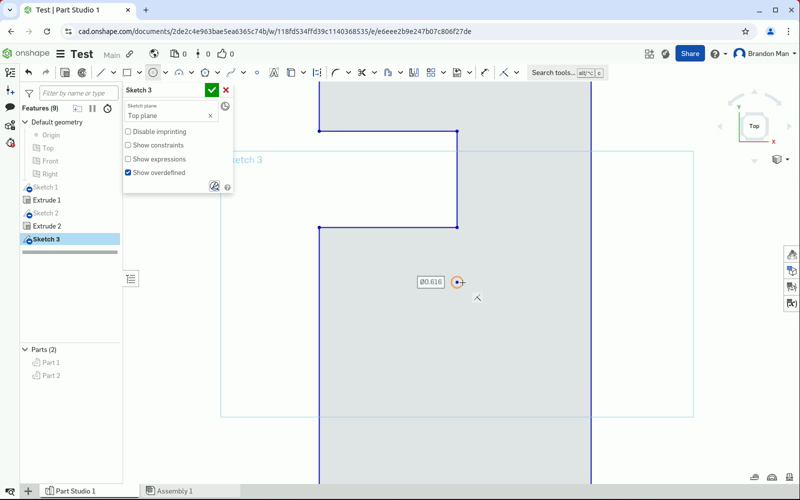
scroll(-6)
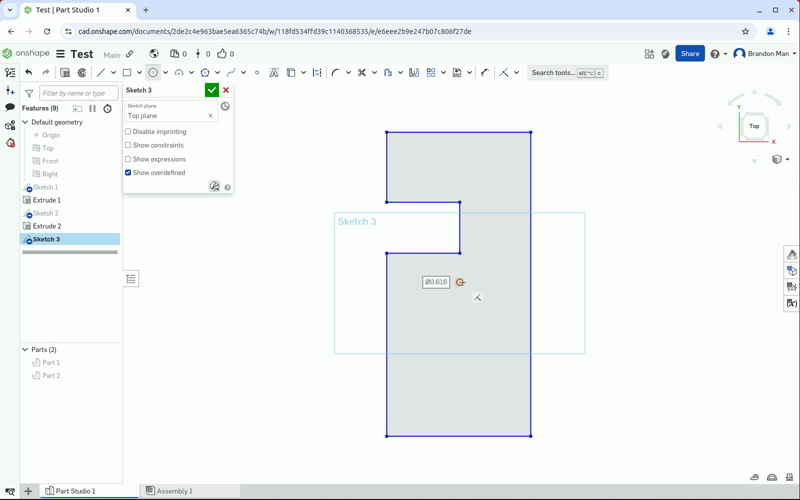
scroll(-6)
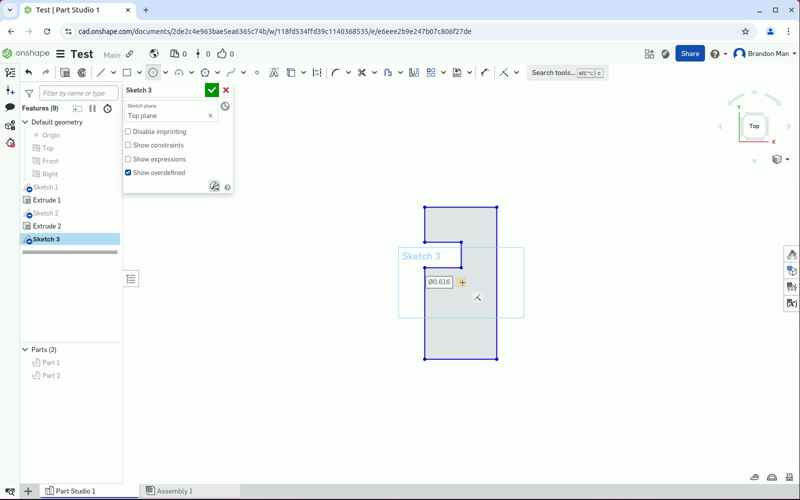
key(esc)
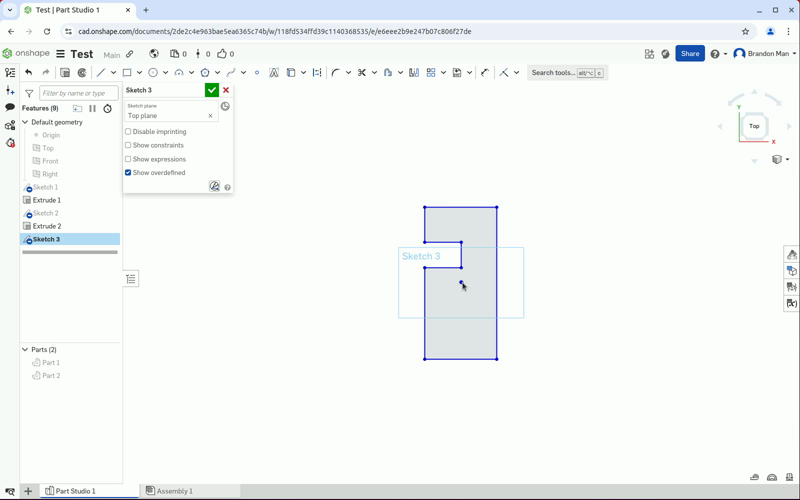
mouse_move(441, 294)
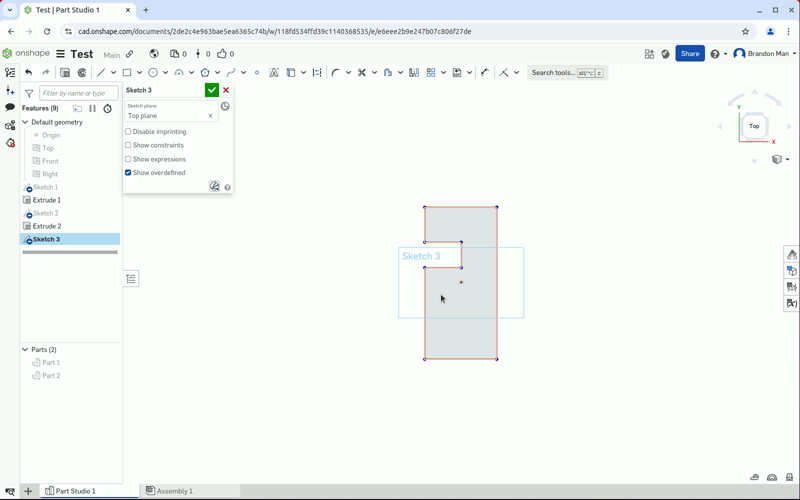
click(441, 294)
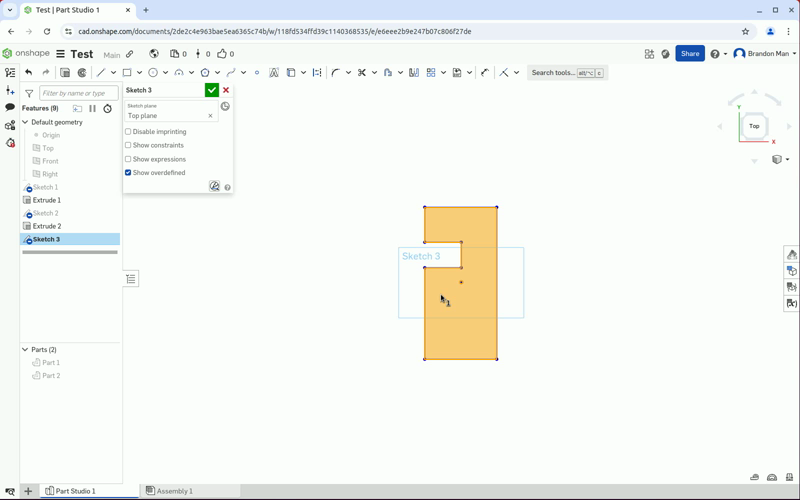
mouse_move(73, 352)
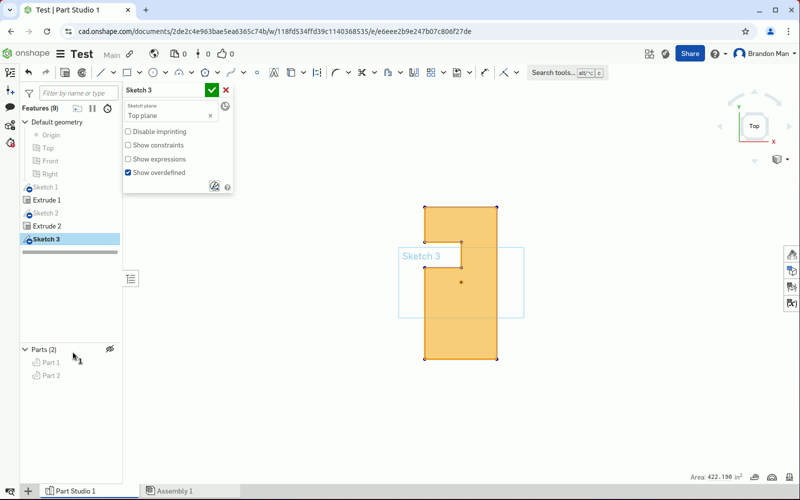
key(shift+y)
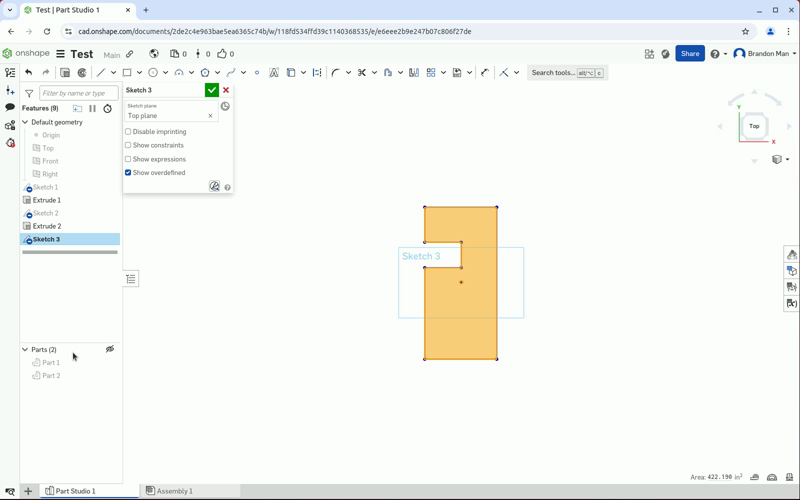
key(shift+e)
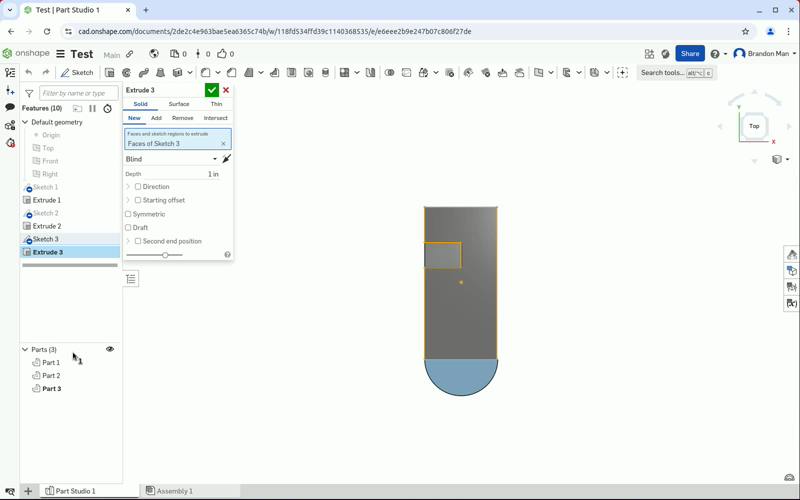
mouse_move(143, 106)
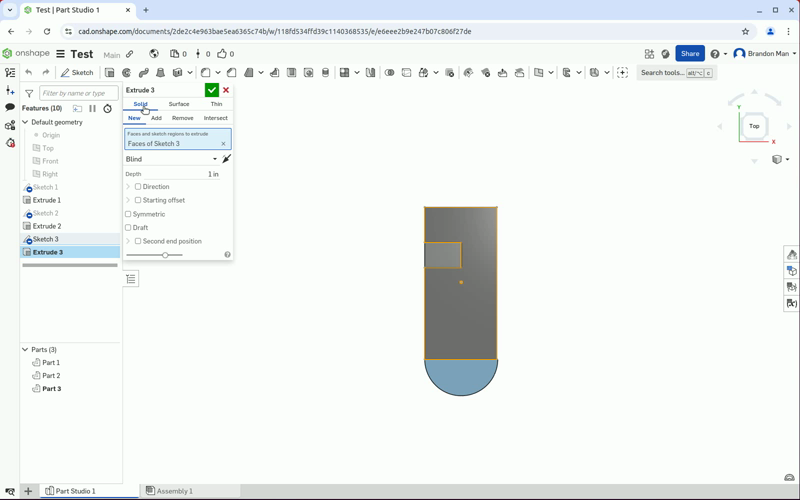
click(143, 106)
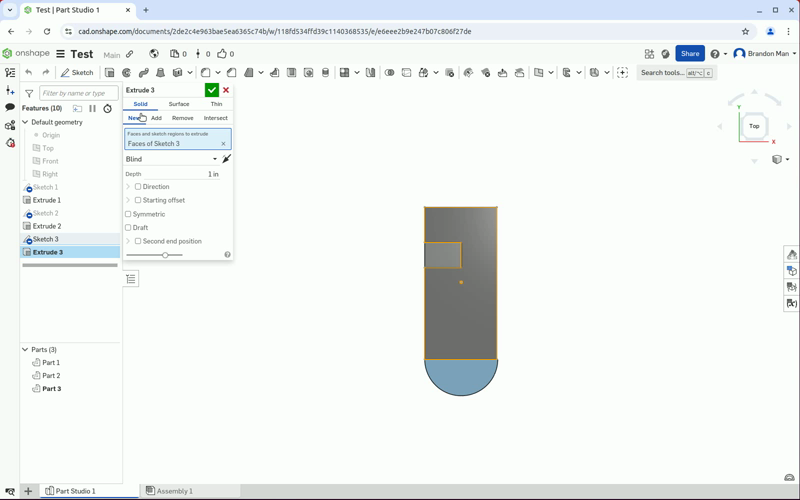
mouse_move(137, 120)
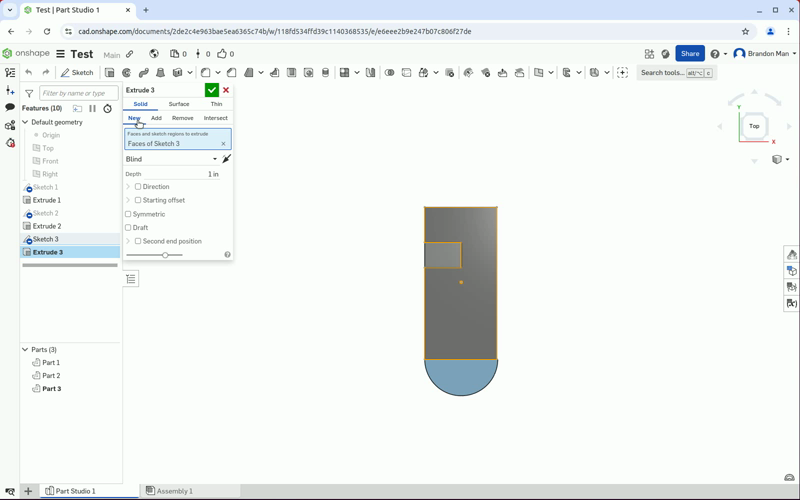
click(137, 120)
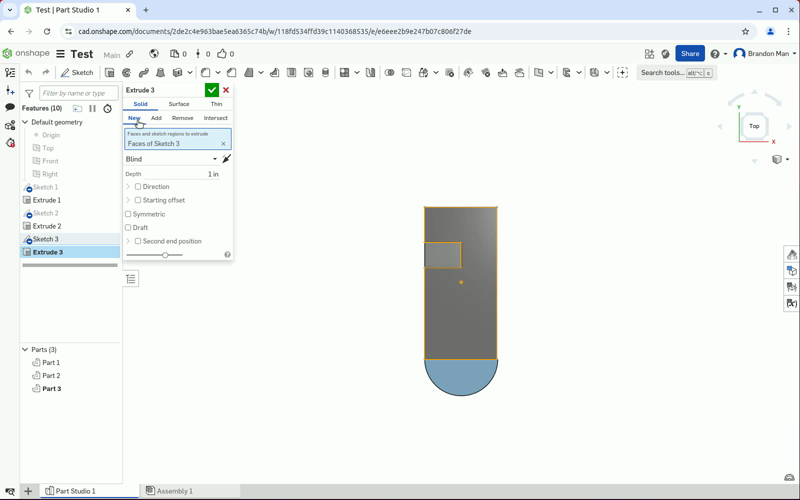
key(tab, 4)
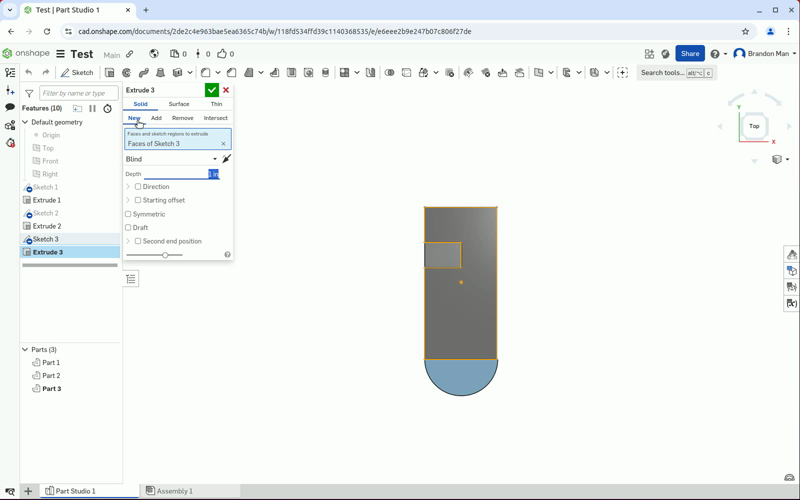
text(1.926)
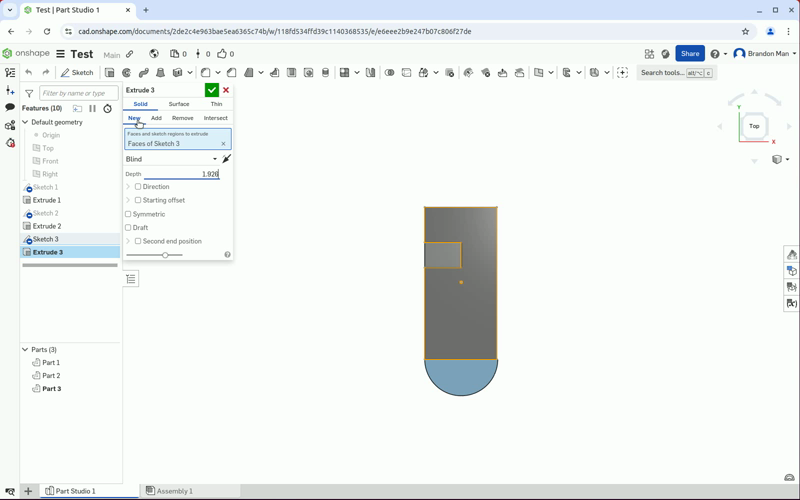
key(enter)
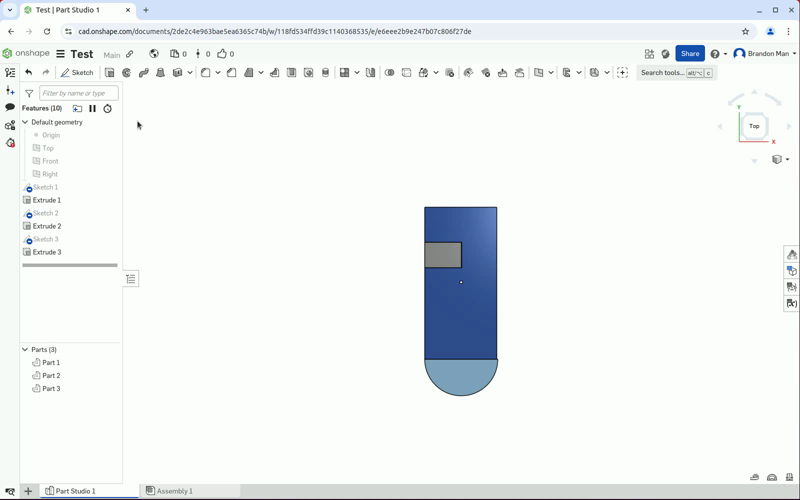
key(shift+h)
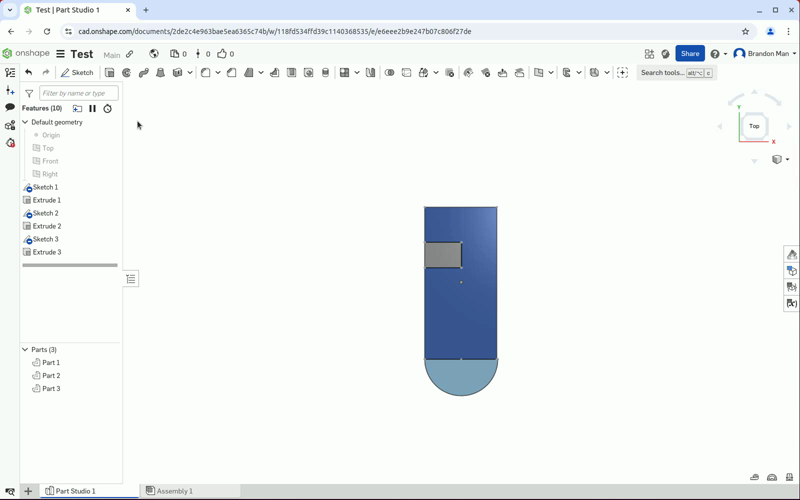
key(shift+h)
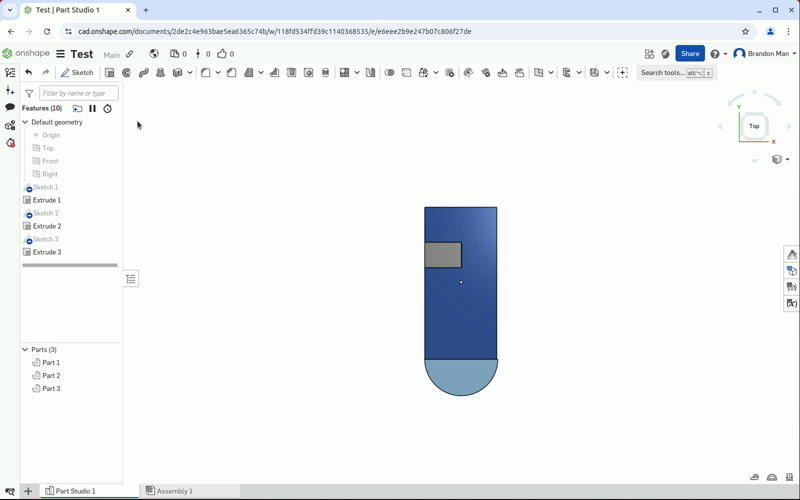
mouse_move(73, 189)
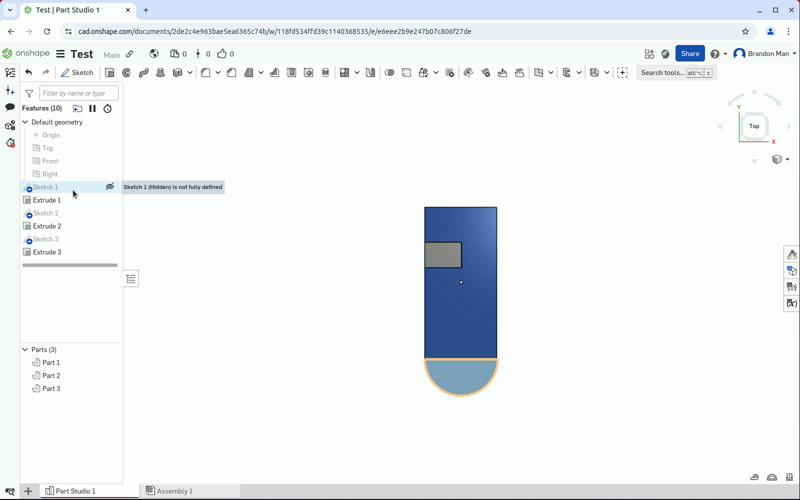
click(73, 189)
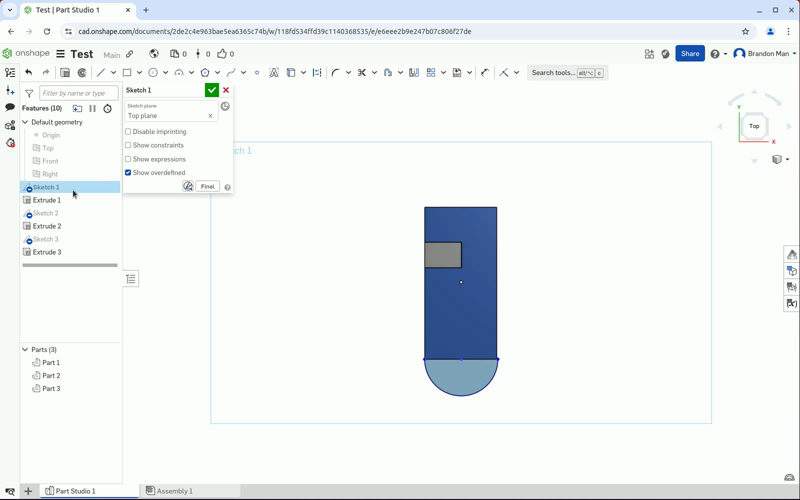
mouse_move(229, 92)
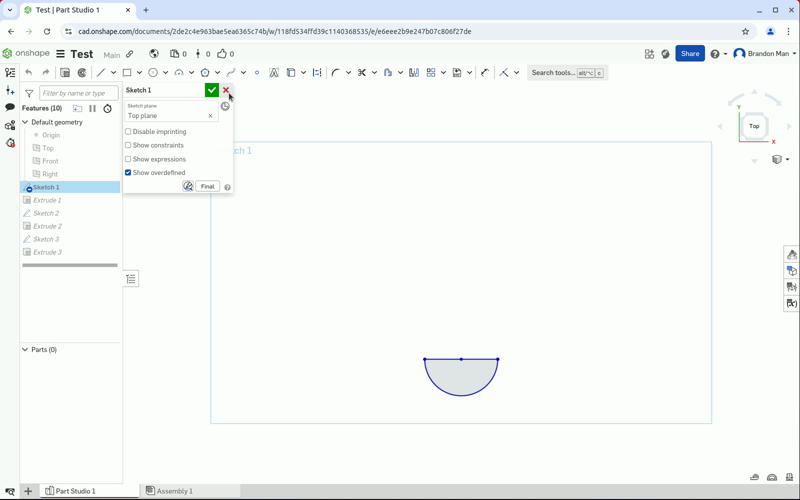
click(229, 92)
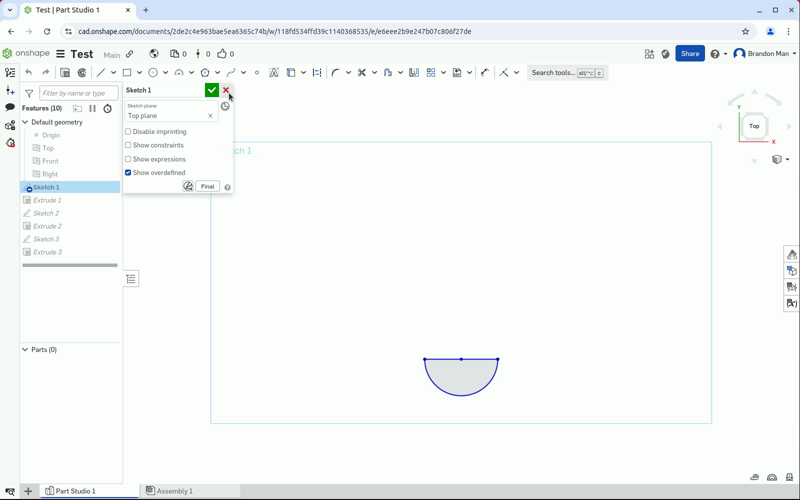
key(shift+s)
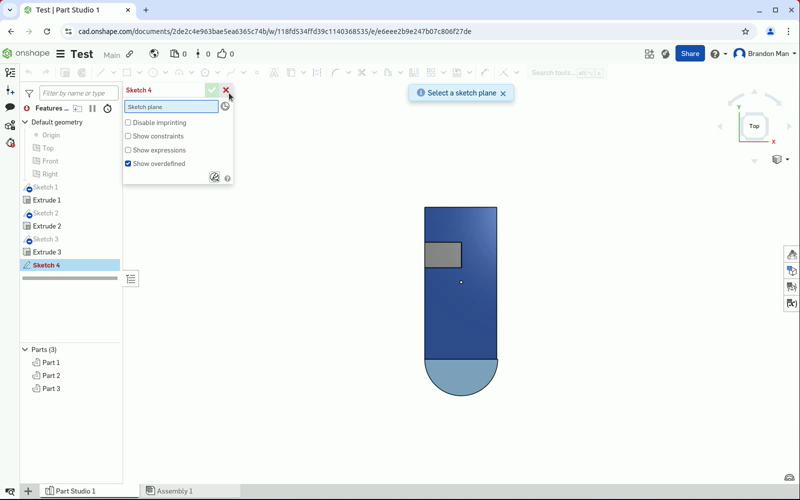
mouse_move(73, 150)
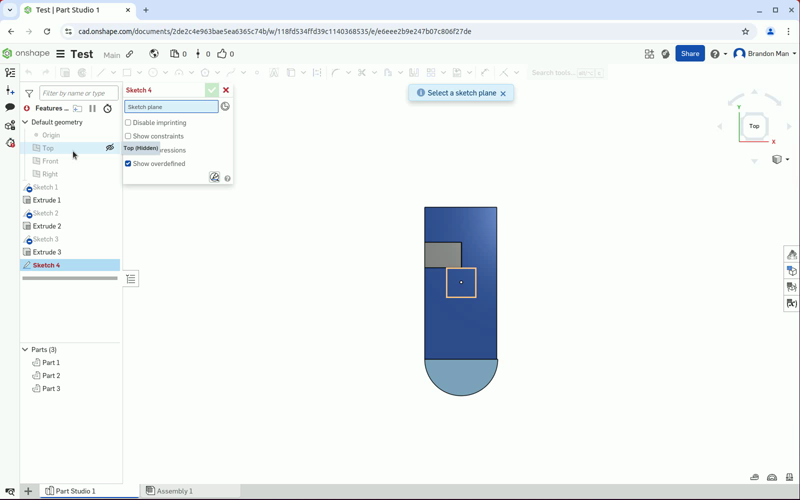
click(73, 150)
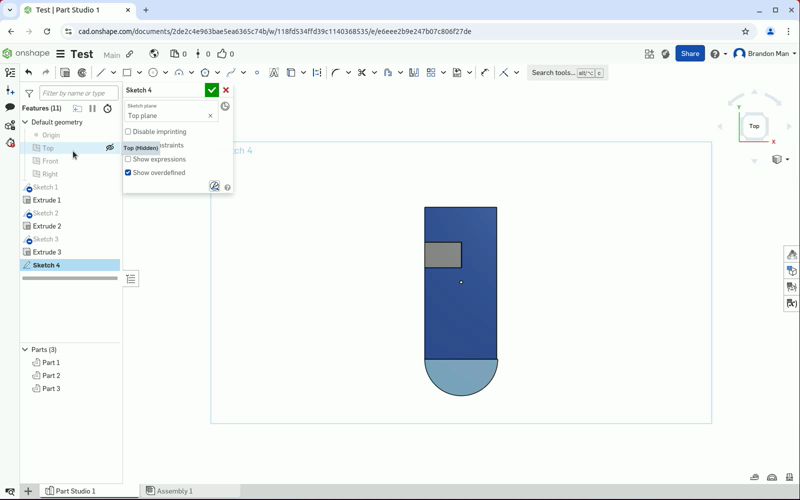
mouse_move(73, 352)
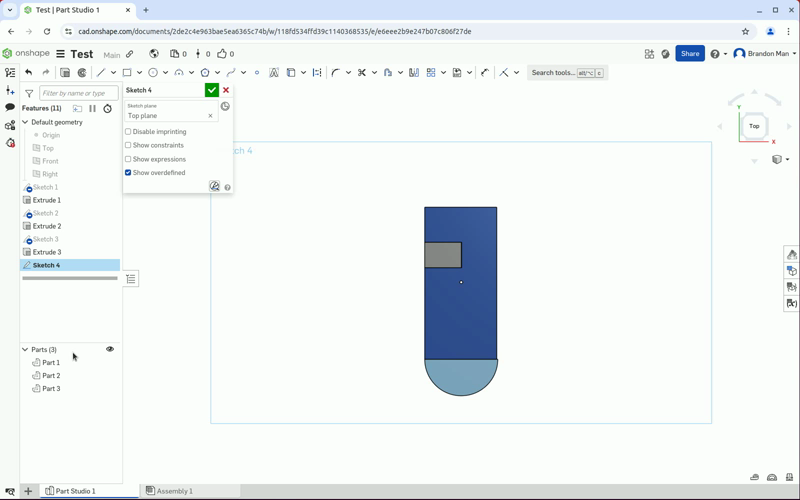
key(y)
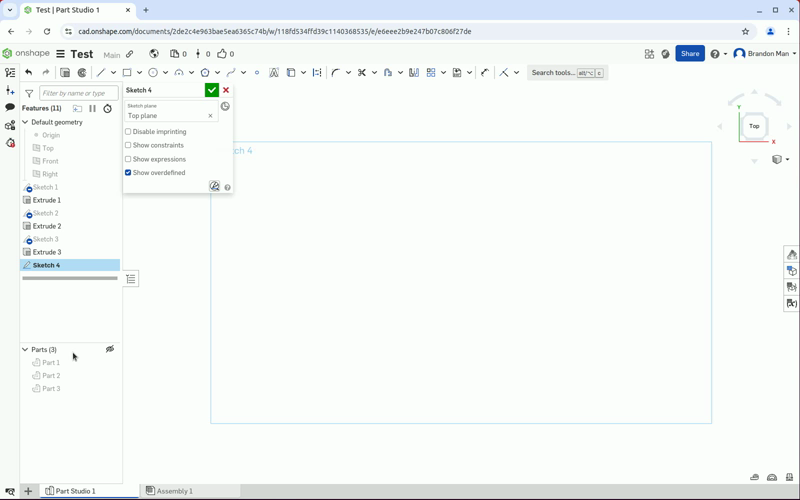
key(l)
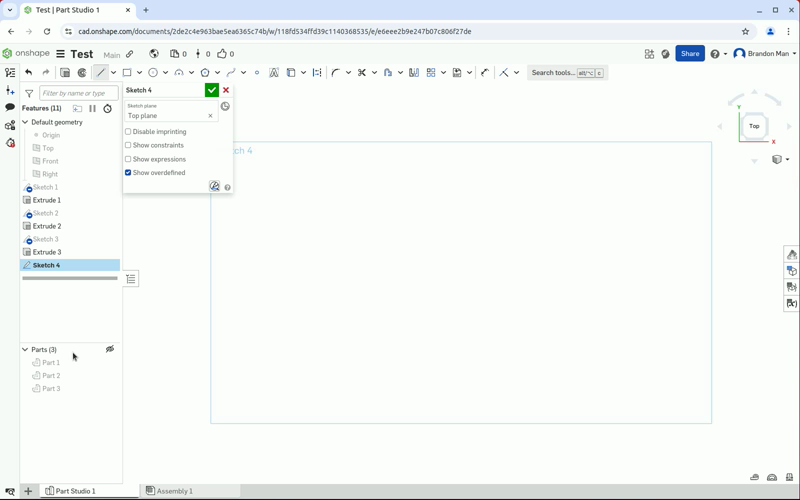
key_down(shift)
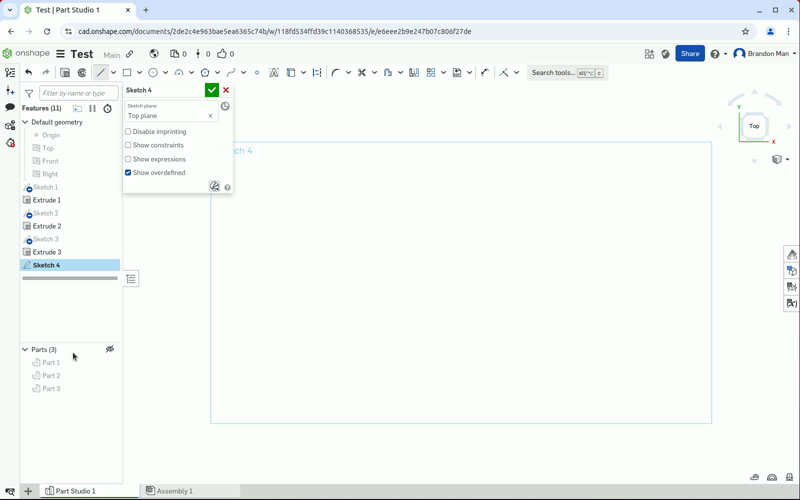
mouse_move(424, 267)
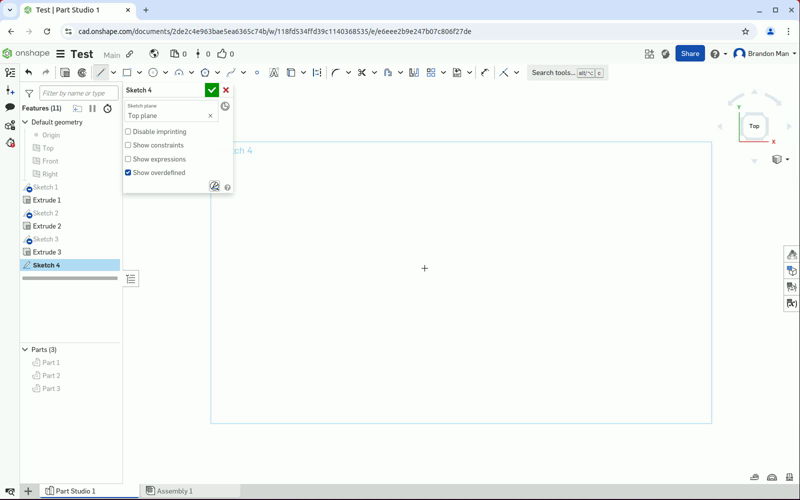
click(424, 267)
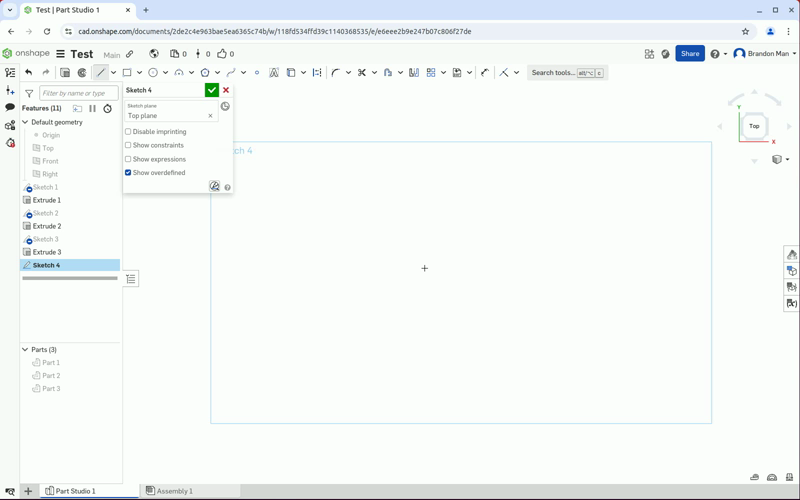
key_up(shift)
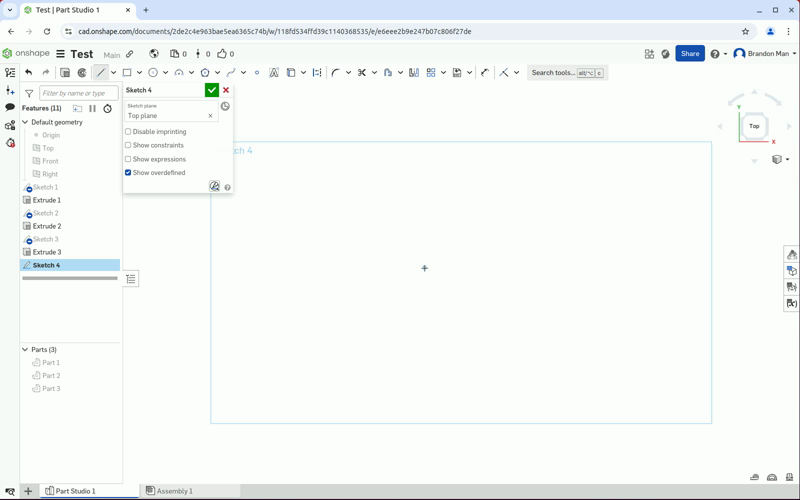
key_down(shift)
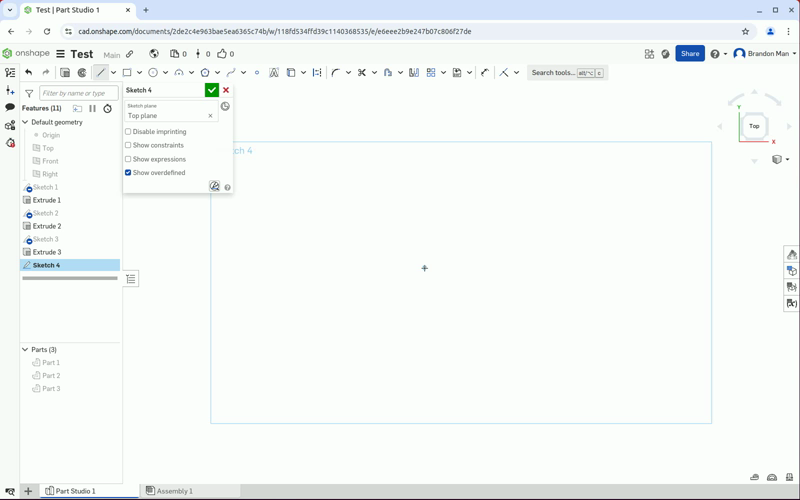
mouse_move(454, 267)
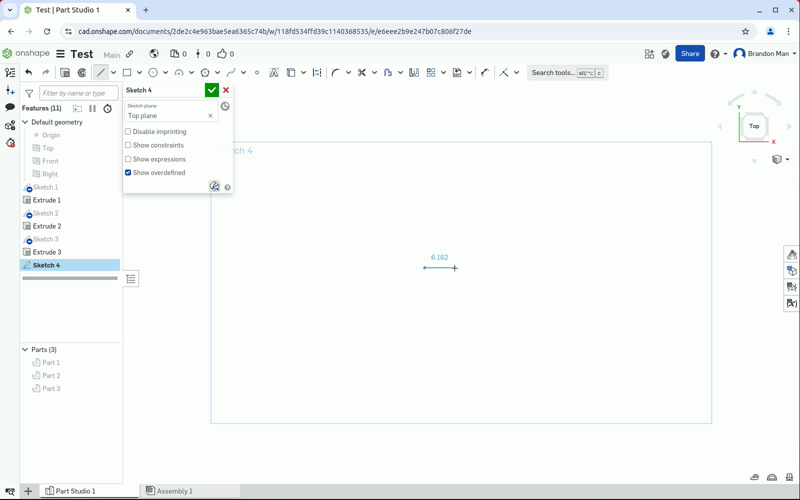
mouse_move(461, 267)
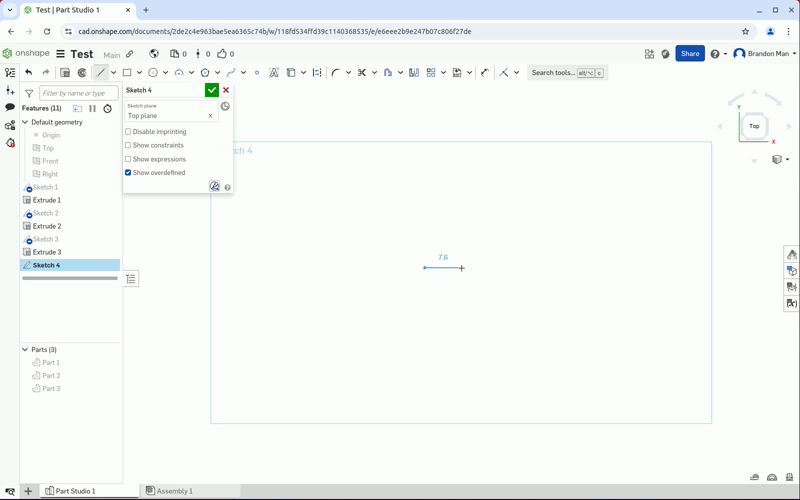
click(461, 267)
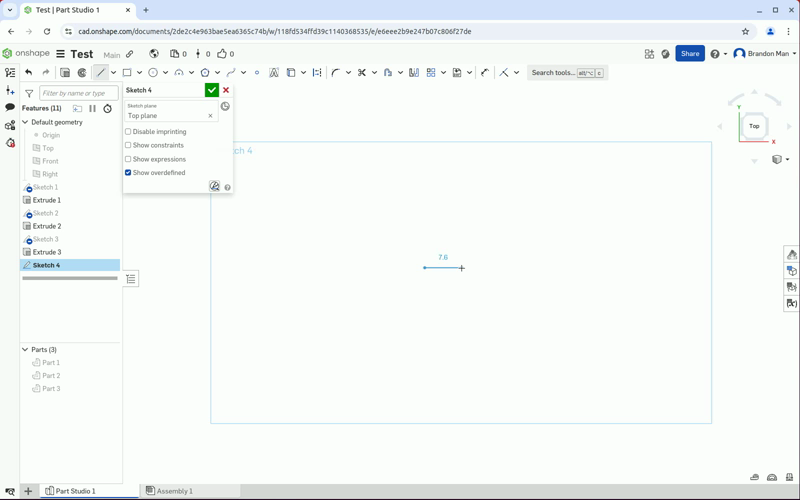
key_up(shift)
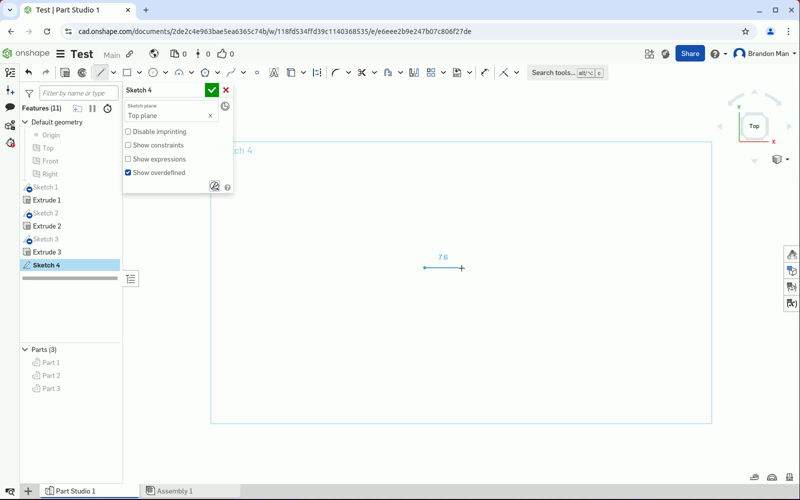
key_down(shift)
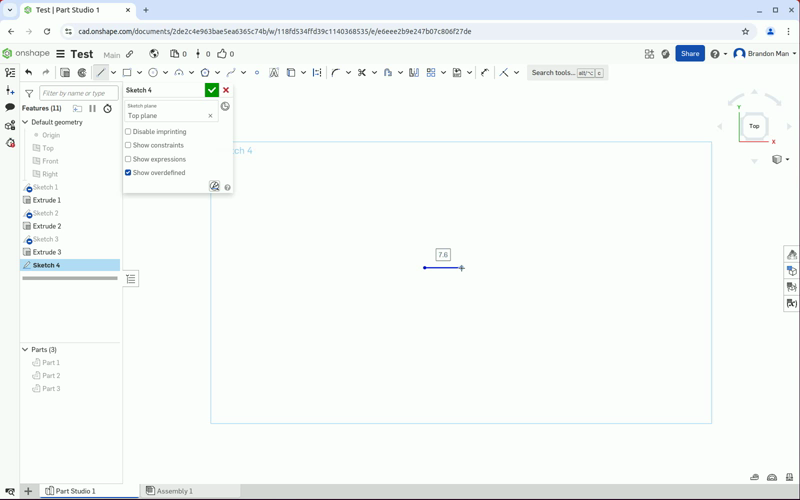
mouse_move(491, 267)
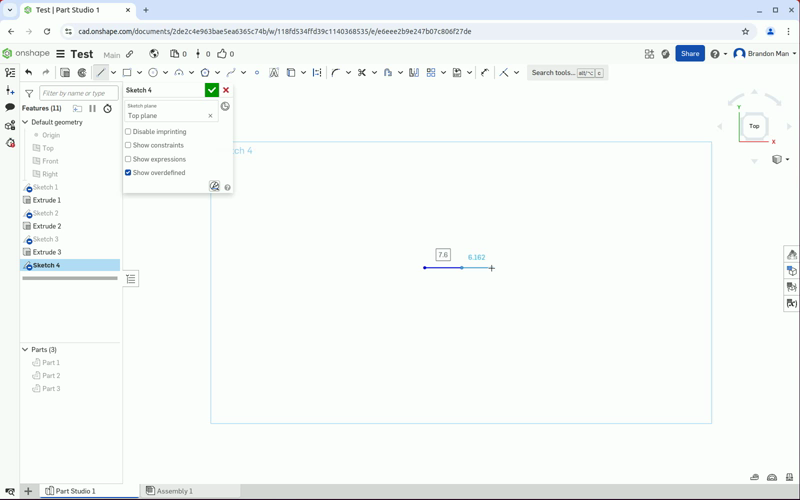
mouse_move(461, 242)
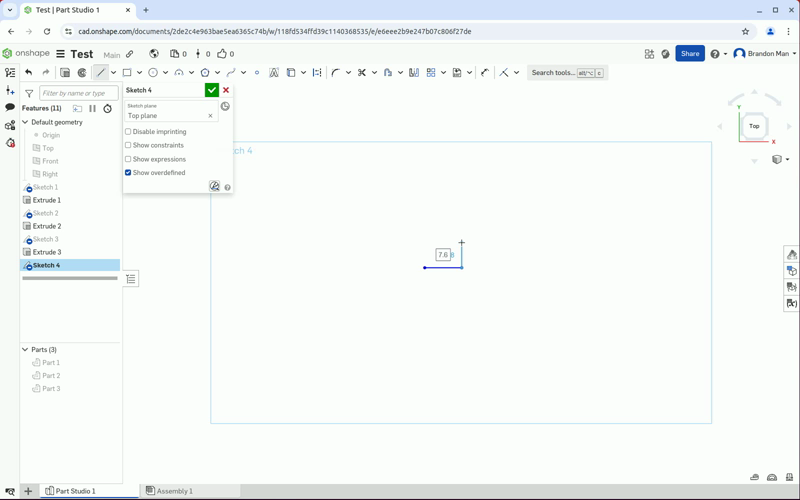
click(461, 242)
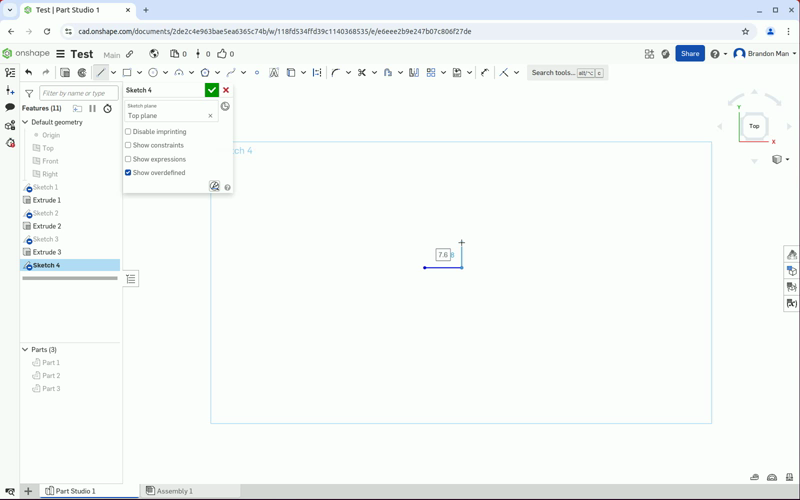
key_up(shift)
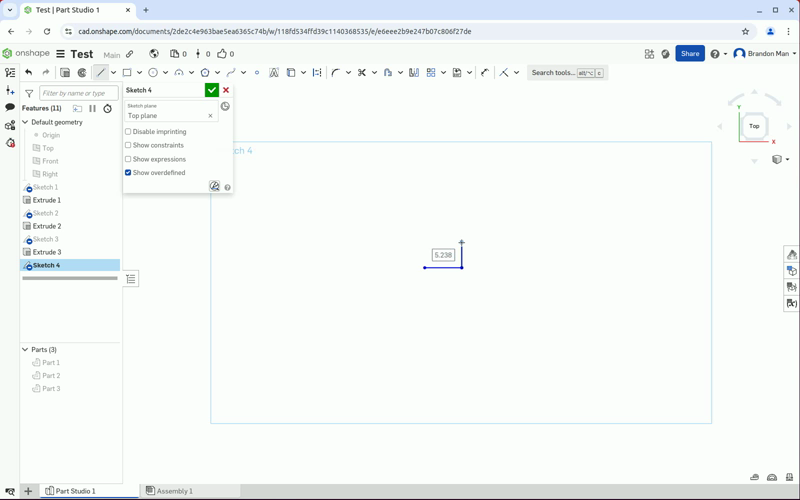
key_down(shift)
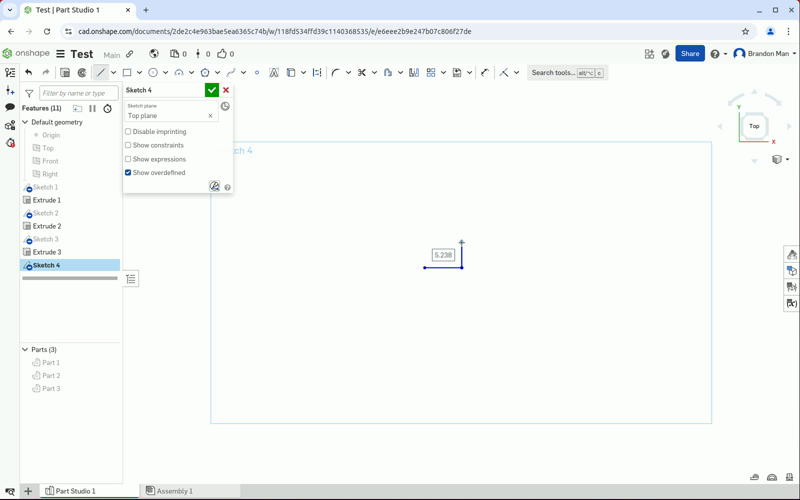
mouse_move(491, 242)
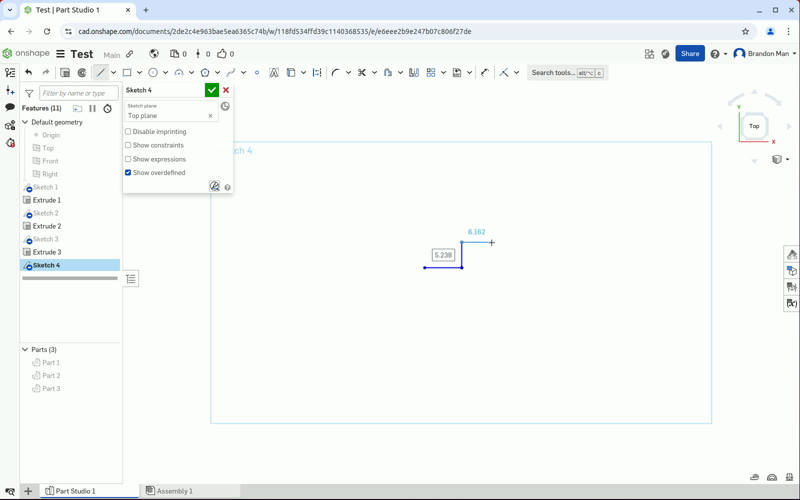
mouse_move(424, 242)
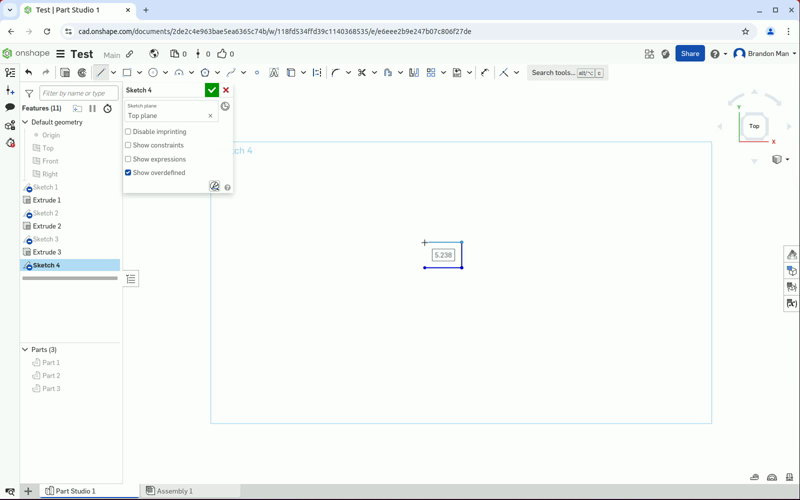
click(424, 242)
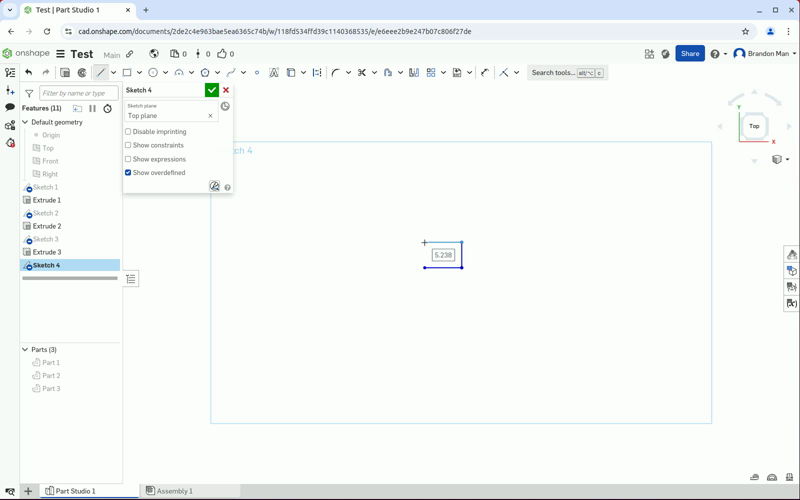
key_up(shift)
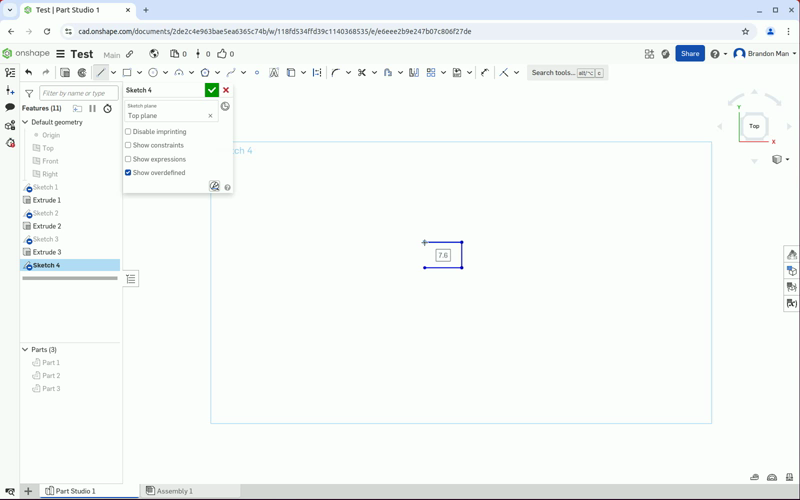
mouse_move(454, 242)
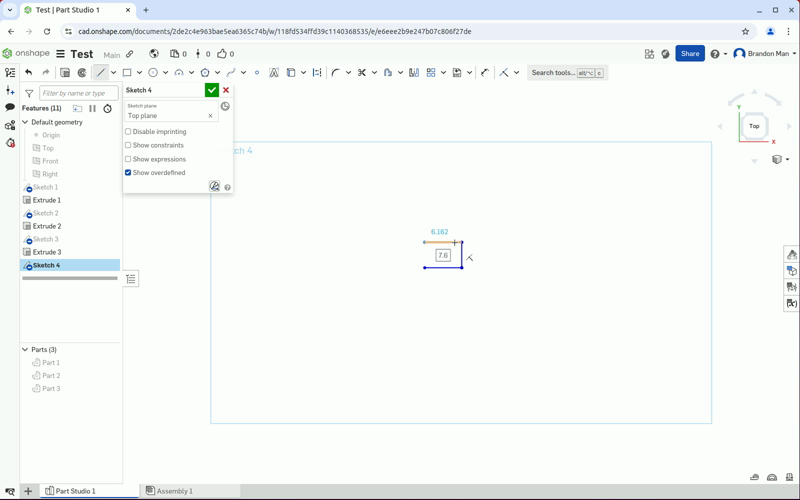
key_down(shift)
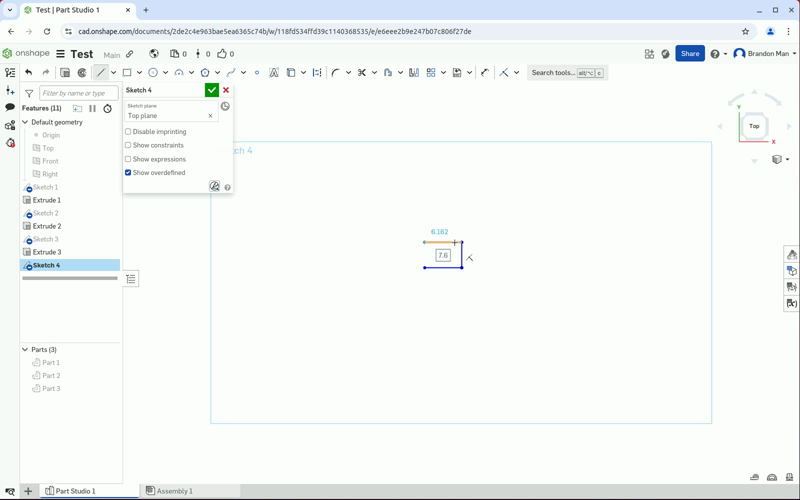
mouse_move(424, 267)
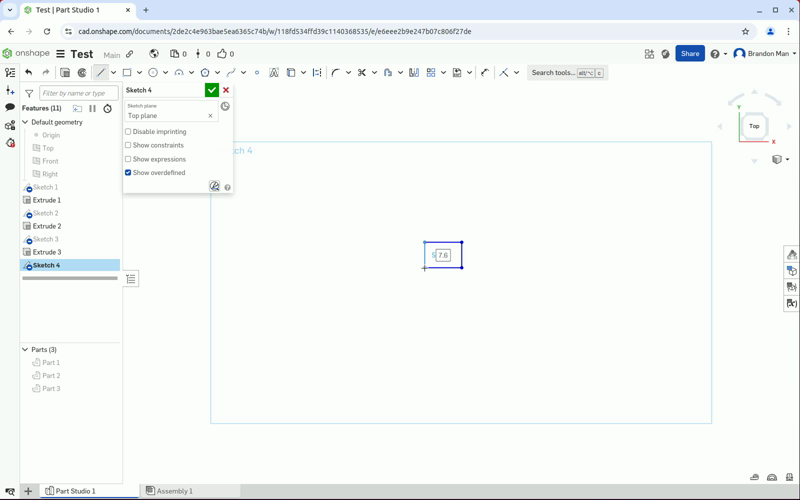
key_up(shift)
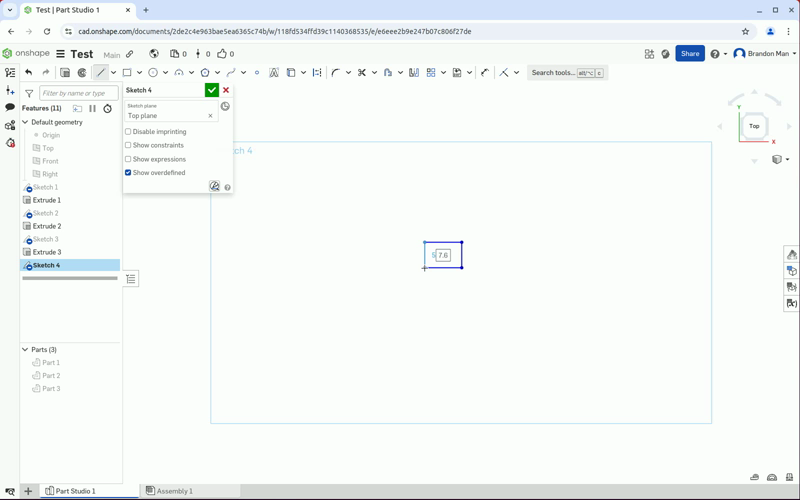
click(424, 267)
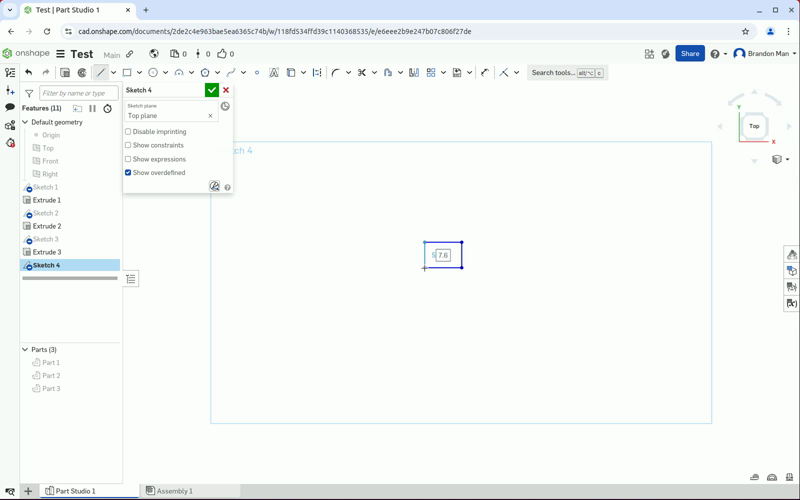
key(esc)
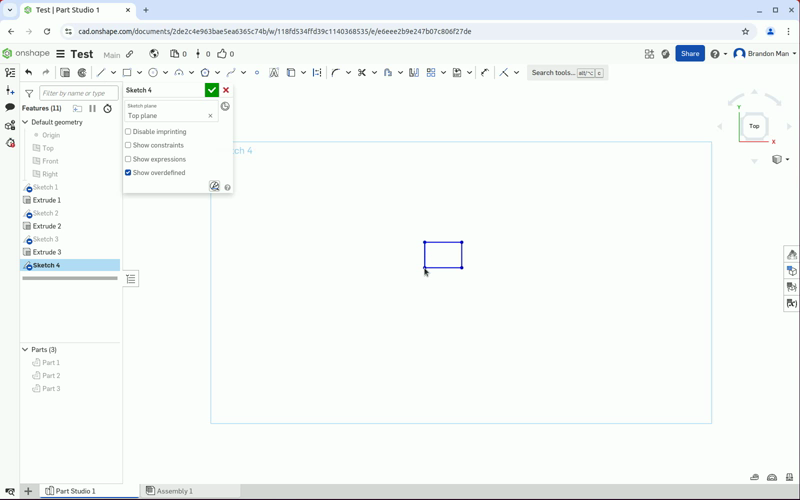
mouse_move(443, 258)
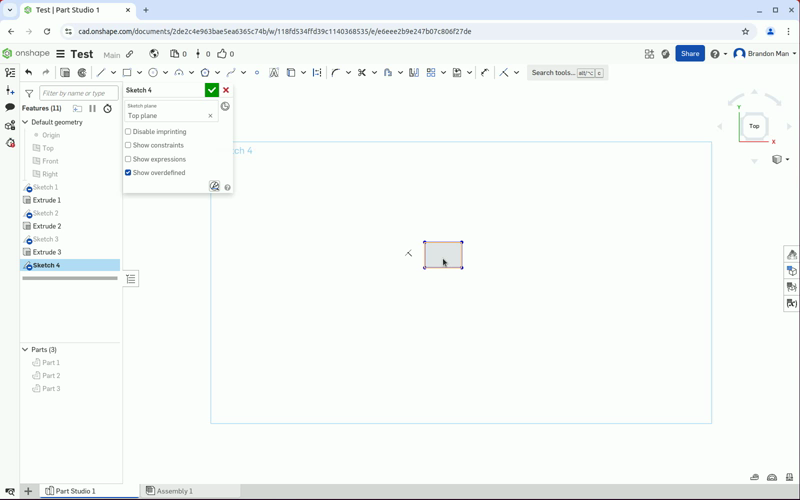
scroll(6)
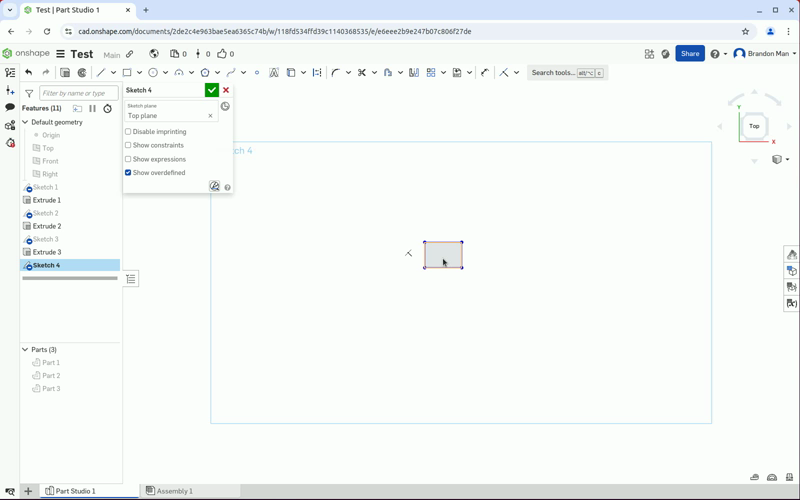
scroll(6)
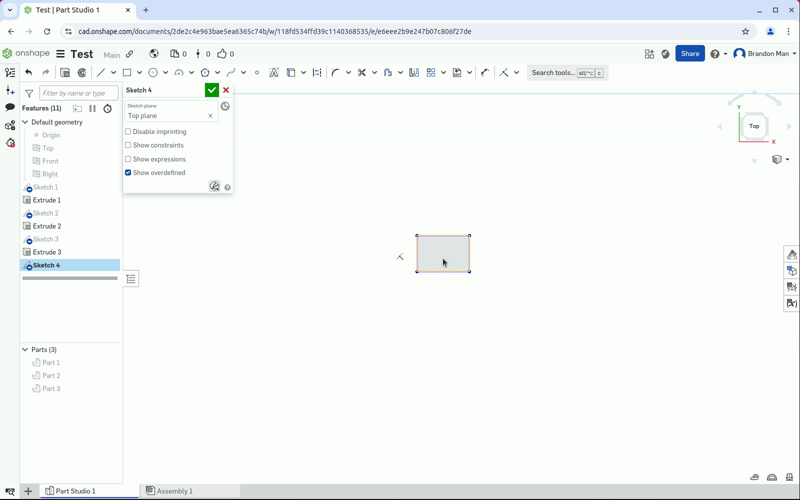
scroll(6)
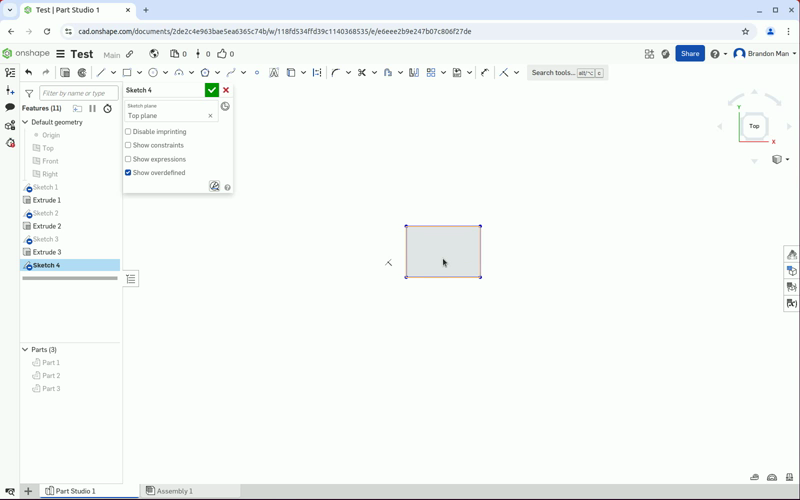
scroll(6)
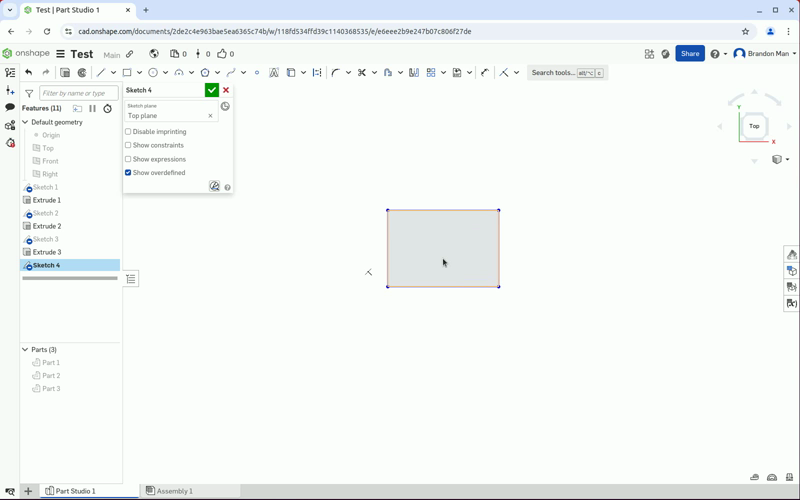
scroll(6)
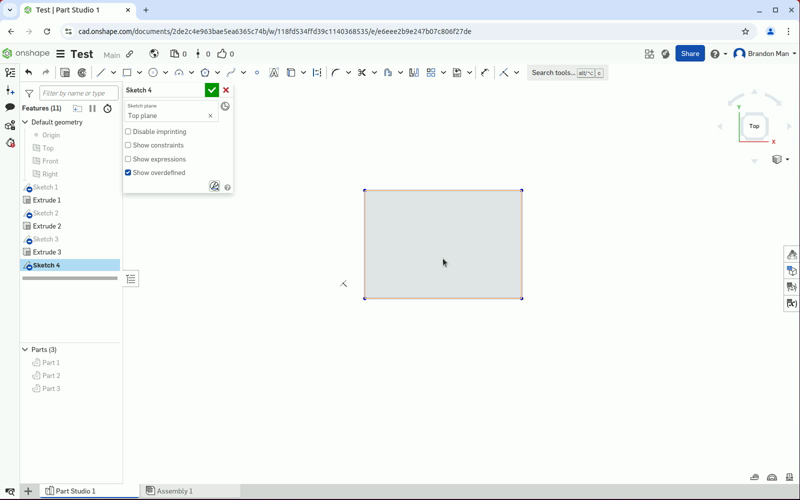
scroll(6)
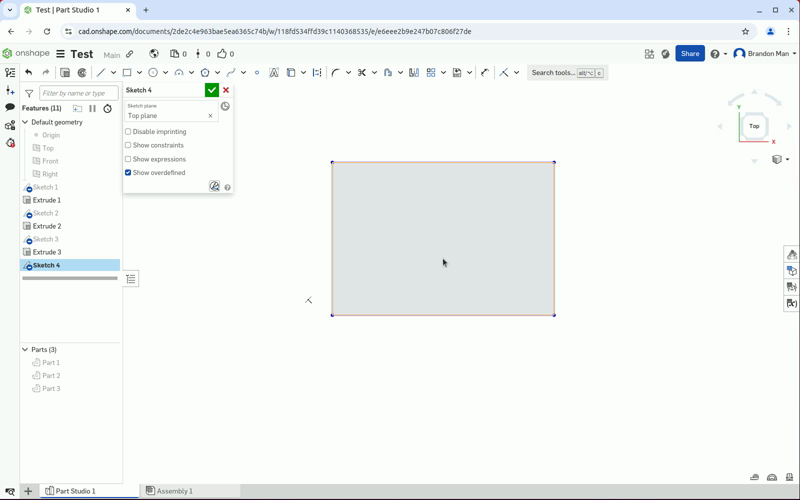
scroll(6)
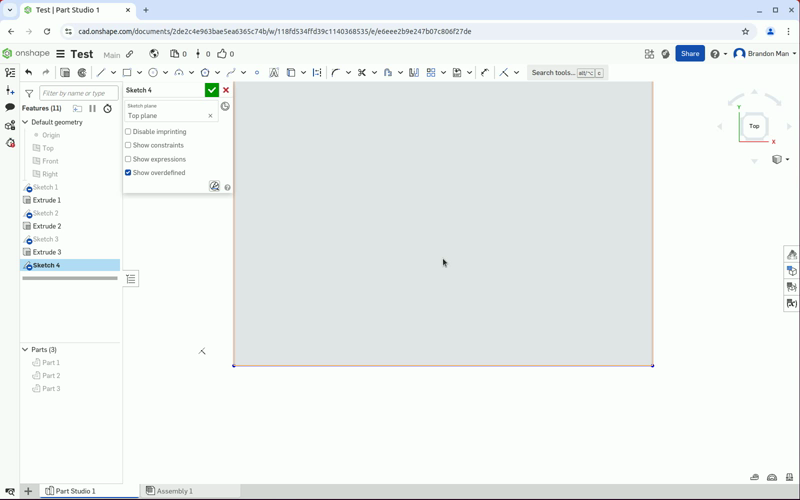
click(443, 258)
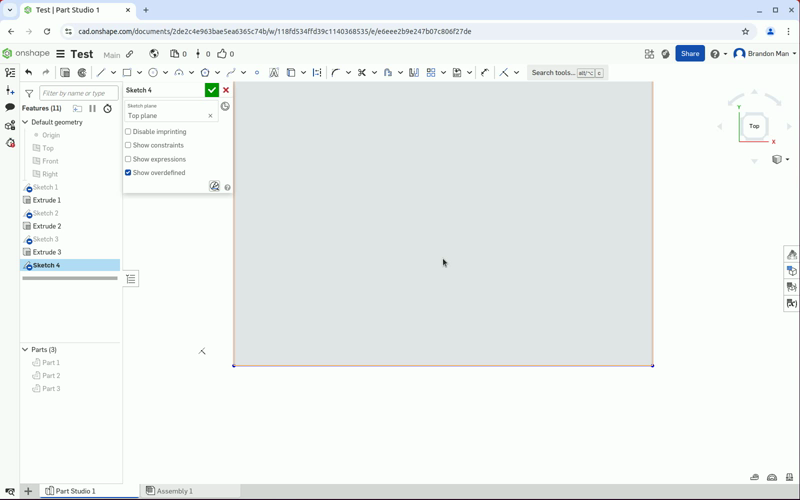
scroll(-6)
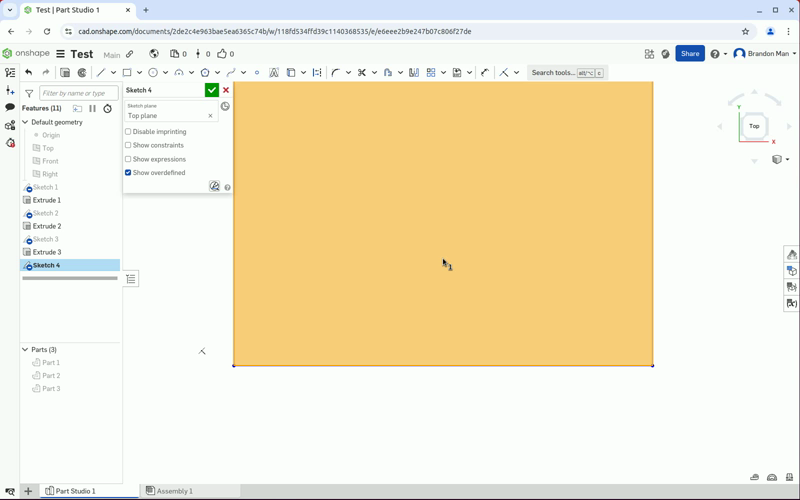
scroll(-6)
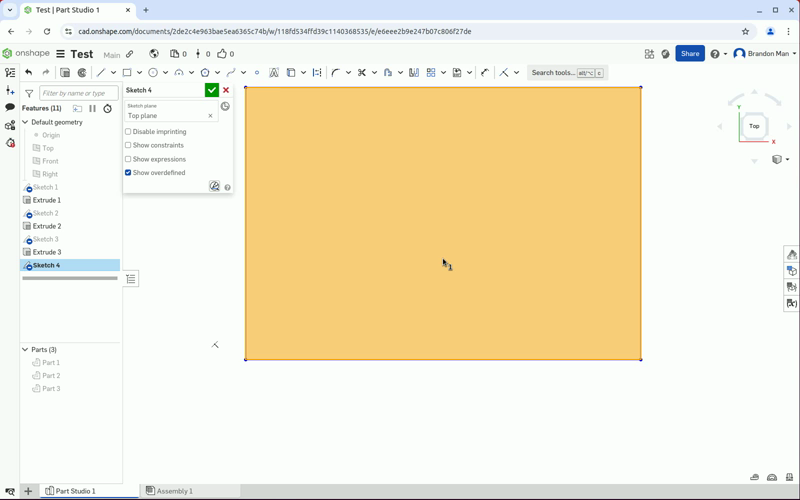
scroll(-6)
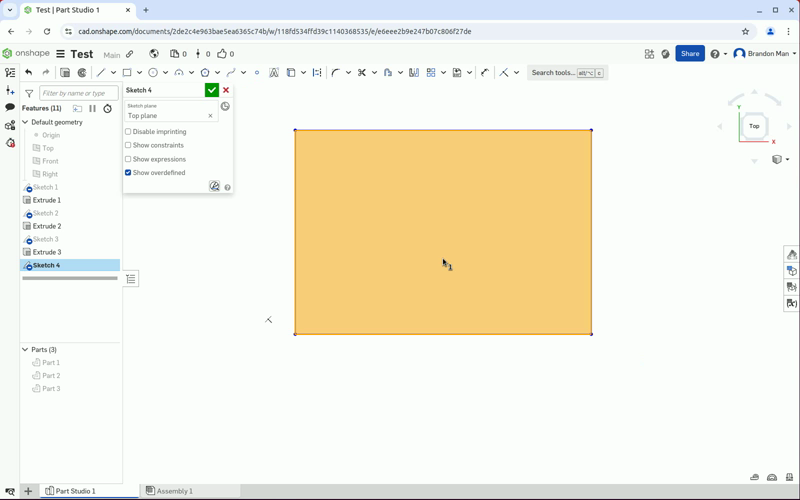
scroll(-6)
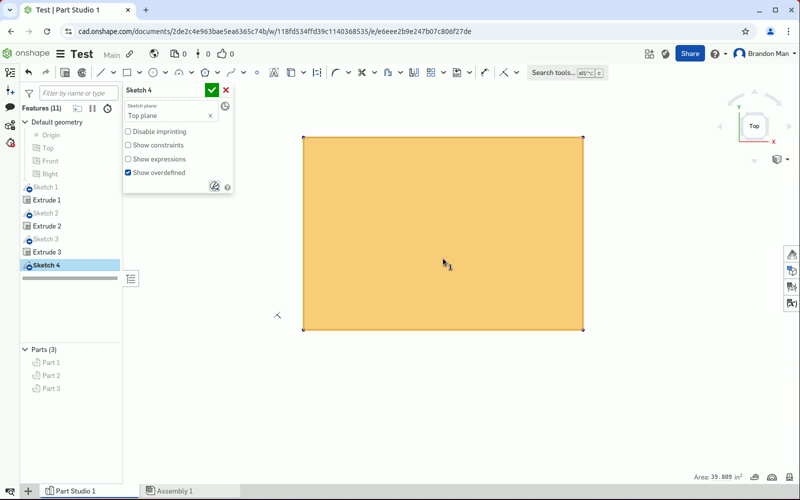
scroll(-6)
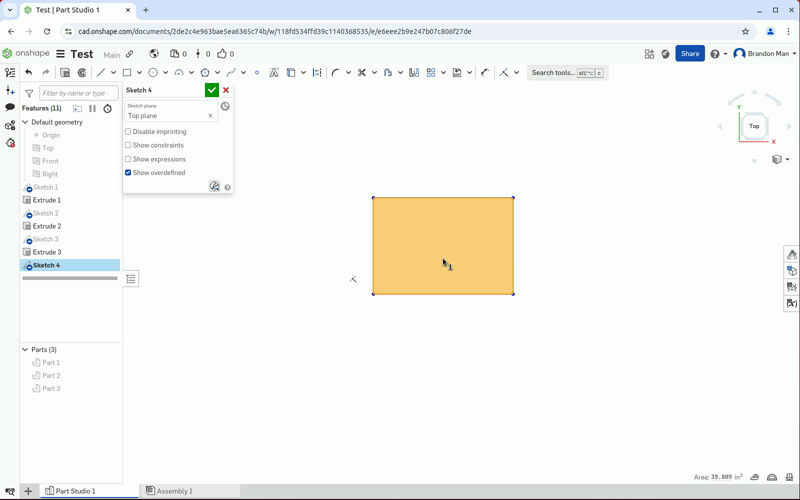
scroll(-6)
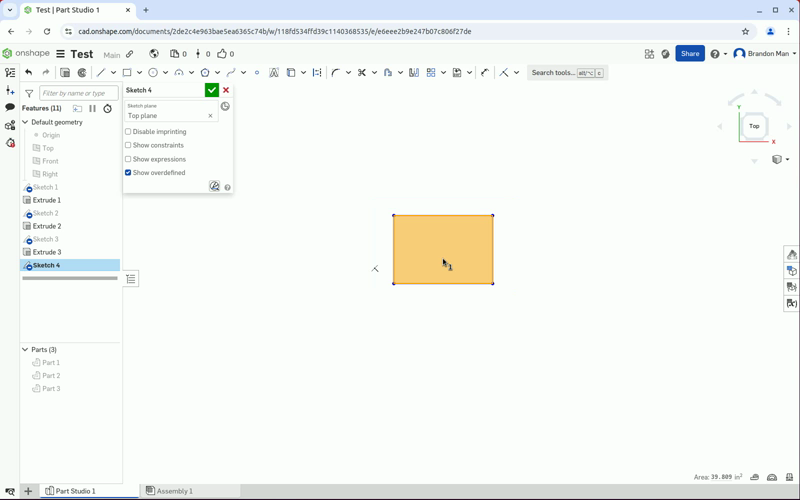
scroll(-6)
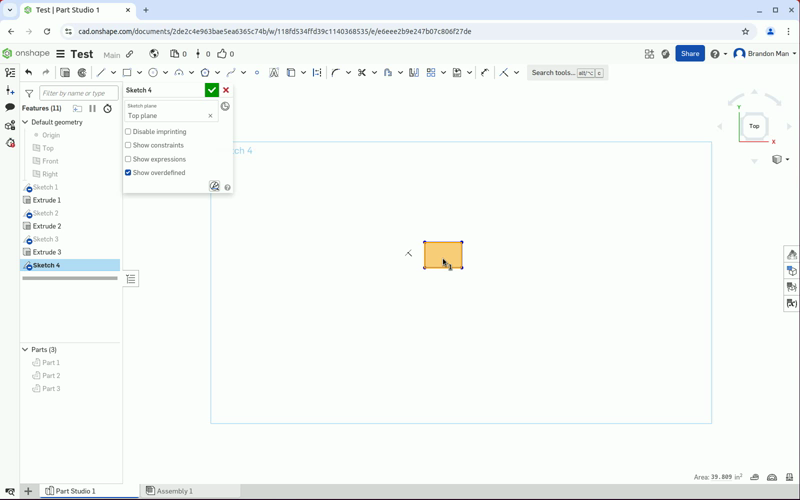
mouse_move(73, 352)
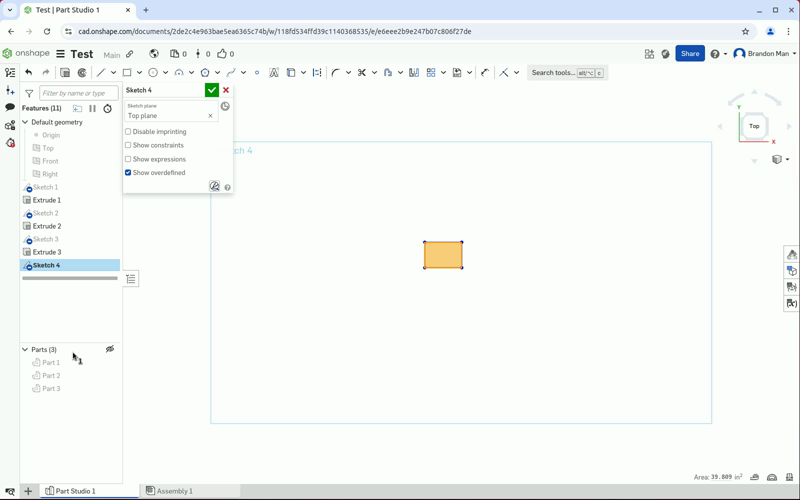
key(shift+y)
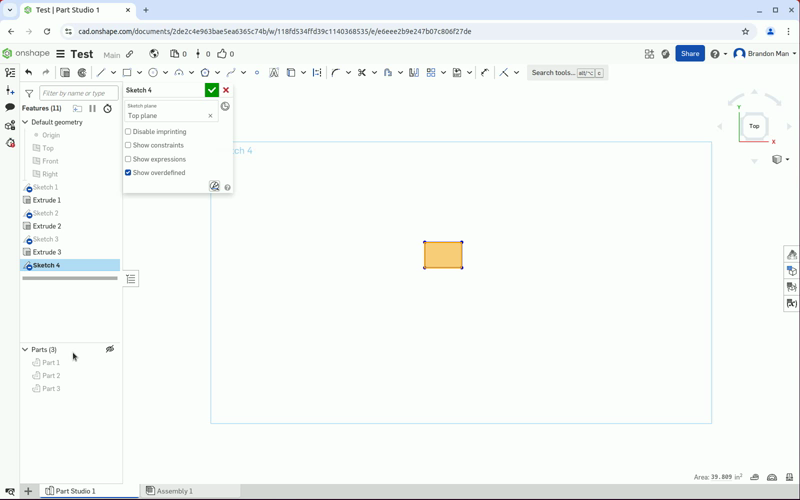
key(shift+e)
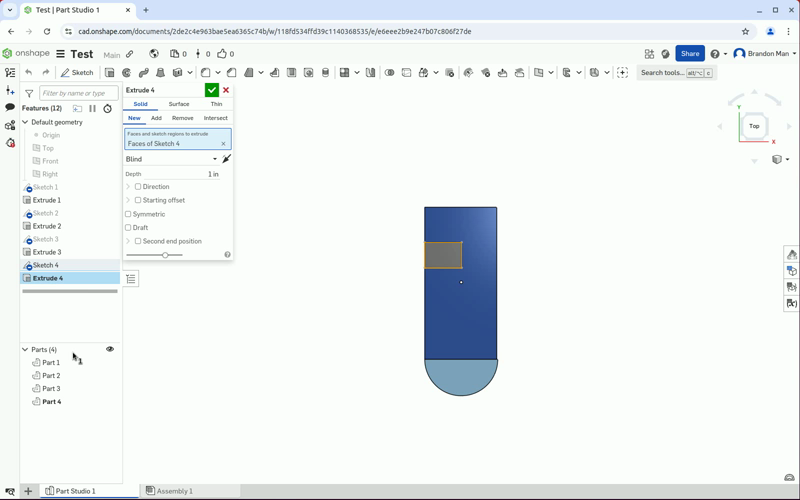
mouse_move(143, 106)
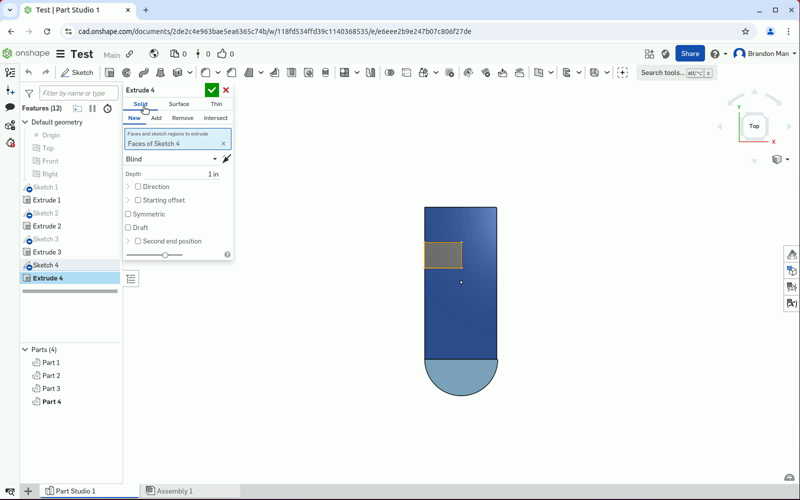
click(143, 106)
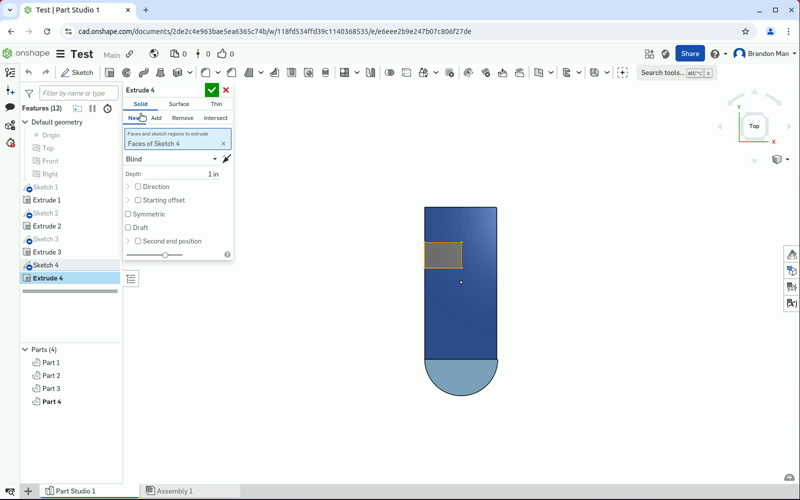
mouse_move(137, 120)
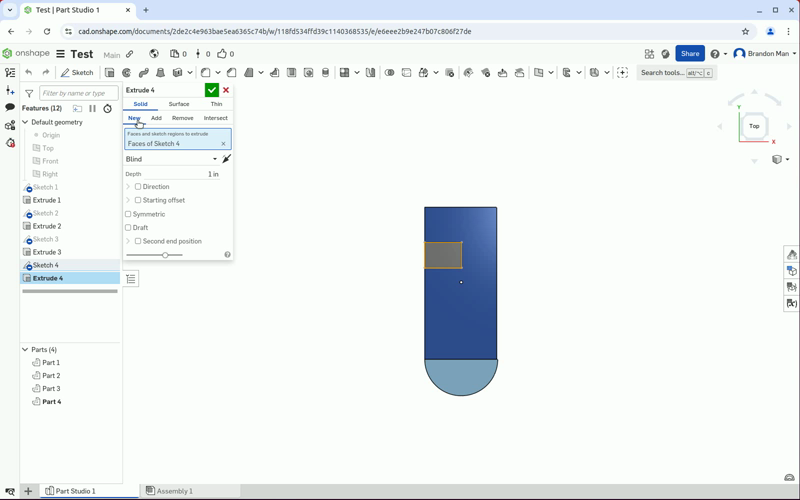
click(137, 120)
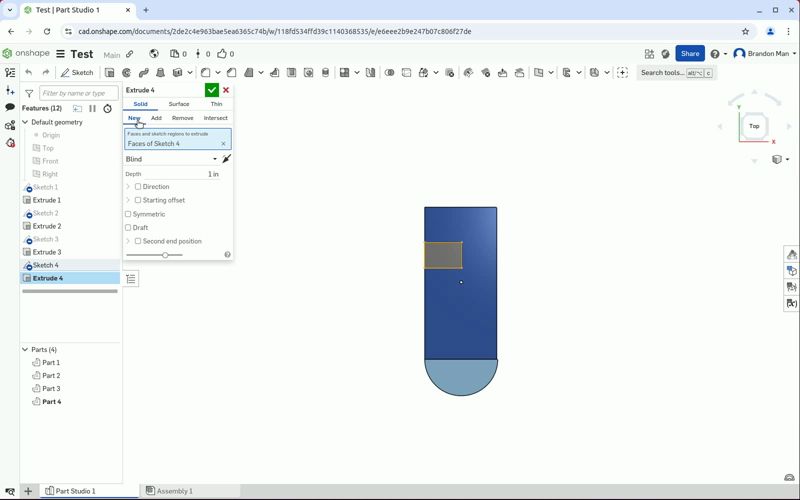
key(tab, 4)
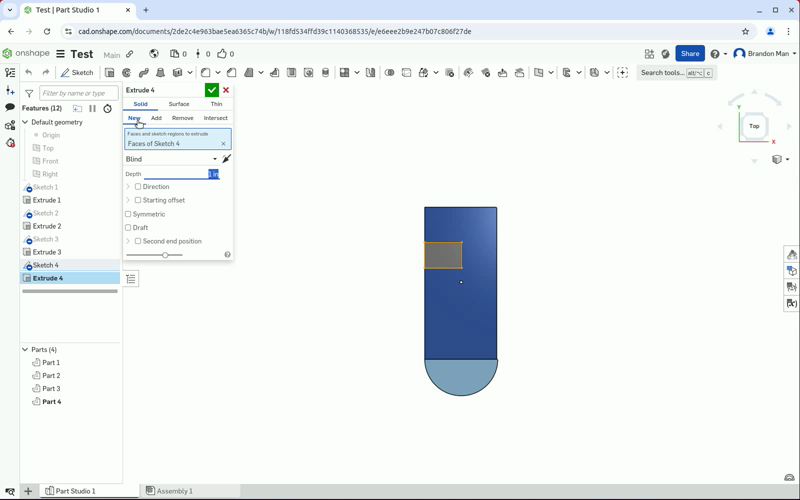
text(1.926)
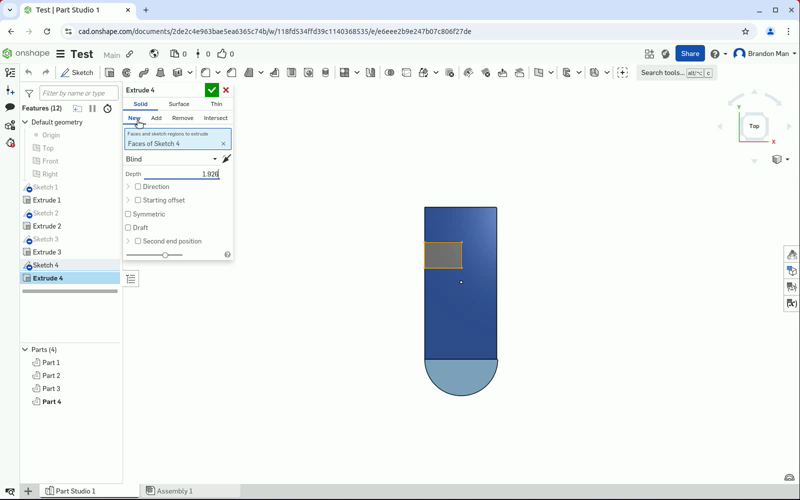
key(enter)
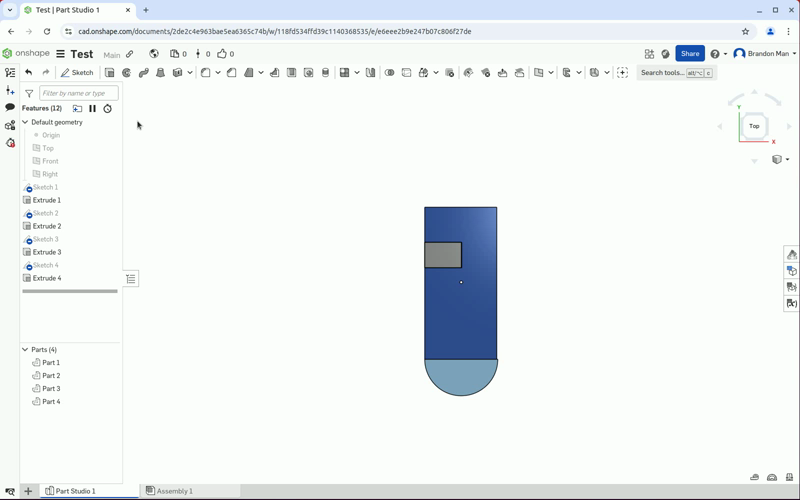
key(shift+h)
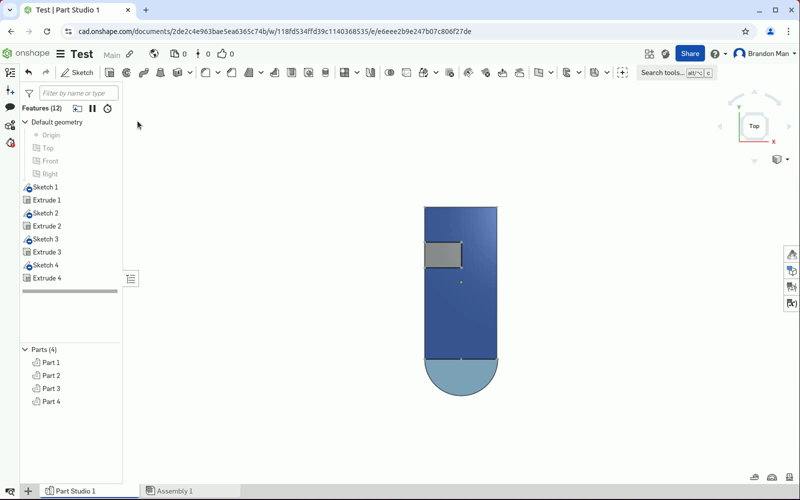
key(shift+h)
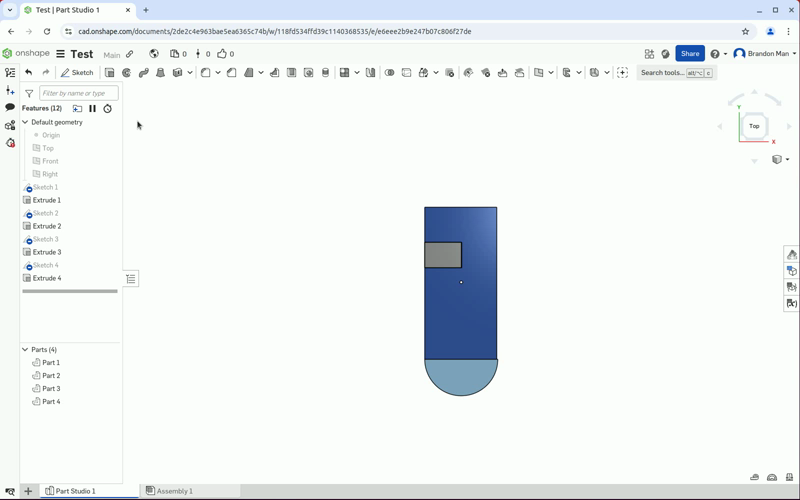
mouse_move(73, 189)
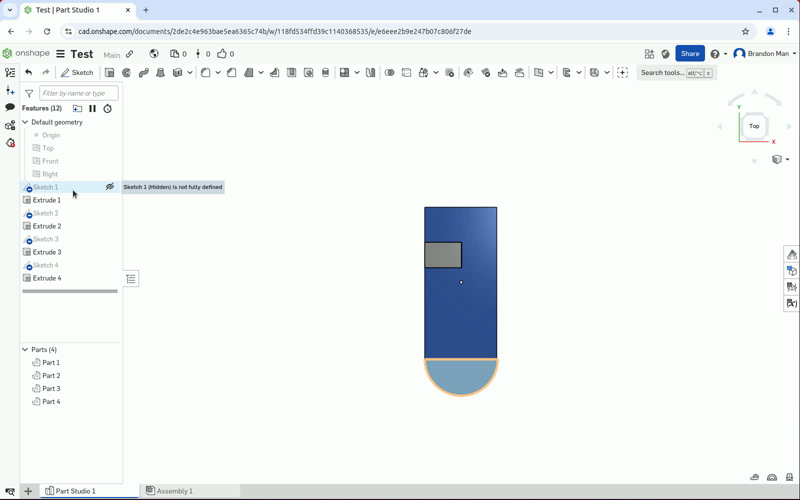
click(73, 189)
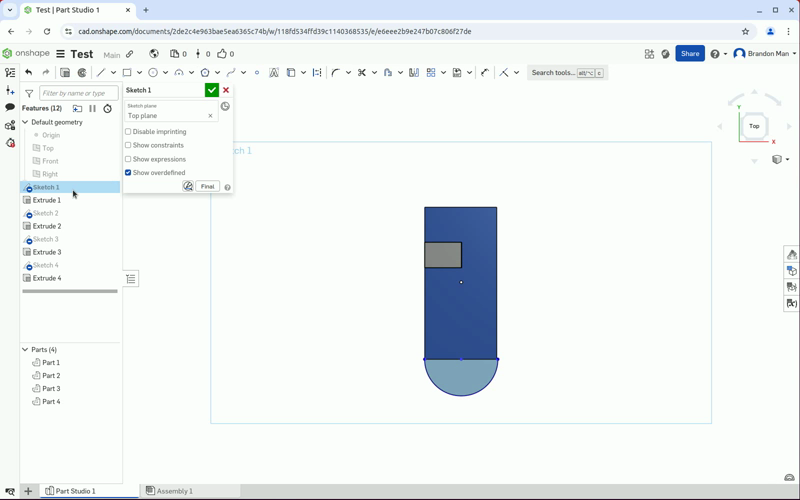
mouse_move(229, 92)
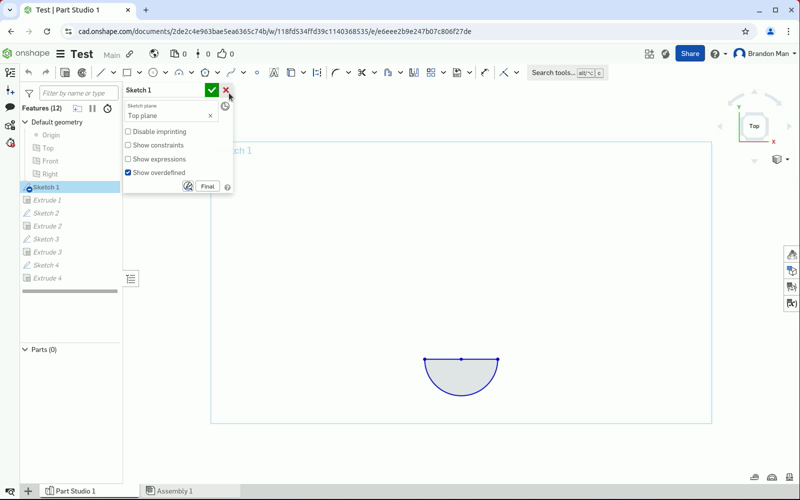
click(229, 92)
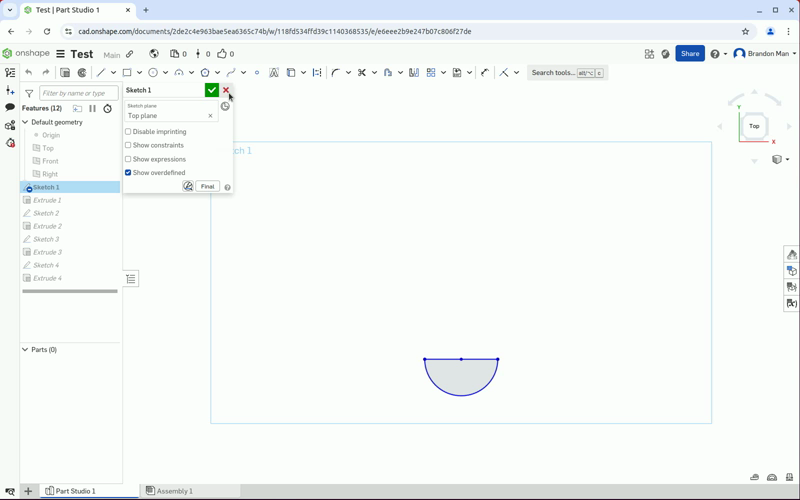
key(shift+s)
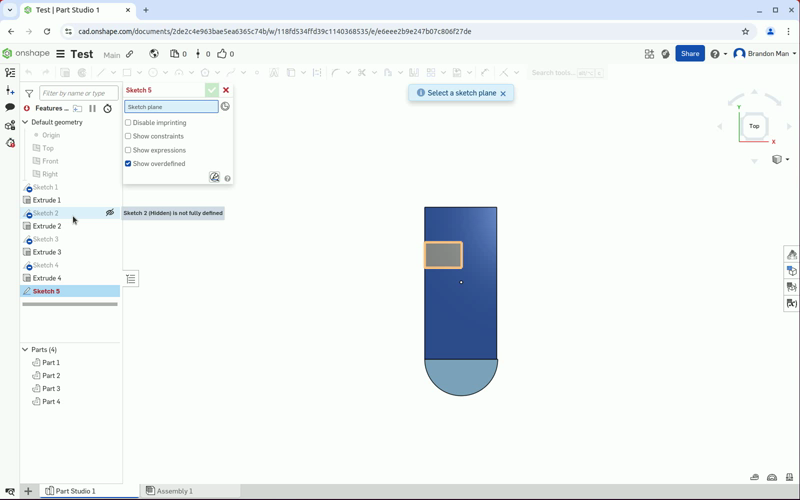
scroll(3)
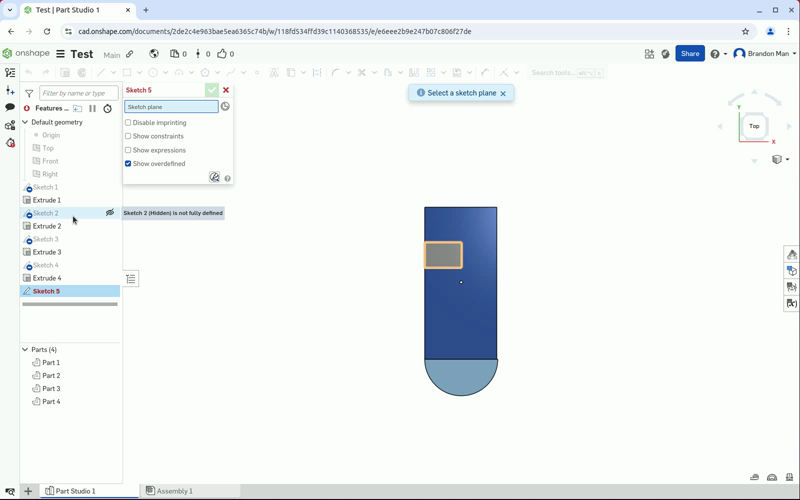
mouse_move(73, 150)
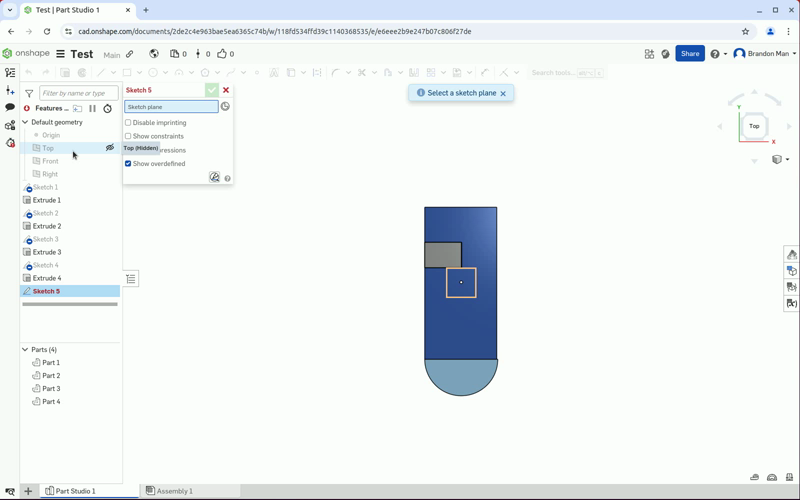
click(73, 150)
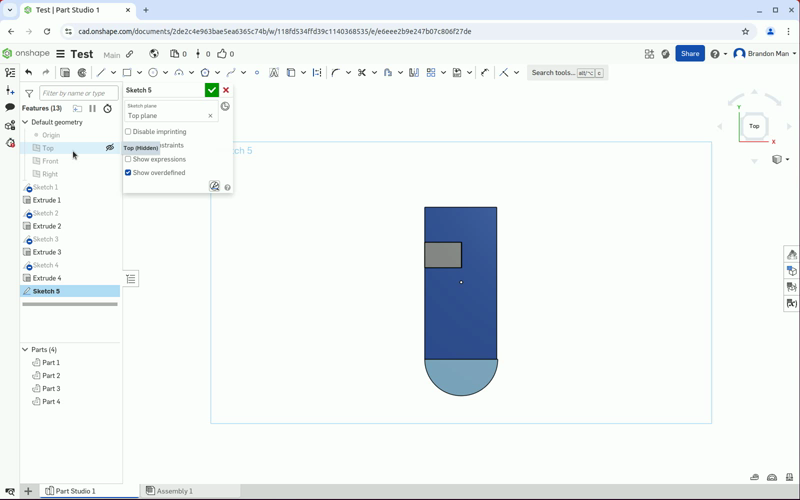
mouse_move(73, 352)
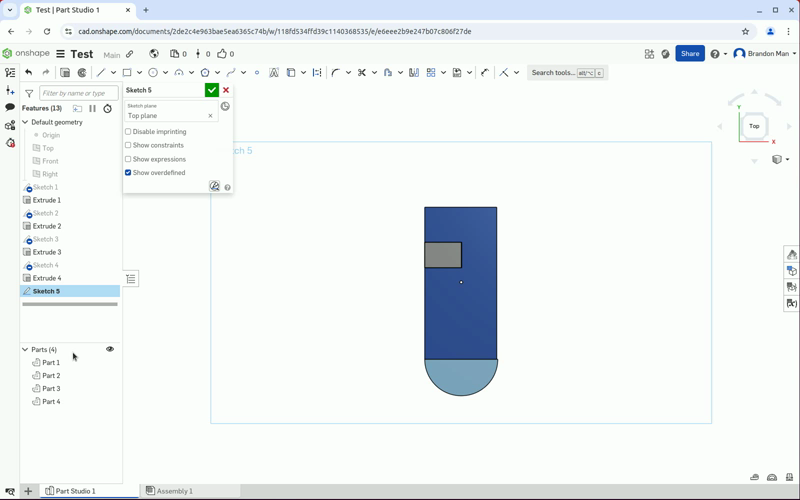
key(y)
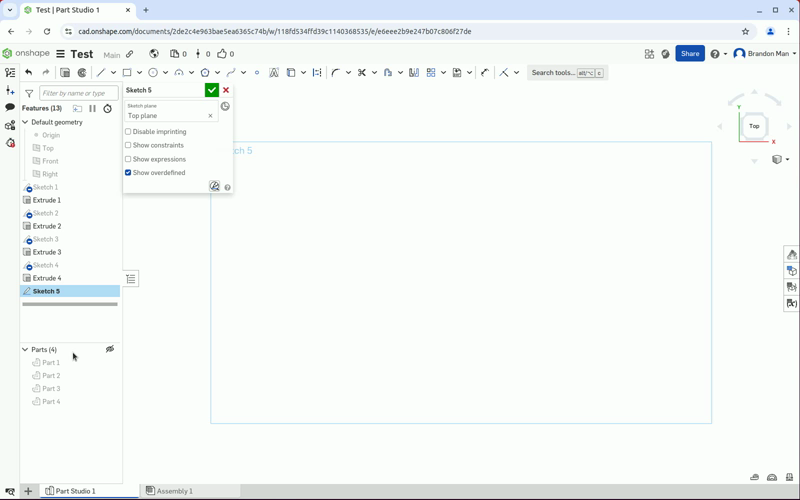
key(a)
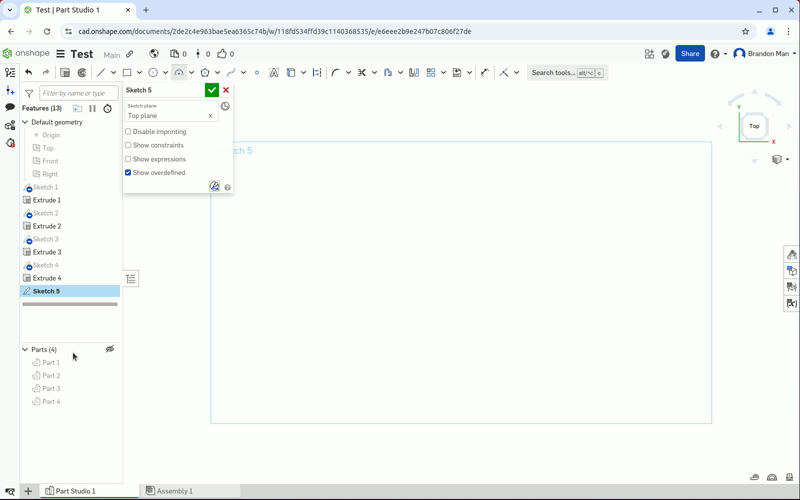
key_down(shift)
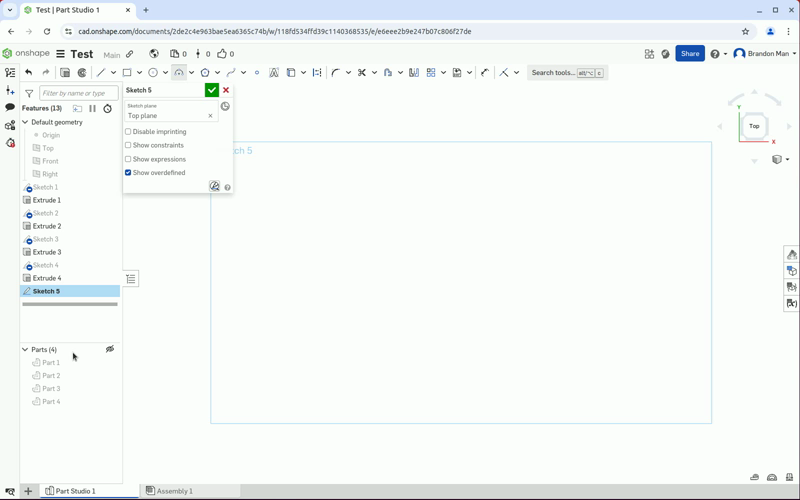
mouse_move(424, 359)
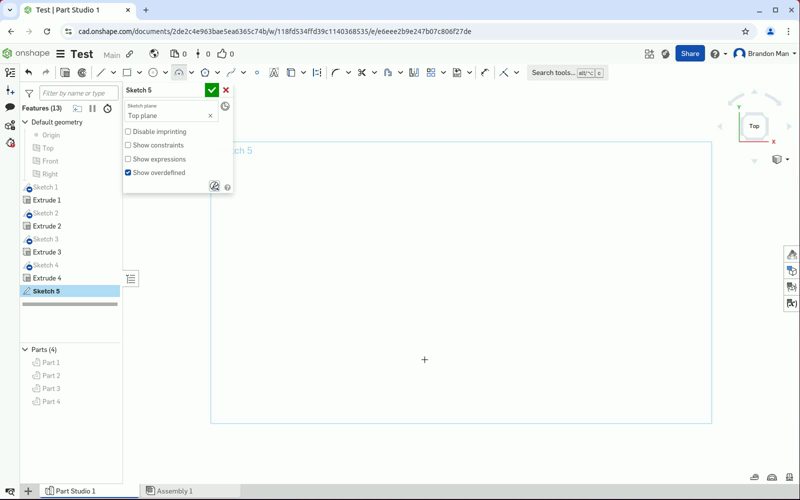
click(424, 359)
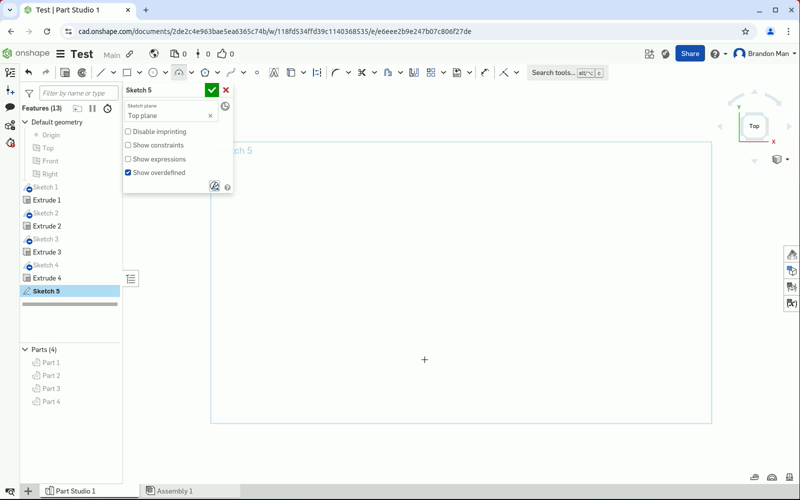
key_up(shift)
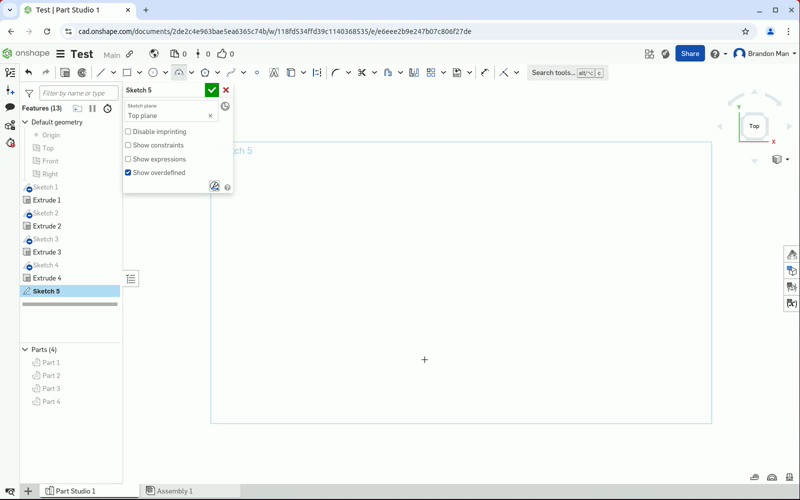
key_down(shift)
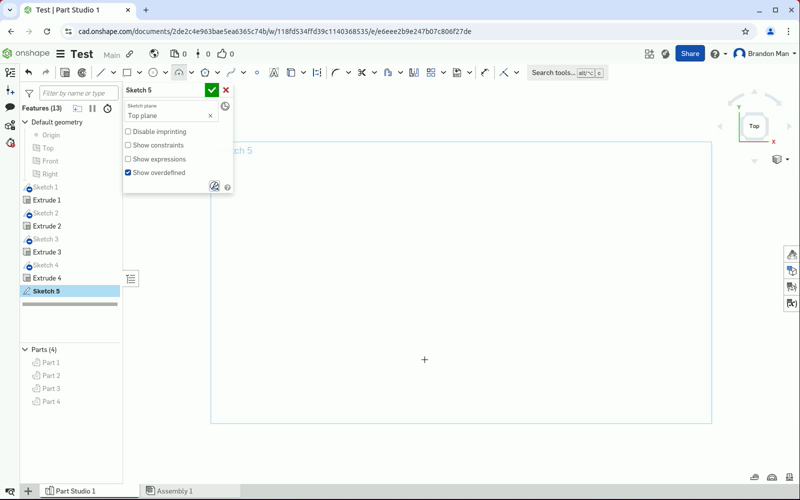
mouse_move(497, 359)
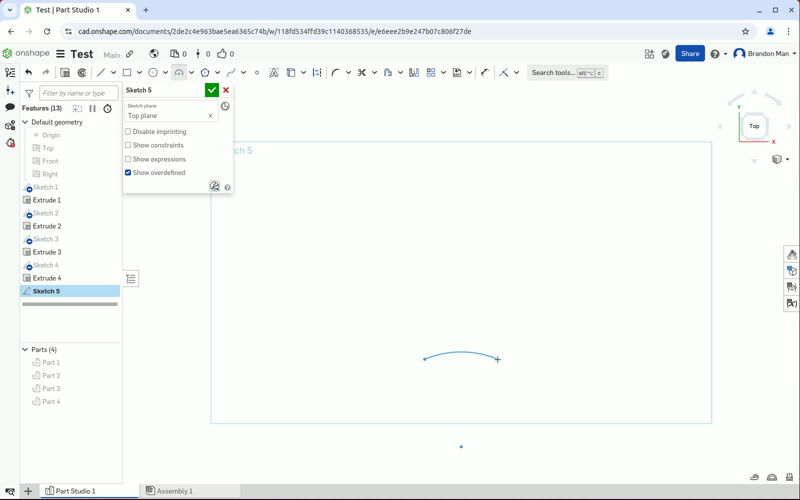
click(497, 359)
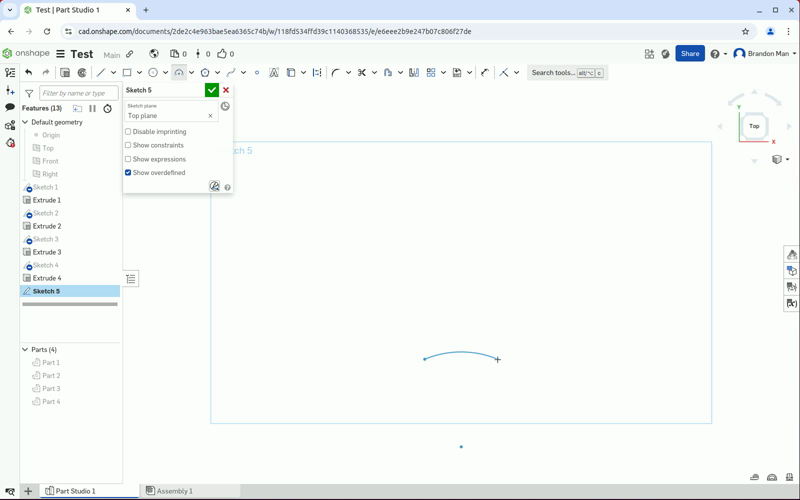
mouse_move(461, 395)
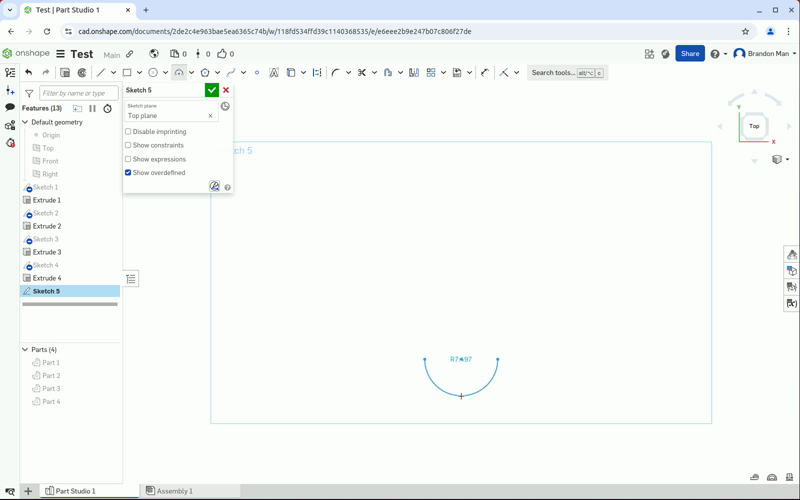
click(461, 395)
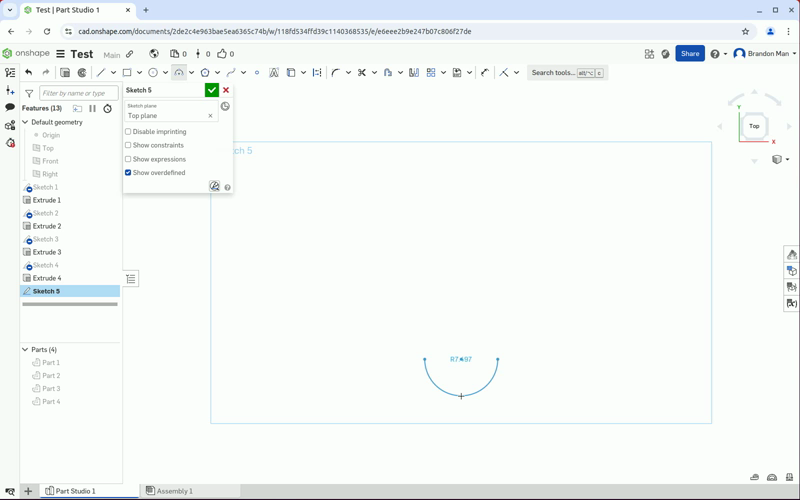
key_up(shift)
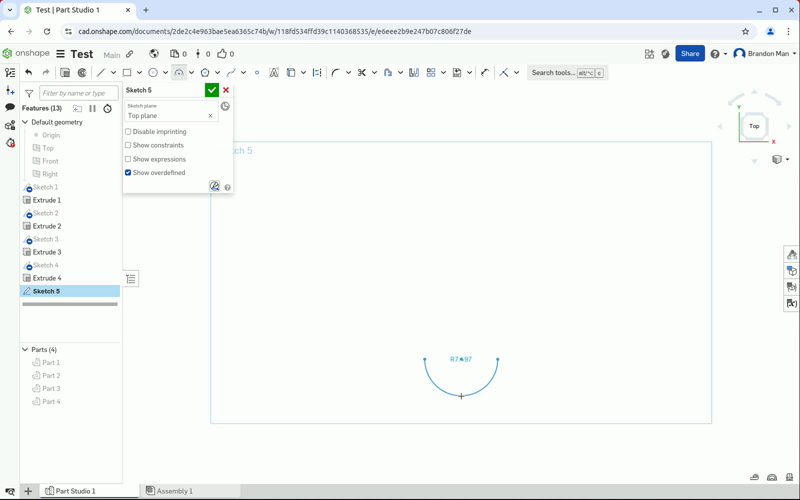
key(esc)
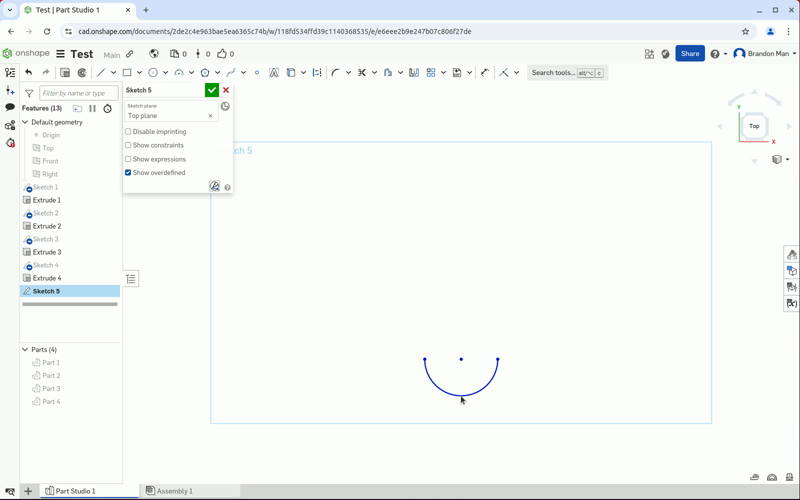
key(l)
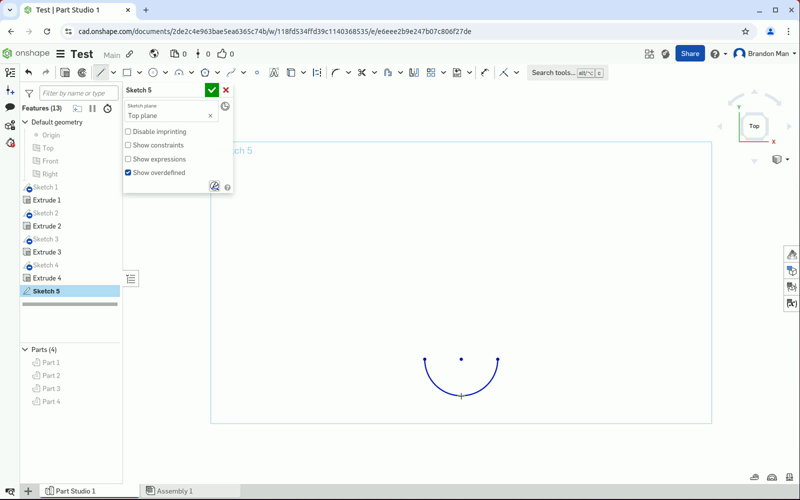
mouse_move(497, 359)
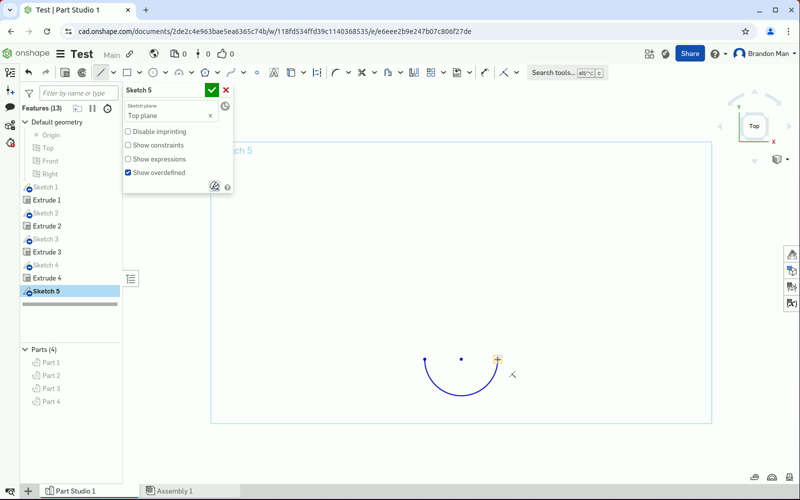
click(497, 359)
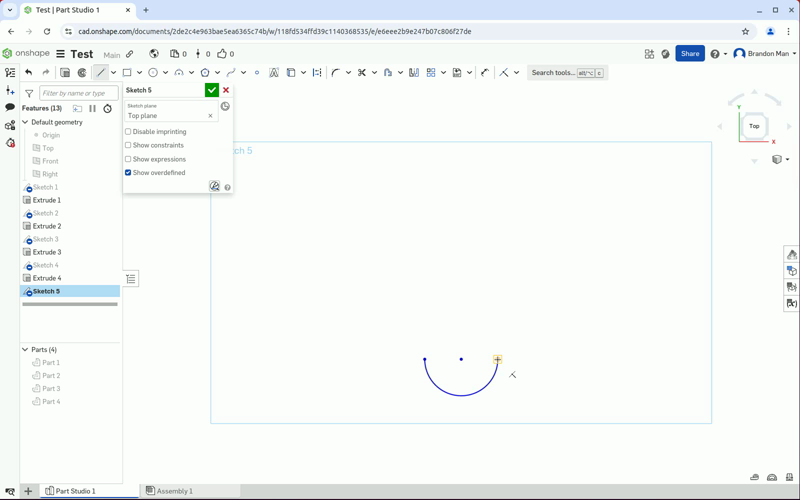
key_down(shift)
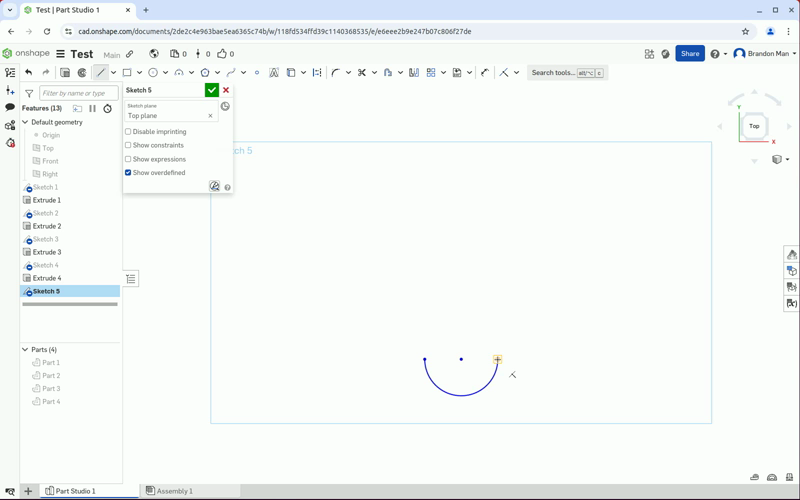
mouse_move(424, 359)
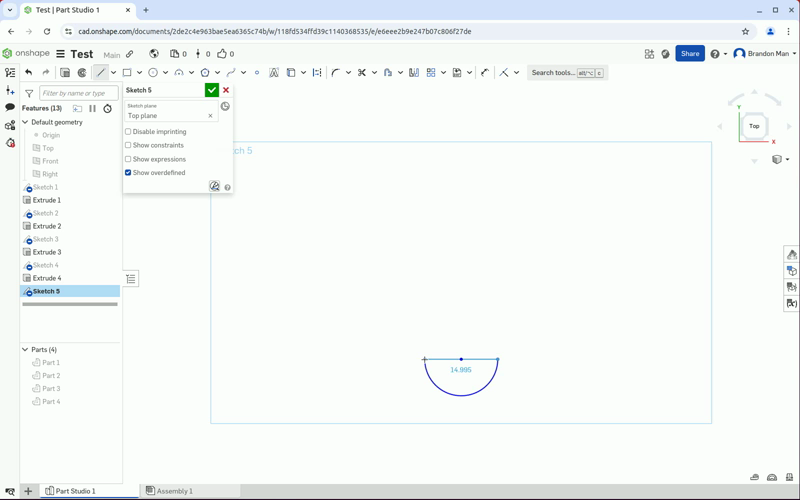
key_up(shift)
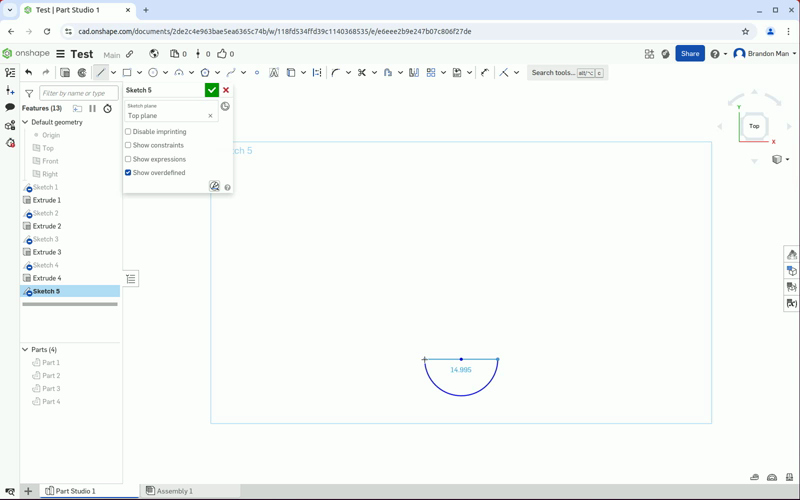
click(424, 359)
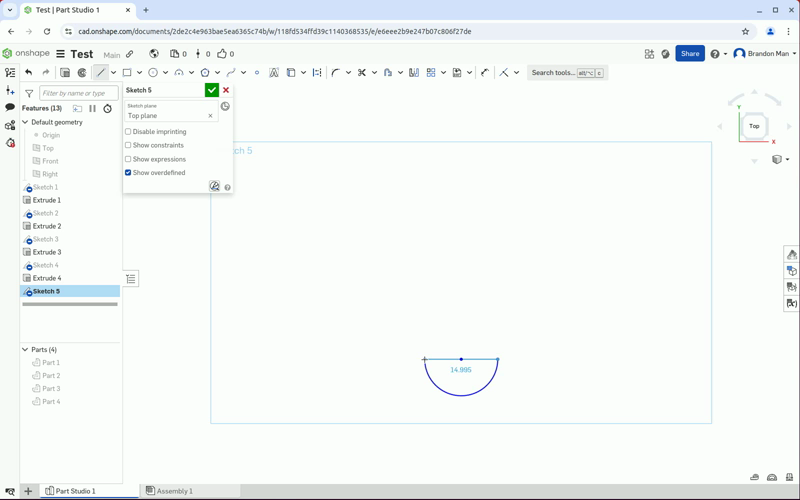
key(esc)
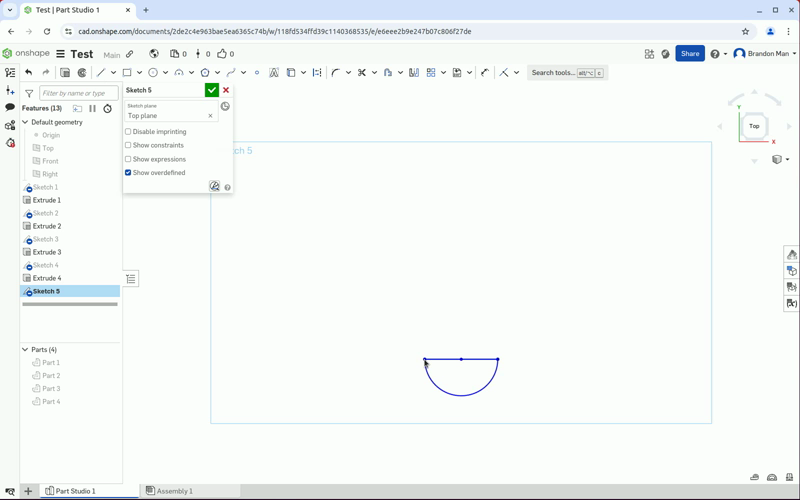
mouse_move(462, 390)
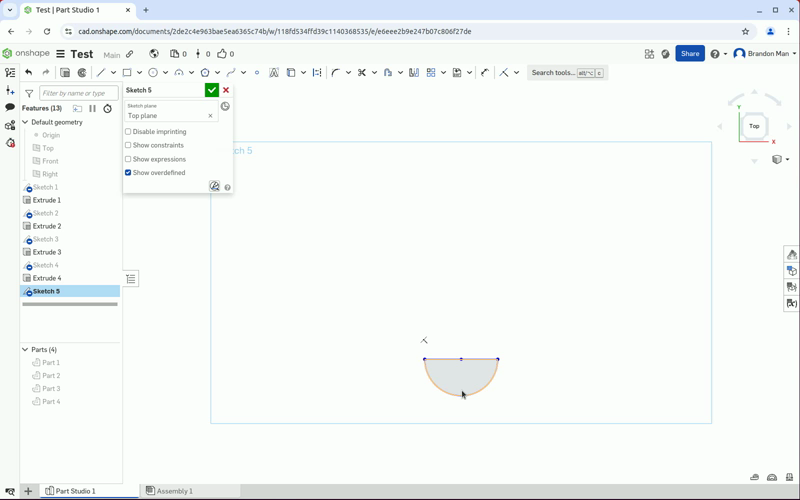
scroll(6)
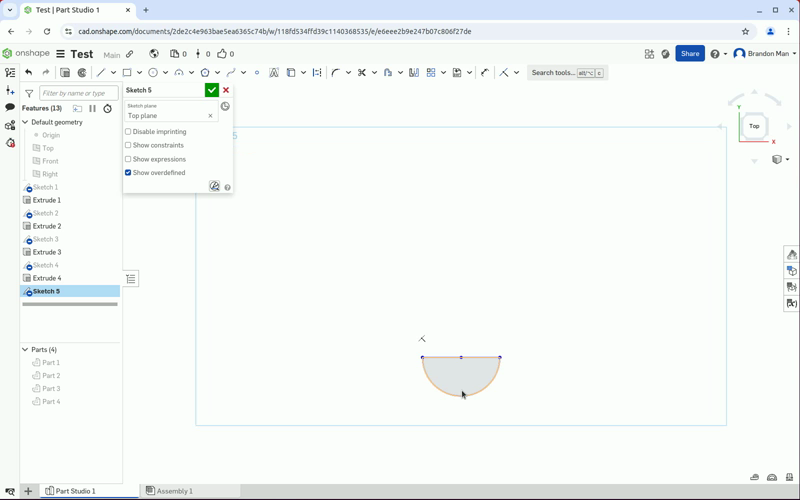
scroll(6)
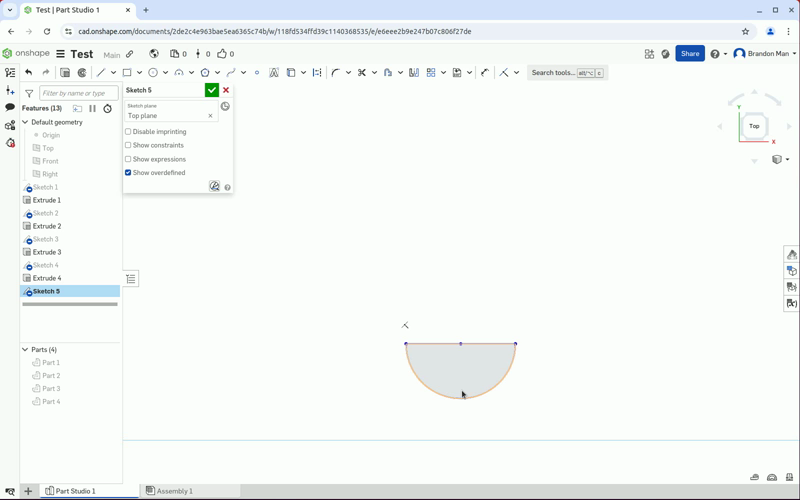
scroll(6)
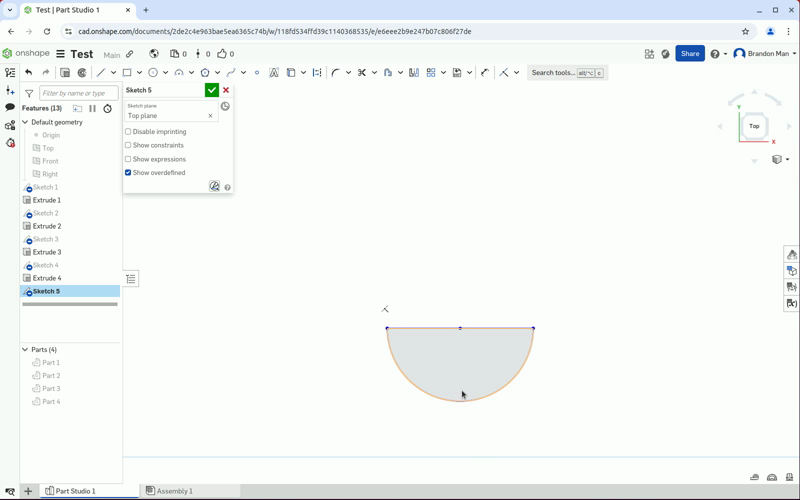
scroll(6)
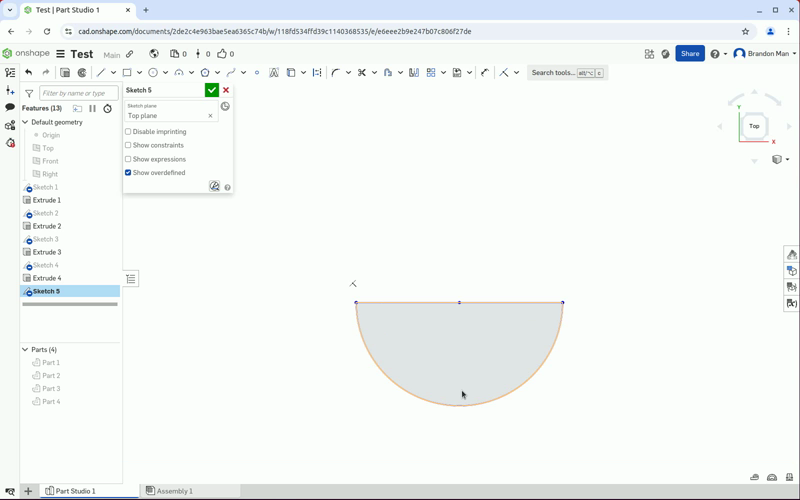
scroll(6)
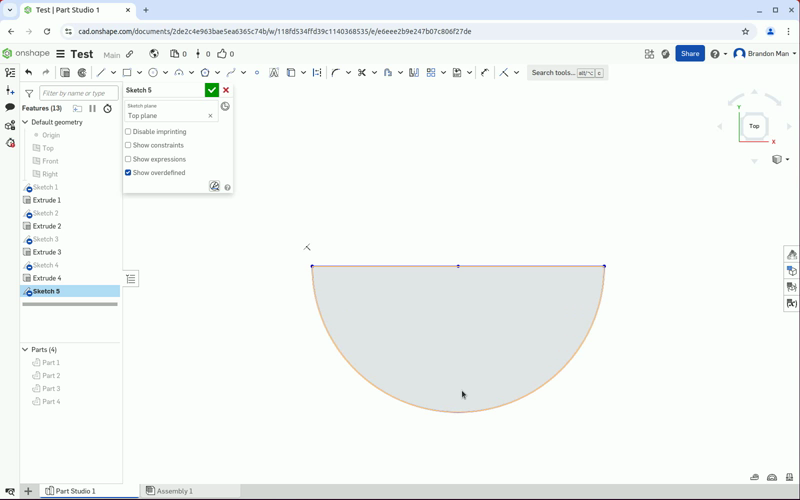
scroll(6)
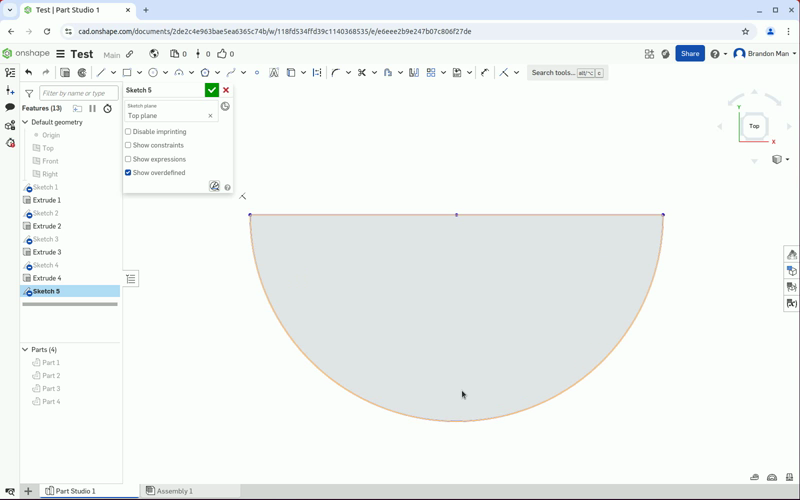
scroll(6)
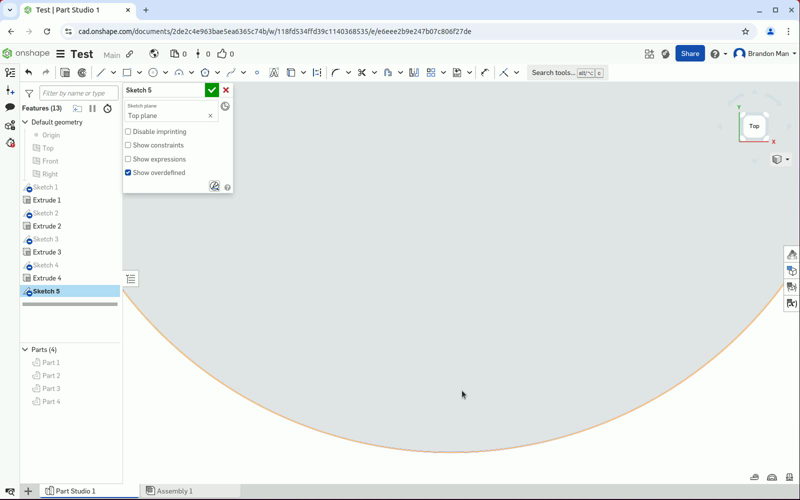
click(462, 390)
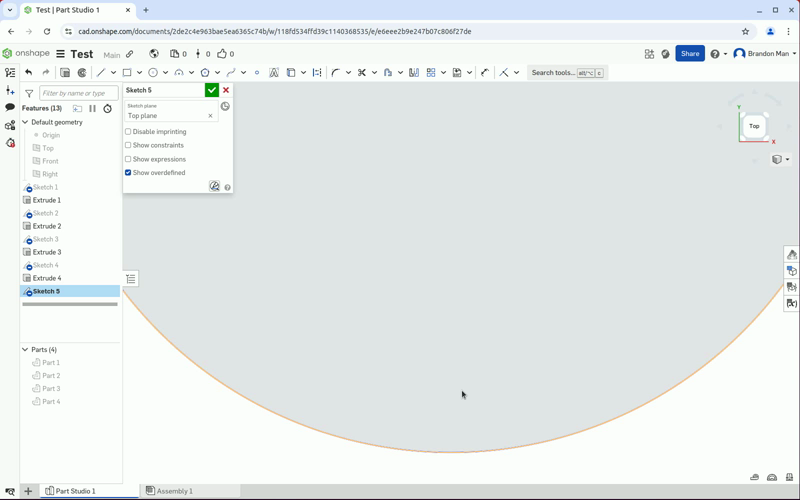
scroll(-6)
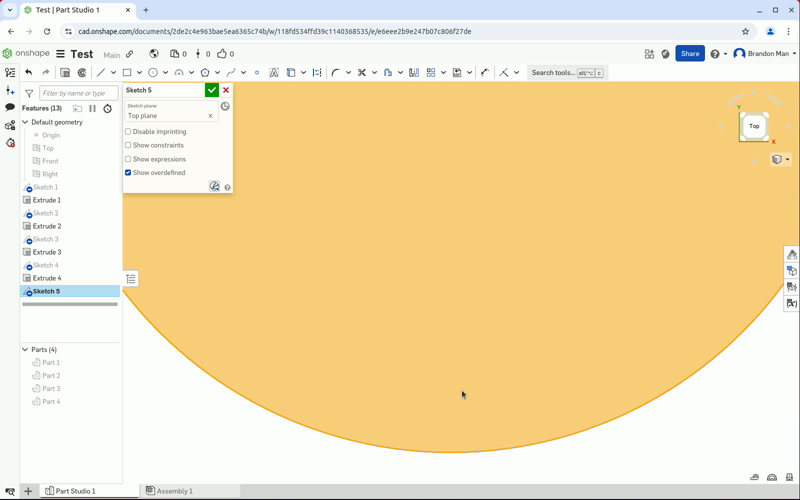
scroll(-6)
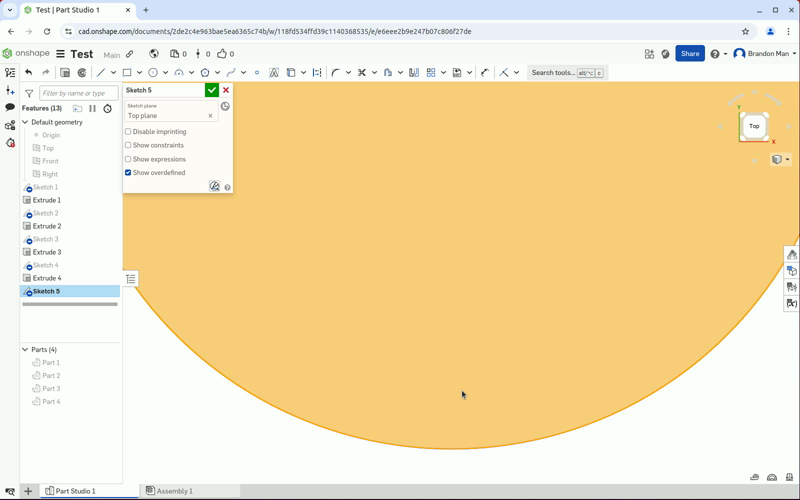
scroll(-6)
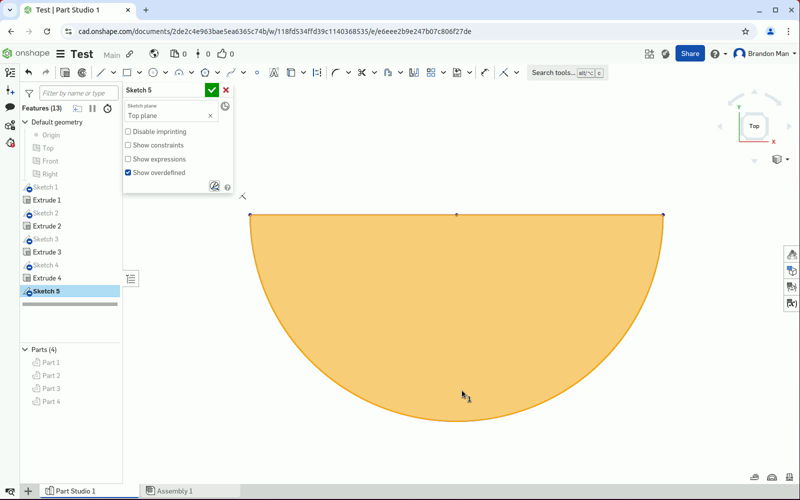
scroll(-6)
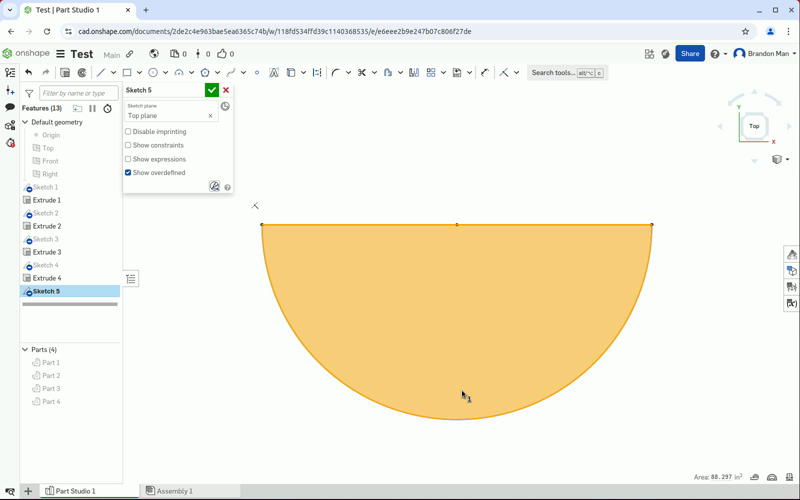
scroll(-6)
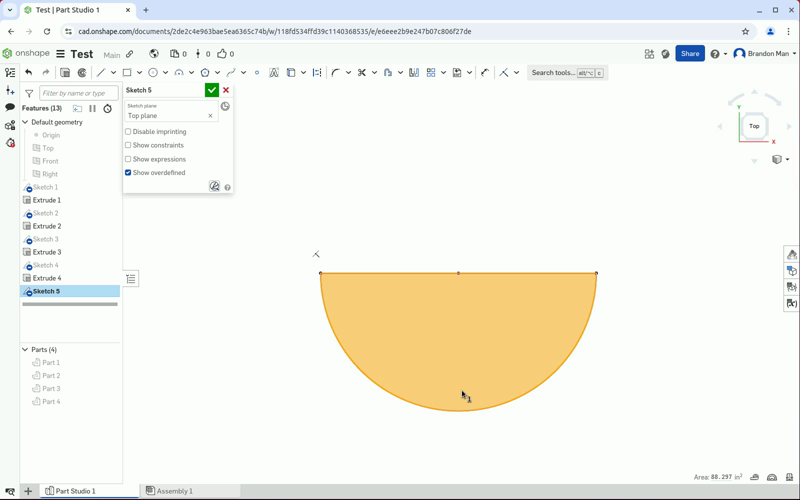
scroll(-6)
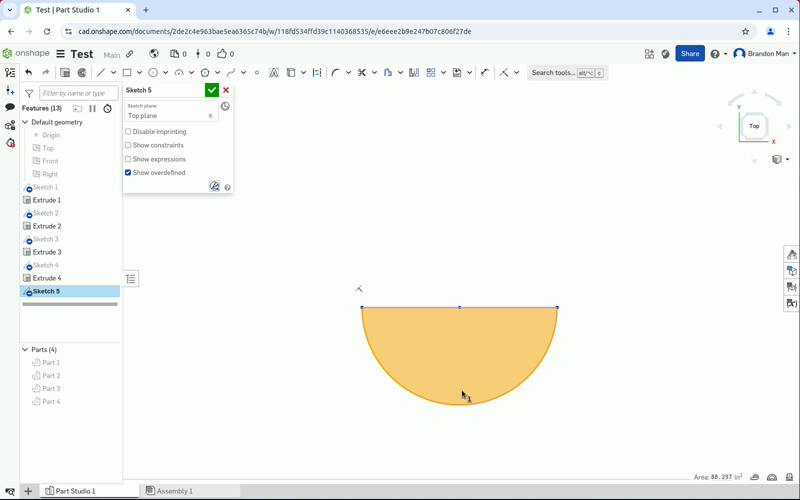
scroll(-6)
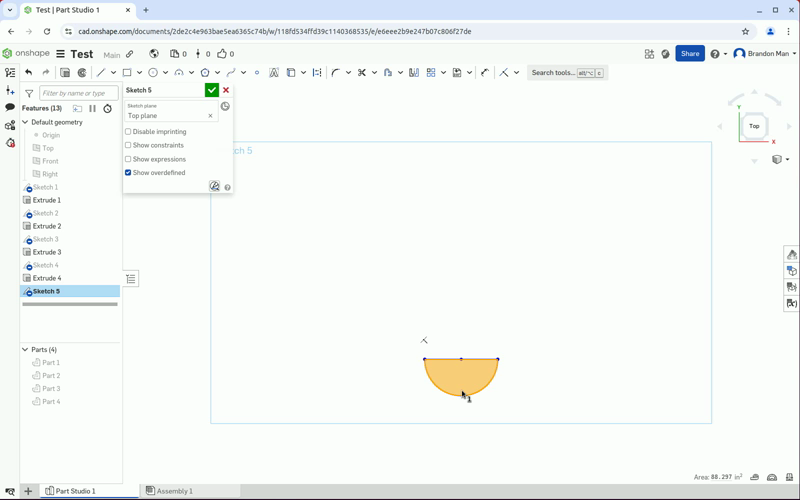
mouse_move(73, 352)
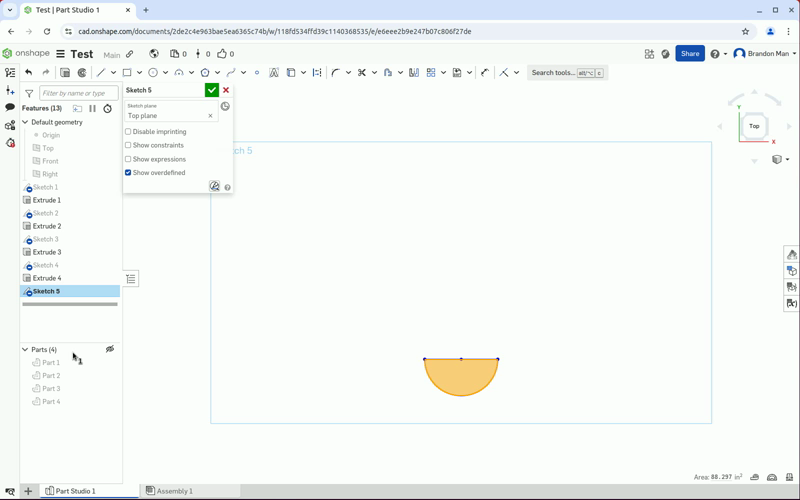
key(shift+y)
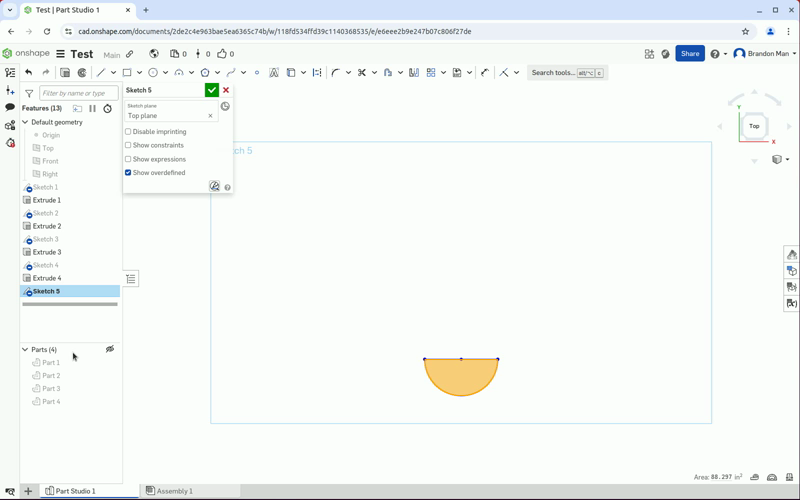
key(shift+e)
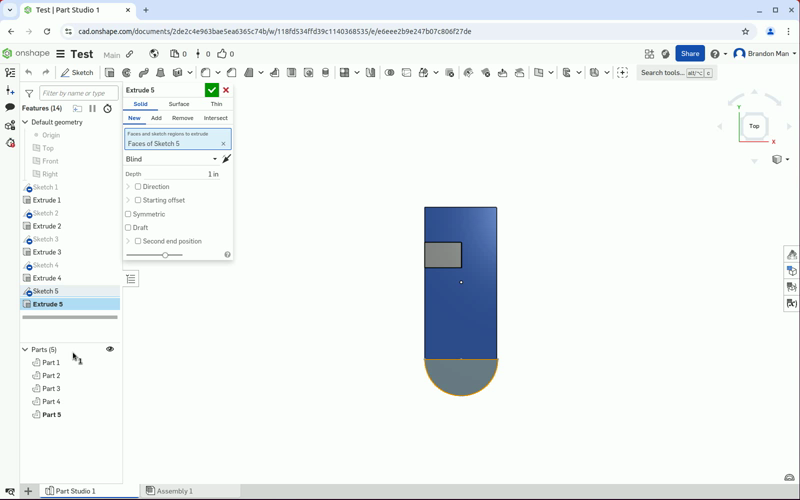
mouse_move(143, 106)
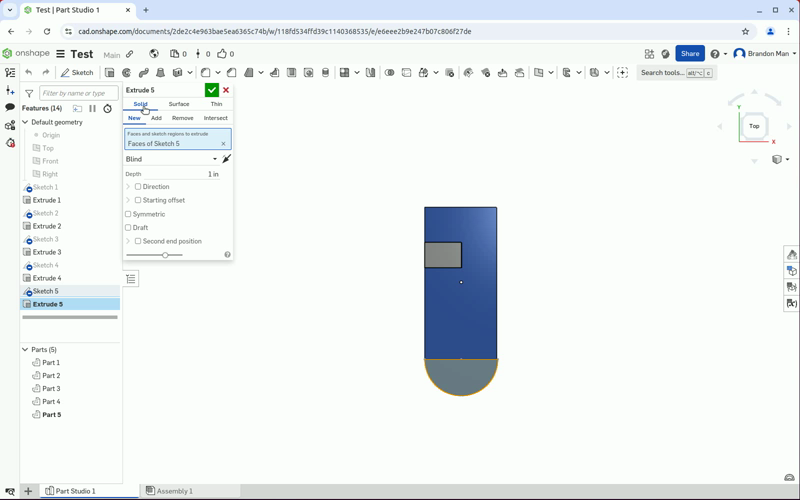
click(143, 106)
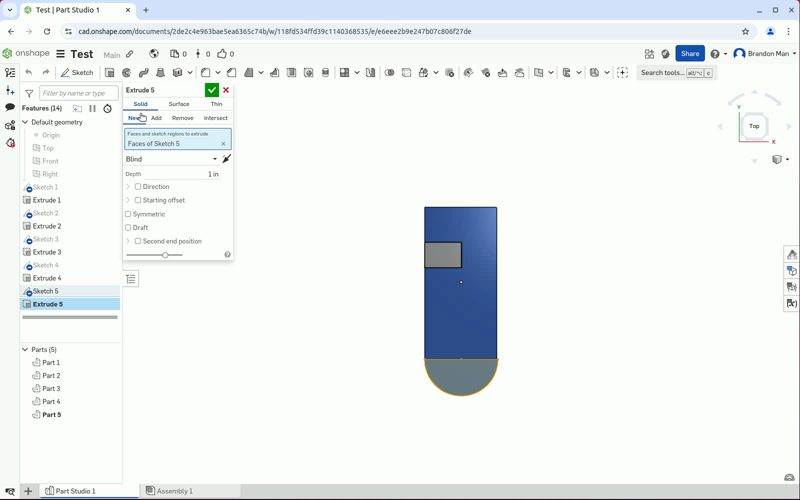
mouse_move(137, 120)
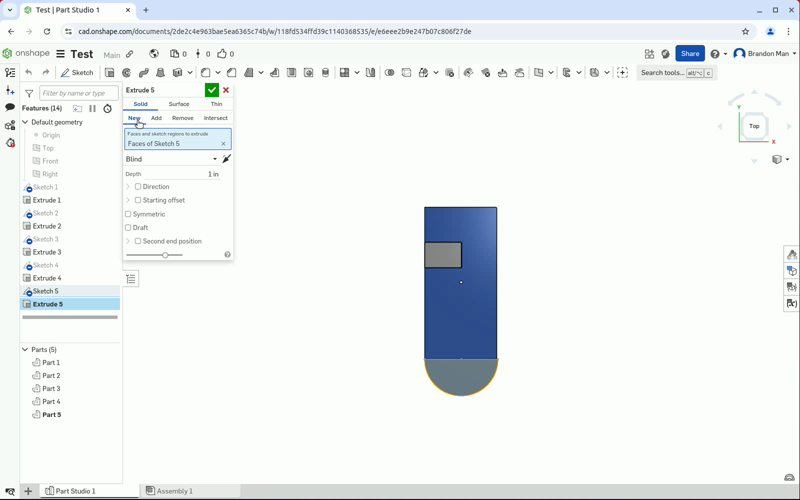
click(137, 120)
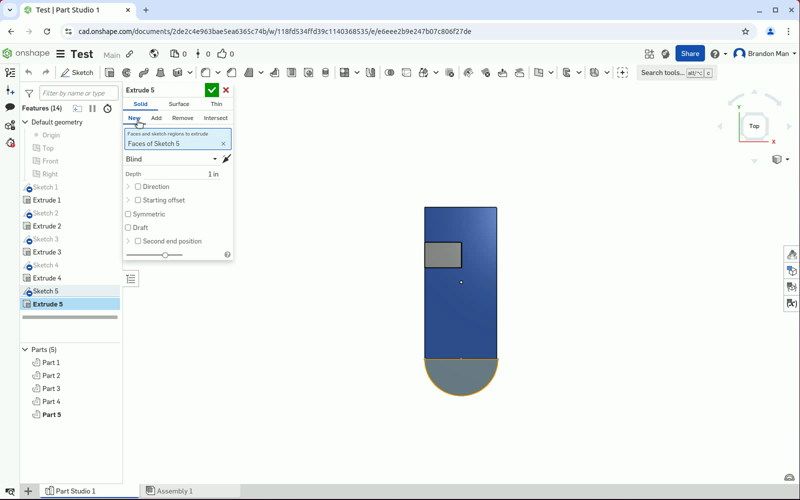
key(tab, 4)
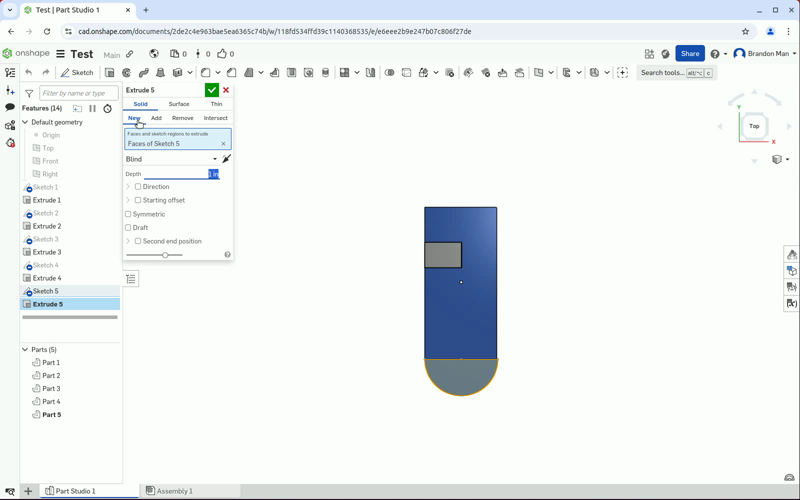
text(1.926)
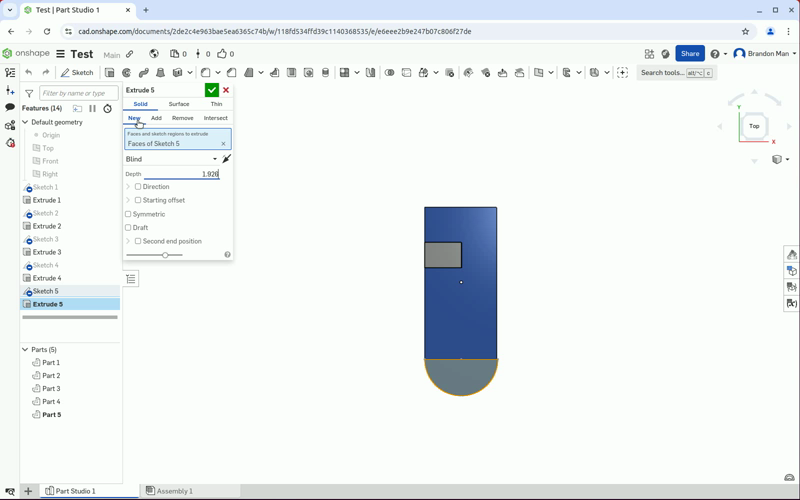
key(enter)
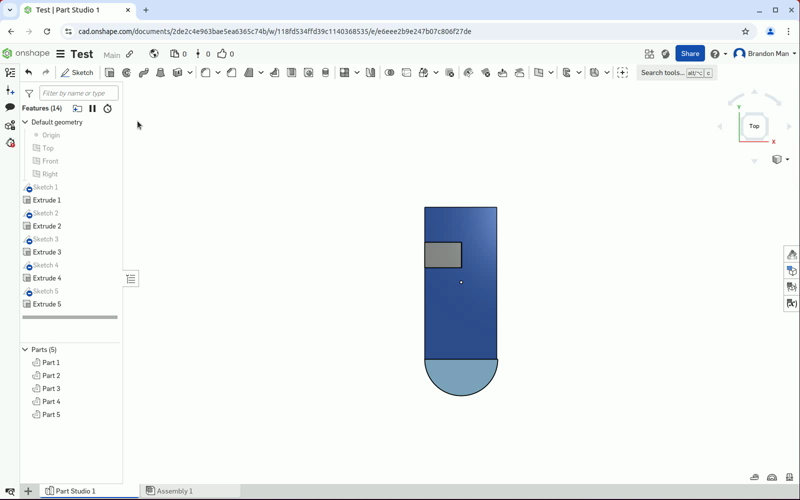
key(shift+h)
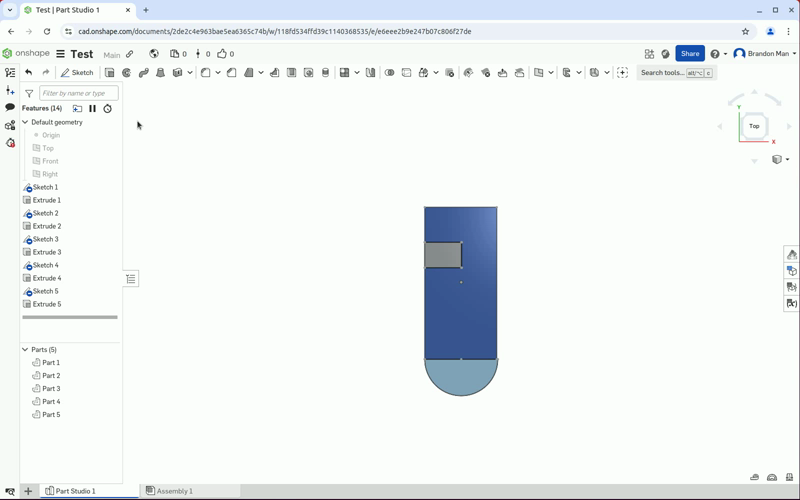
key(shift+h)
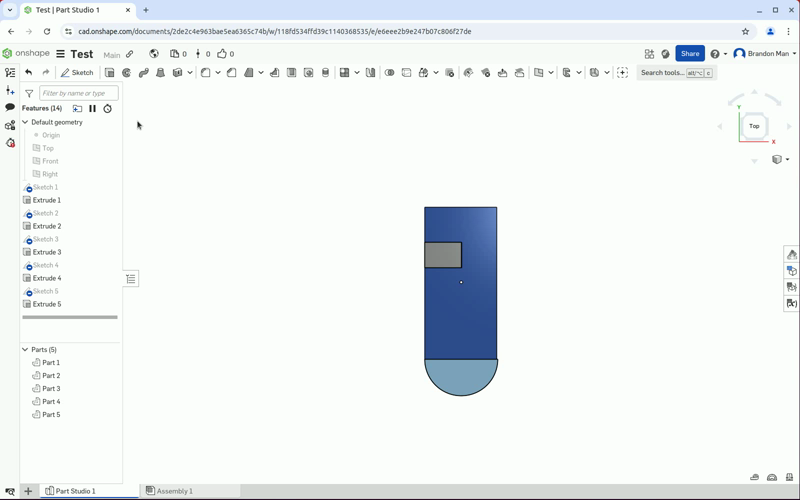
mouse_move(73, 189)
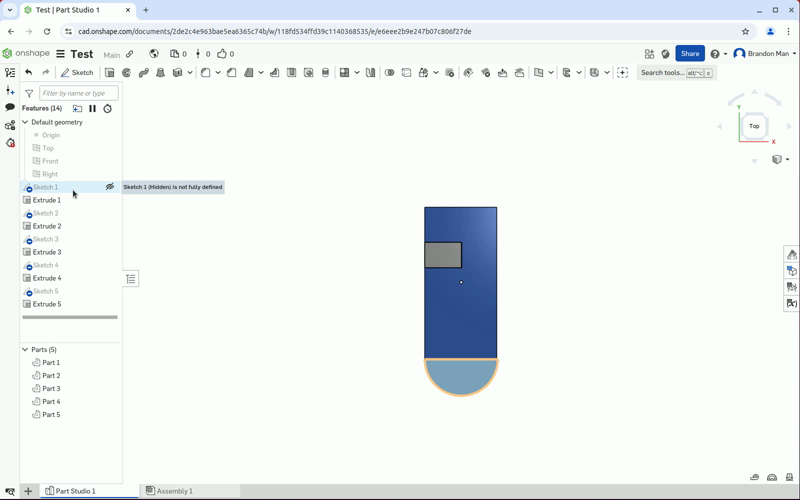
click(73, 189)
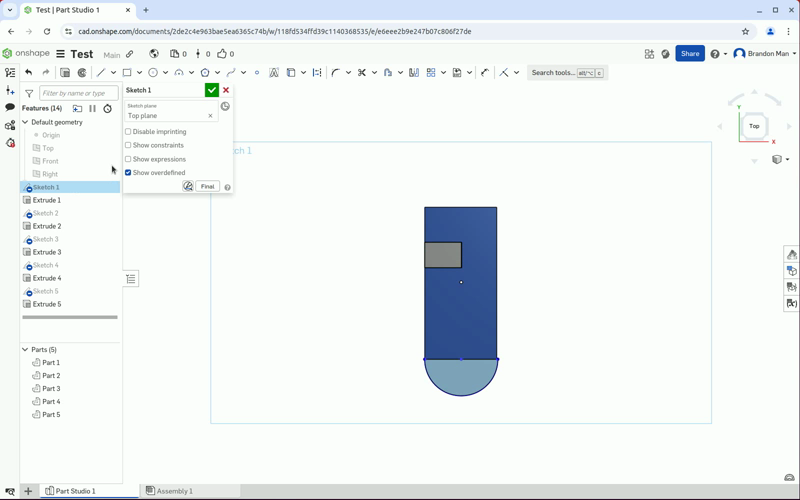
mouse_move(229, 92)
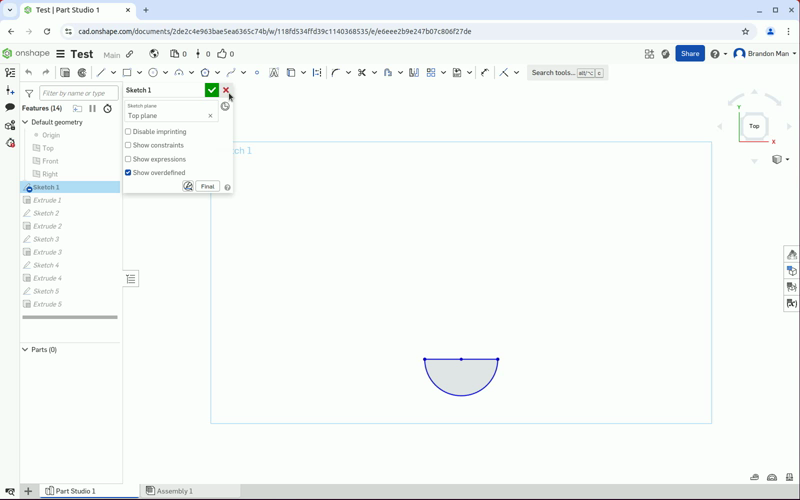
click(229, 92)
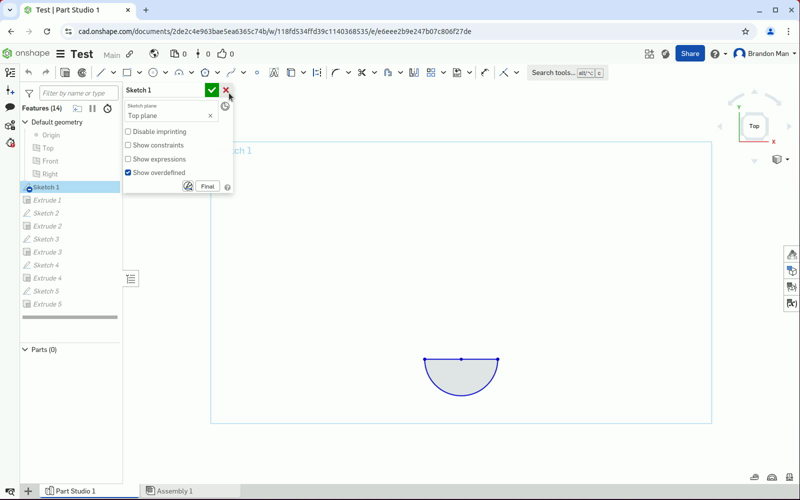
key(shift+s)
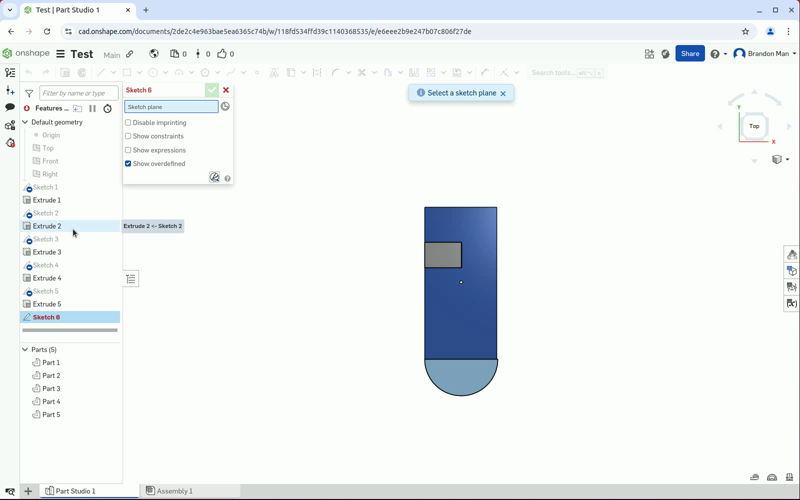
scroll(3)
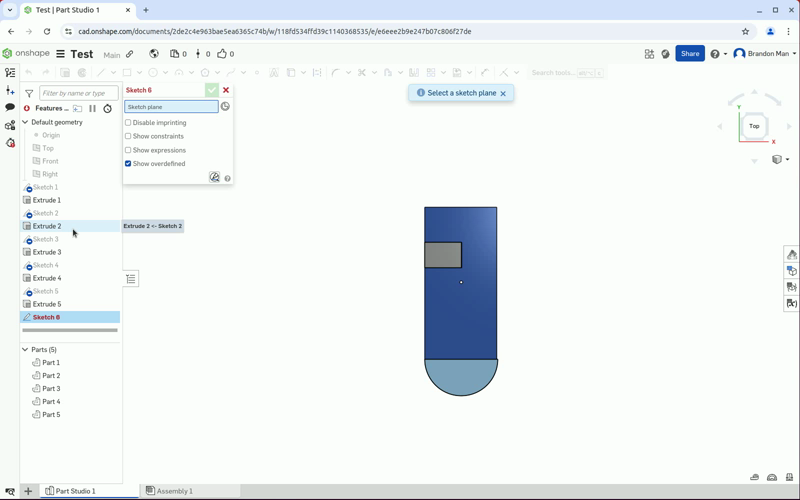
mouse_move(73, 150)
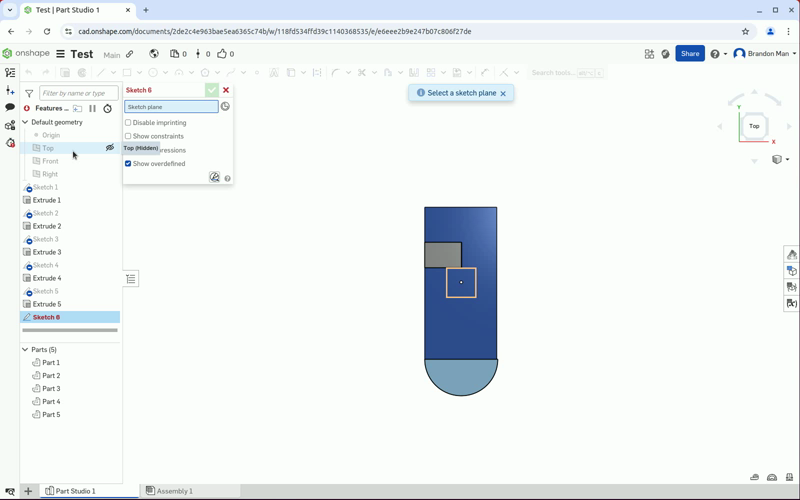
click(73, 150)
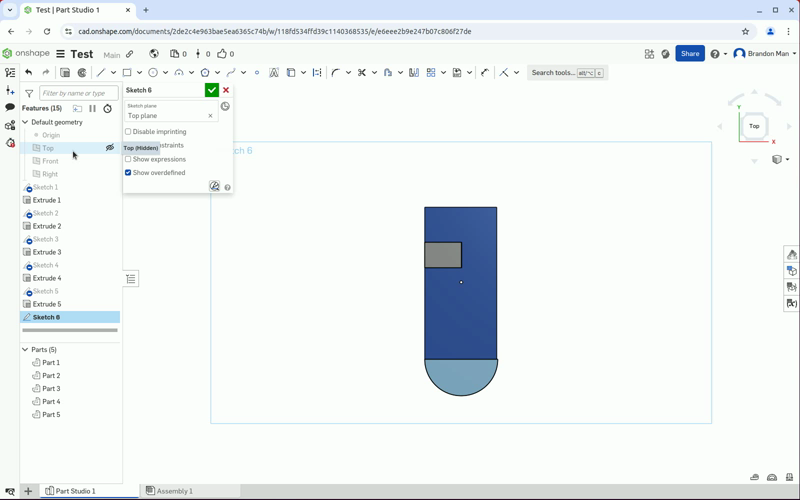
mouse_move(73, 352)
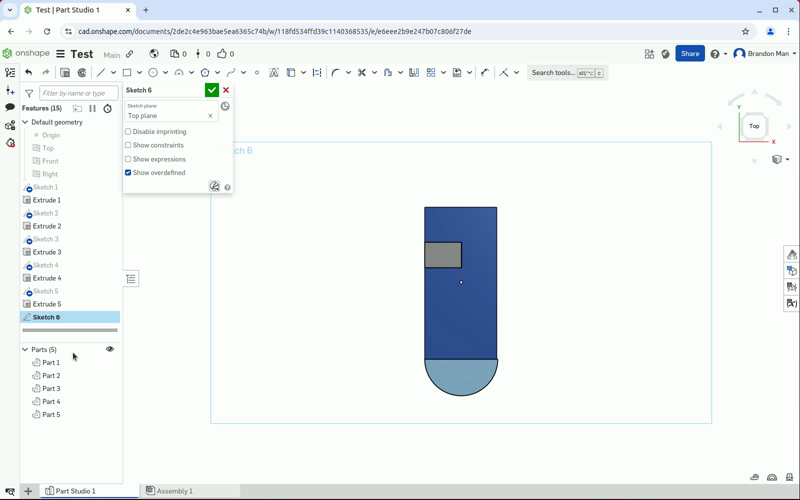
key(y)
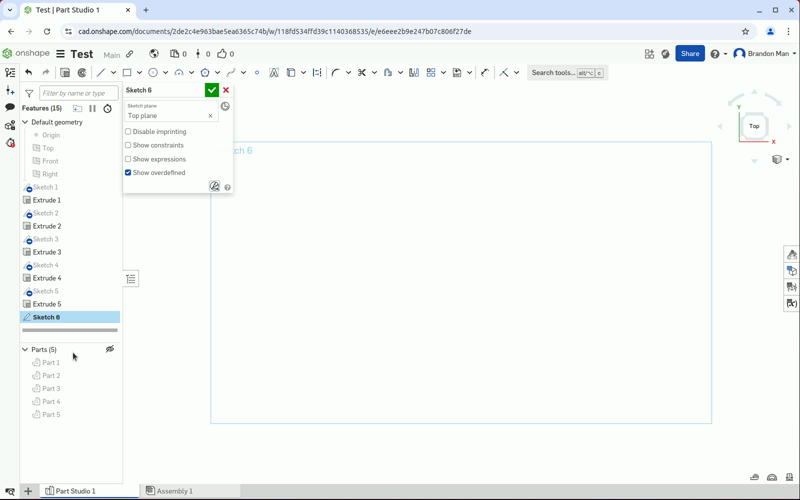
key(l)
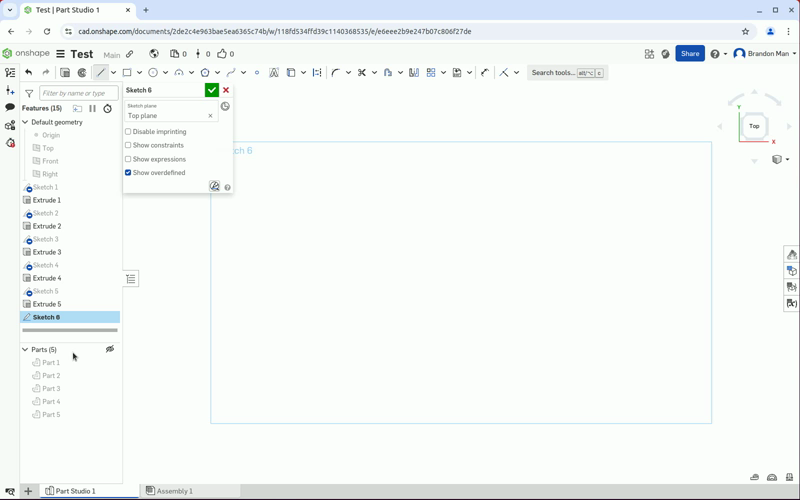
key_down(shift)
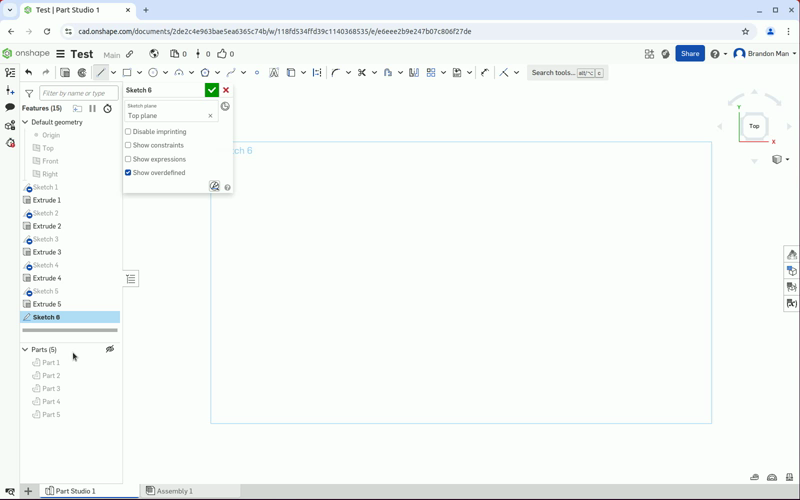
mouse_move(424, 359)
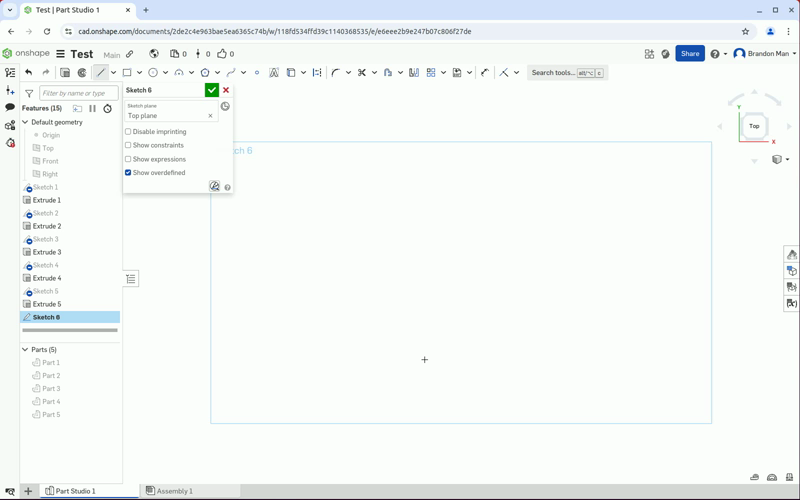
click(424, 359)
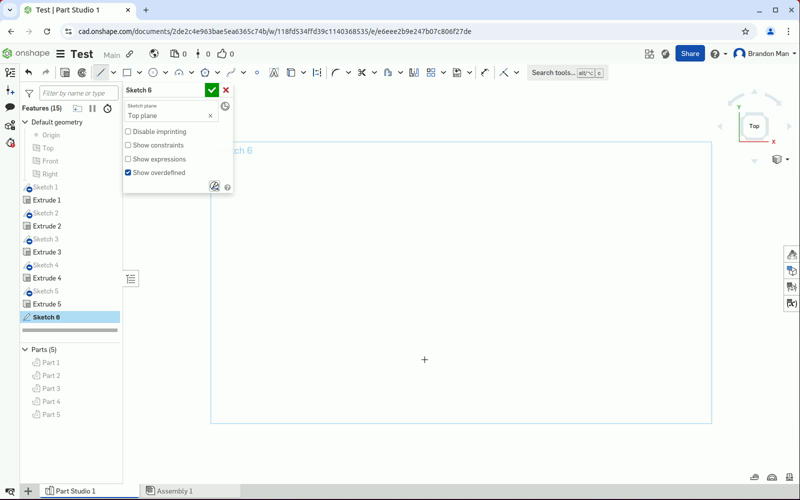
key_up(shift)
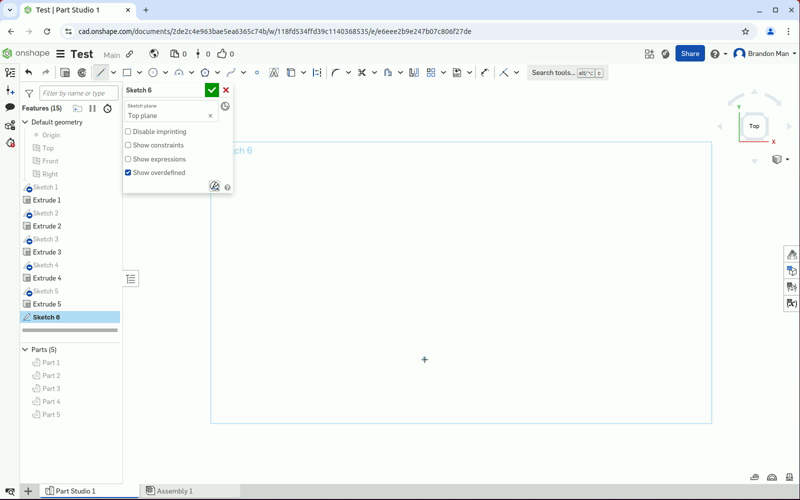
key_down(shift)
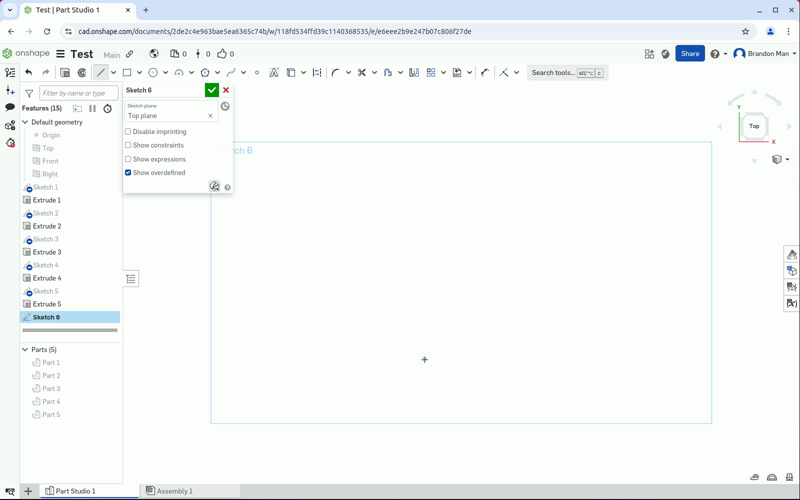
mouse_move(496, 359)
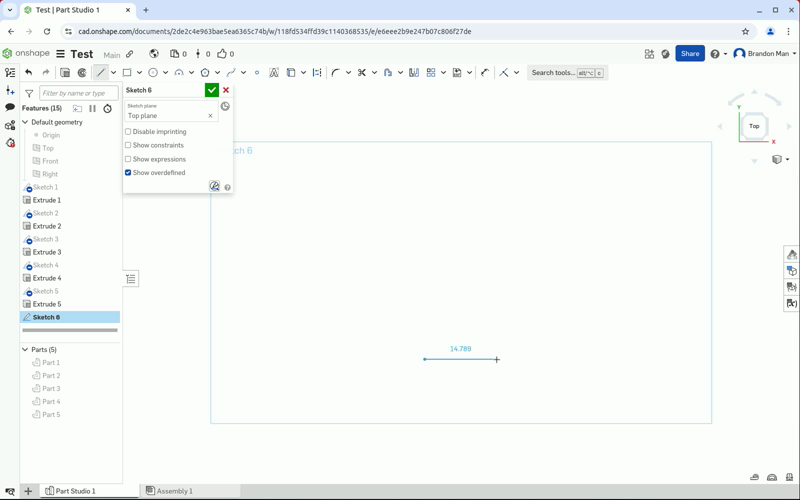
click(496, 359)
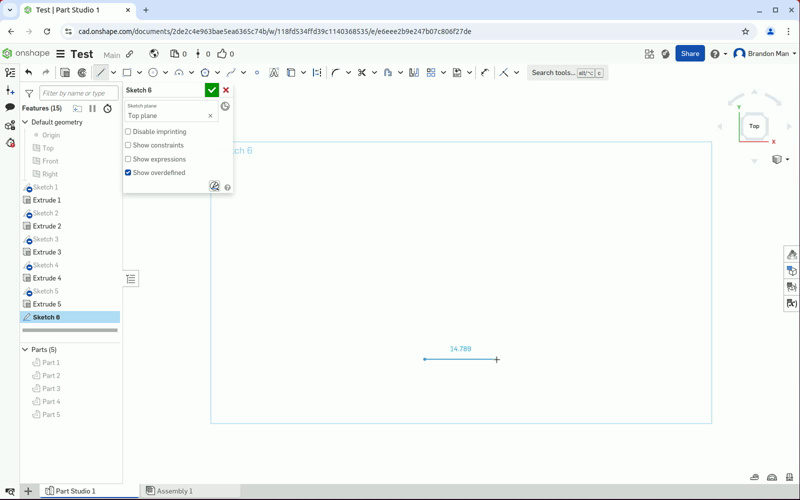
key_up(shift)
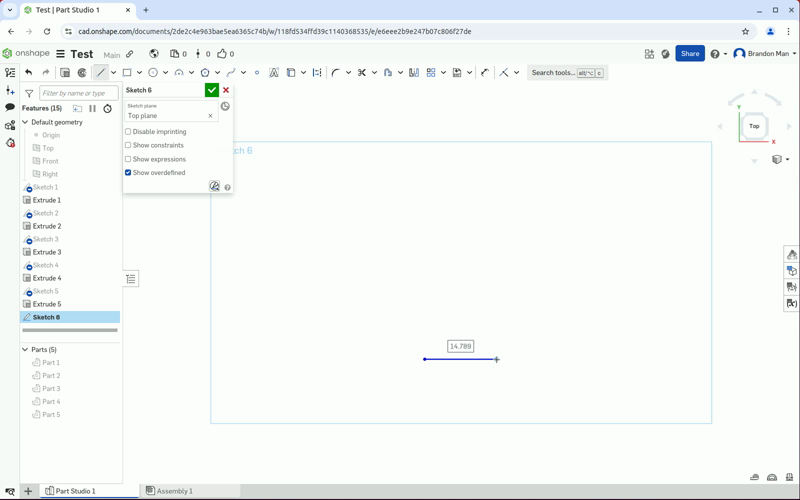
key_down(shift)
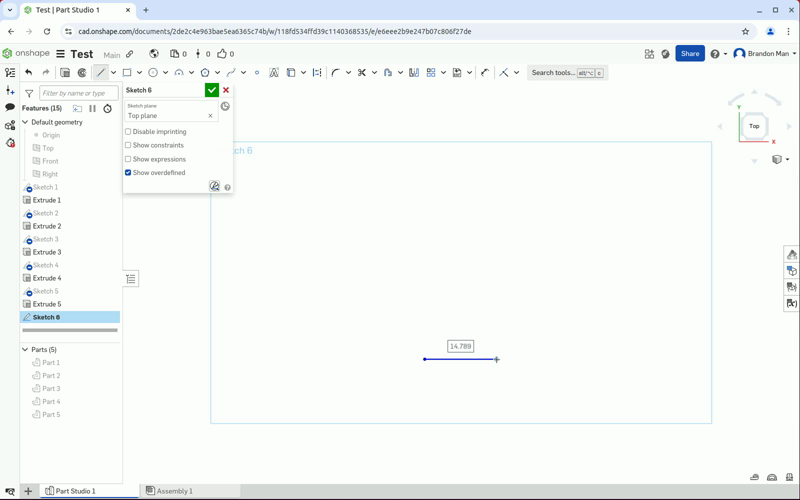
mouse_move(496, 207)
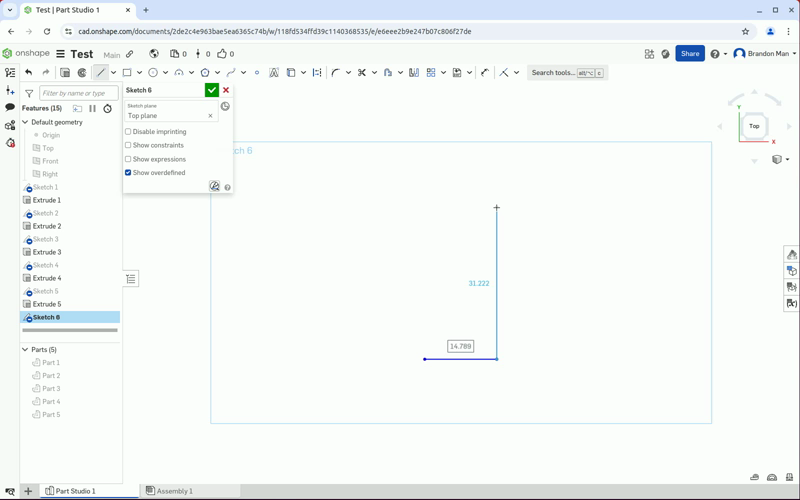
click(496, 207)
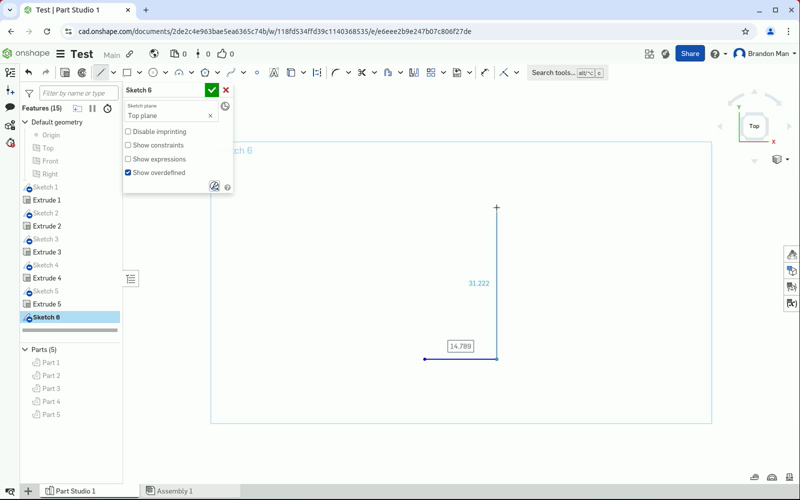
key_up(shift)
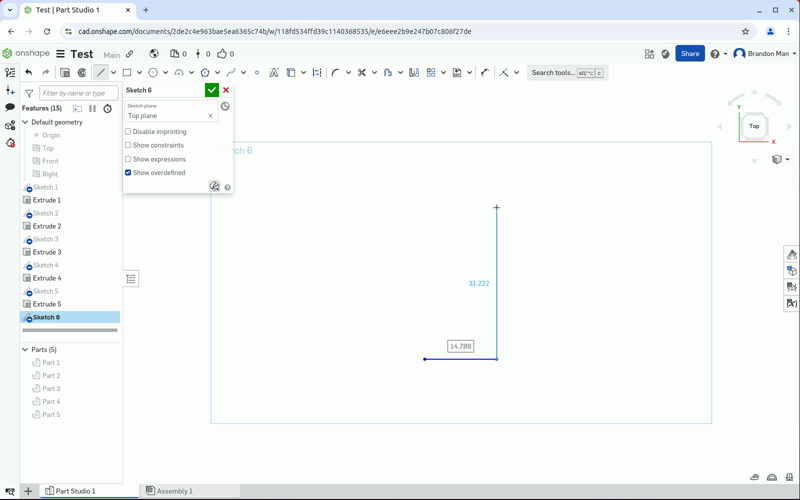
key_down(shift)
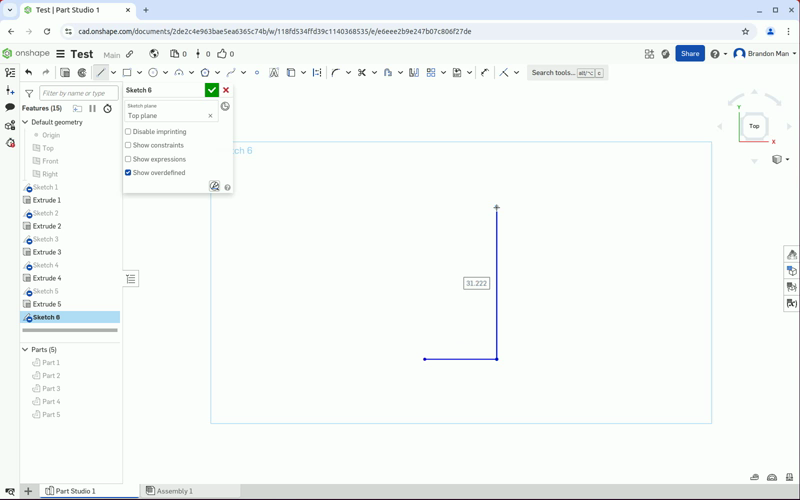
mouse_move(424, 207)
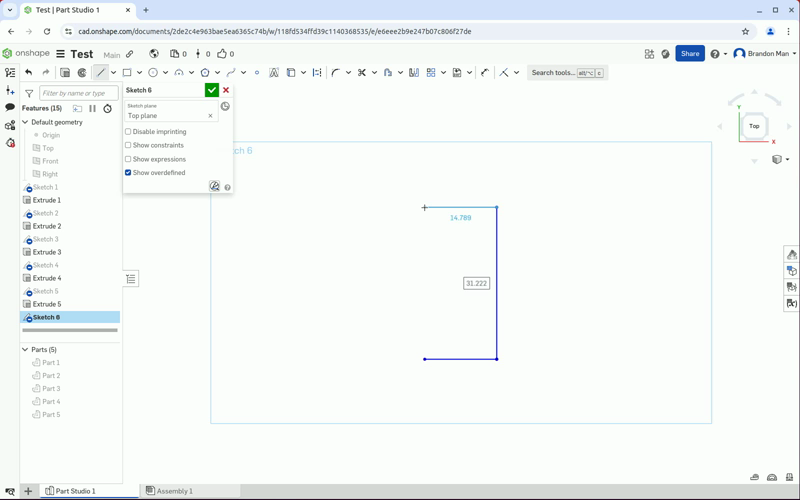
click(424, 207)
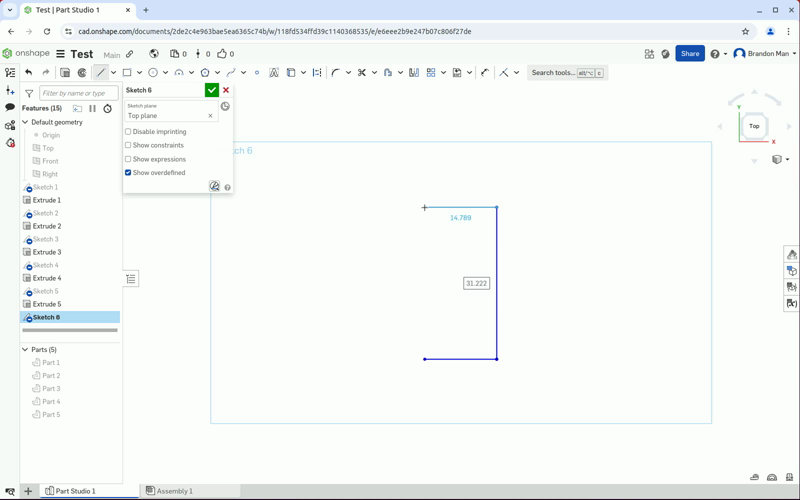
key_up(shift)
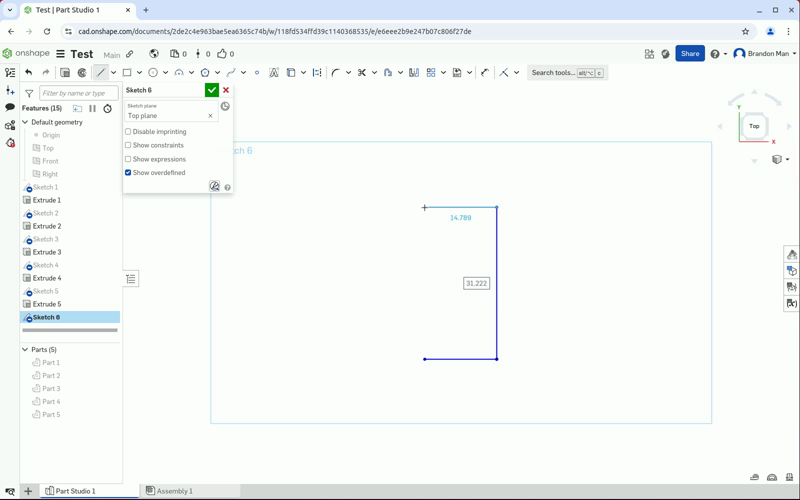
key_down(shift)
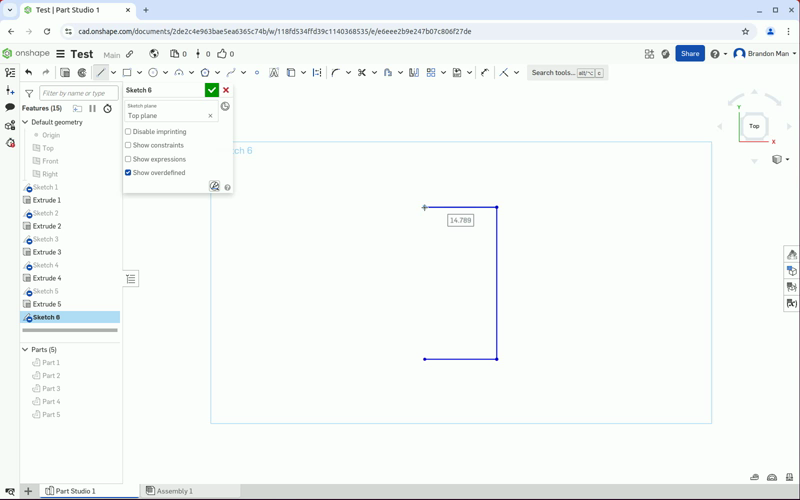
mouse_move(454, 207)
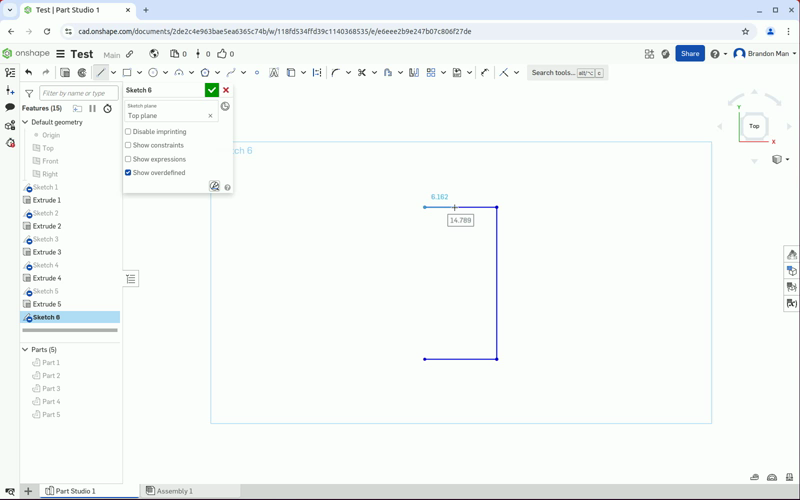
mouse_move(424, 242)
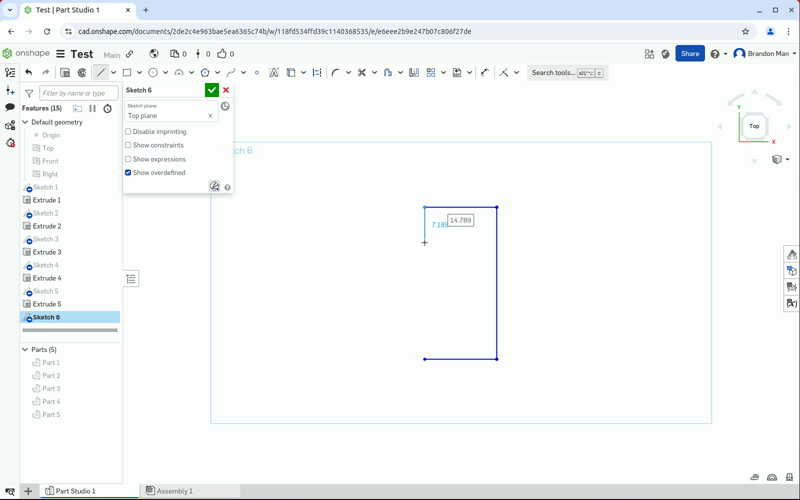
click(424, 242)
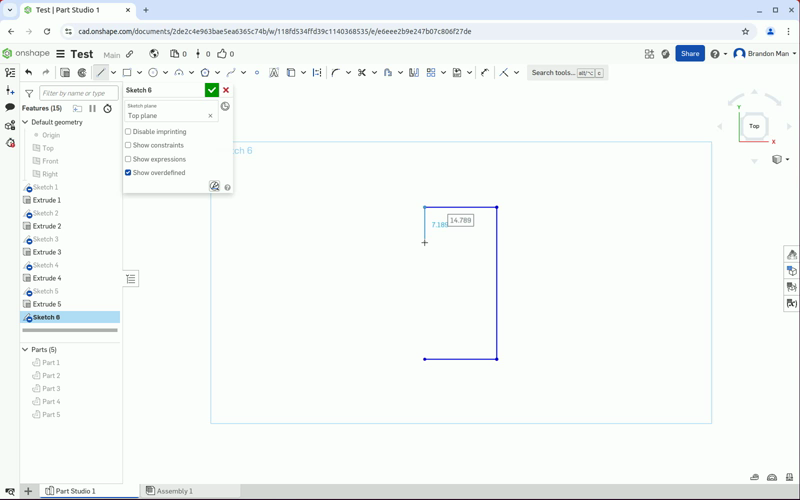
key_up(shift)
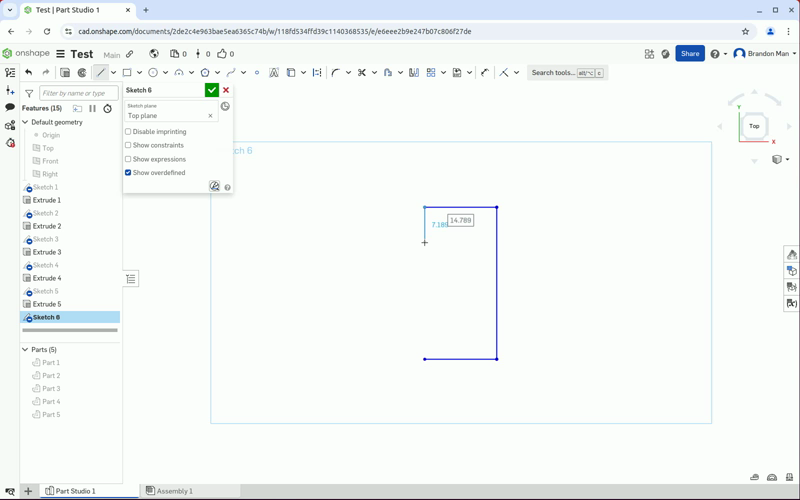
key_down(shift)
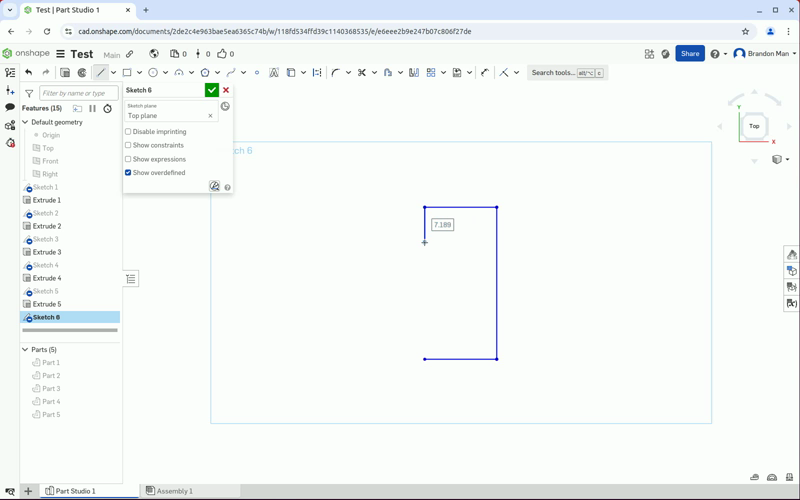
mouse_move(454, 242)
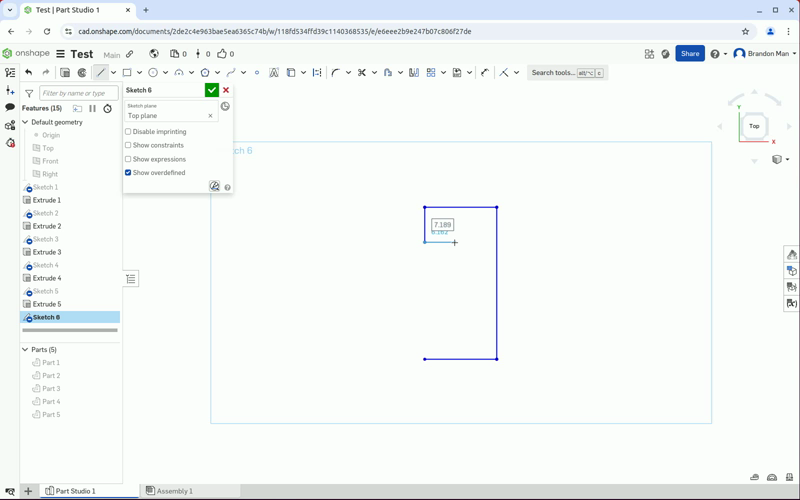
mouse_move(461, 242)
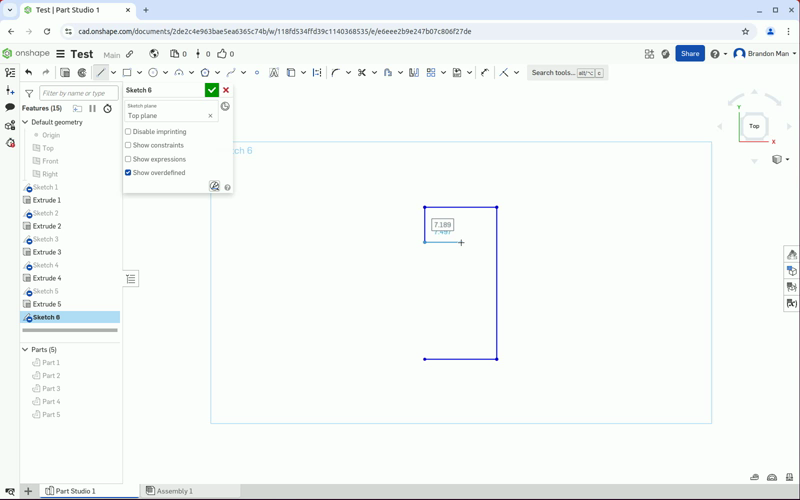
click(461, 242)
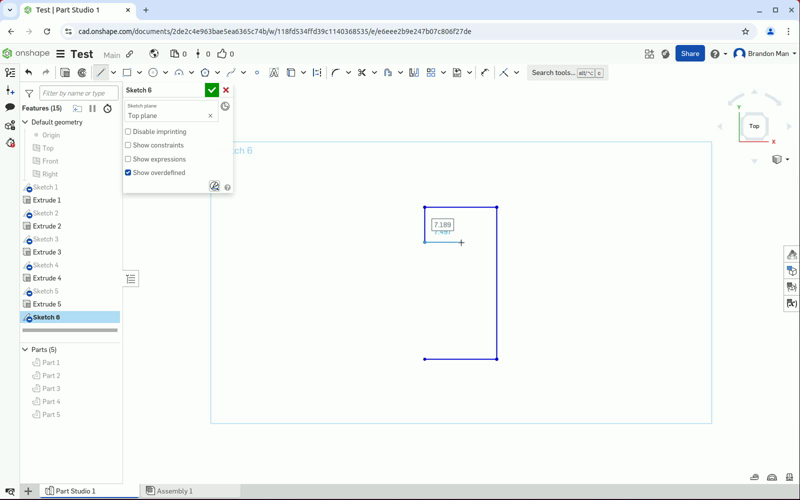
key_up(shift)
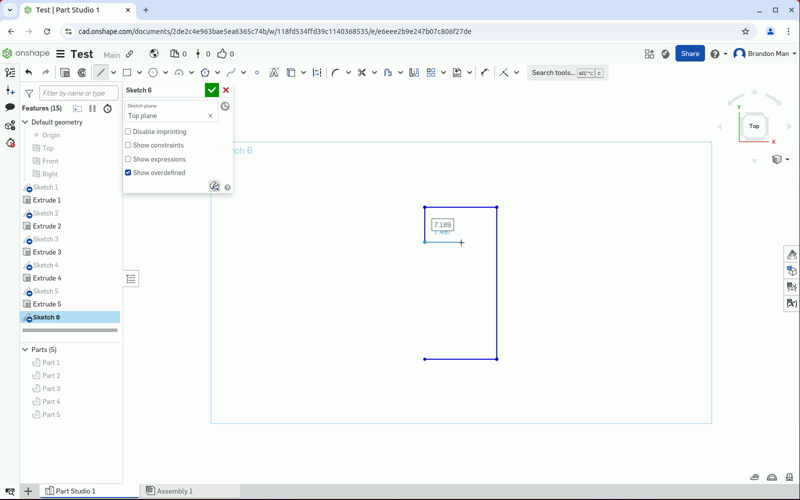
key_down(shift)
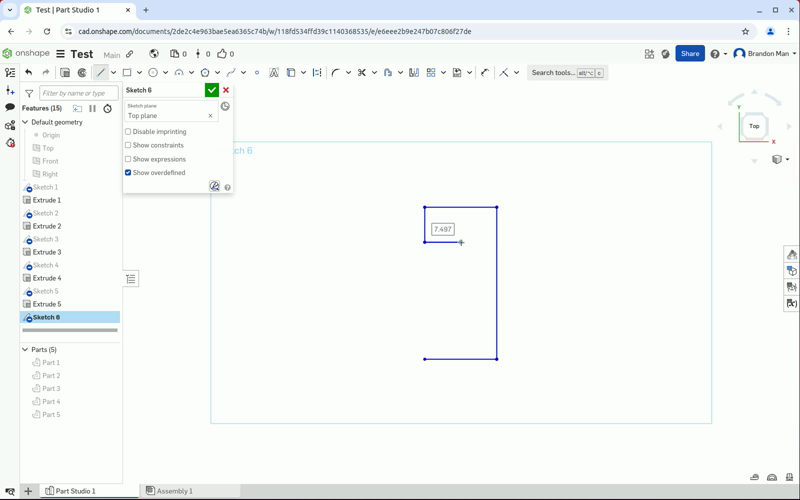
mouse_move(491, 242)
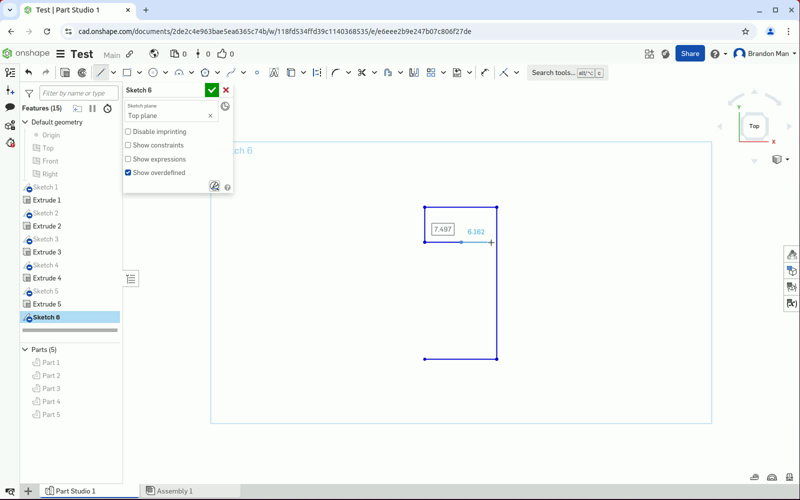
mouse_move(461, 267)
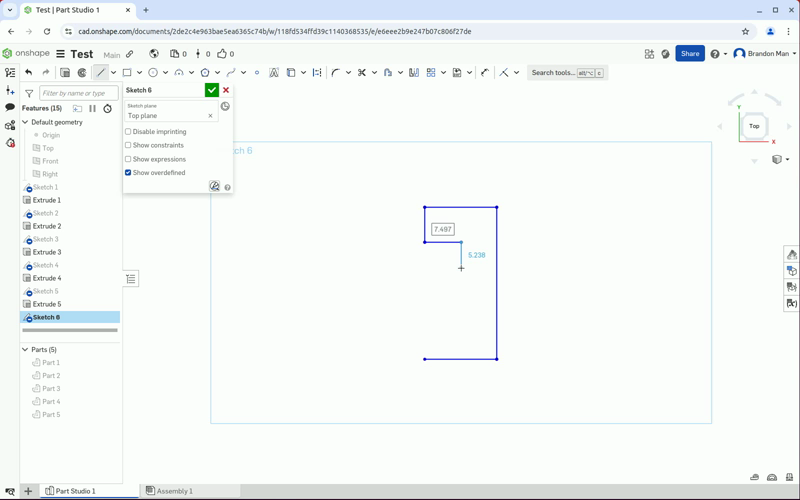
click(461, 267)
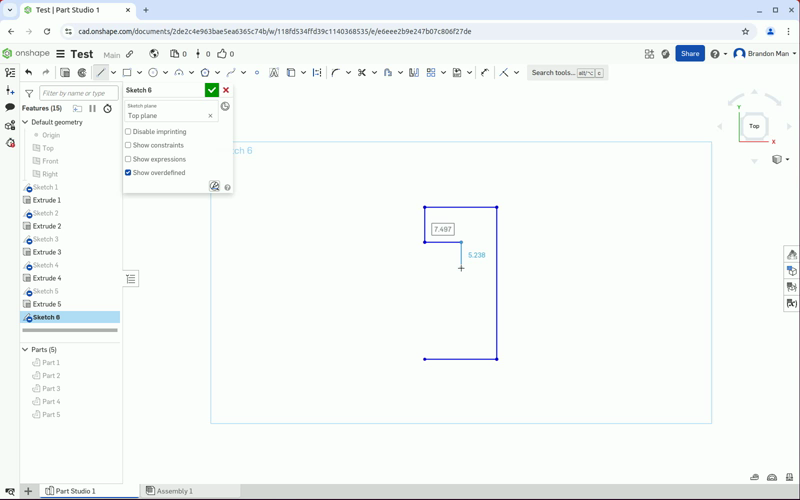
key_up(shift)
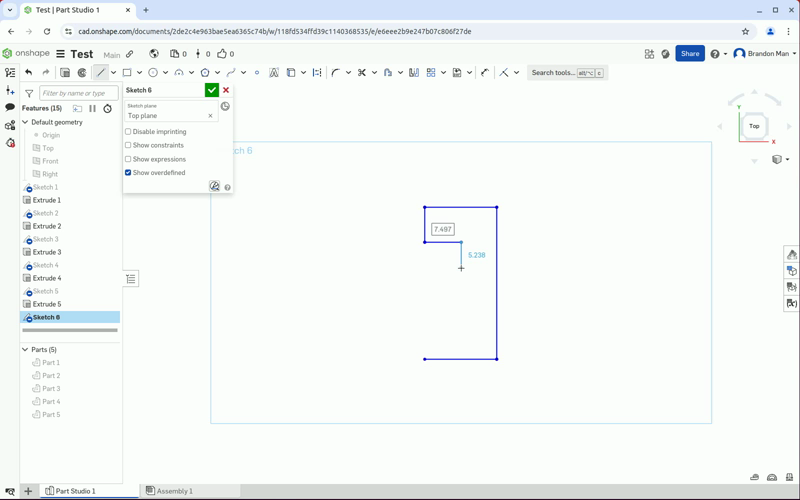
key_down(shift)
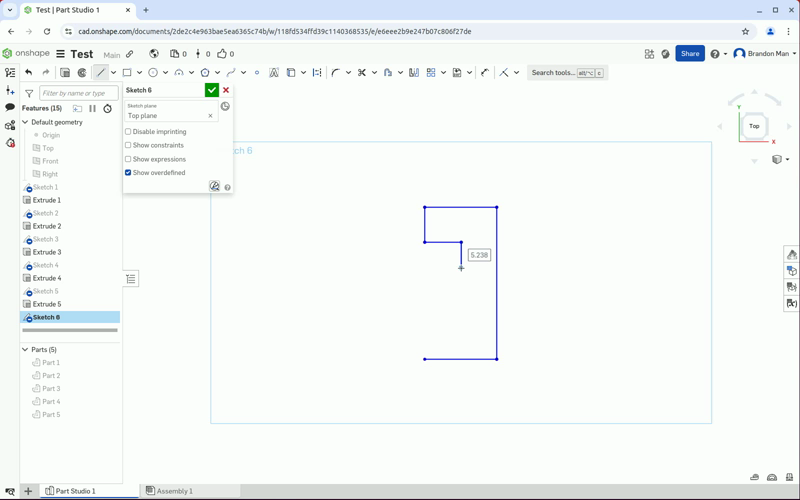
mouse_move(491, 267)
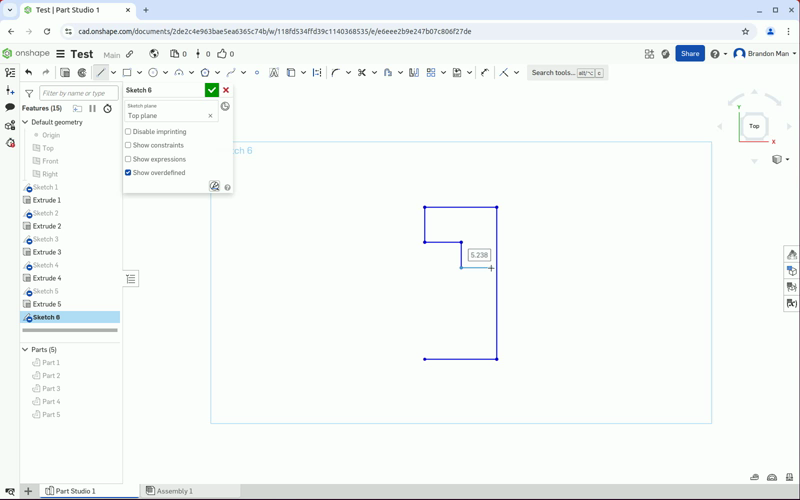
mouse_move(424, 267)
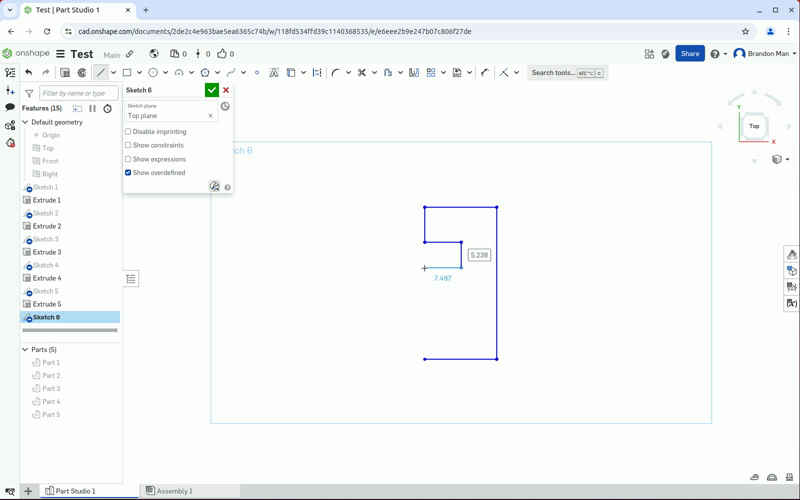
click(424, 267)
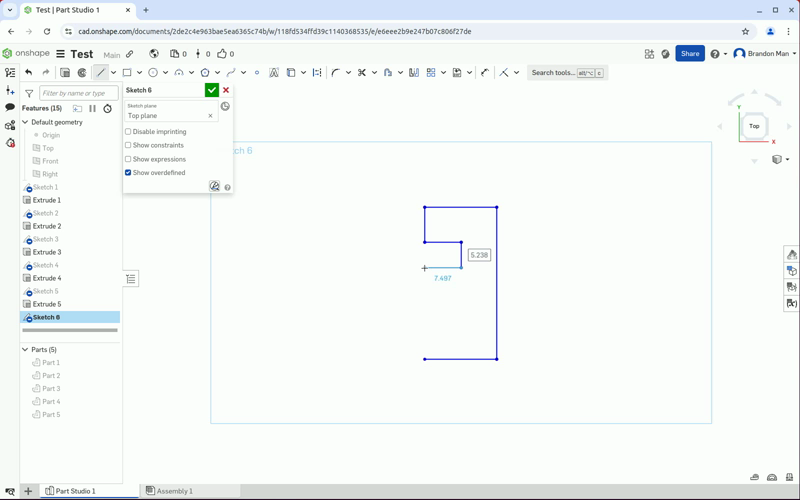
key_up(shift)
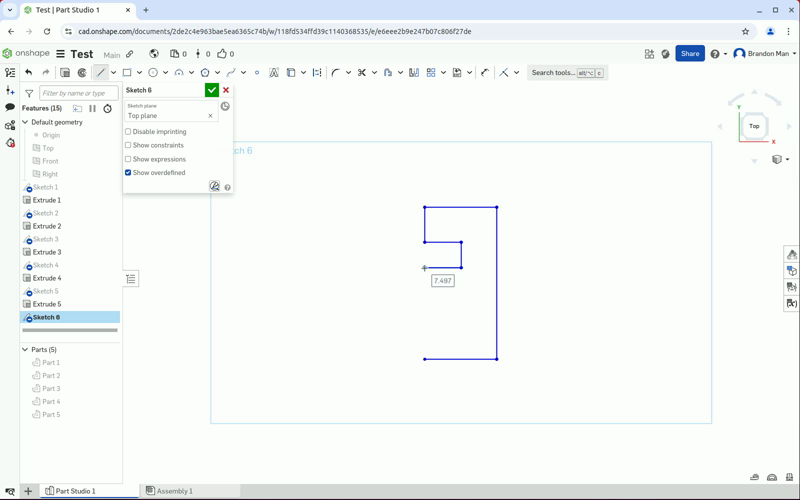
key_down(shift)
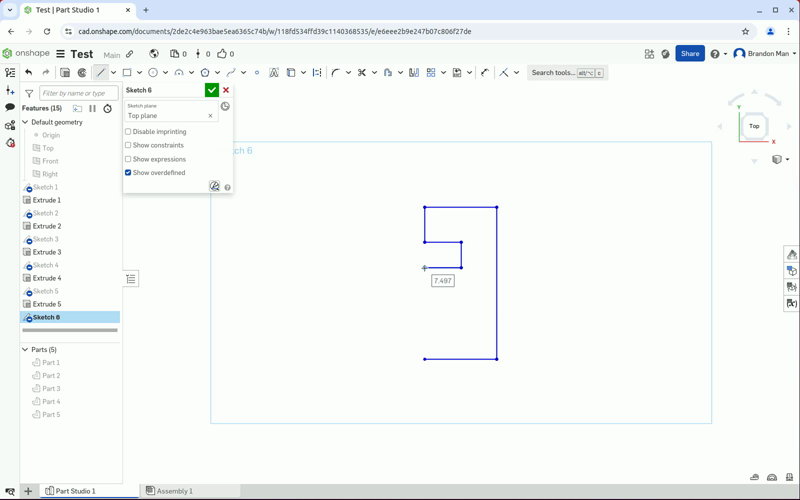
mouse_move(424, 359)
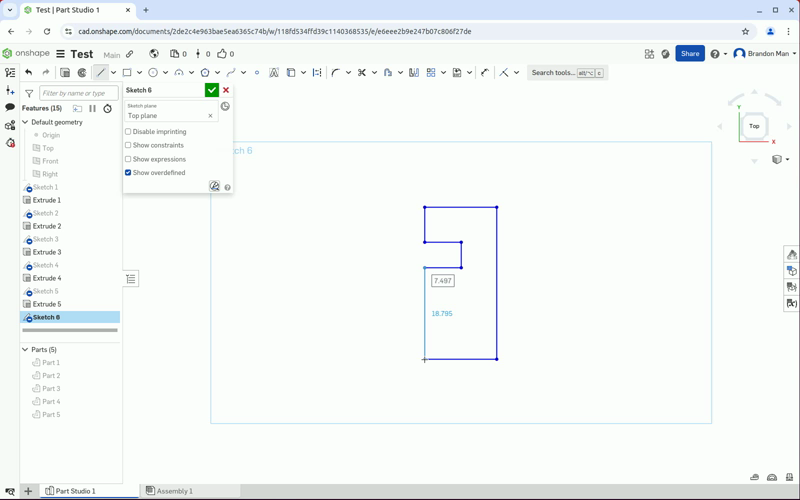
key_up(shift)
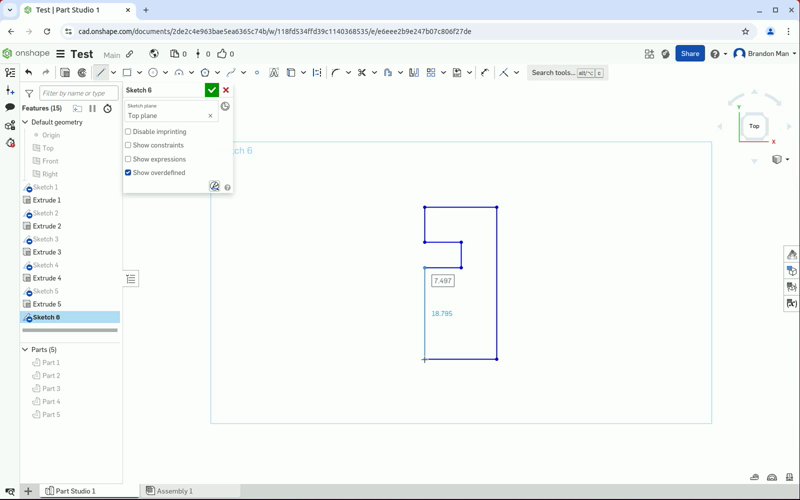
click(424, 359)
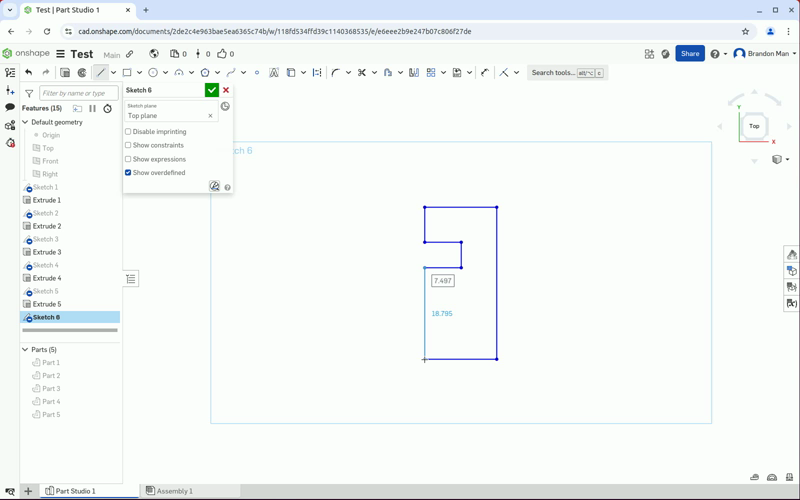
key(esc)
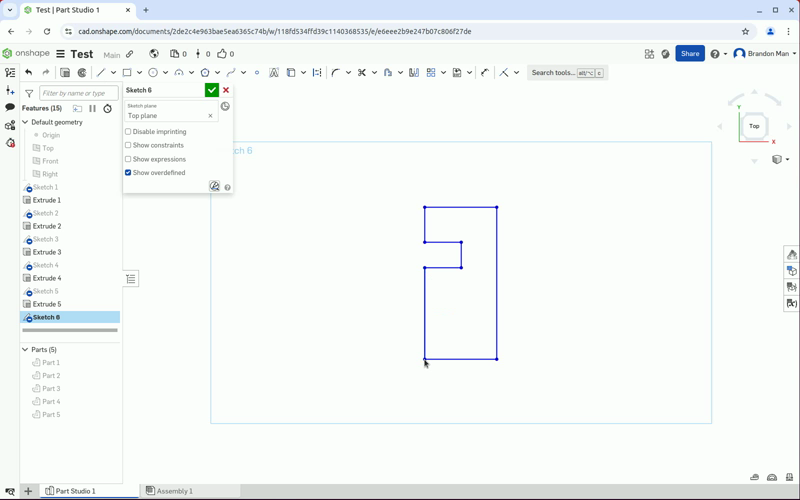
key(c)
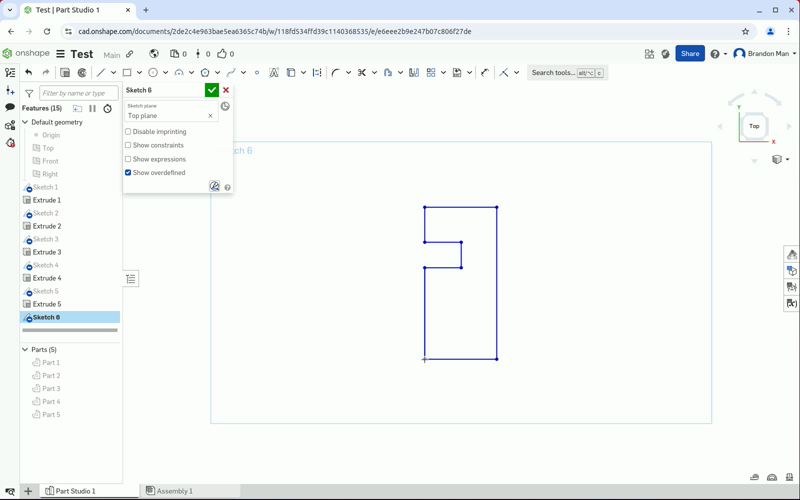
key_down(shift)
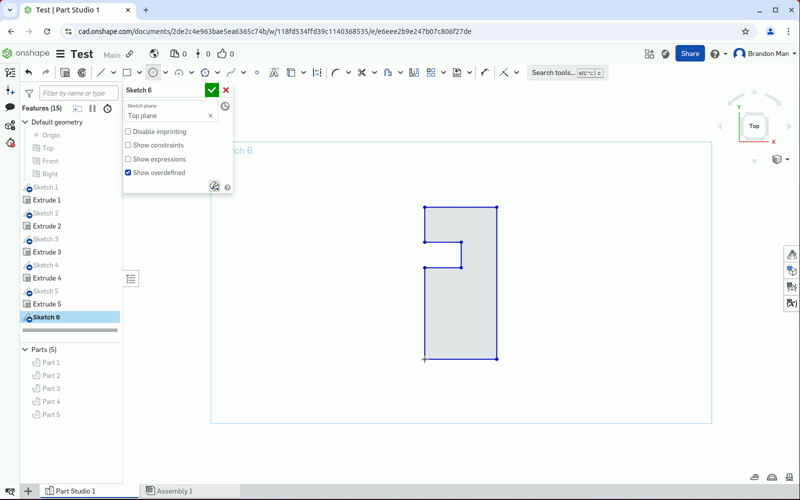
mouse_move(461, 282)
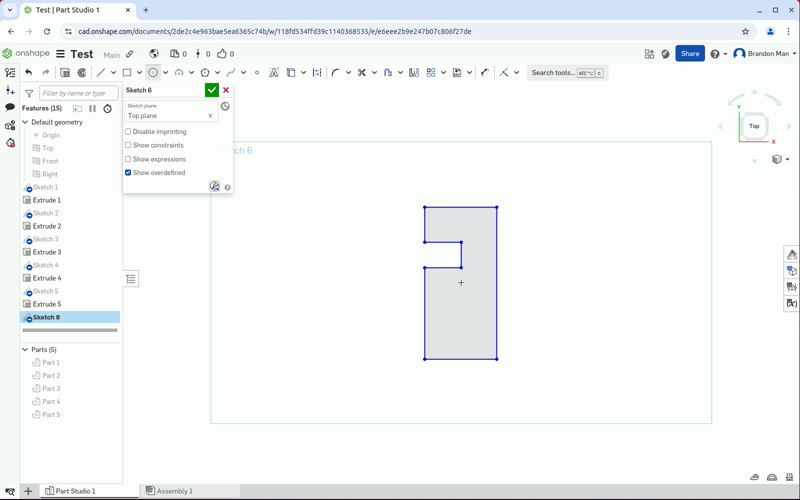
click(461, 282)
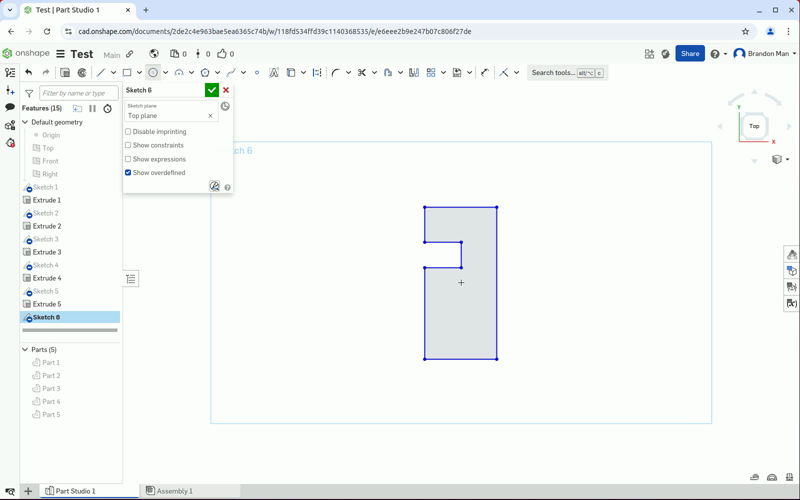
key_up(shift)
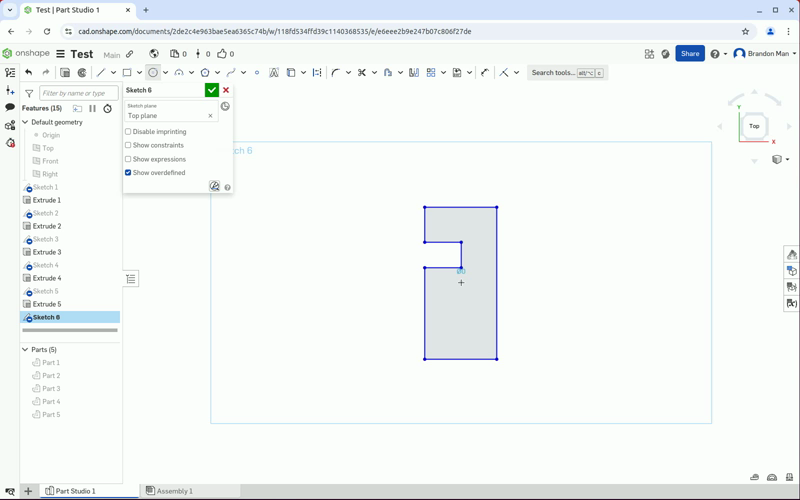
mouse_move(462, 282)
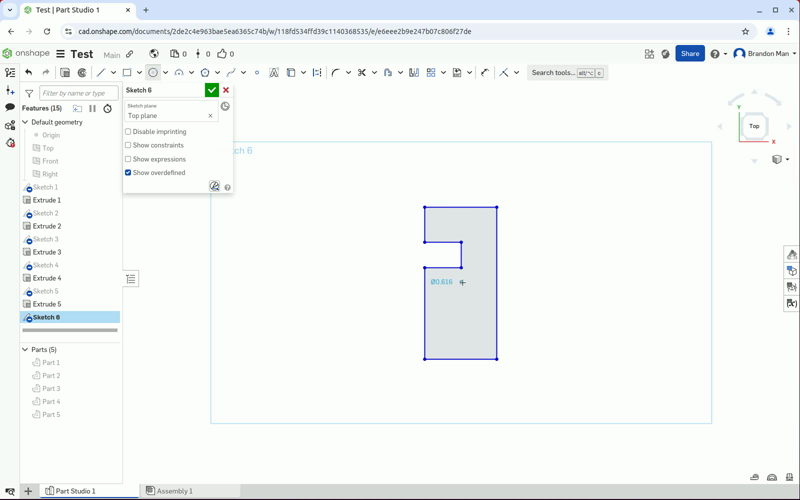
scroll(6)
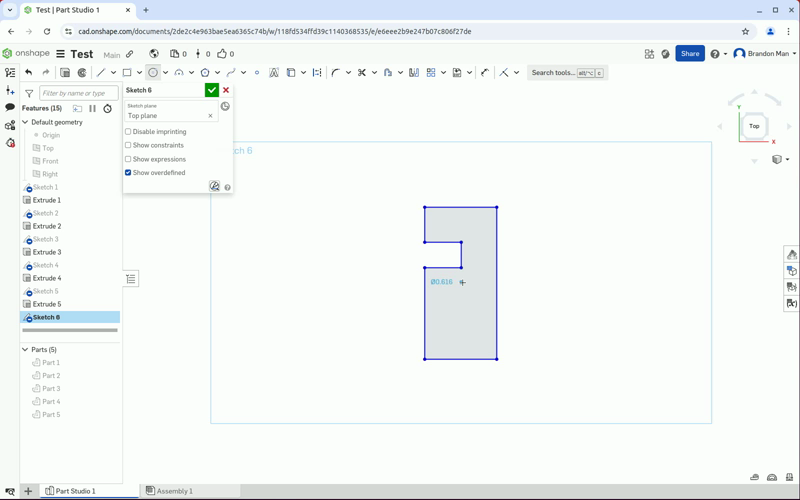
scroll(6)
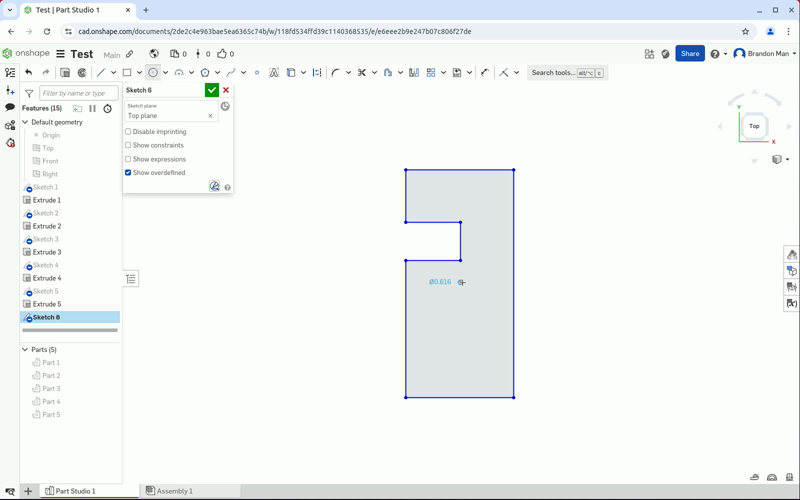
scroll(6)
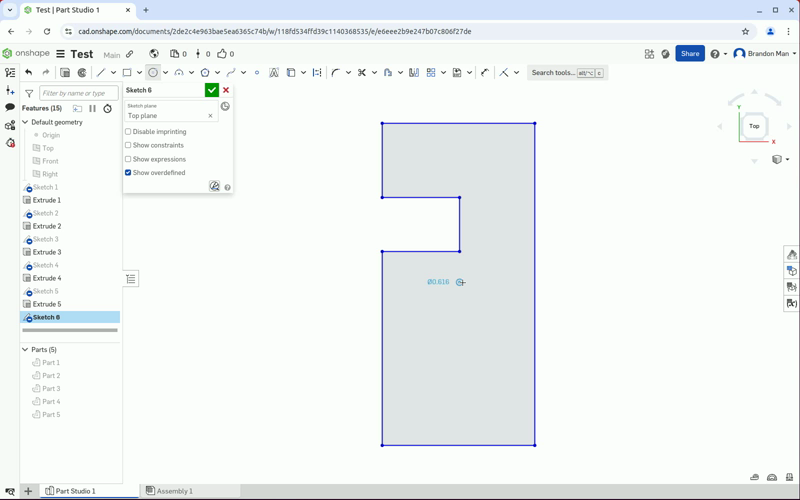
scroll(6)
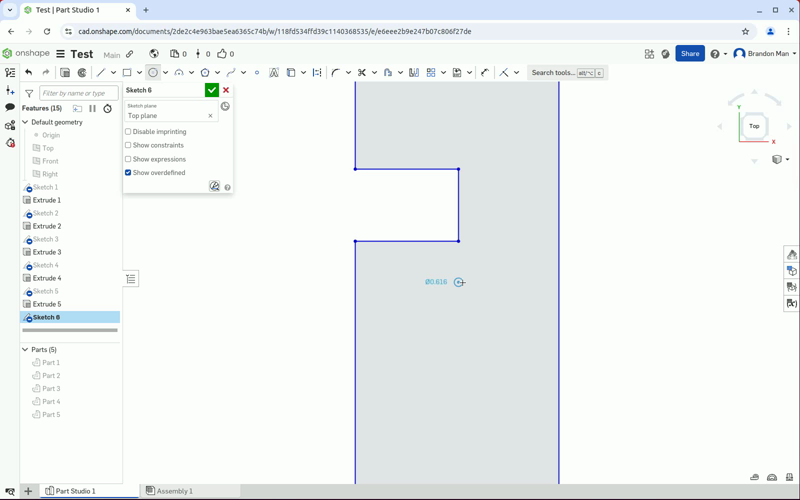
scroll(6)
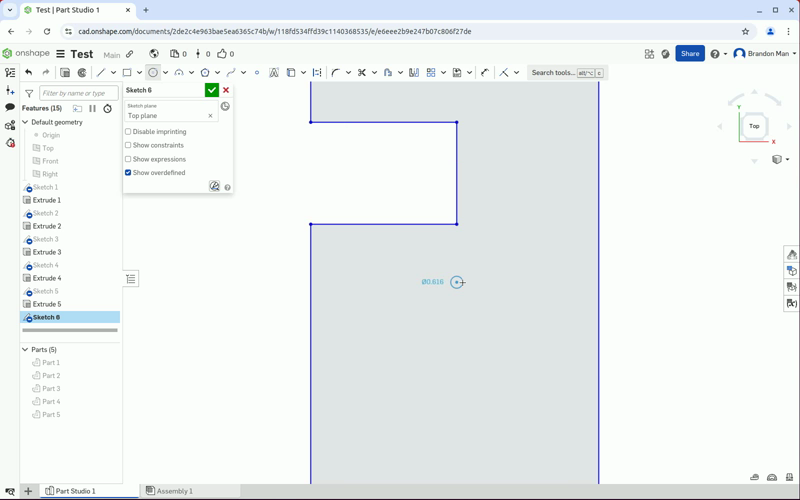
scroll(6)
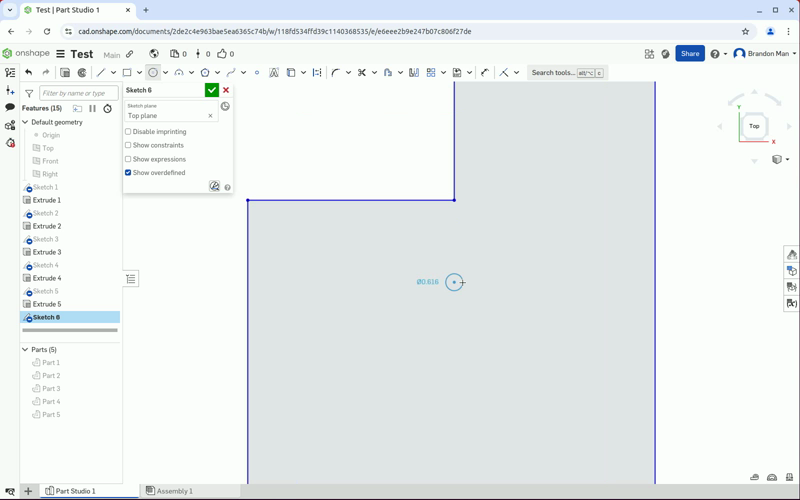
scroll(6)
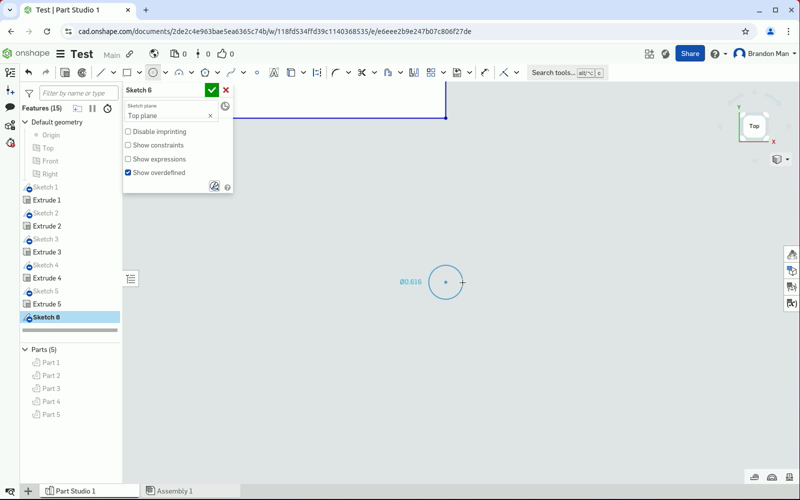
click(462, 282)
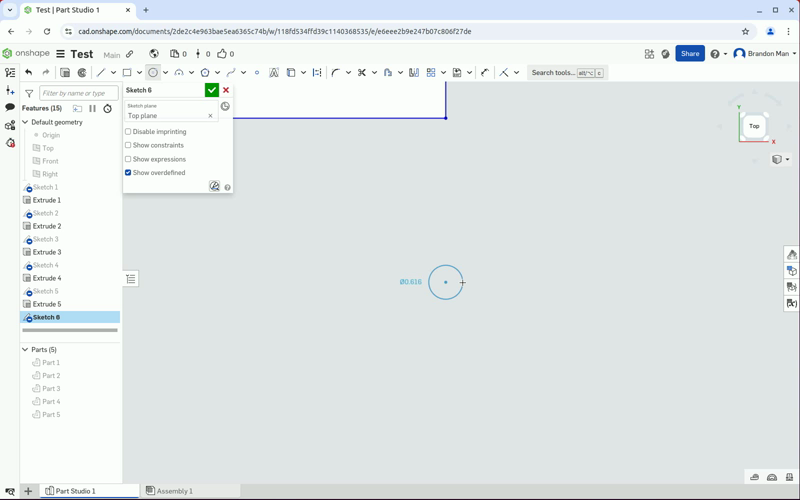
scroll(-6)
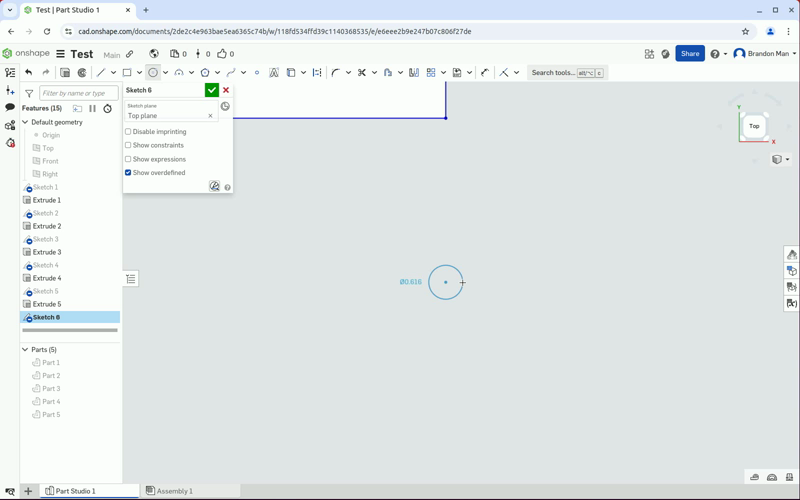
scroll(-6)
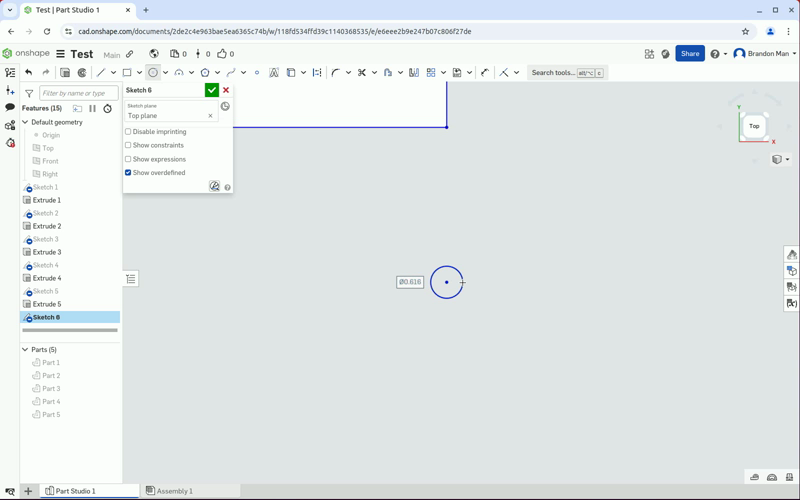
scroll(-6)
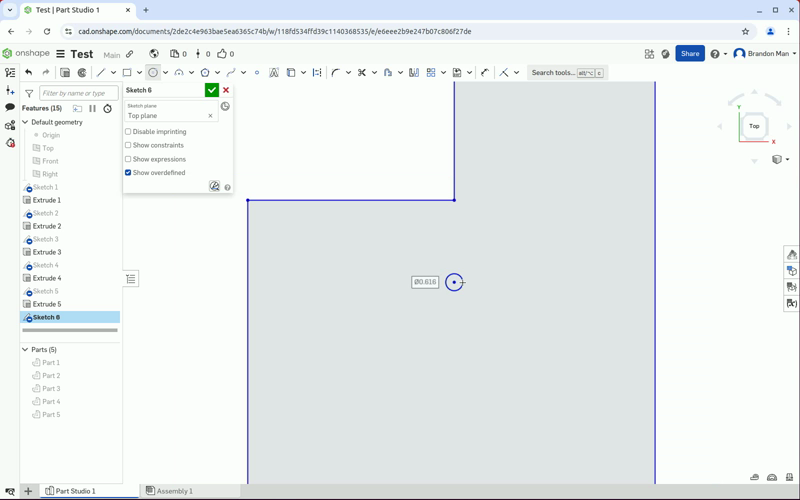
scroll(-6)
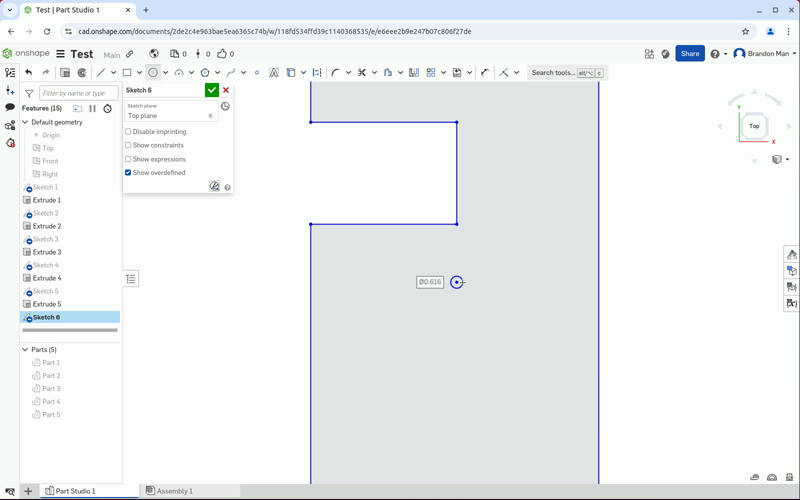
scroll(-6)
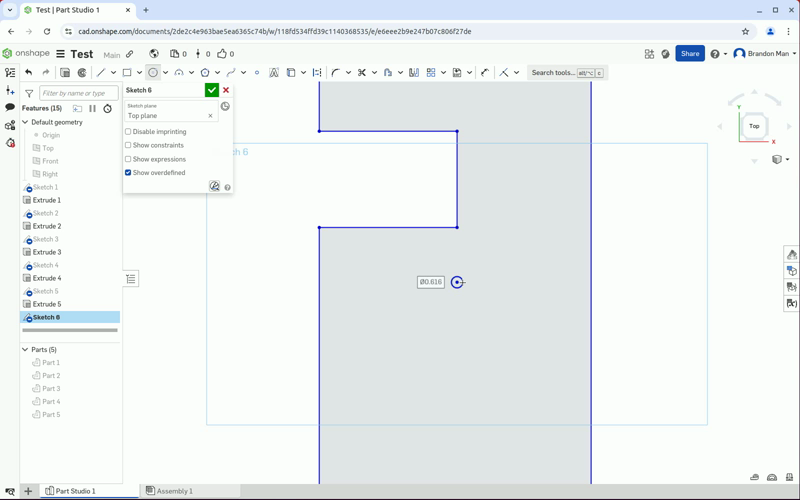
scroll(-6)
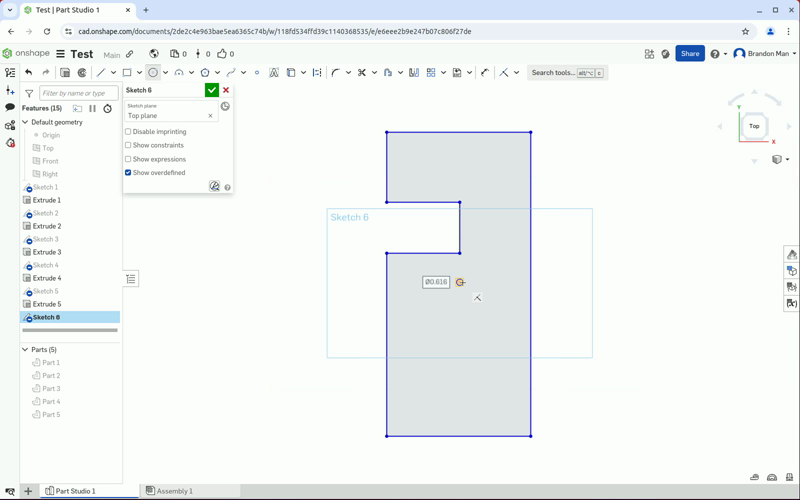
scroll(-6)
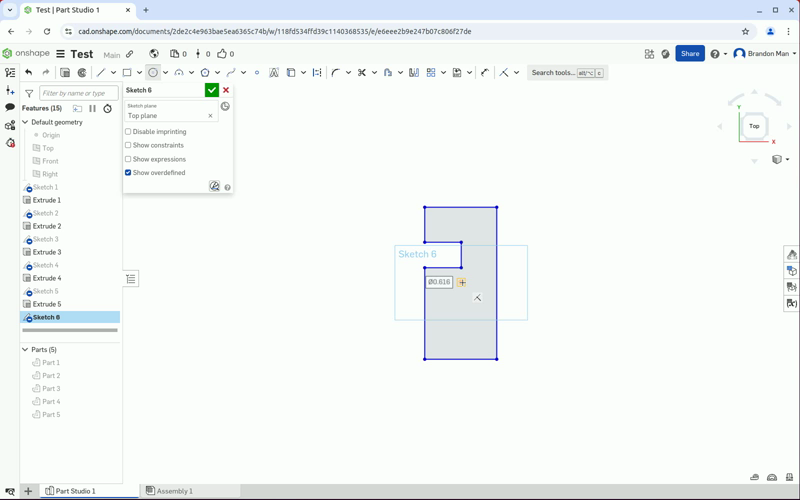
key(esc)
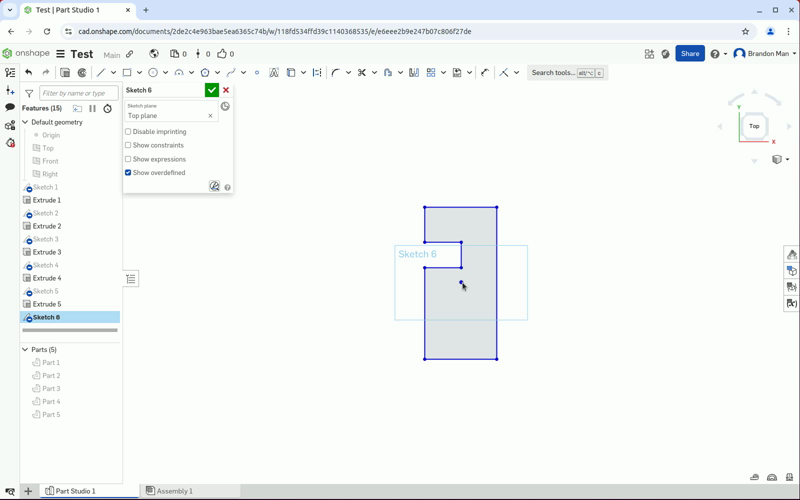
mouse_move(477, 230)
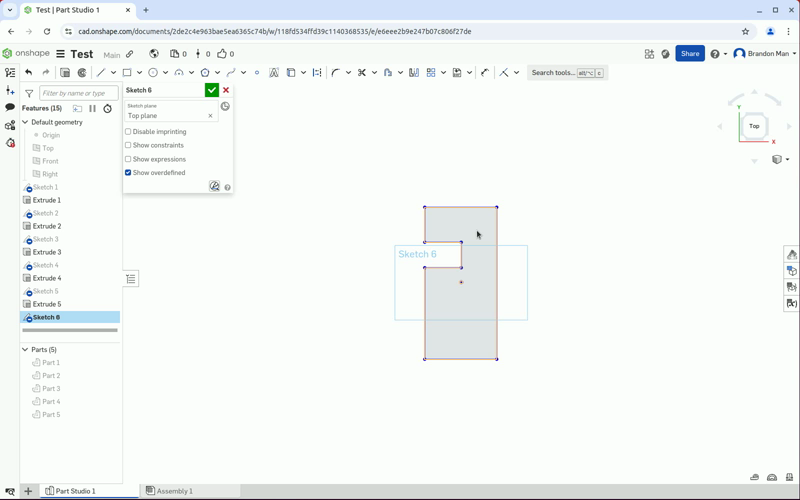
click(477, 230)
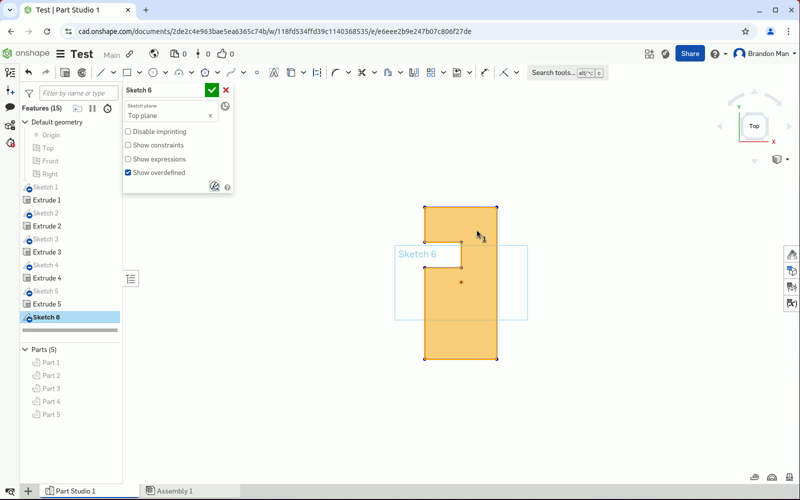
mouse_move(73, 352)
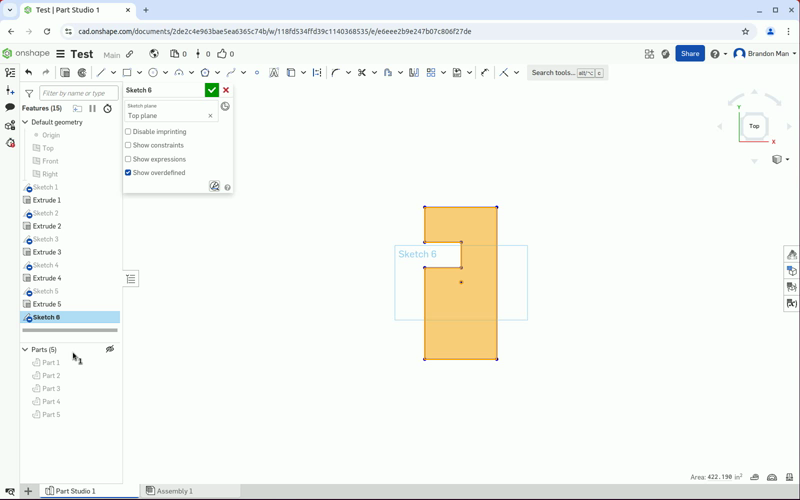
key(shift+y)
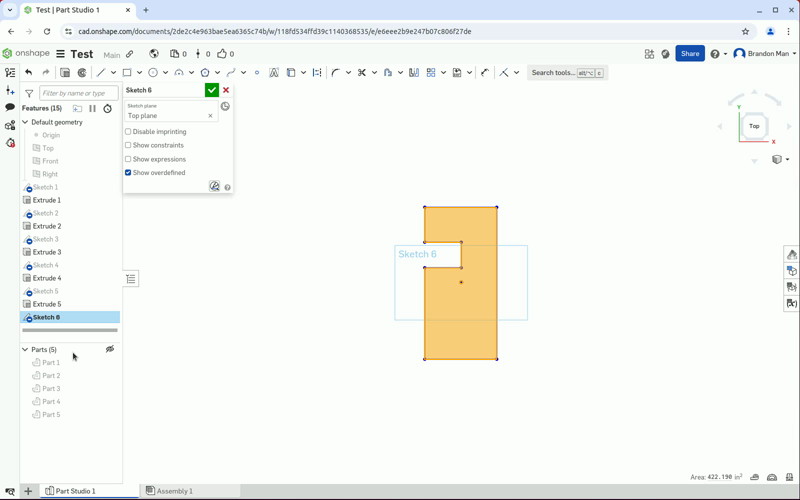
key(shift+e)
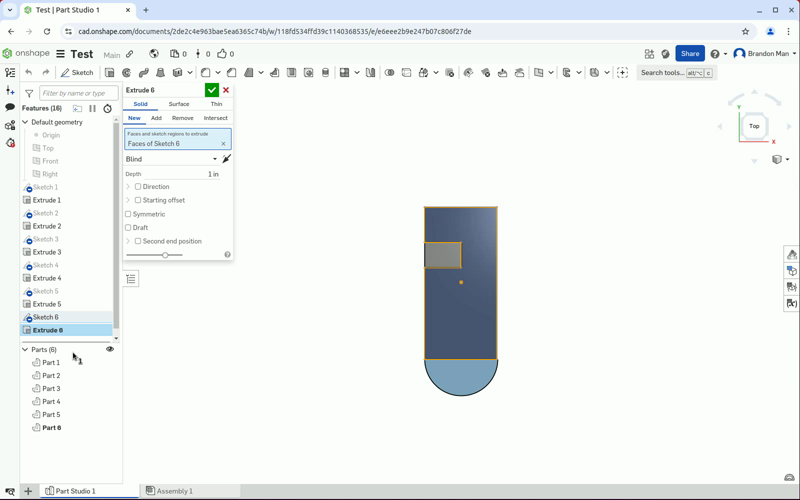
mouse_move(143, 106)
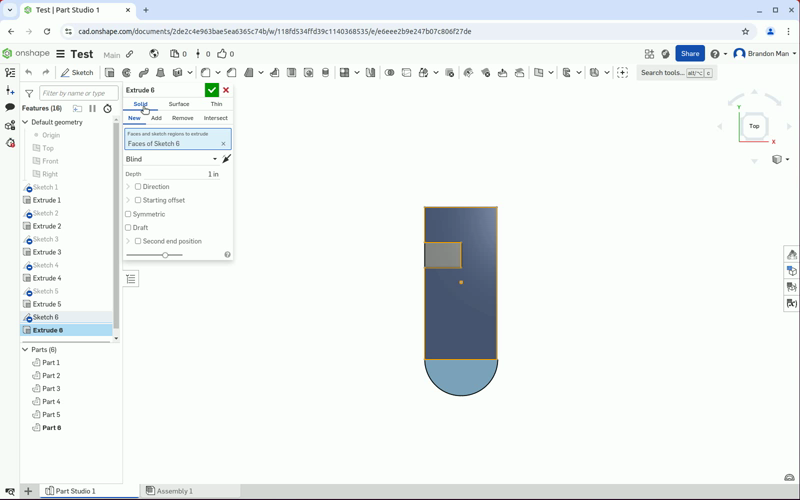
click(143, 106)
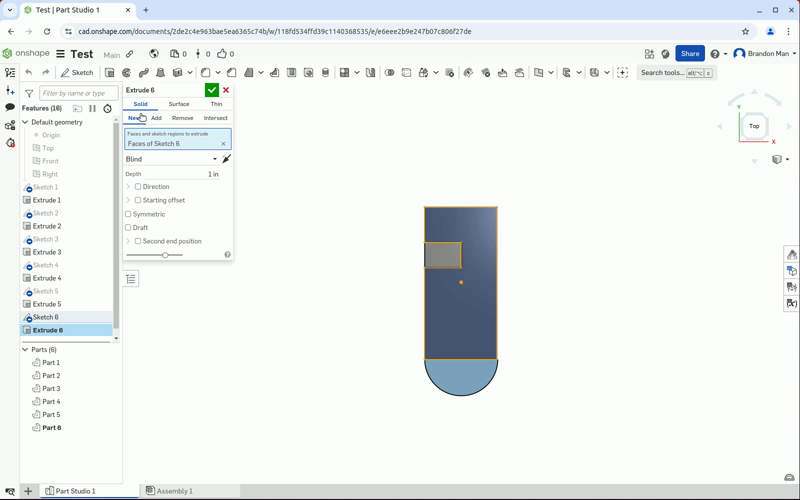
mouse_move(137, 120)
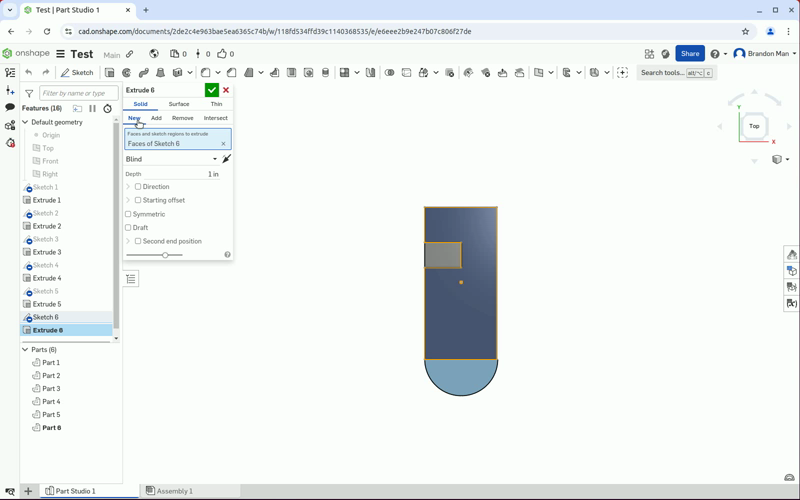
click(137, 120)
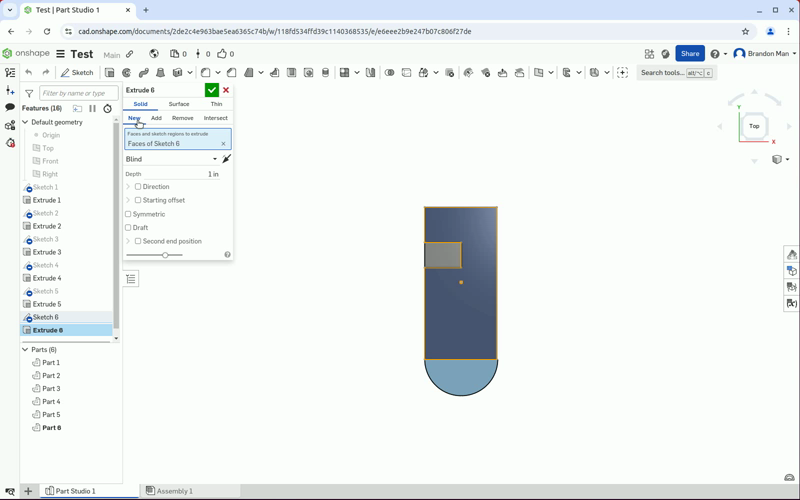
key(tab, 4)
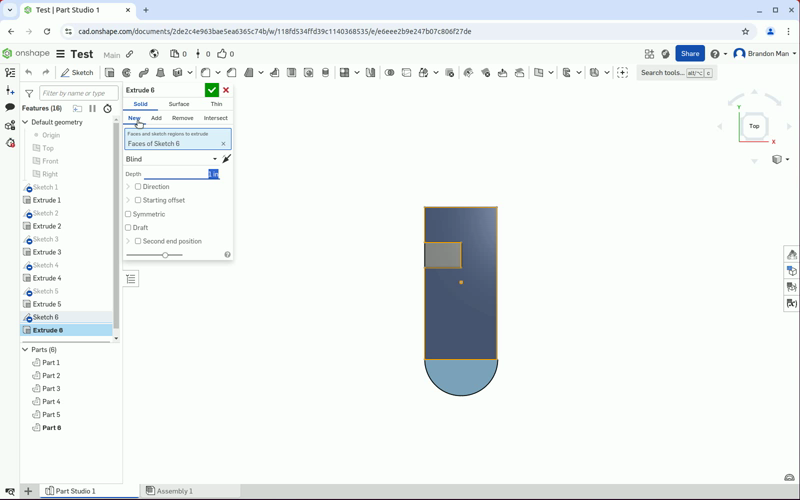
text(1.926)
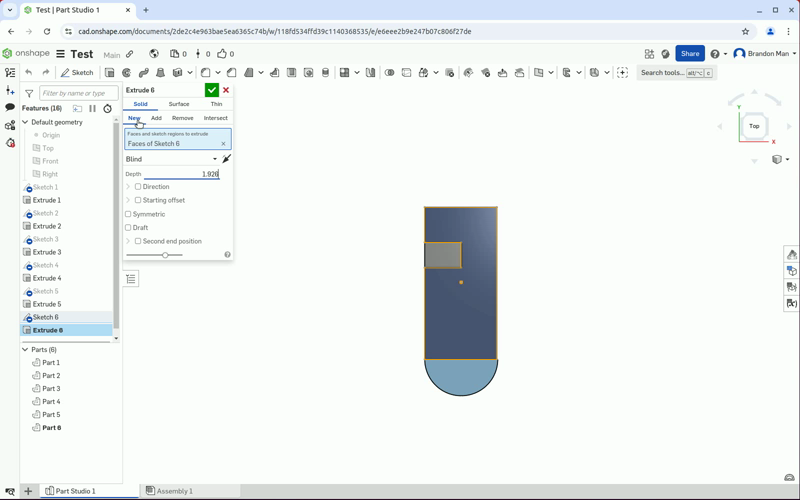
key(enter)
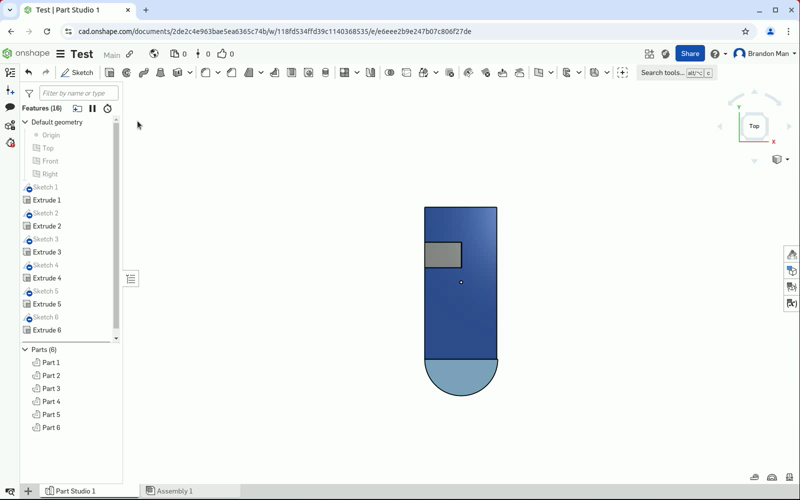
key(shift+h)
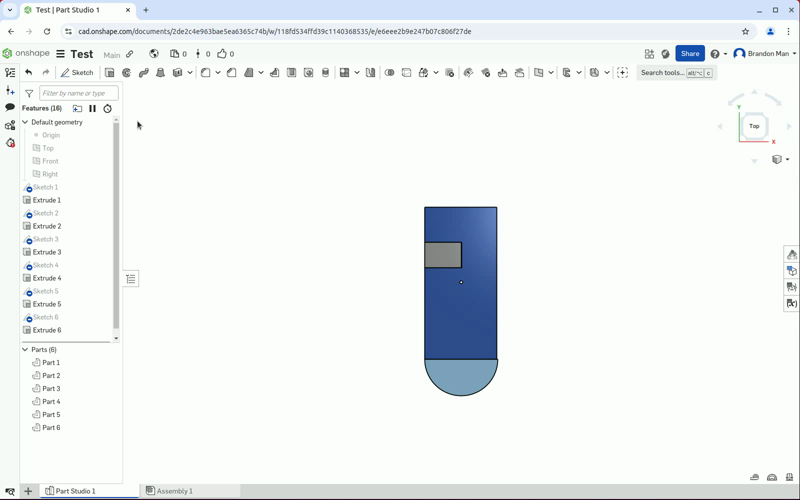
key(shift+h)
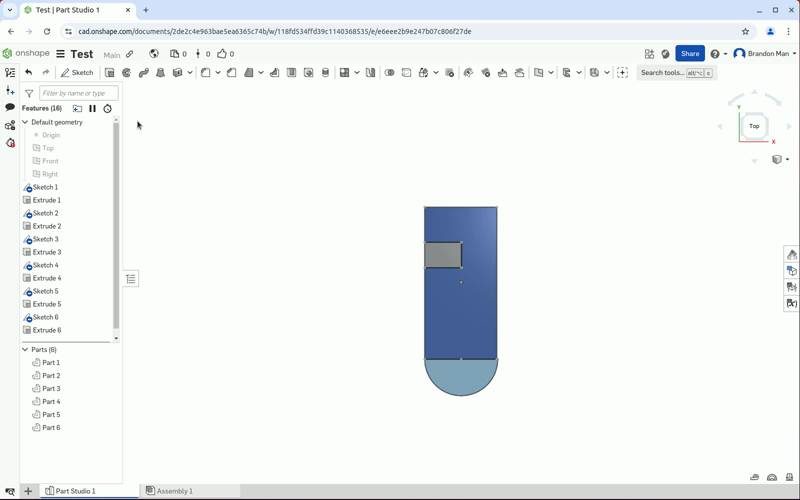
key(shift+7)
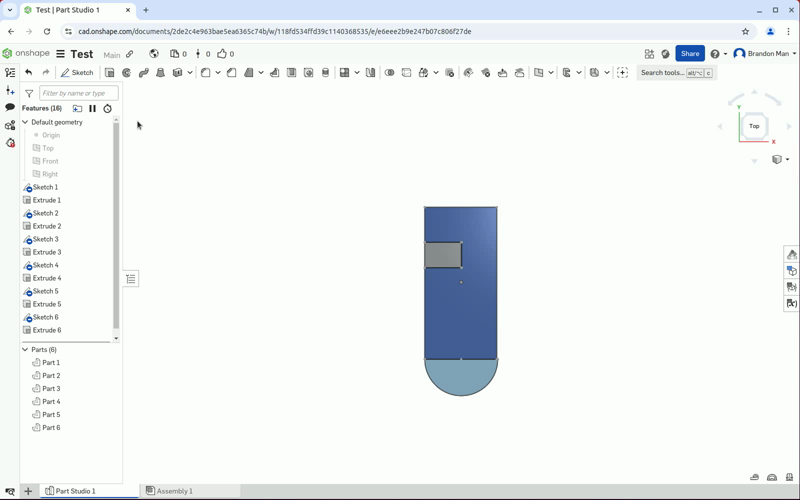
key(up, 3)
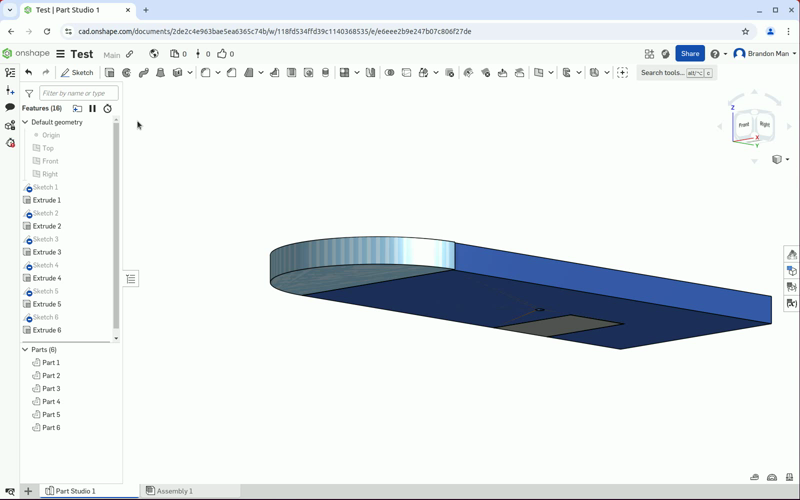
key(left, 3)
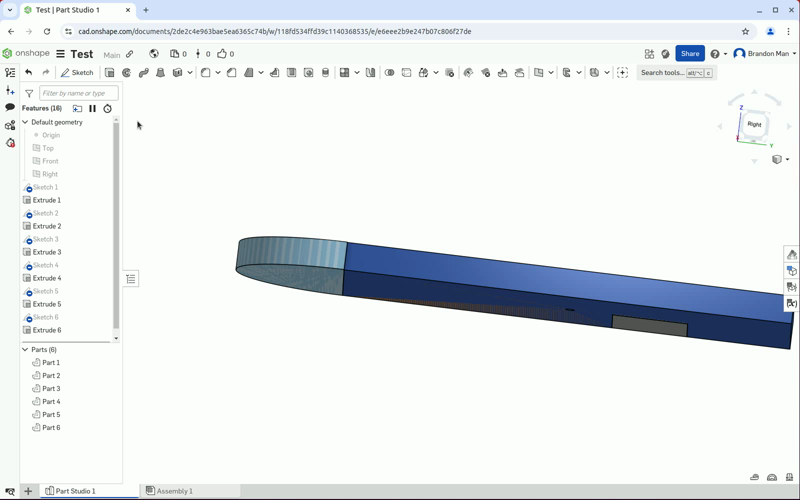
key(right, 3)
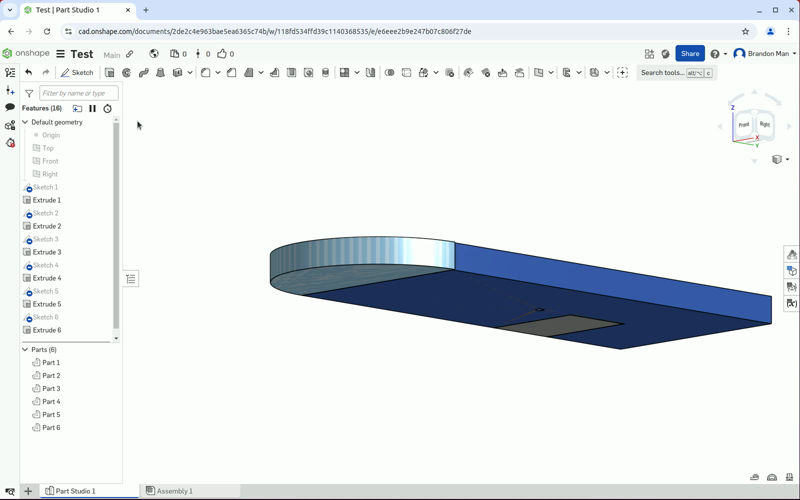
key(down, 3)
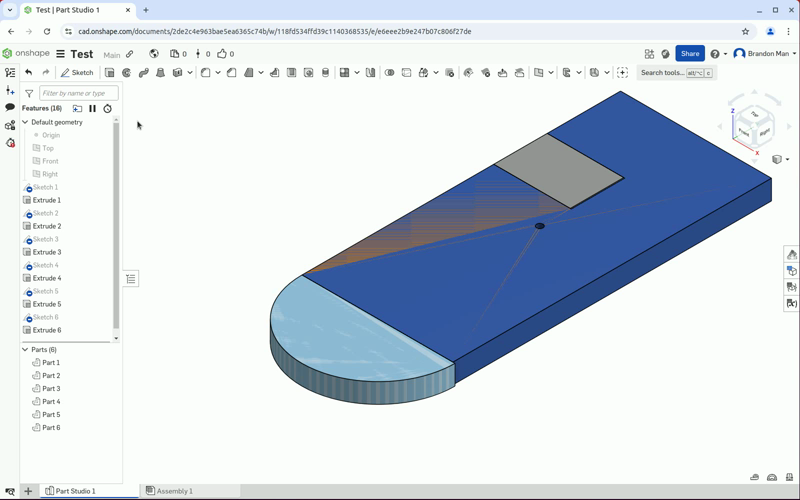
mouse_move(69, 189)
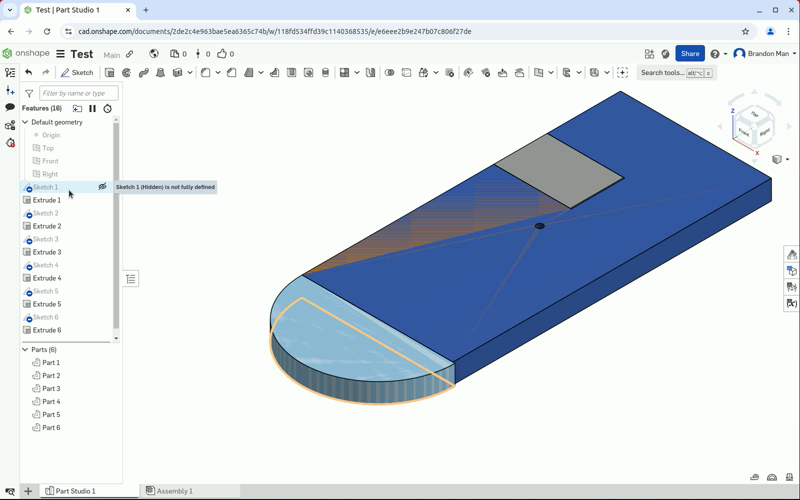
click(69, 189)